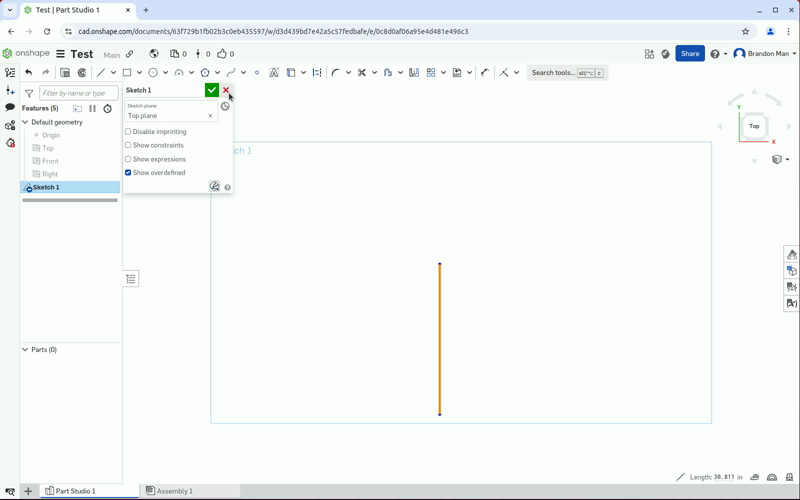
key(shift+h)
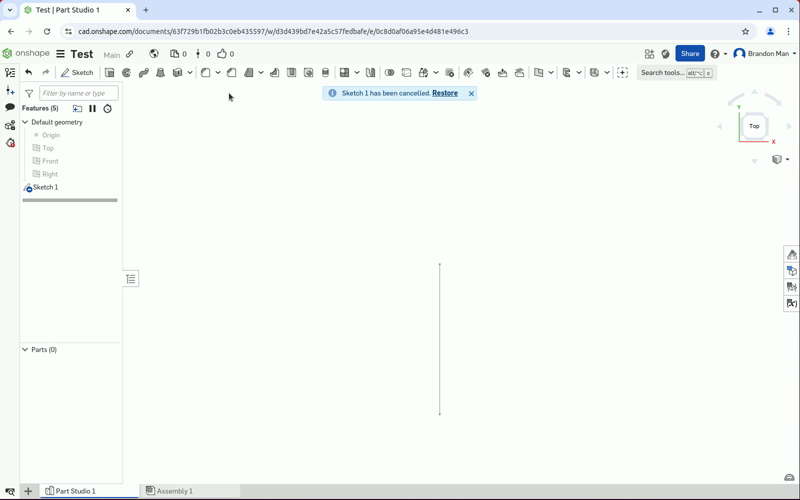
mouse_move(73, 352)
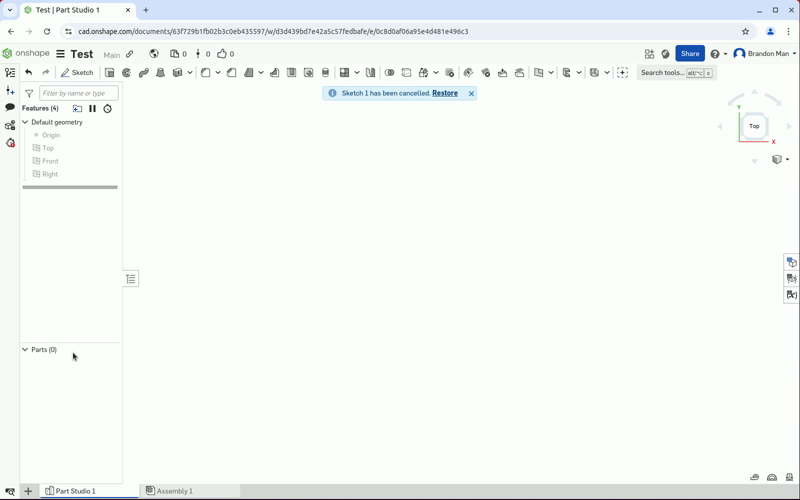
key(y)
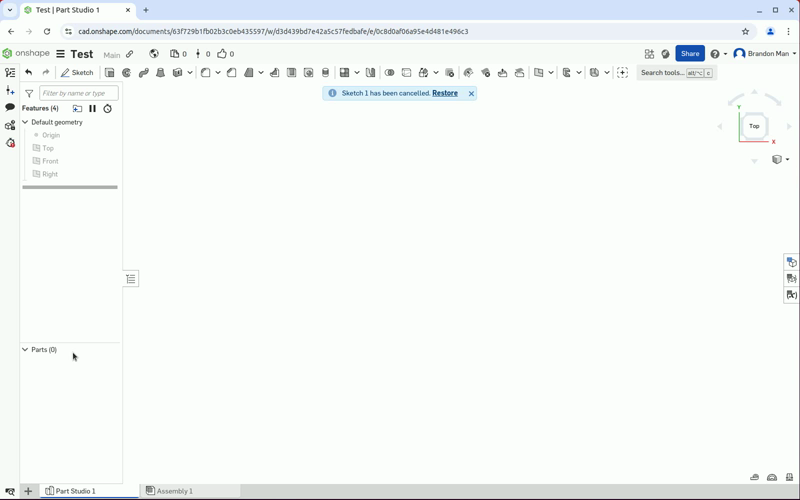
key(shift+p)
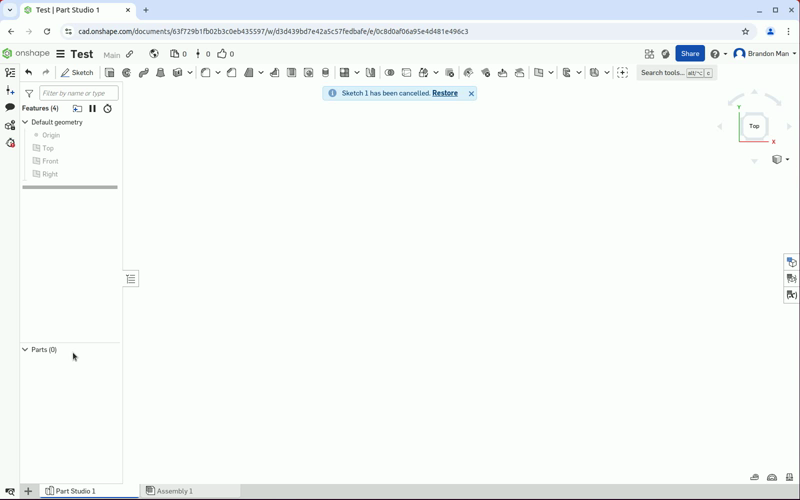
key(space)
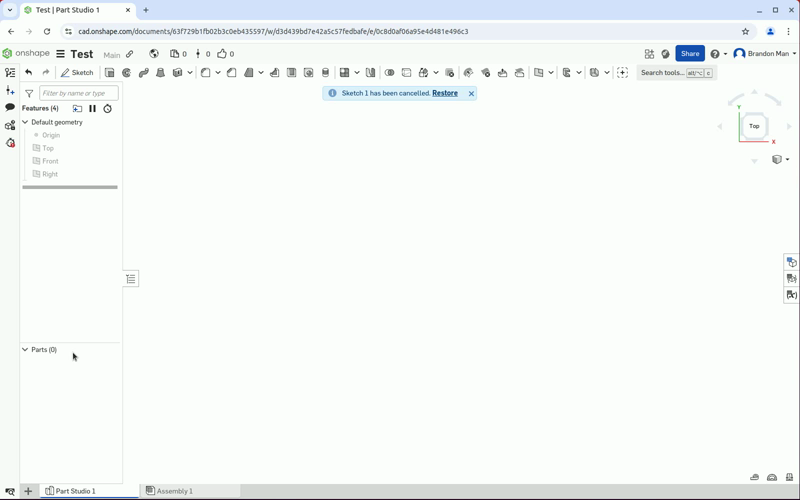
key_down(shift)
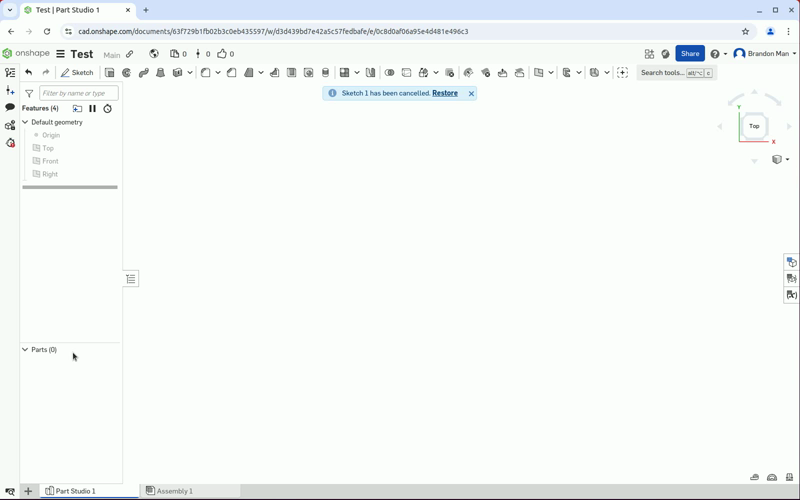
key(up)
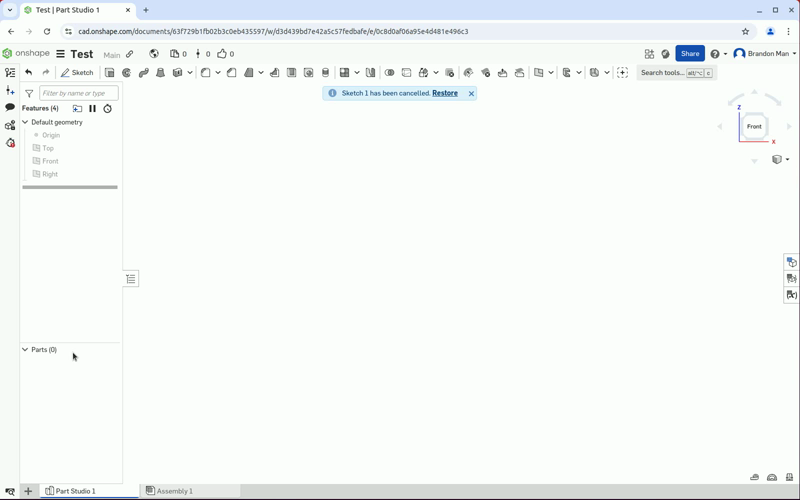
key_up(shift)
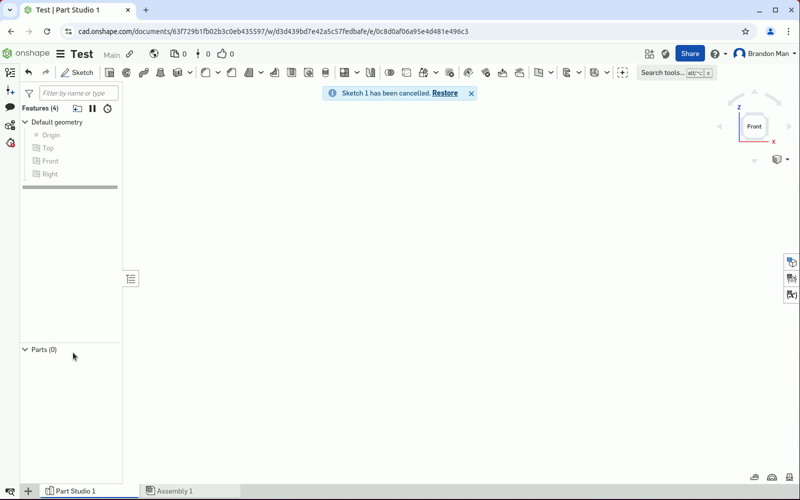
mouse_move(73, 352)
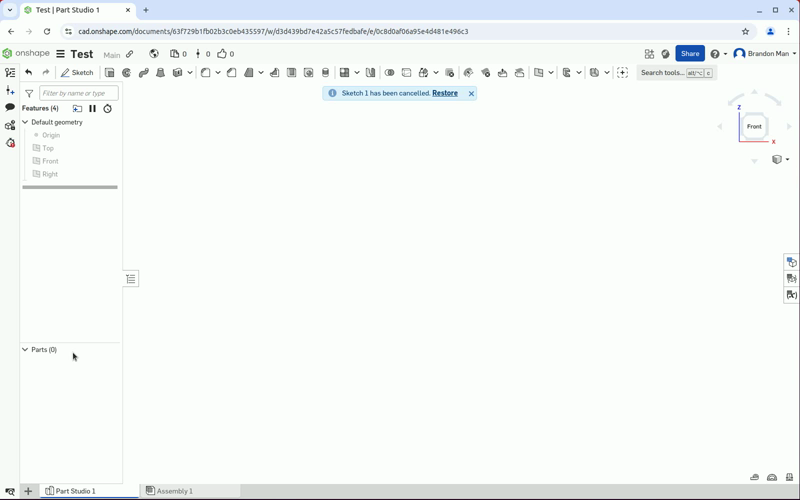
key(shift+y)
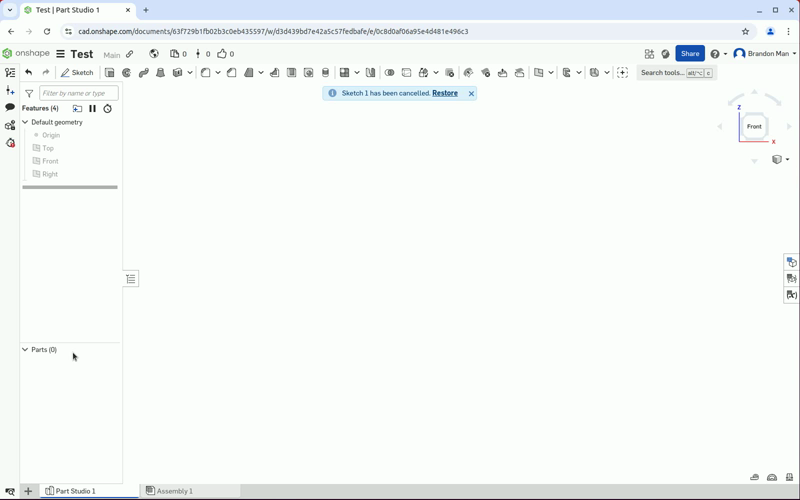
key(shift+s)
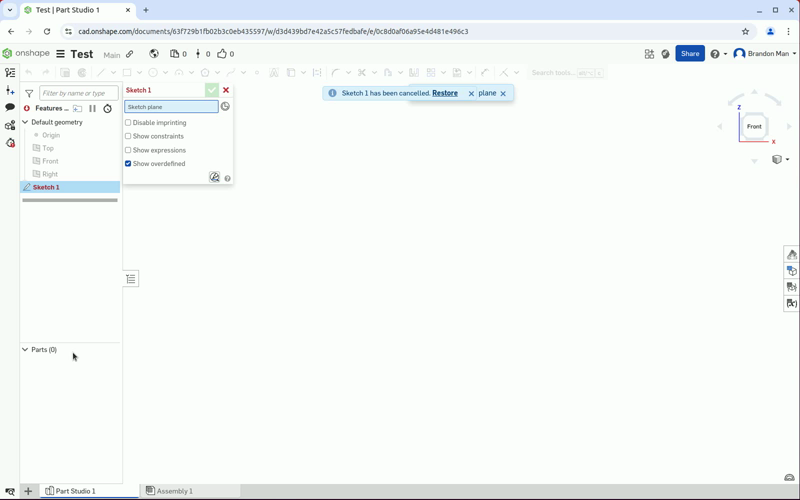
mouse_move(73, 163)
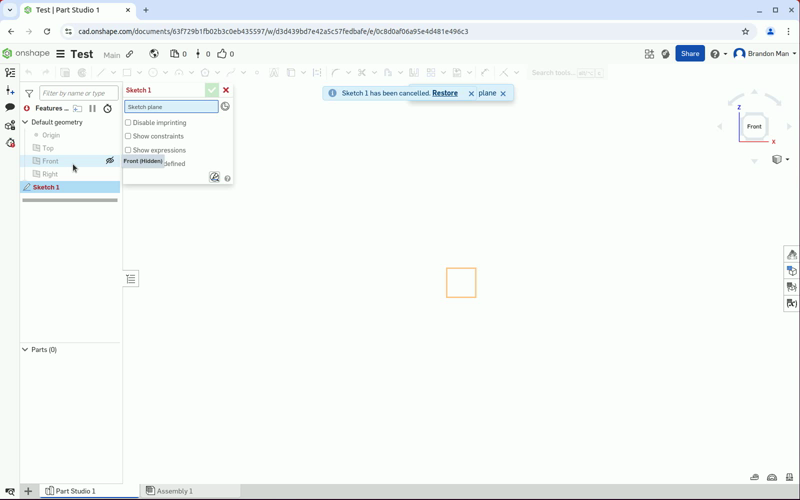
click(73, 163)
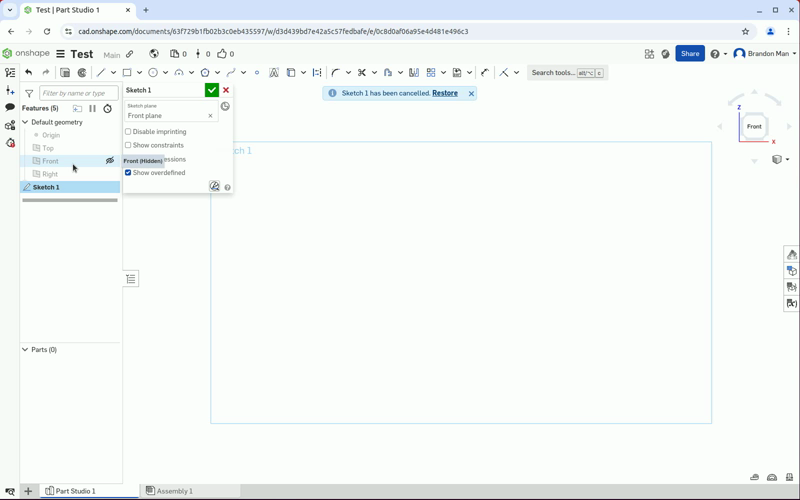
mouse_move(73, 352)
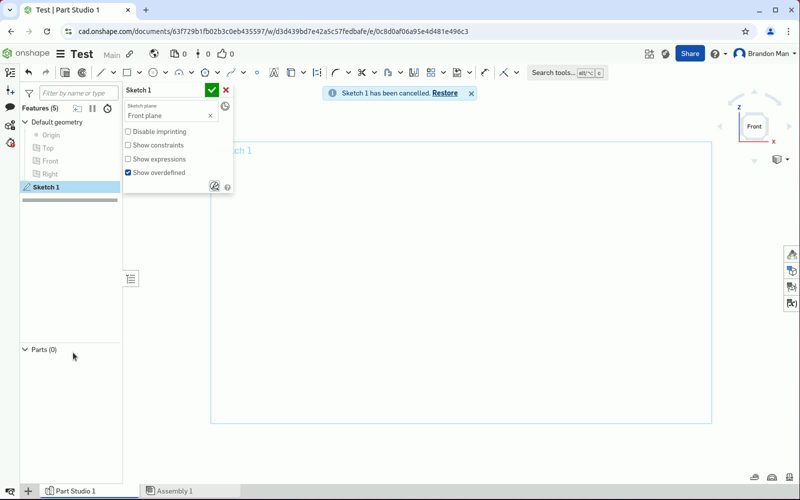
key(y)
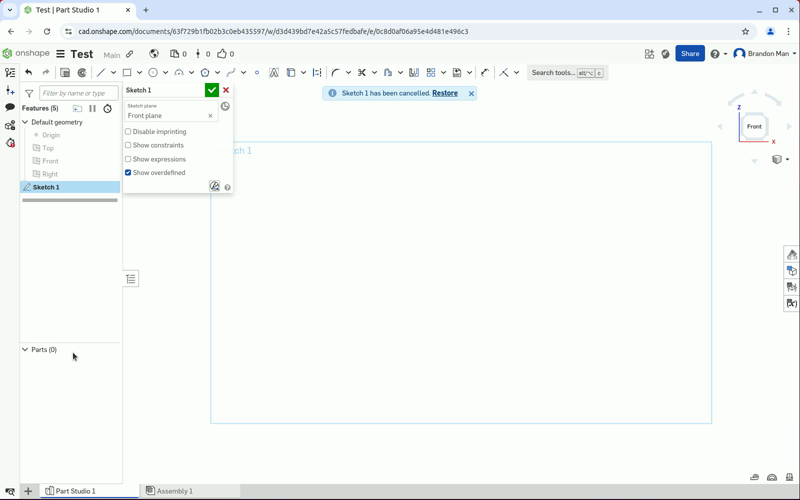
key(a)
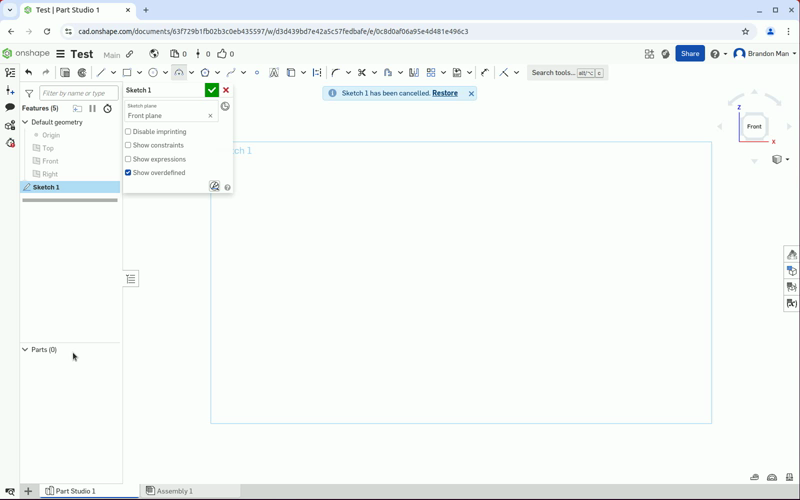
key_down(shift)
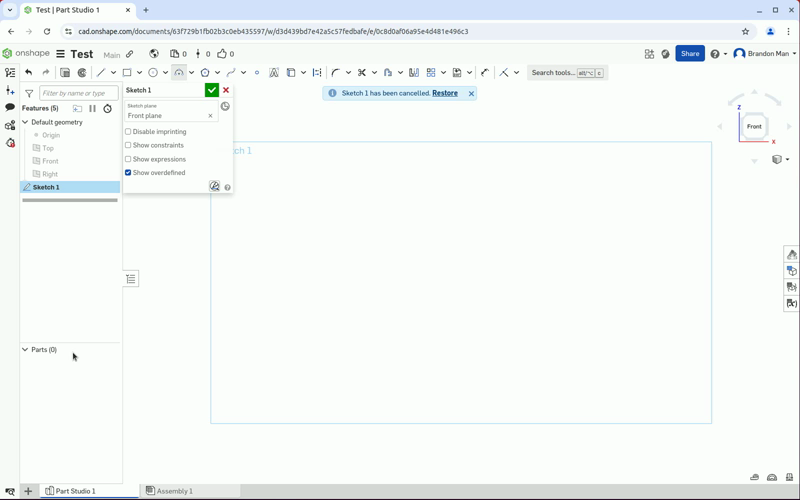
mouse_move(474, 268)
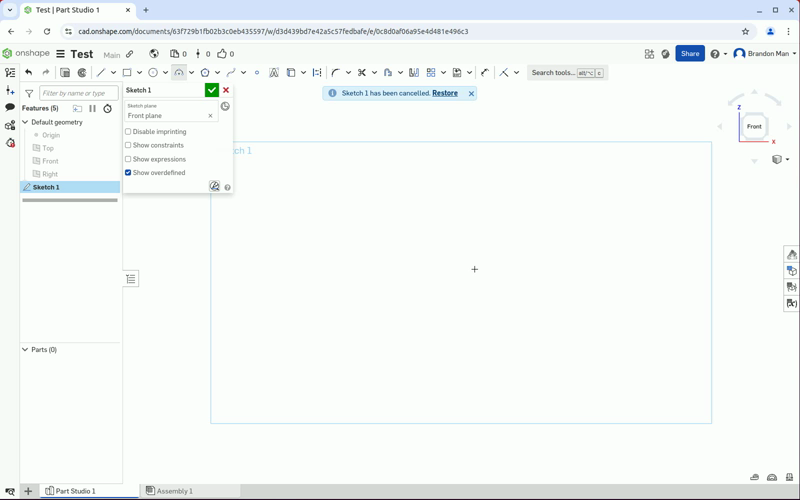
click(474, 268)
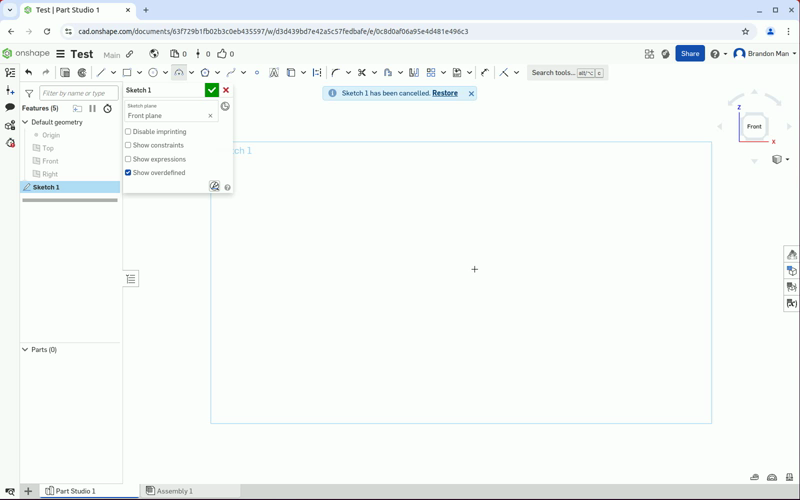
key_up(shift)
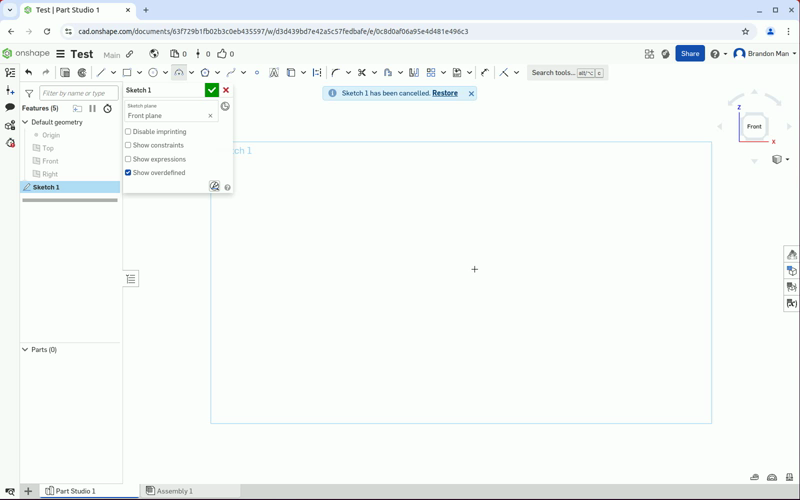
key_down(shift)
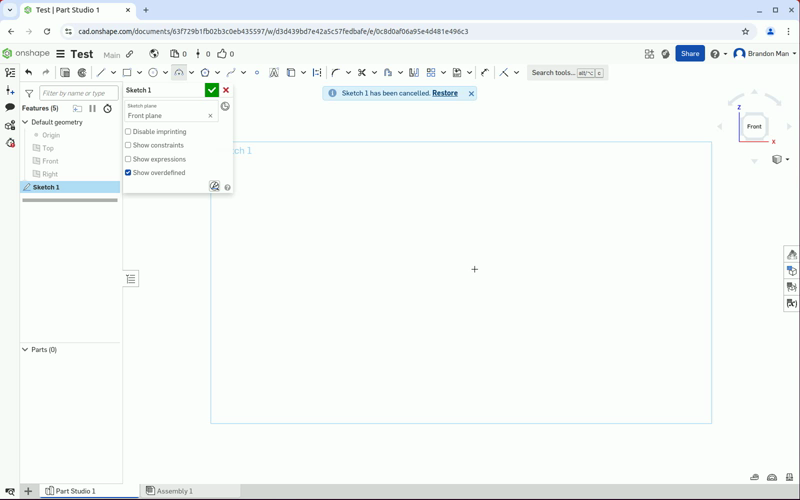
mouse_move(481, 282)
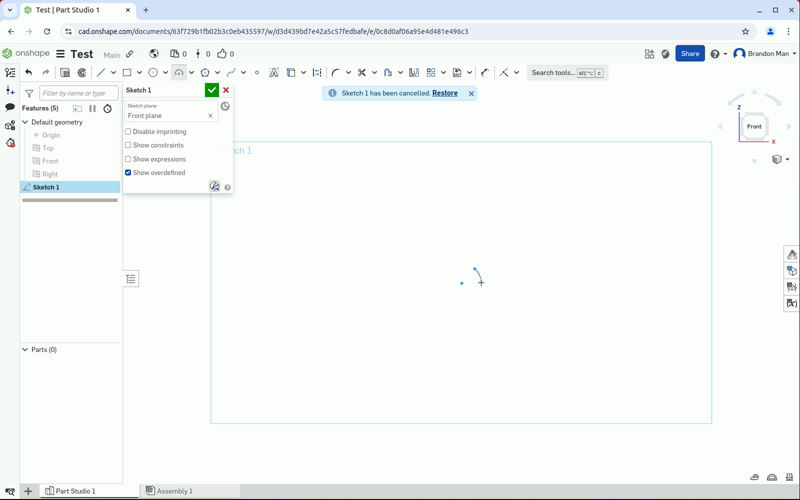
click(481, 282)
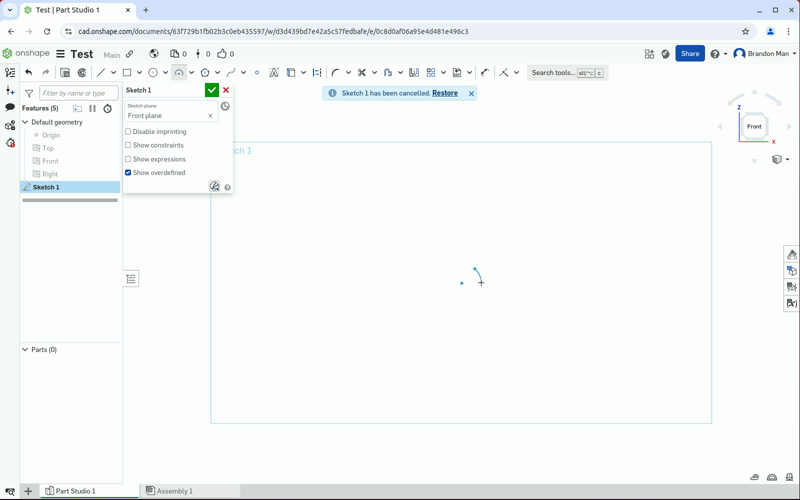
mouse_move(473, 277)
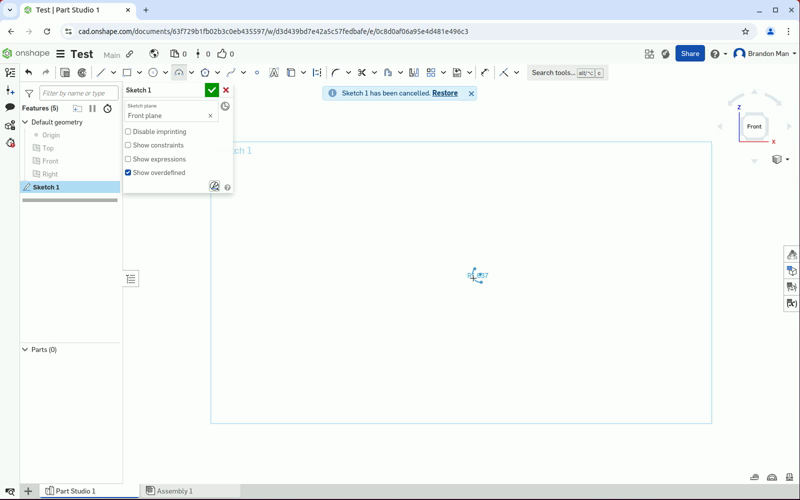
click(473, 277)
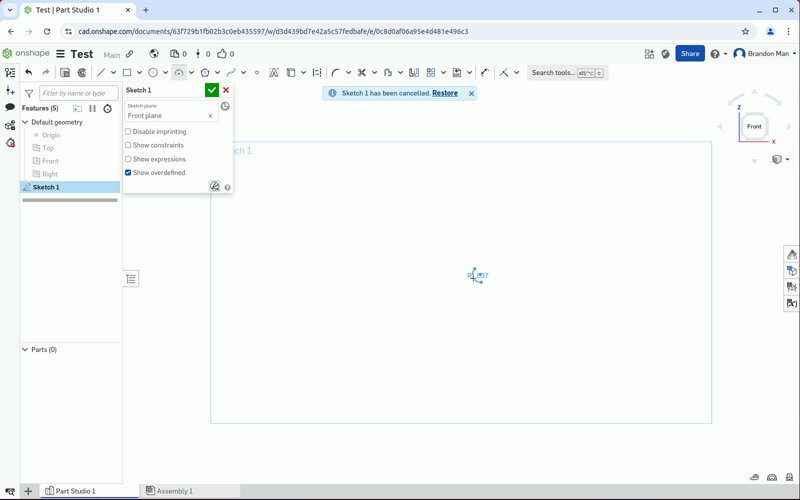
key_up(shift)
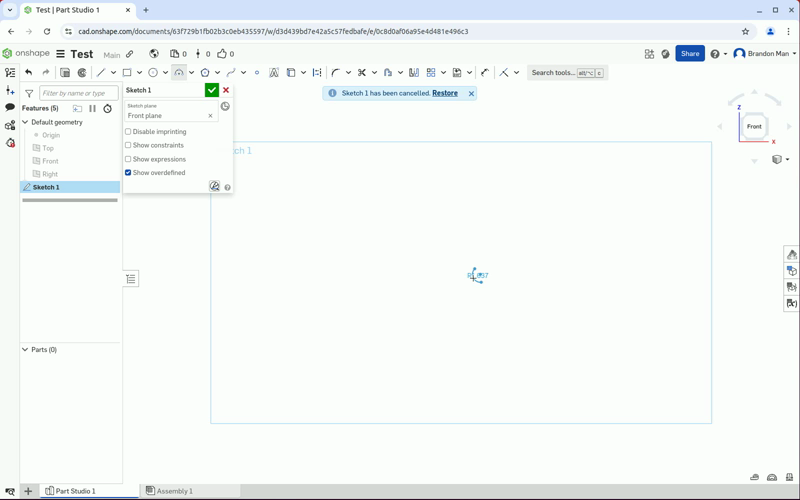
key(esc)
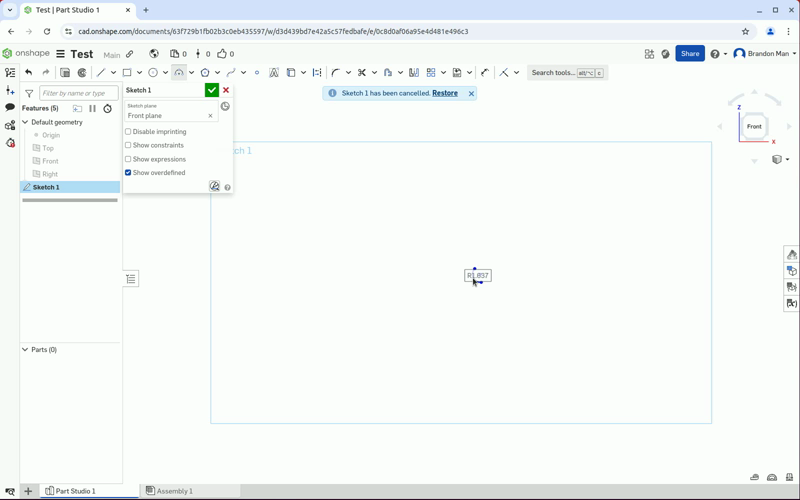
key(l)
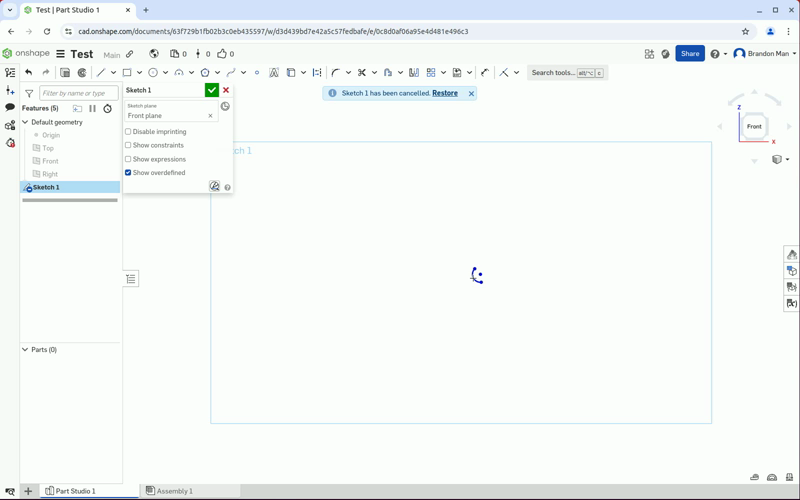
mouse_move(481, 282)
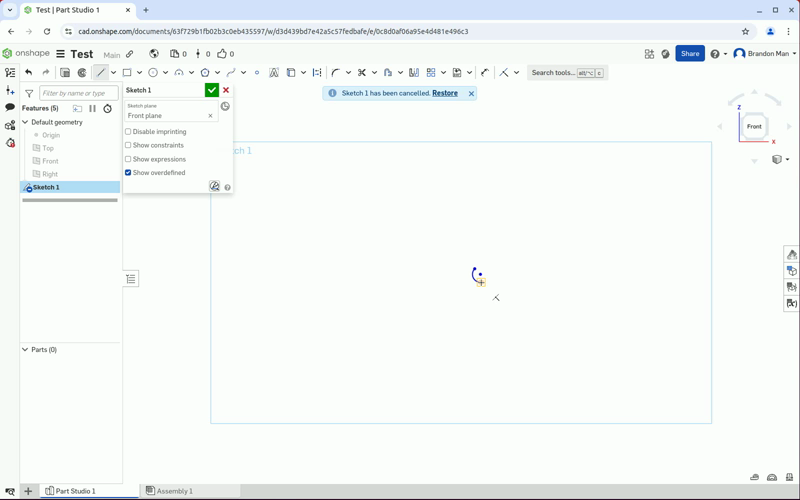
click(481, 282)
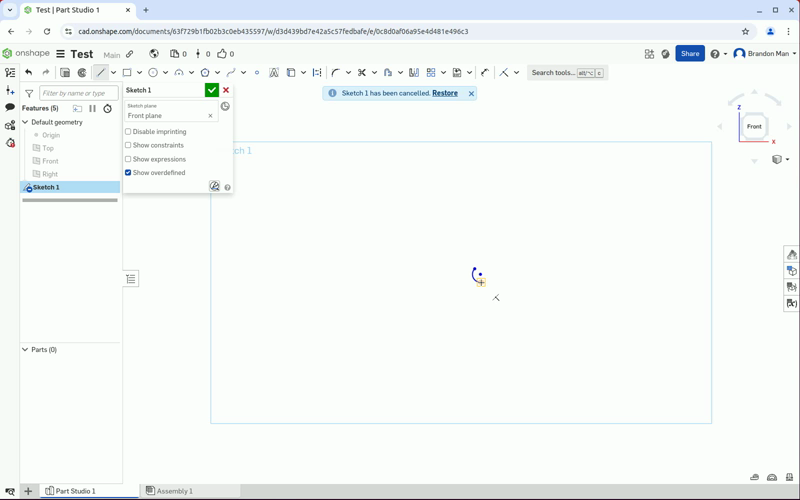
key_down(shift)
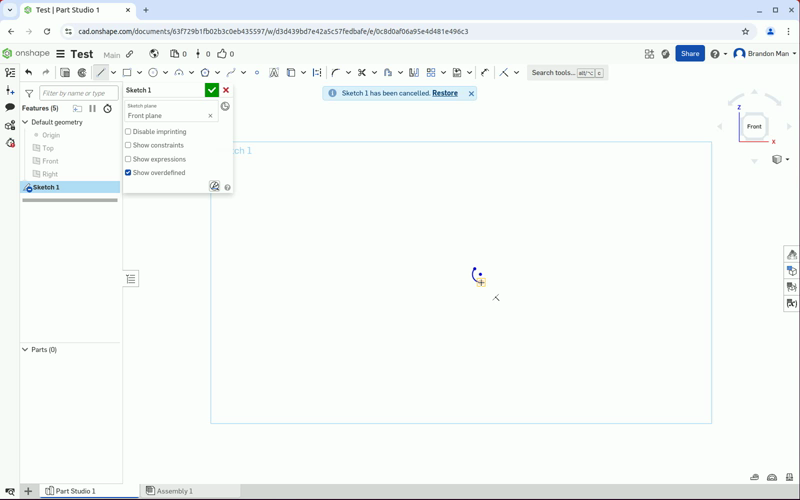
mouse_move(573, 282)
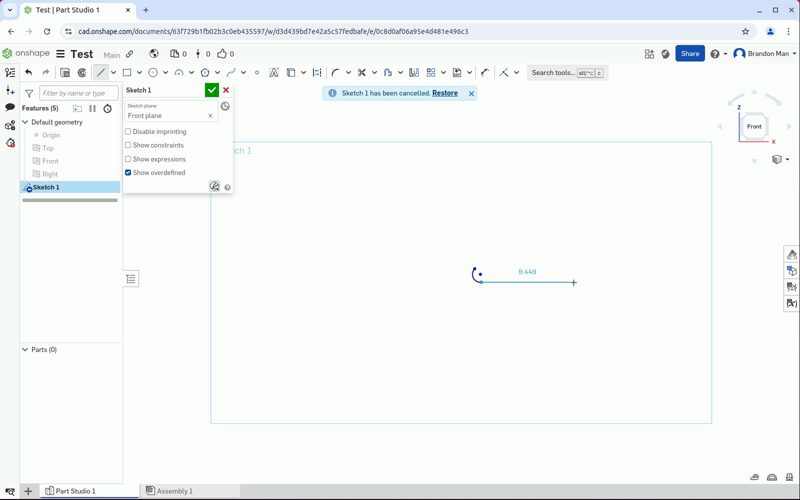
click(573, 282)
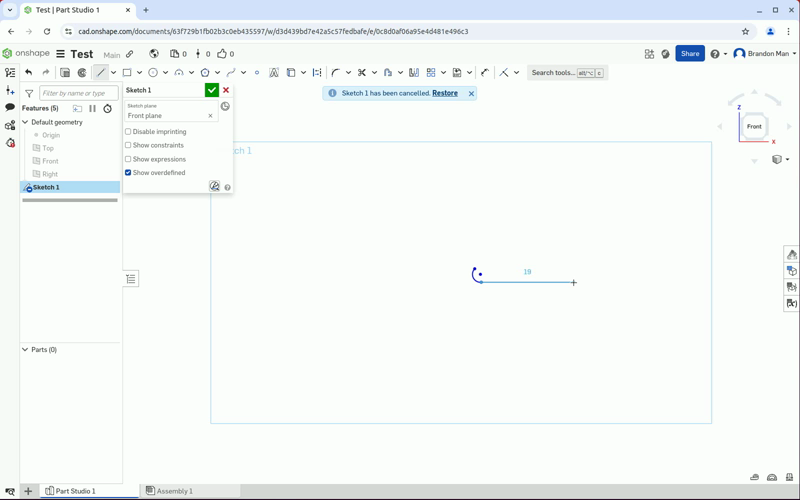
key_up(shift)
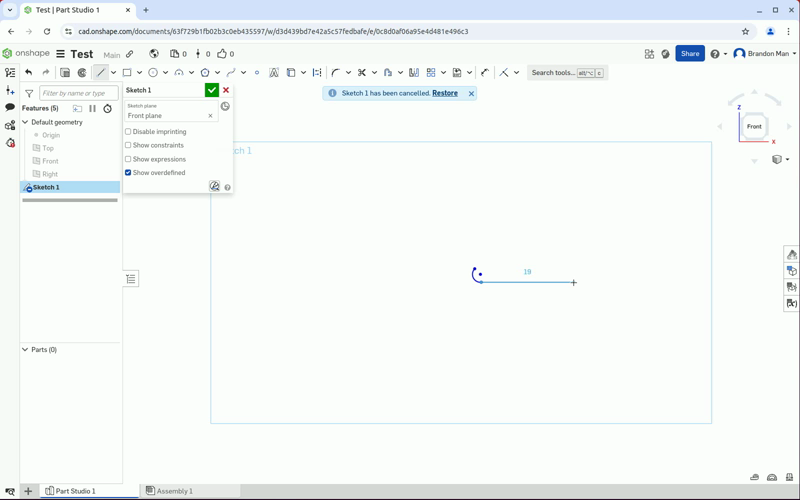
key_down(shift)
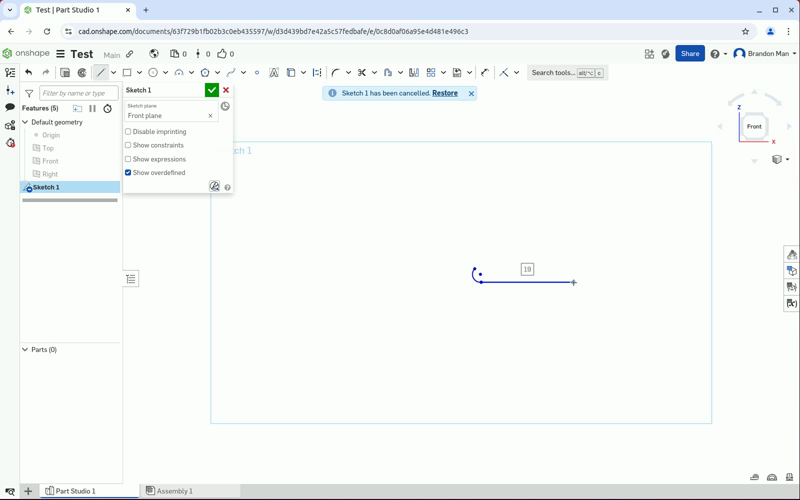
mouse_move(589, 282)
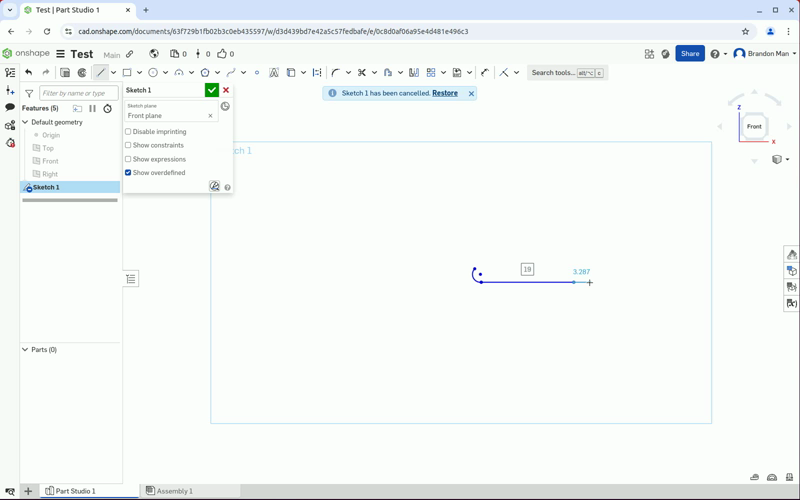
mouse_move(573, 279)
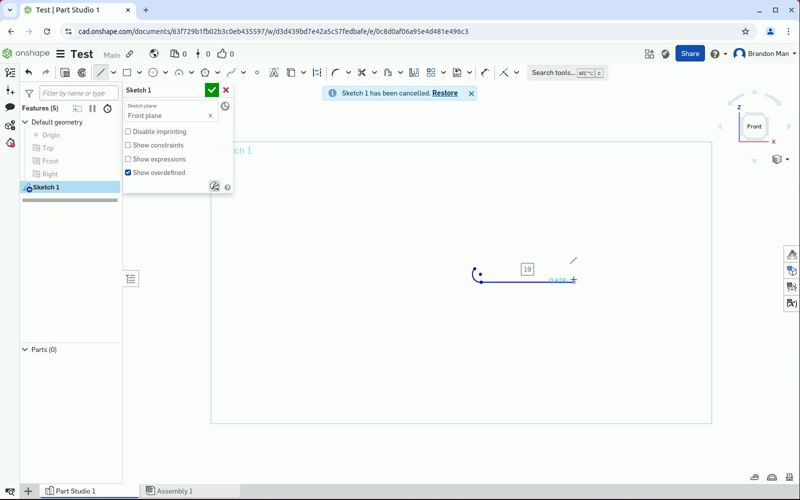
scroll(6)
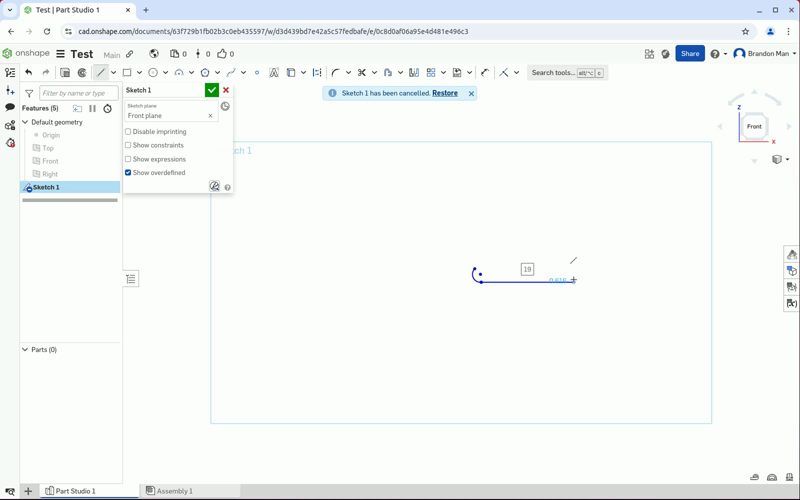
scroll(6)
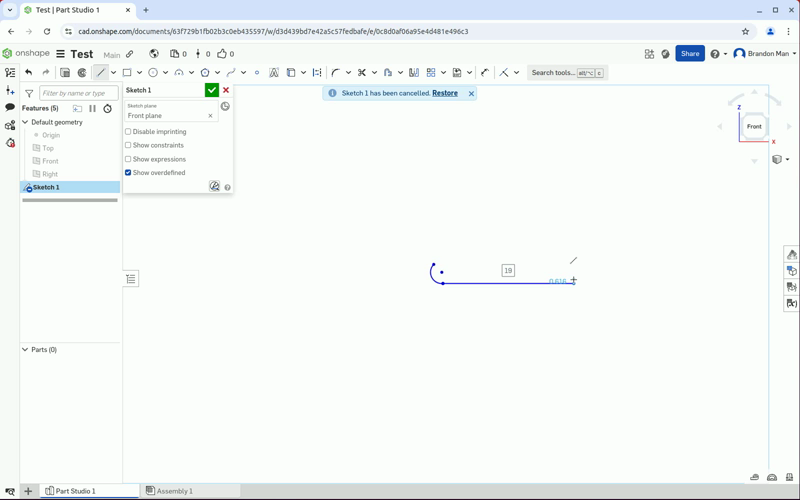
scroll(6)
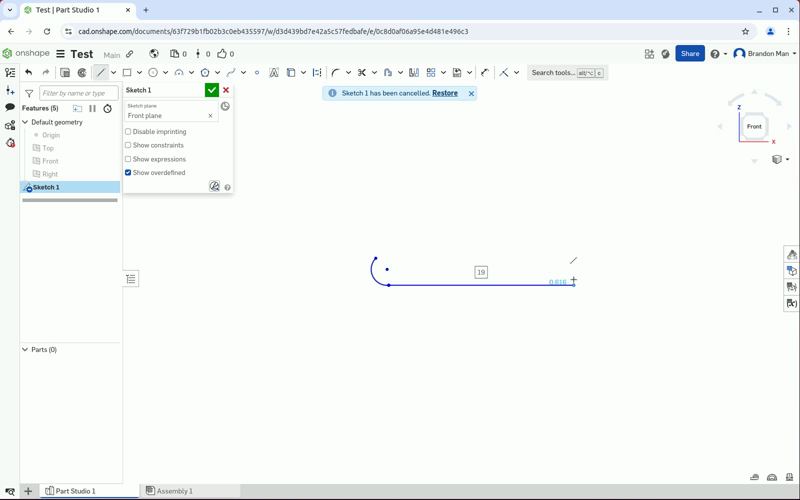
scroll(6)
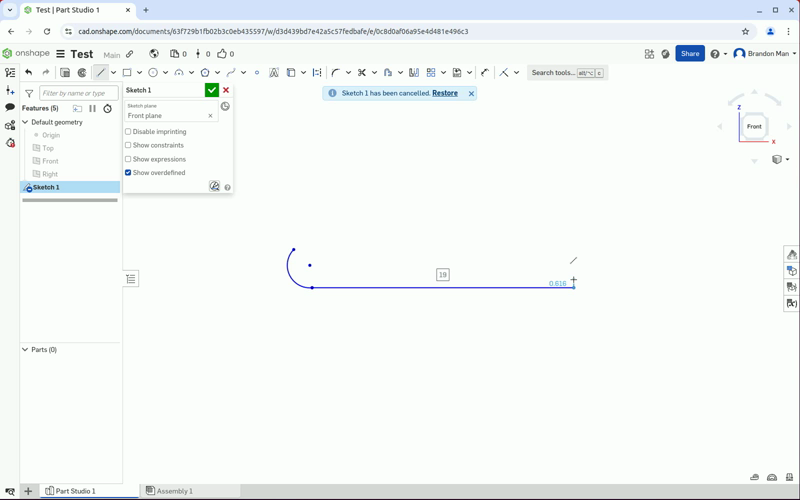
scroll(6)
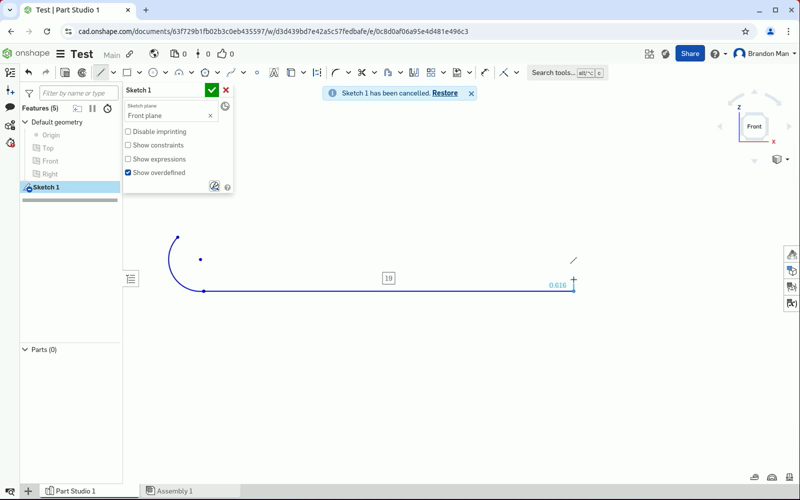
scroll(6)
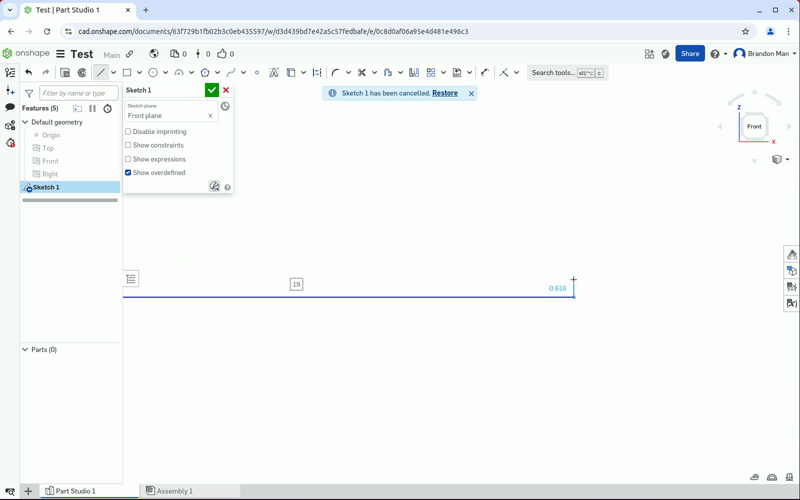
scroll(6)
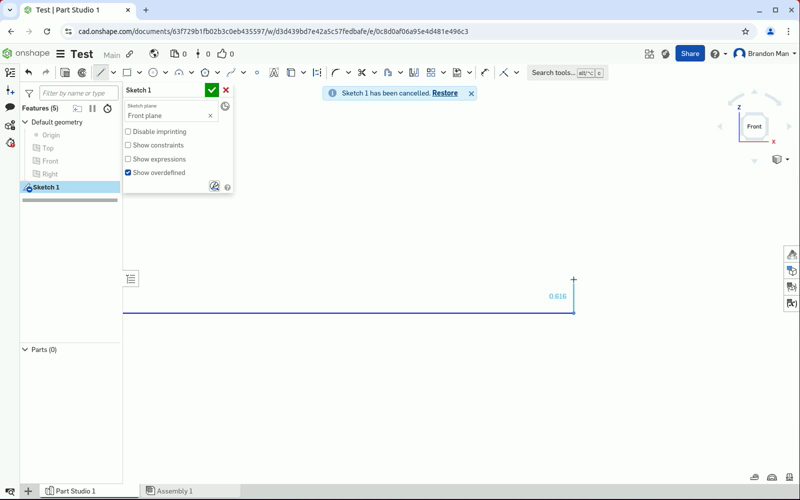
click(573, 279)
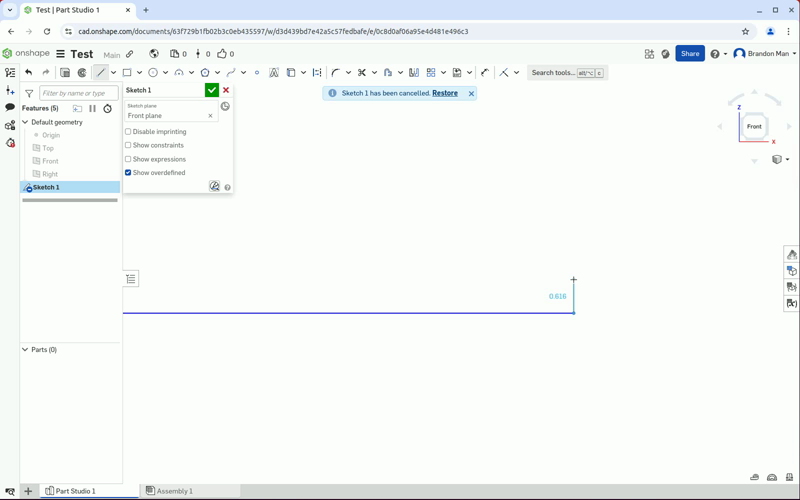
scroll(-6)
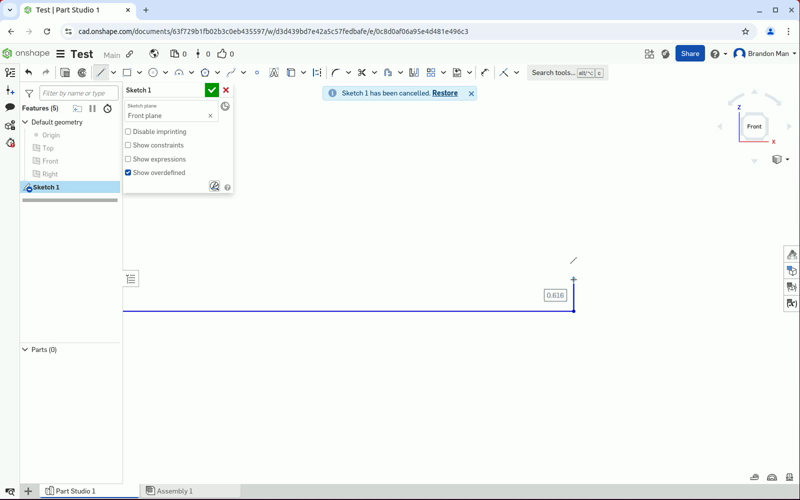
scroll(-6)
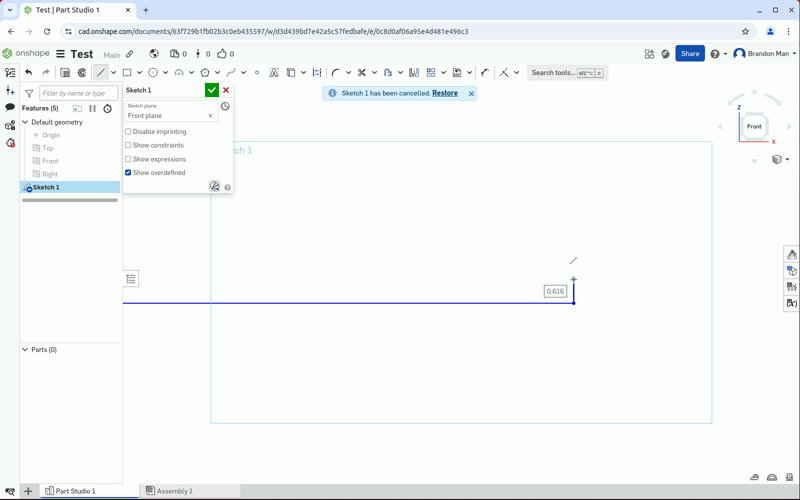
scroll(-6)
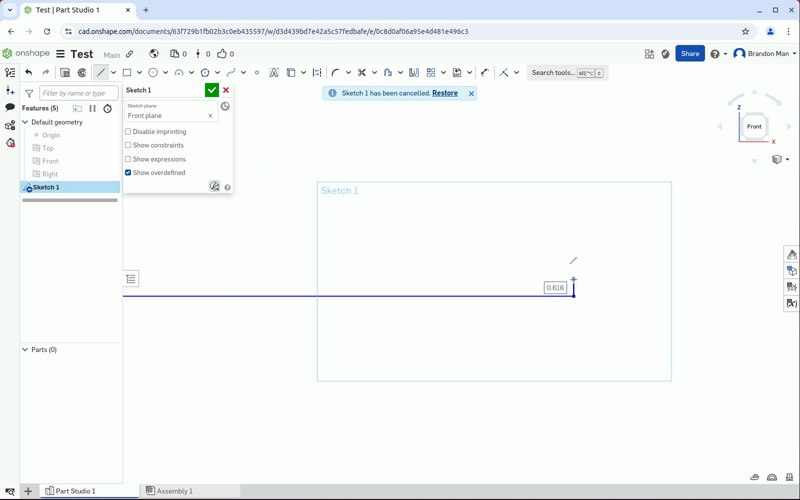
scroll(-6)
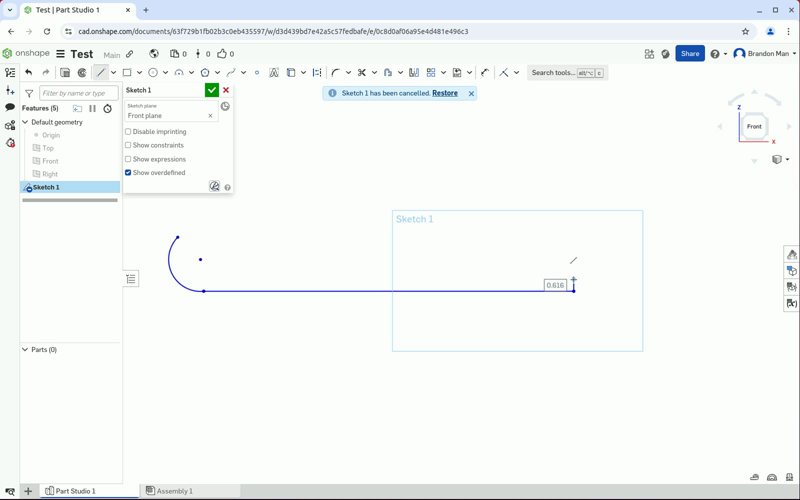
scroll(-6)
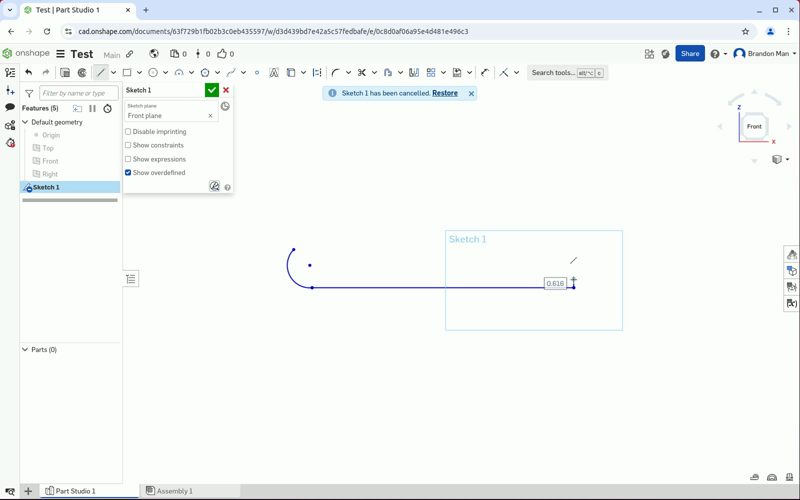
scroll(-6)
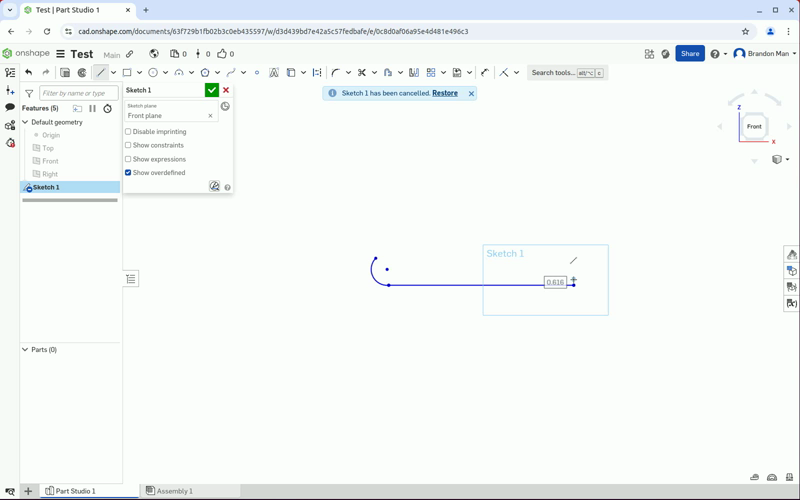
scroll(-6)
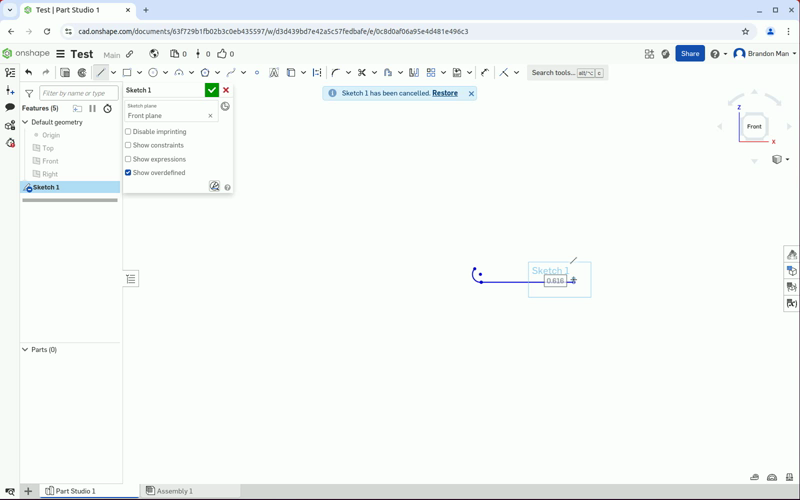
key_up(shift)
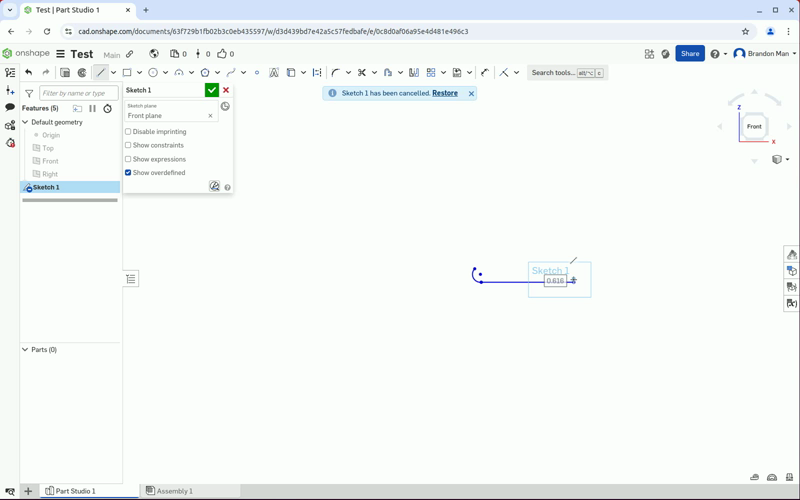
key_down(shift)
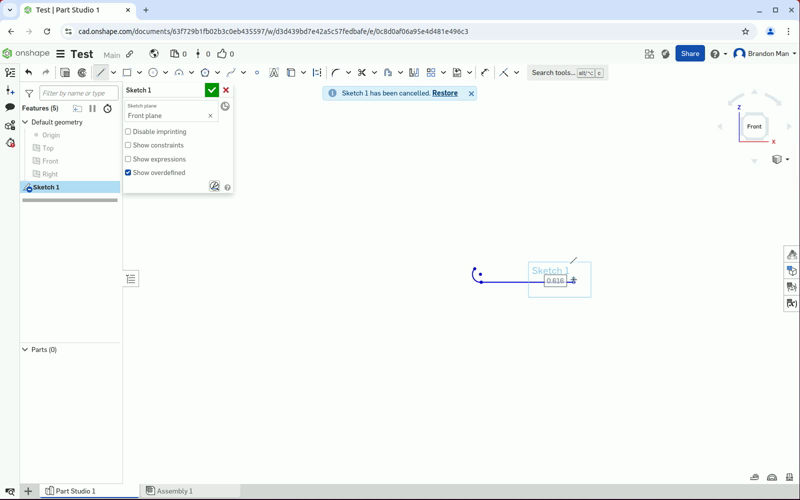
mouse_move(481, 279)
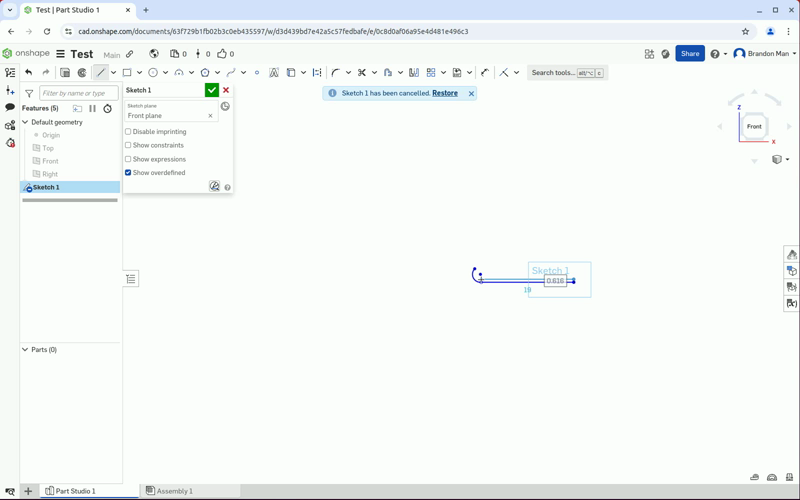
scroll(6)
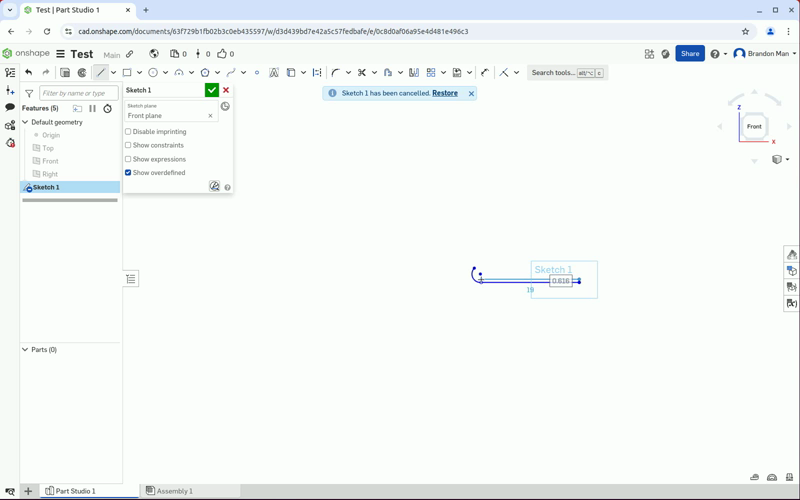
scroll(6)
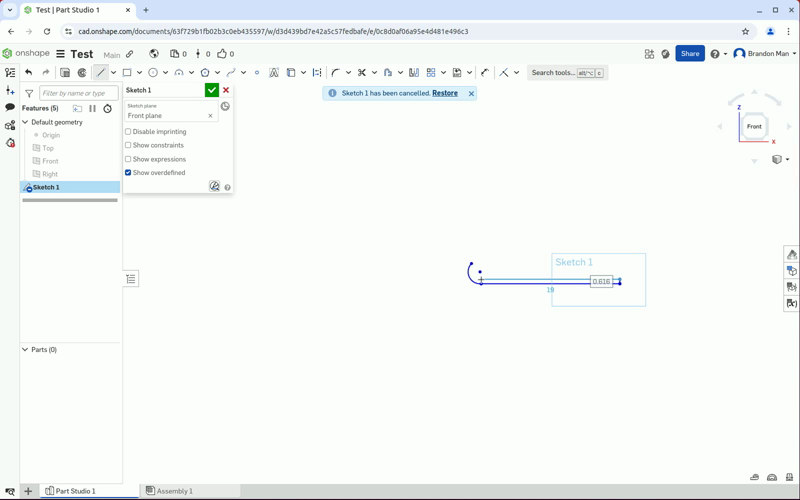
scroll(6)
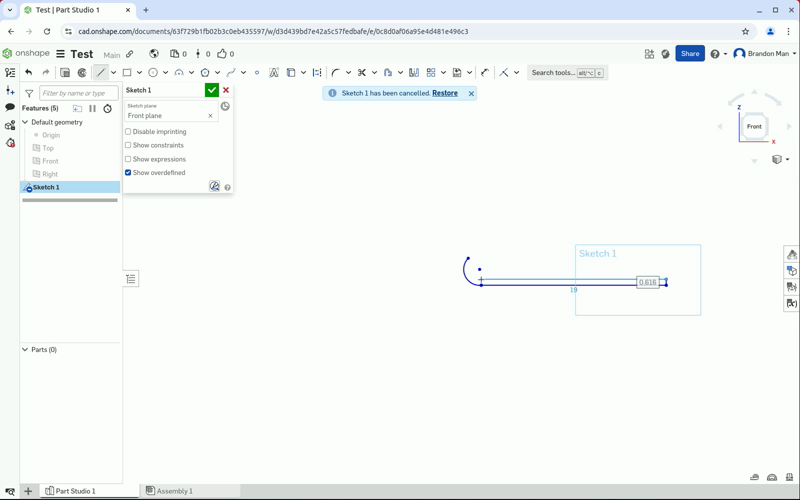
scroll(6)
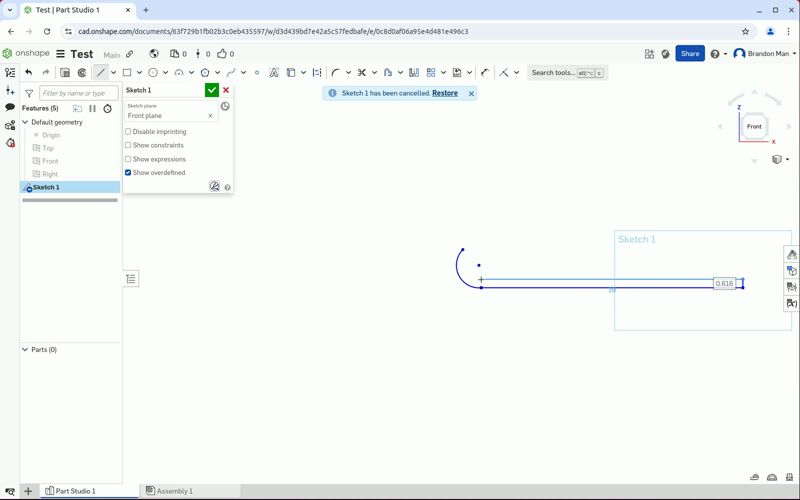
scroll(6)
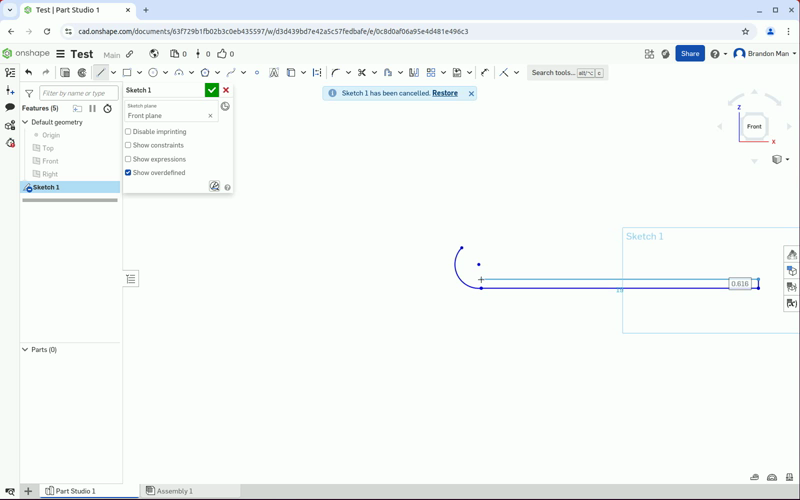
scroll(6)
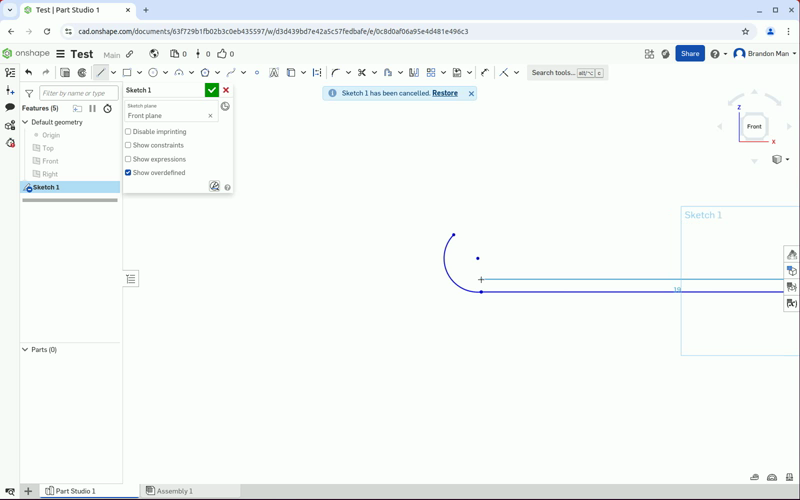
scroll(6)
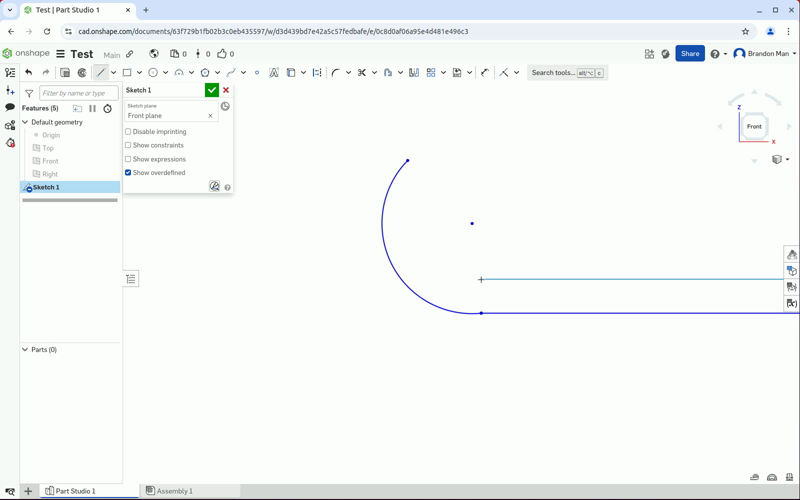
click(481, 279)
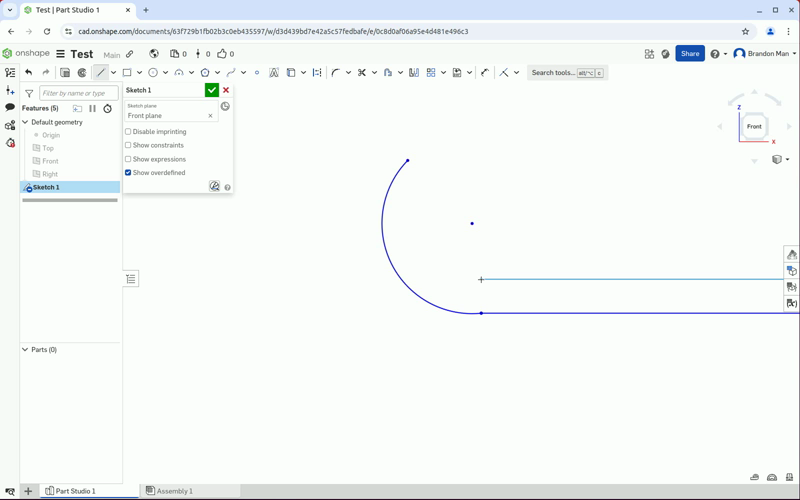
scroll(-6)
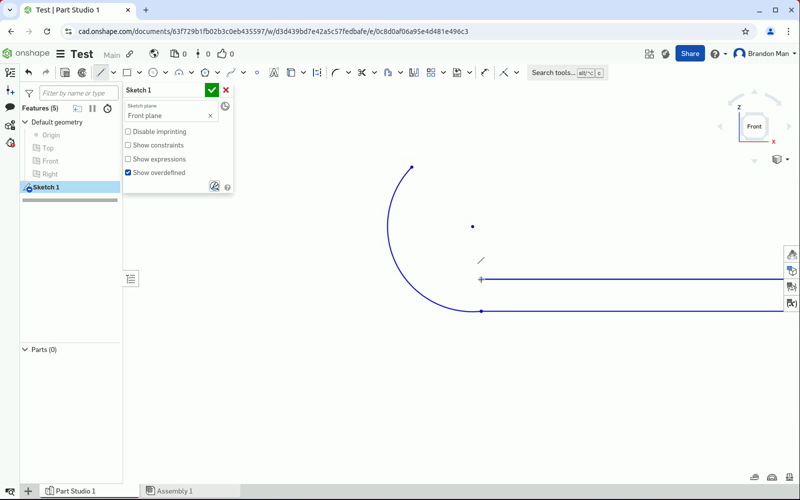
scroll(-6)
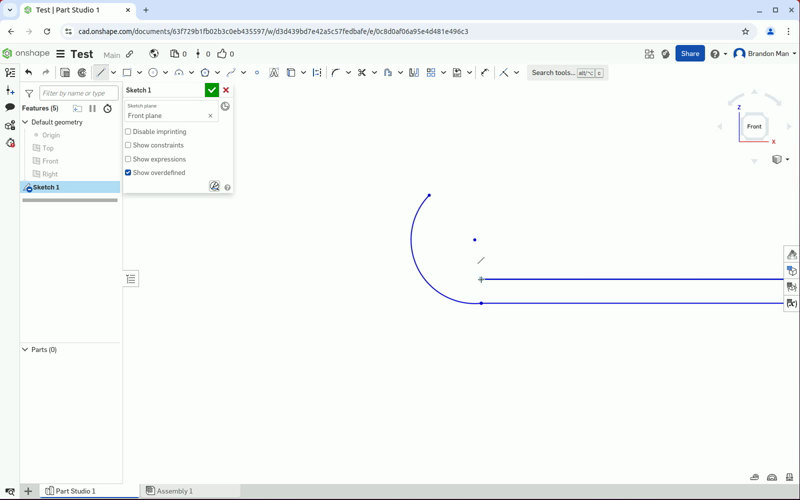
scroll(-6)
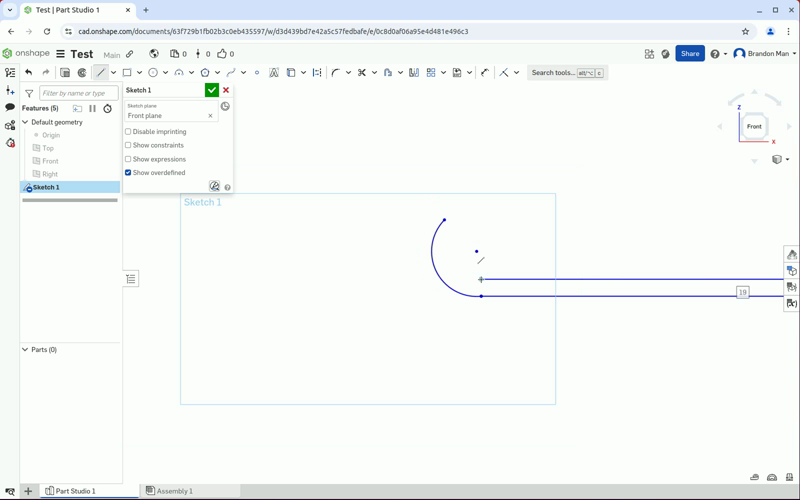
scroll(-6)
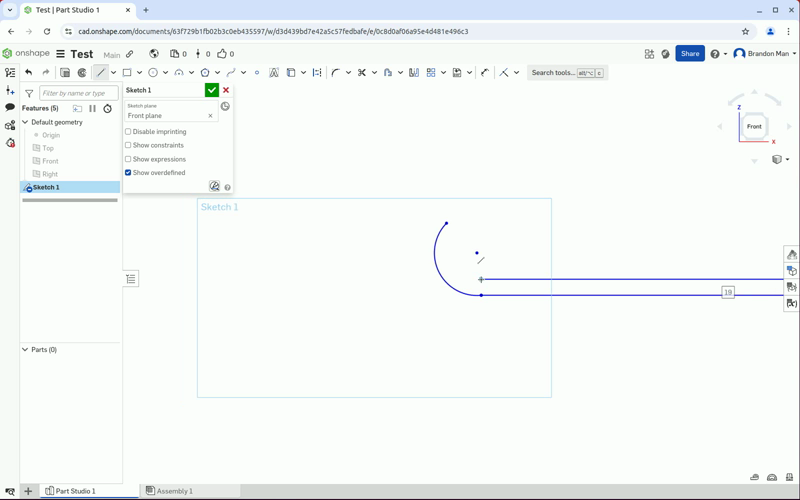
scroll(-6)
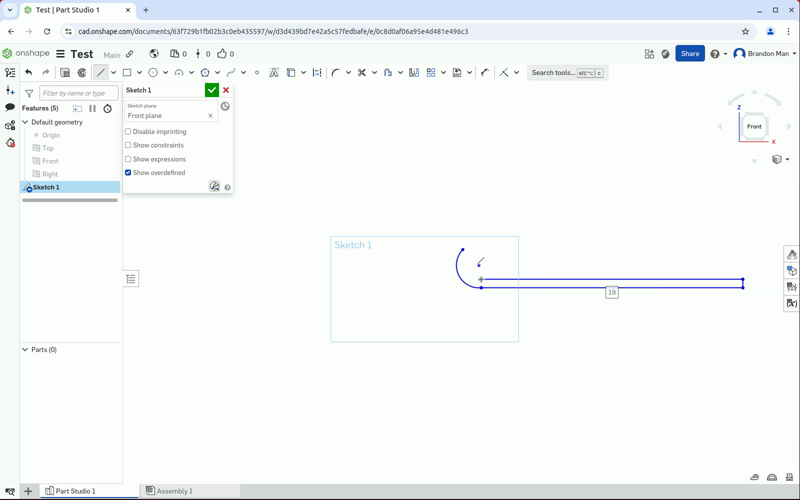
scroll(-6)
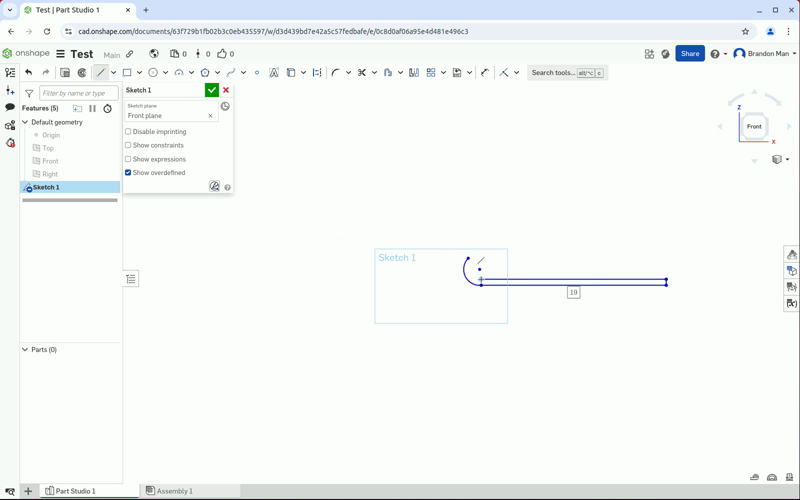
scroll(-6)
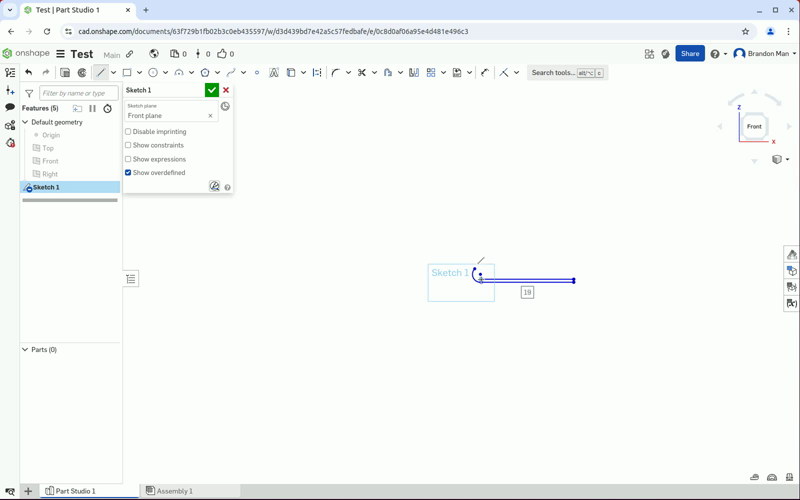
key_up(shift)
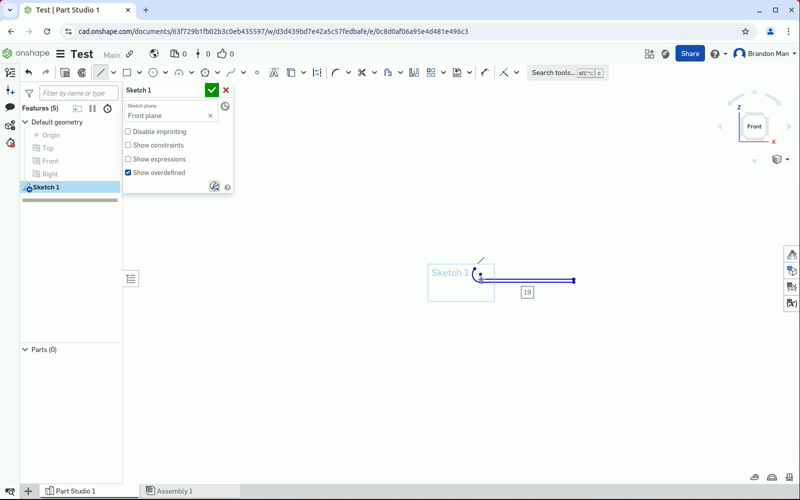
key(esc)
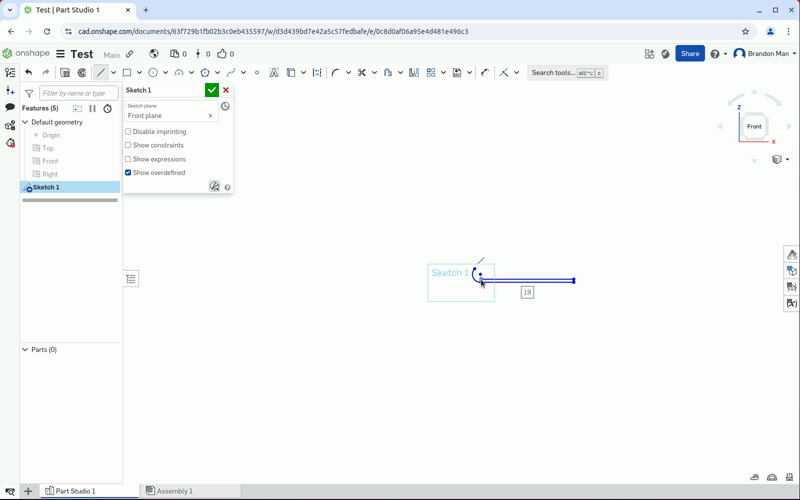
key(a)
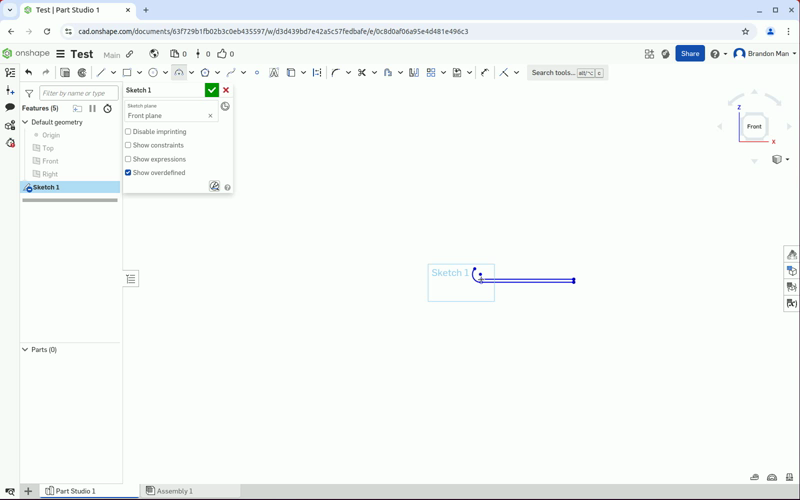
mouse_move(481, 279)
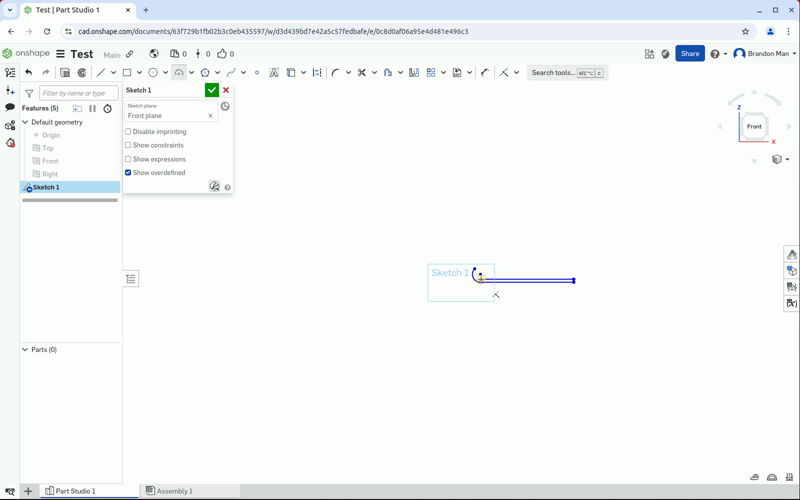
scroll(6)
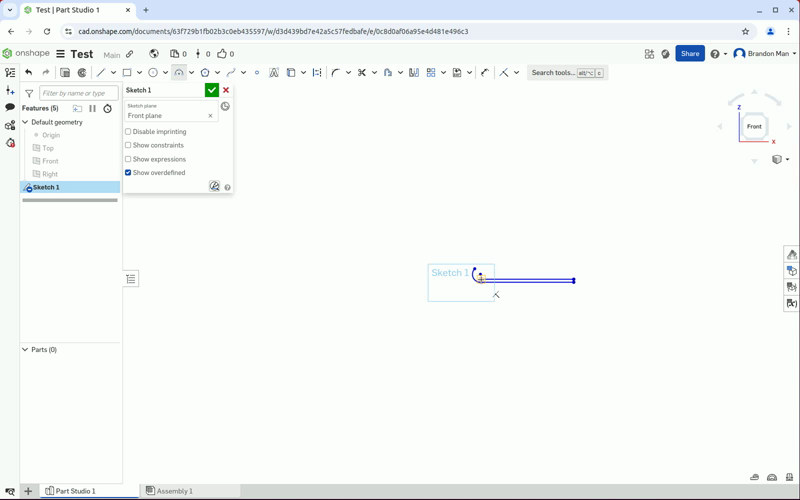
scroll(6)
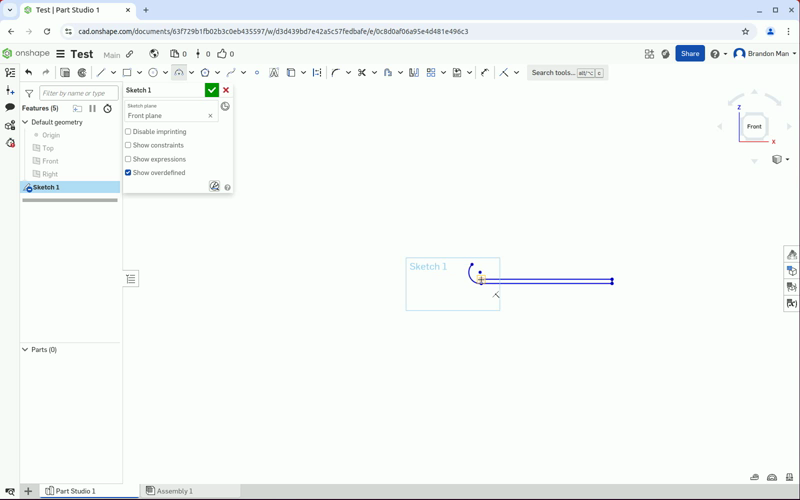
scroll(6)
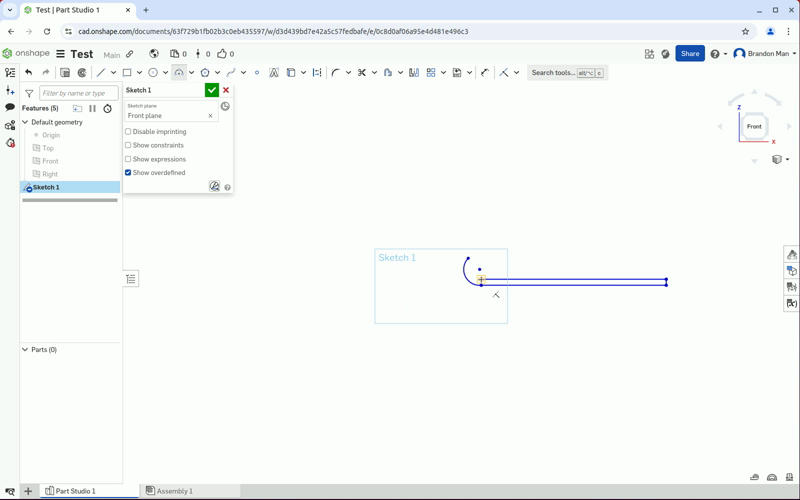
scroll(6)
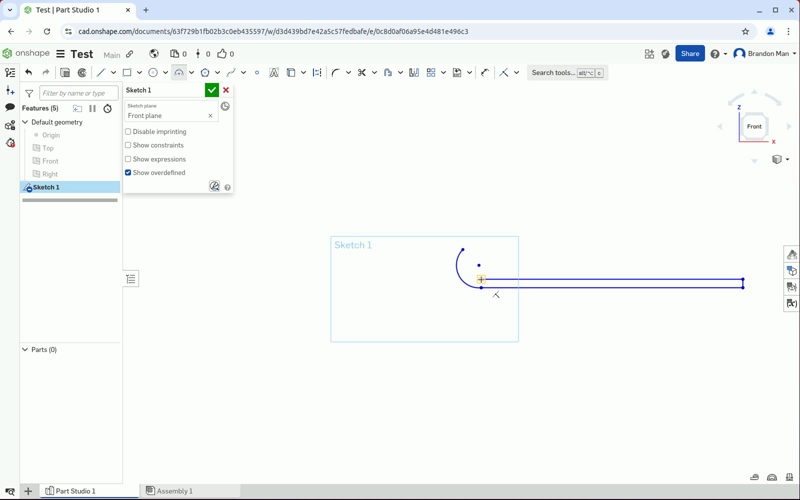
scroll(6)
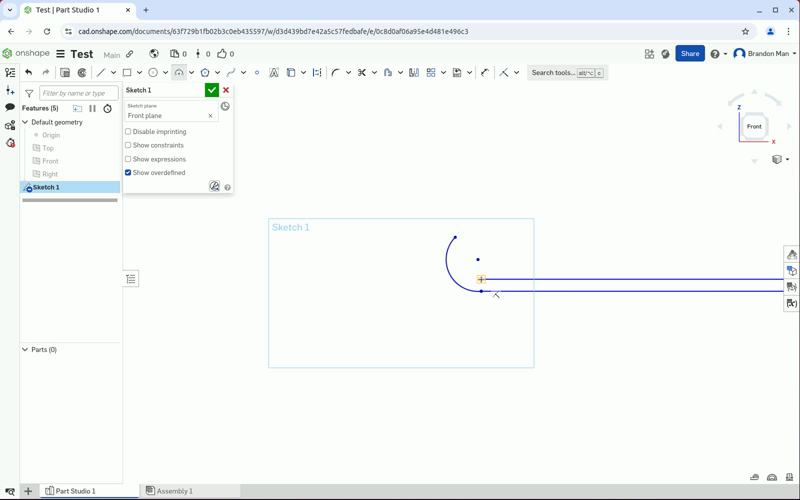
scroll(6)
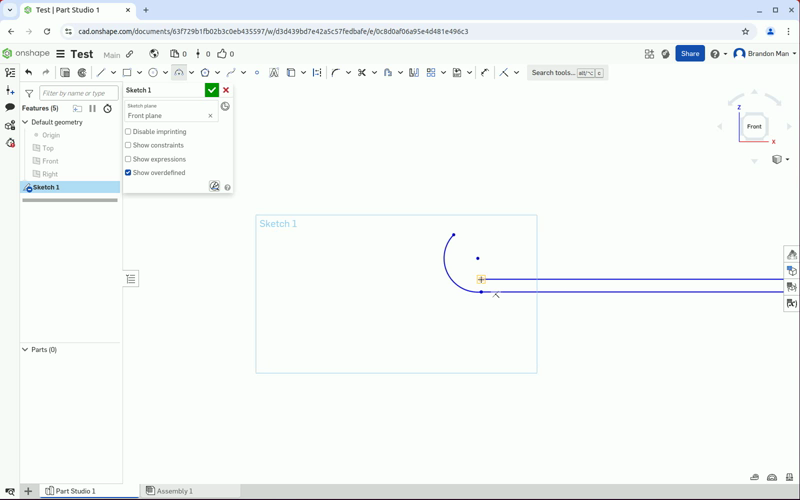
scroll(6)
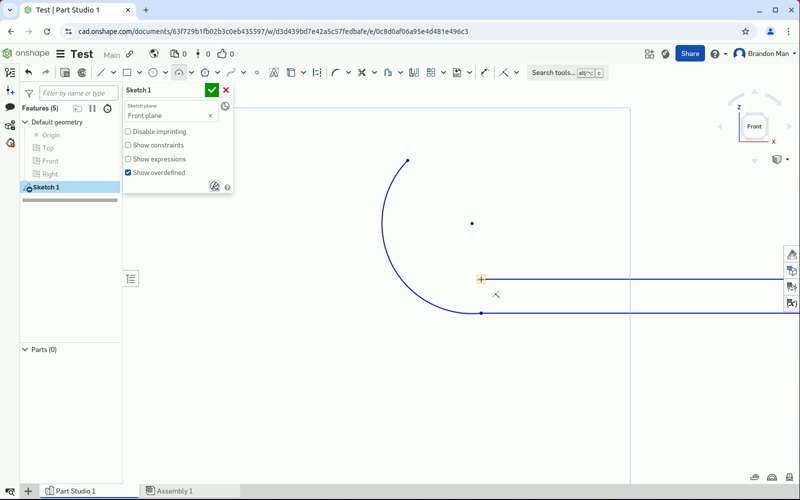
click(481, 279)
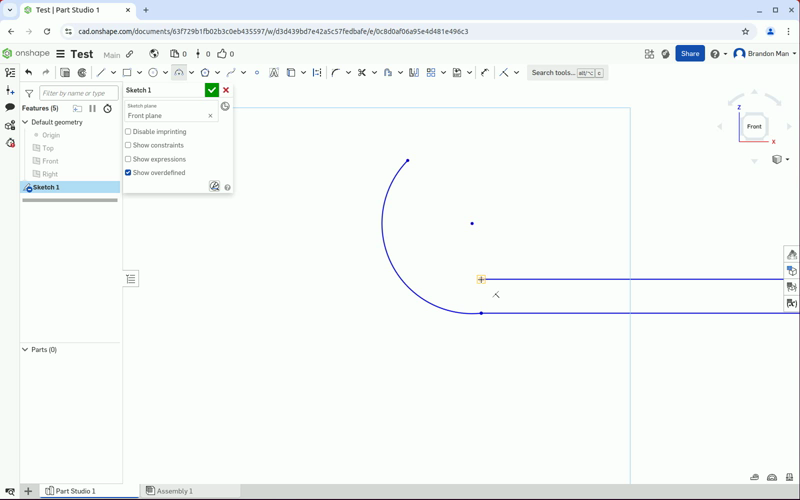
scroll(-6)
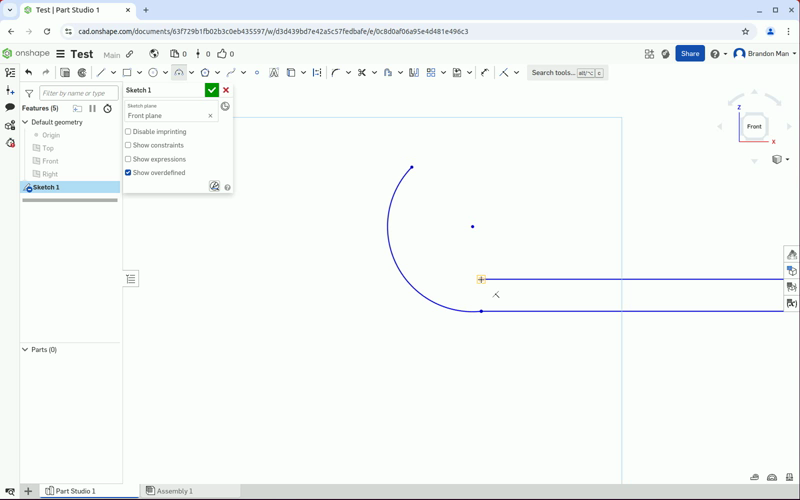
scroll(-6)
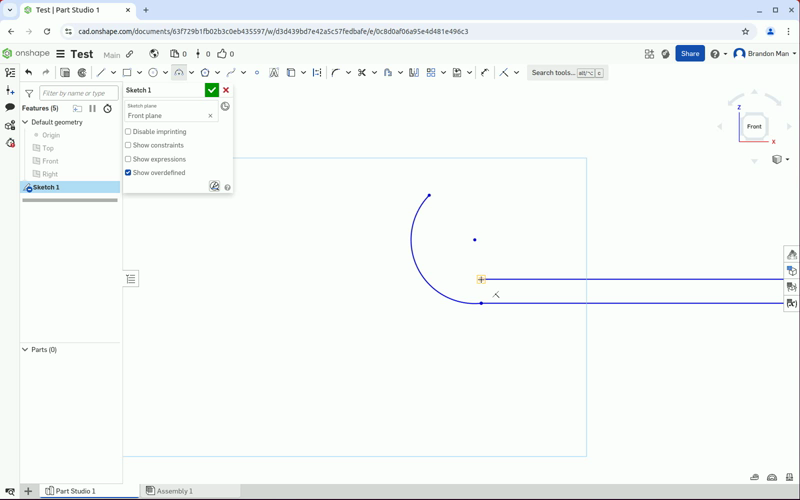
scroll(-6)
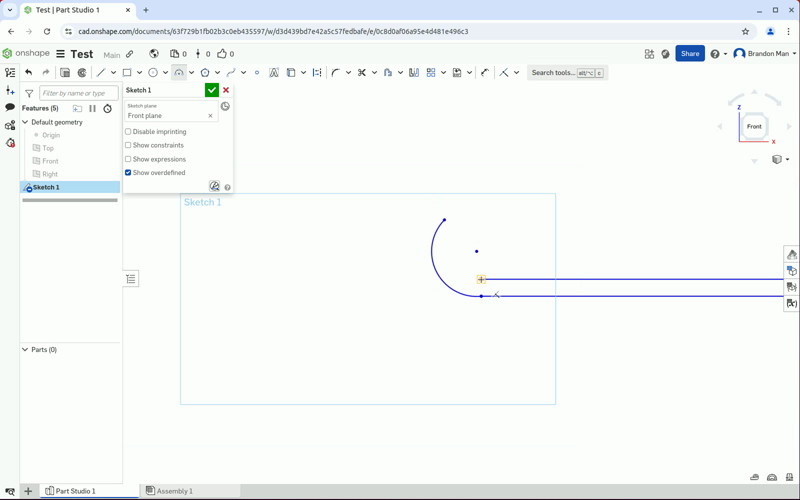
scroll(-6)
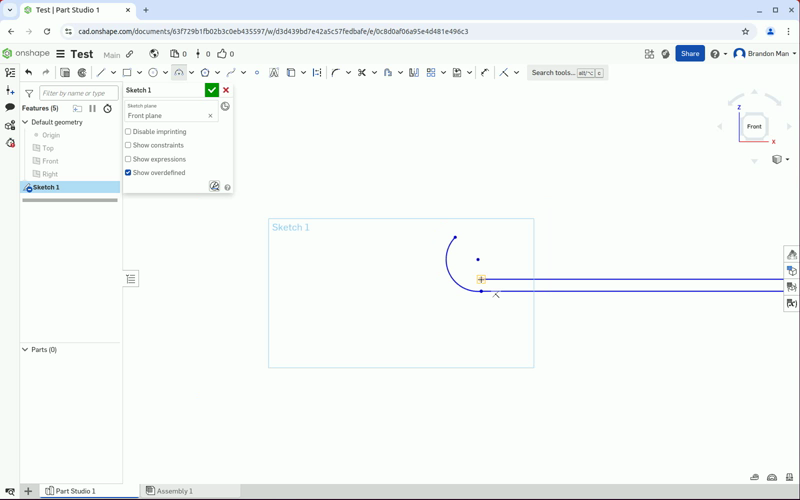
scroll(-6)
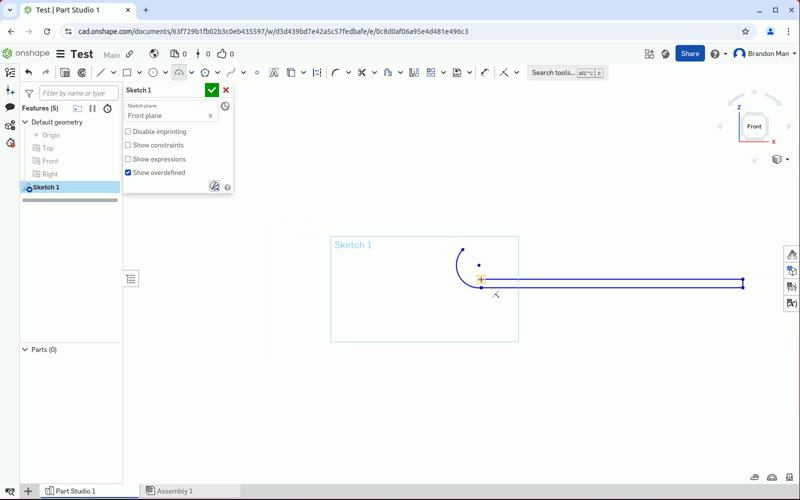
scroll(-6)
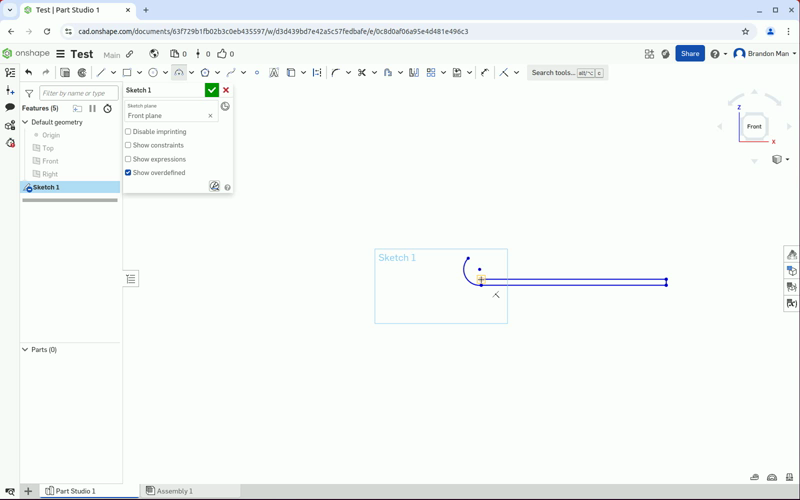
scroll(-6)
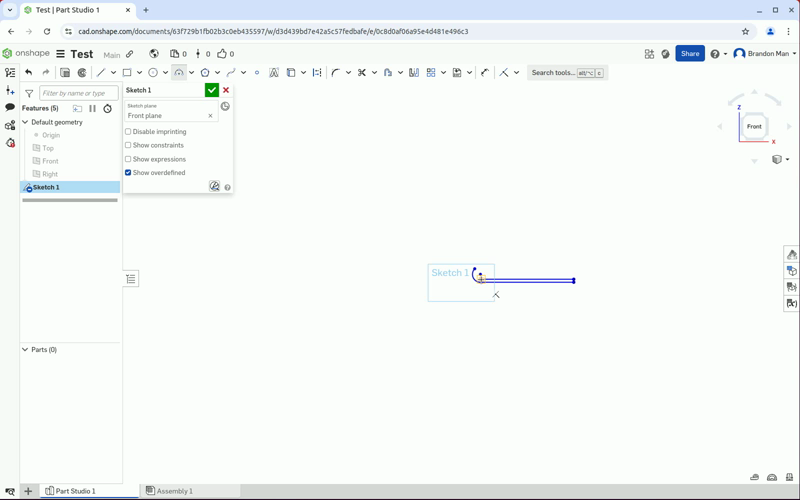
key_down(shift)
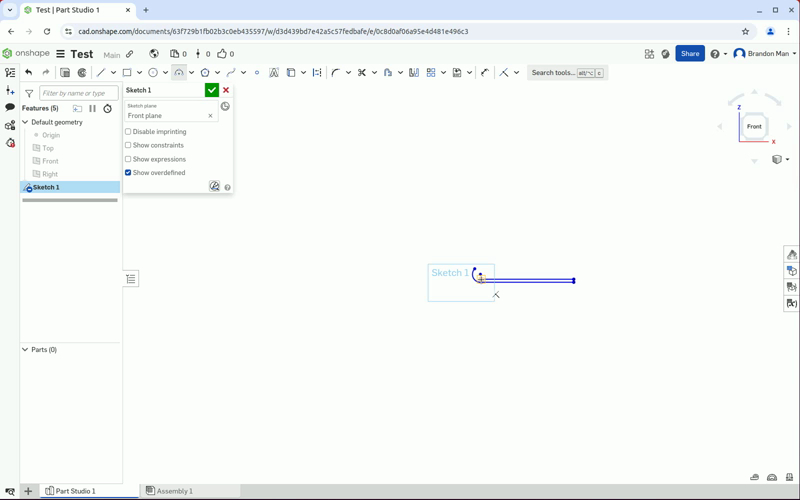
mouse_move(477, 270)
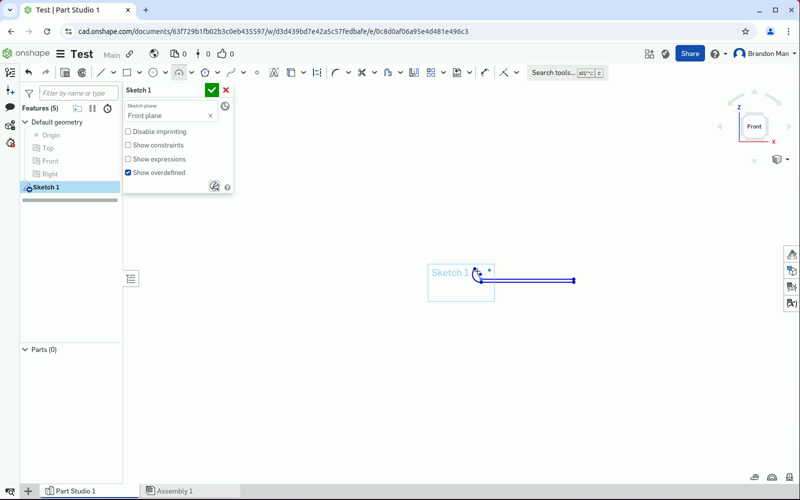
scroll(6)
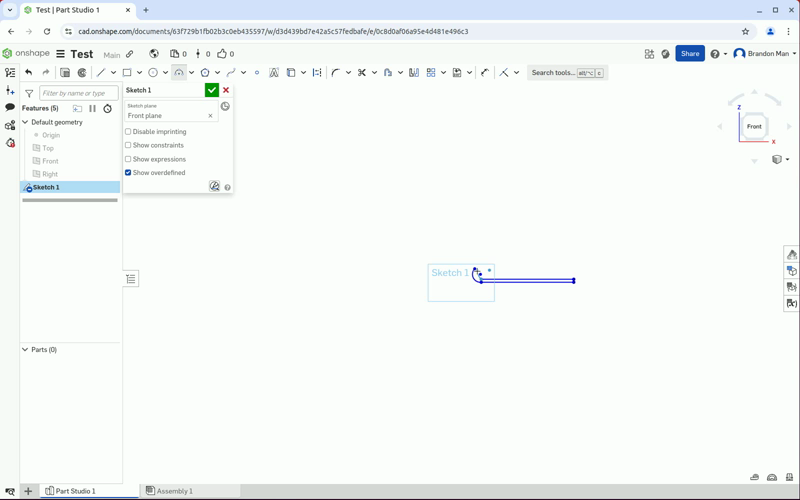
scroll(6)
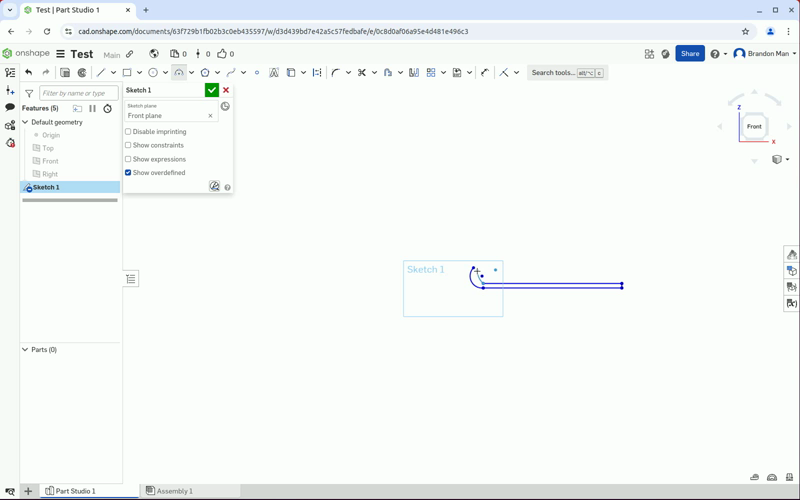
scroll(6)
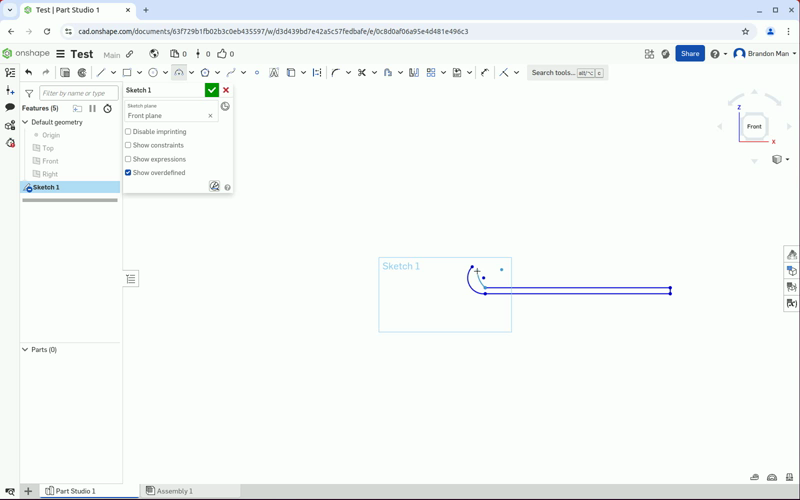
scroll(6)
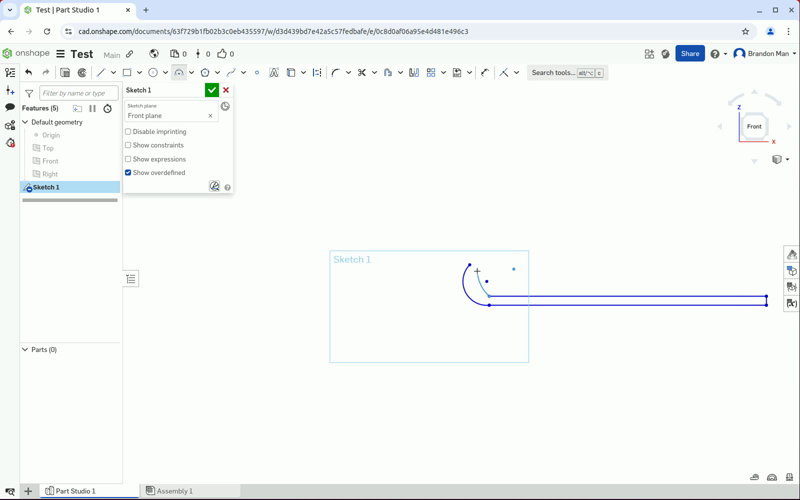
scroll(6)
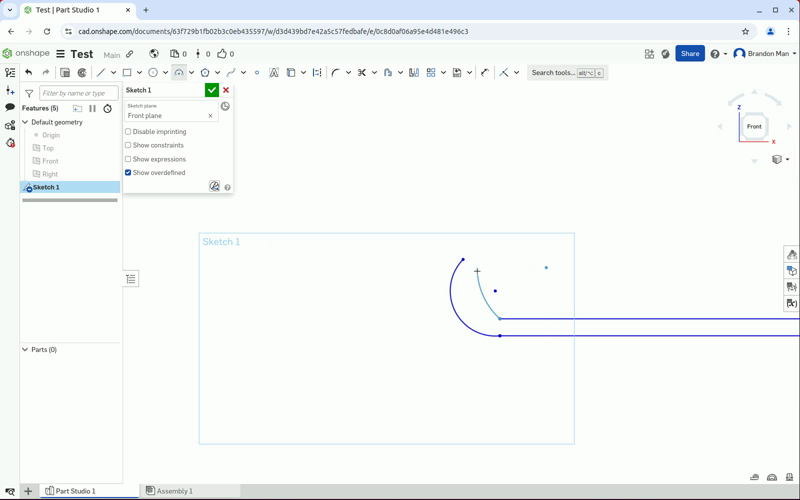
scroll(6)
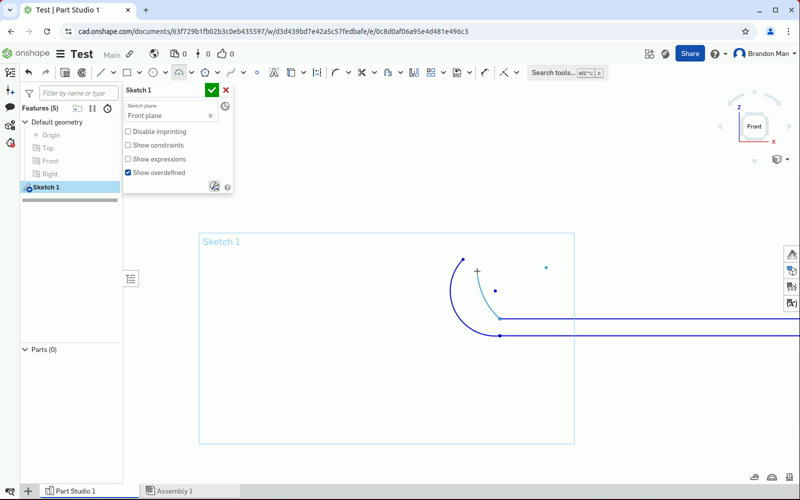
scroll(6)
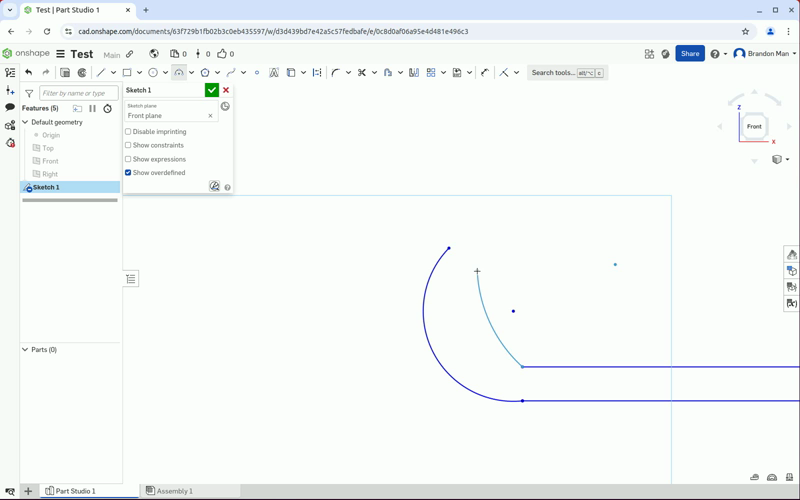
click(477, 270)
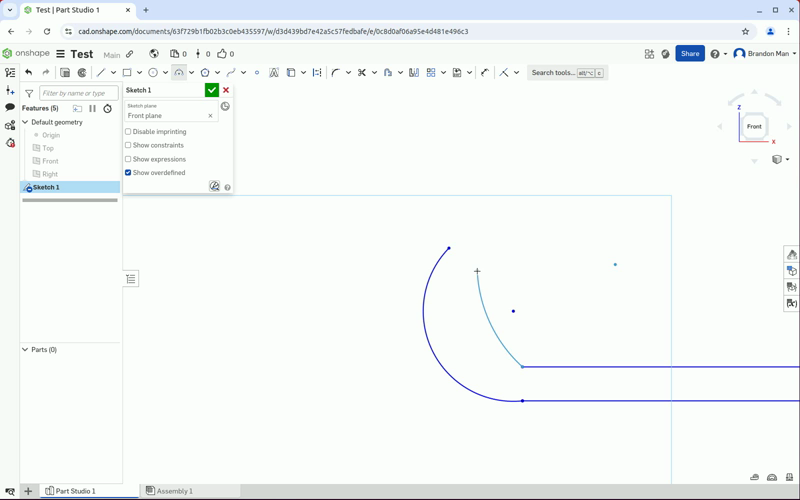
scroll(-6)
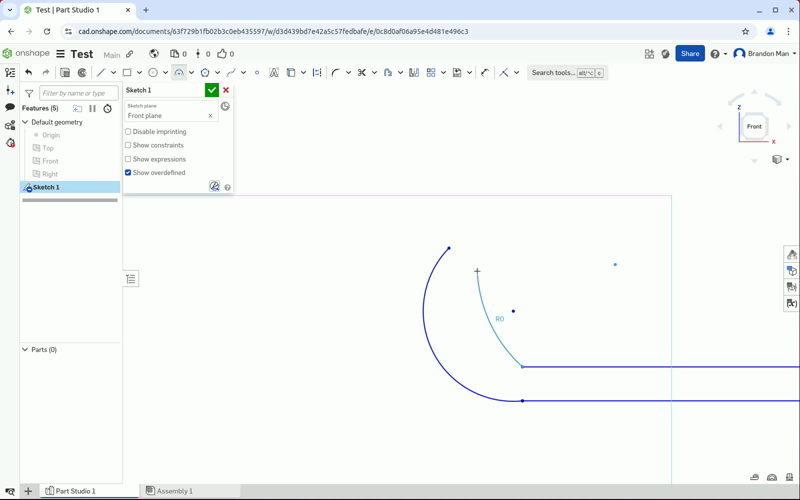
scroll(-6)
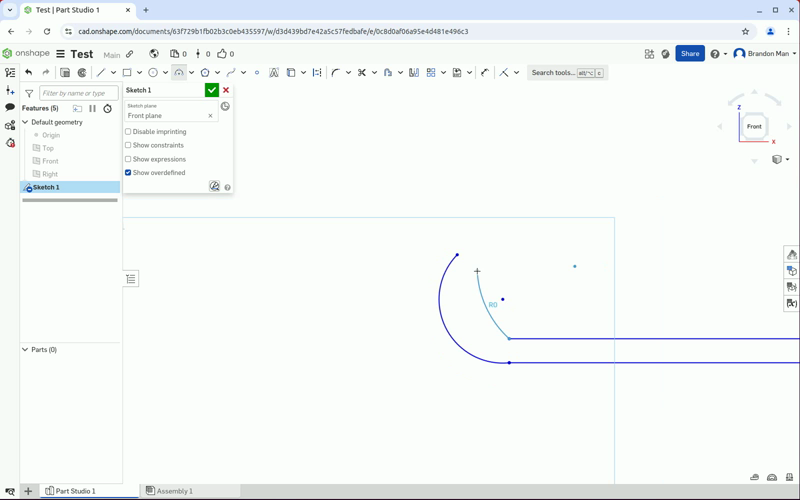
scroll(-6)
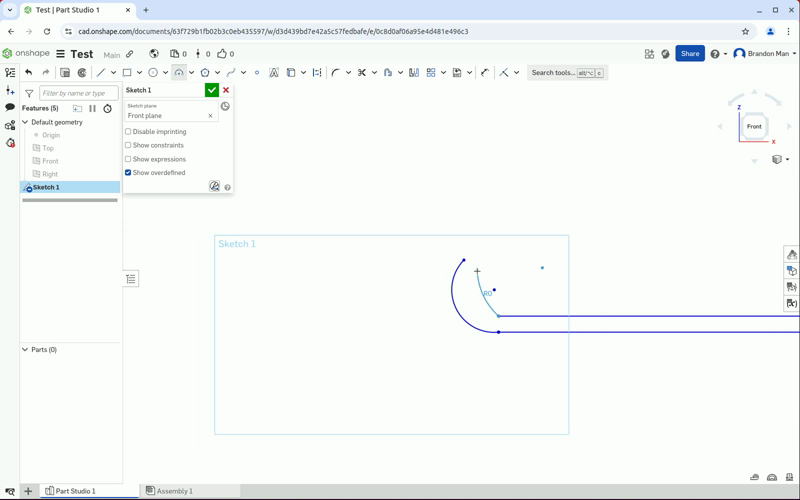
scroll(-6)
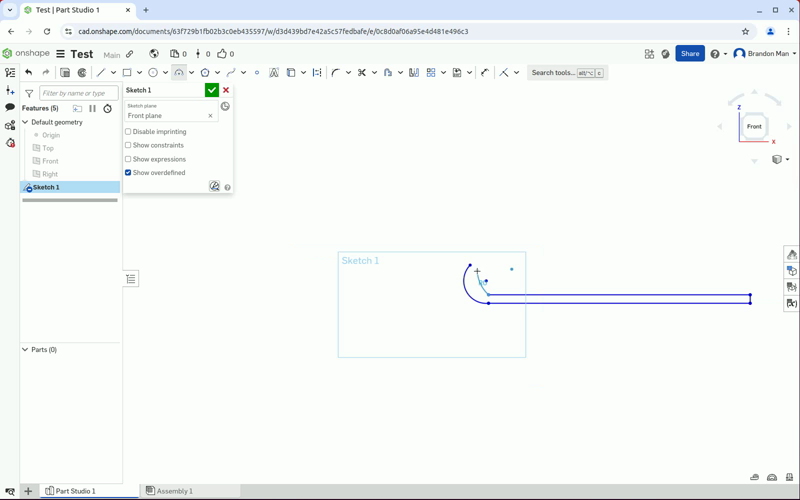
scroll(-6)
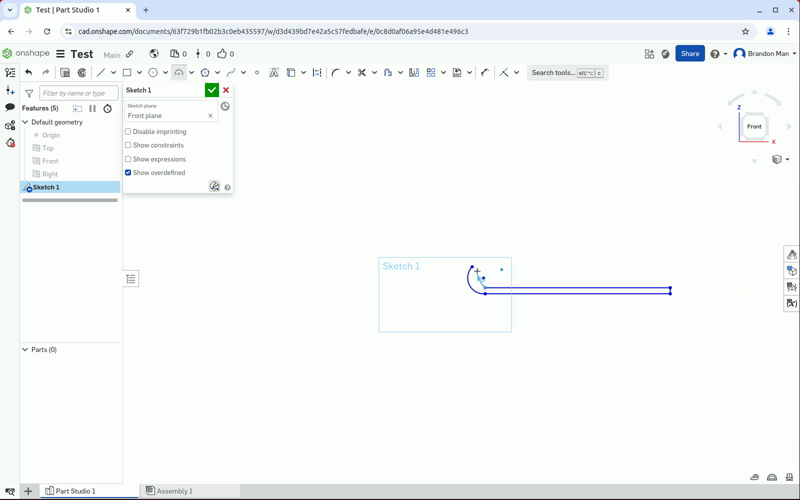
scroll(-6)
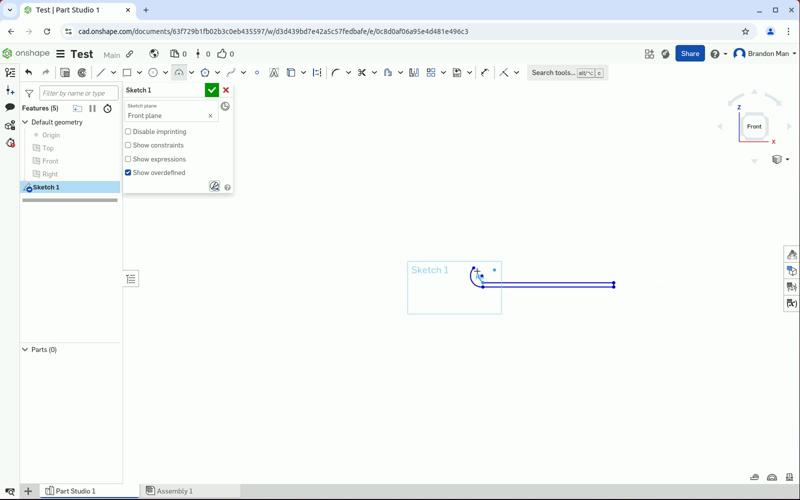
scroll(-6)
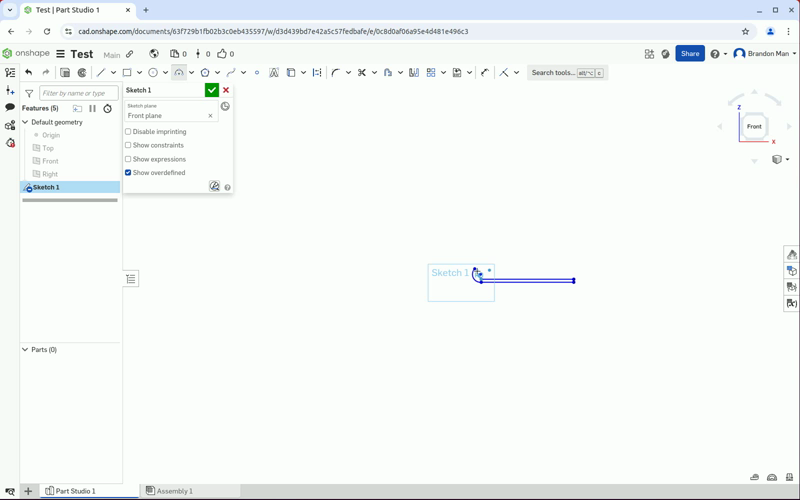
mouse_move(476, 276)
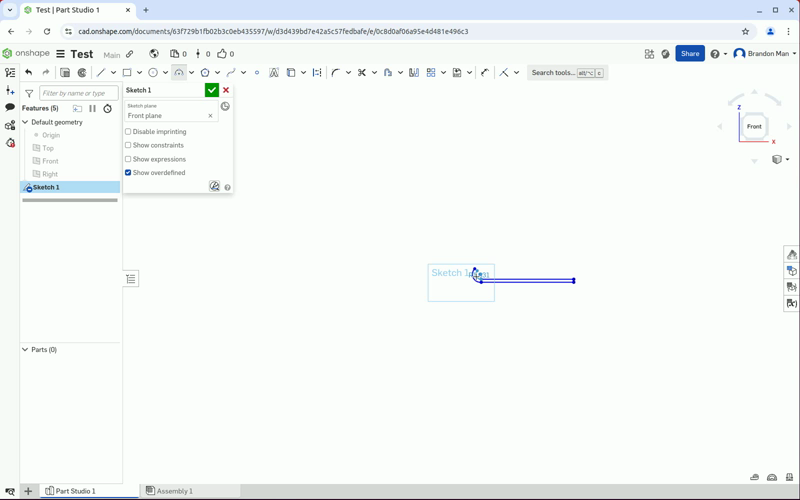
scroll(6)
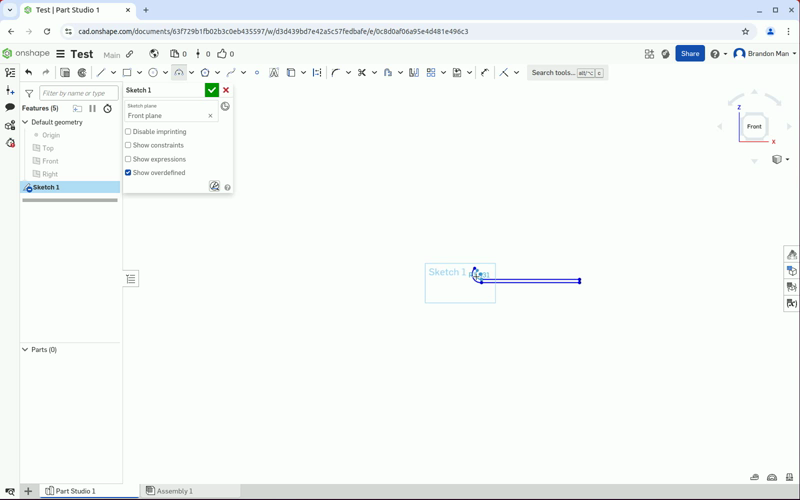
scroll(6)
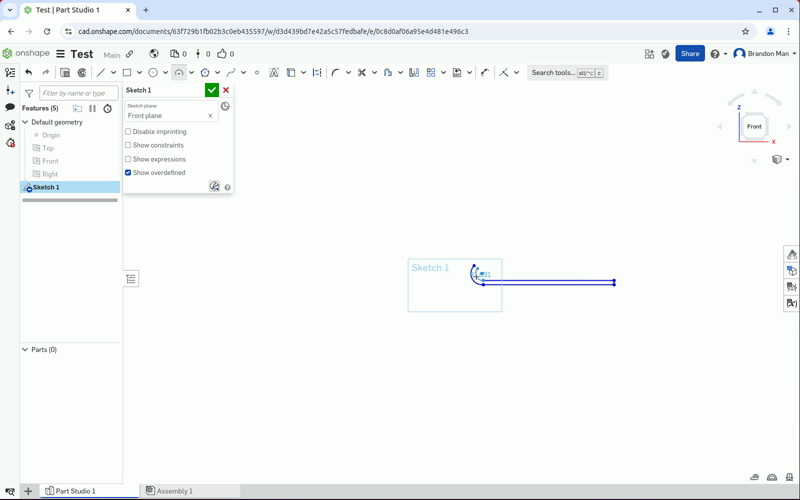
scroll(6)
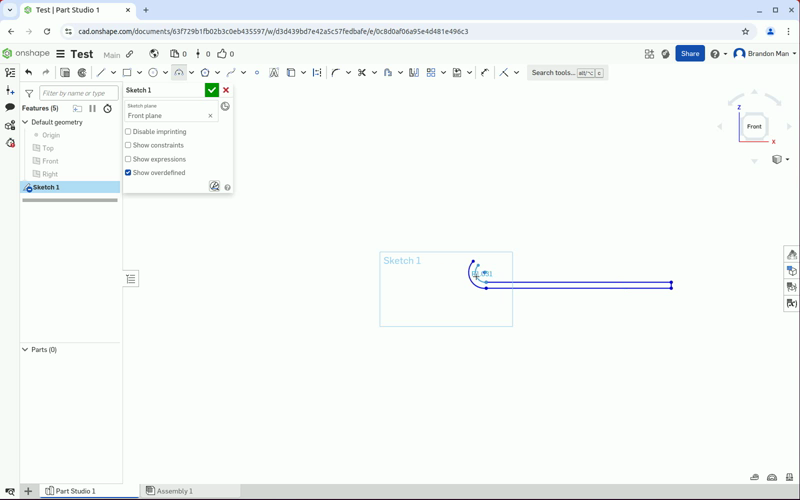
scroll(6)
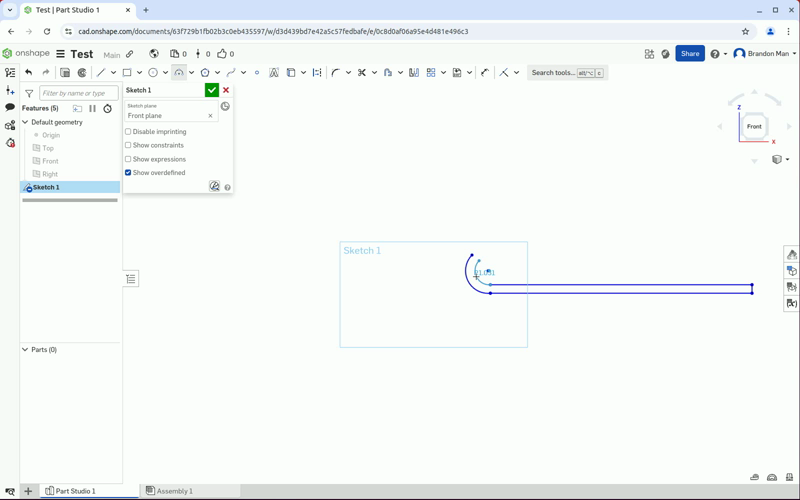
scroll(6)
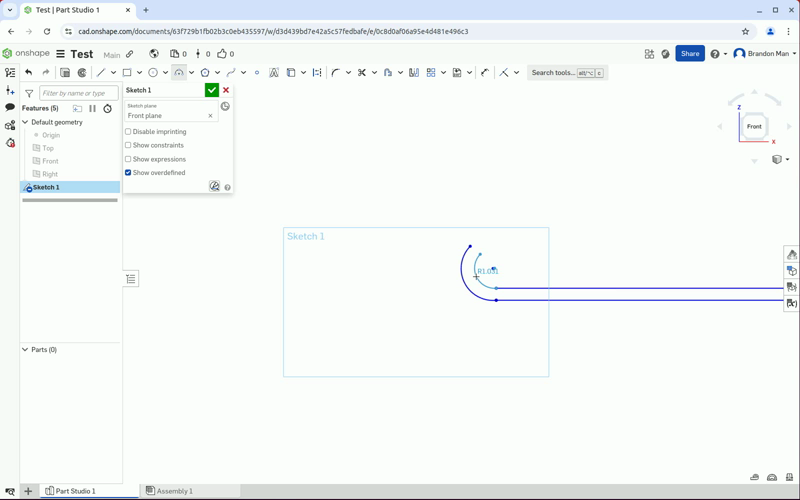
scroll(6)
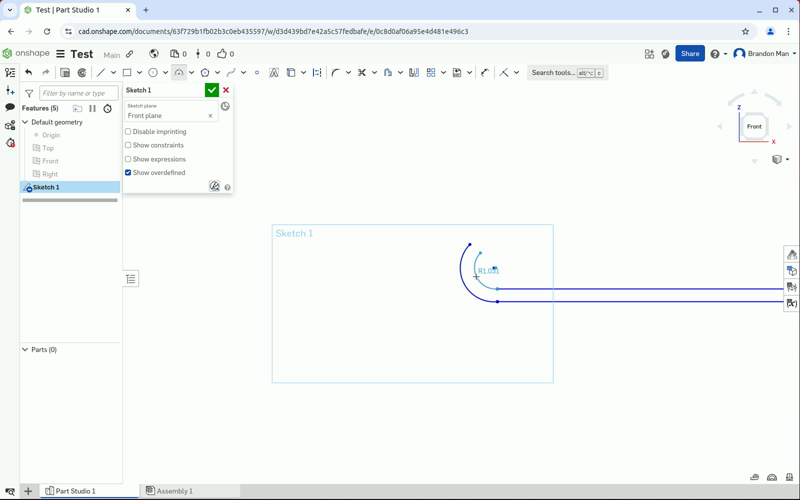
scroll(6)
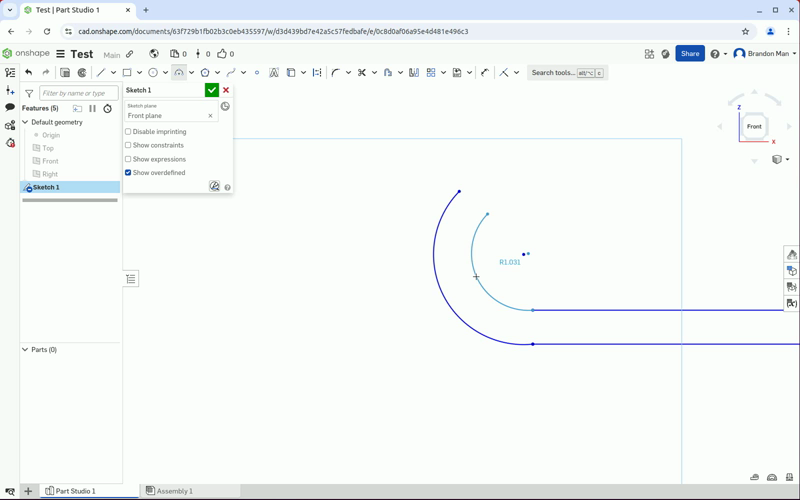
click(476, 276)
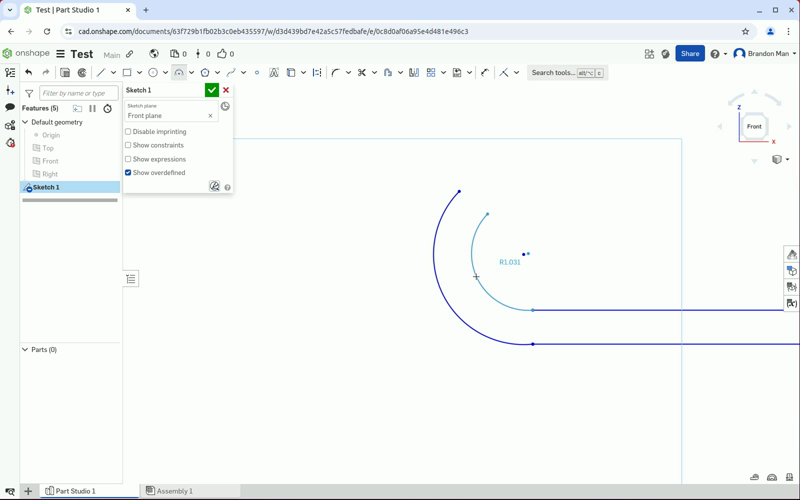
scroll(-6)
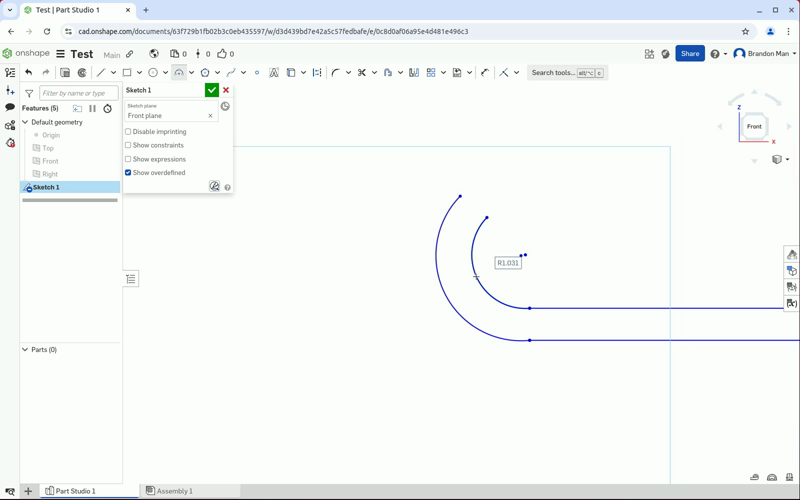
scroll(-6)
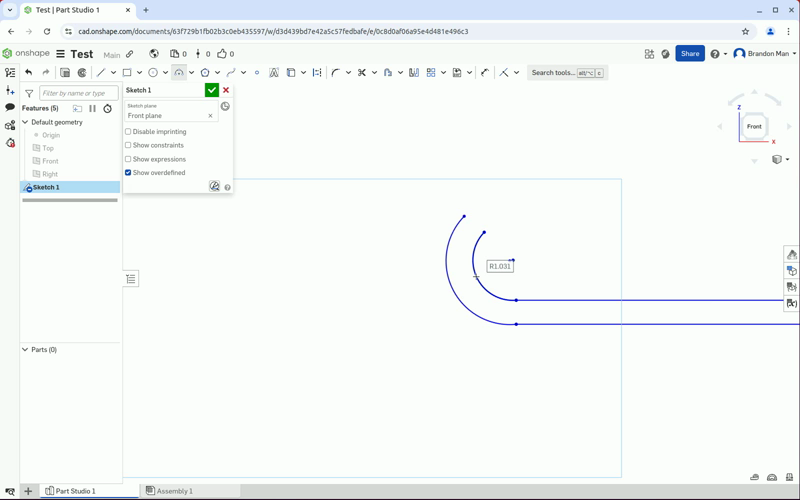
scroll(-6)
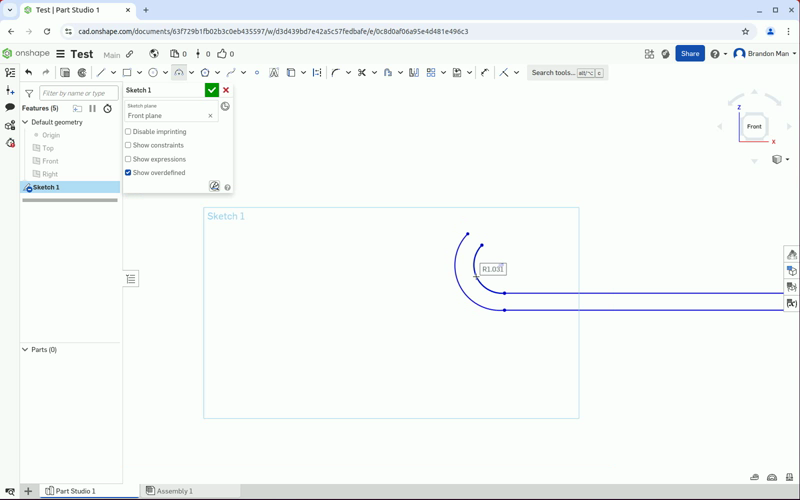
scroll(-6)
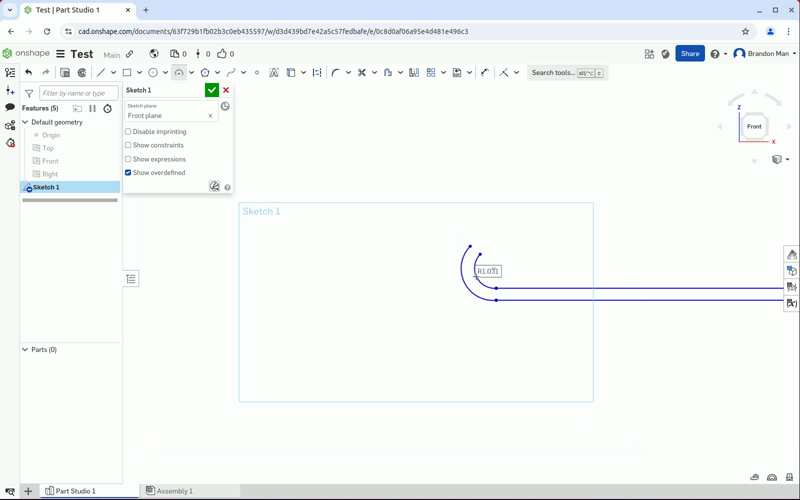
scroll(-6)
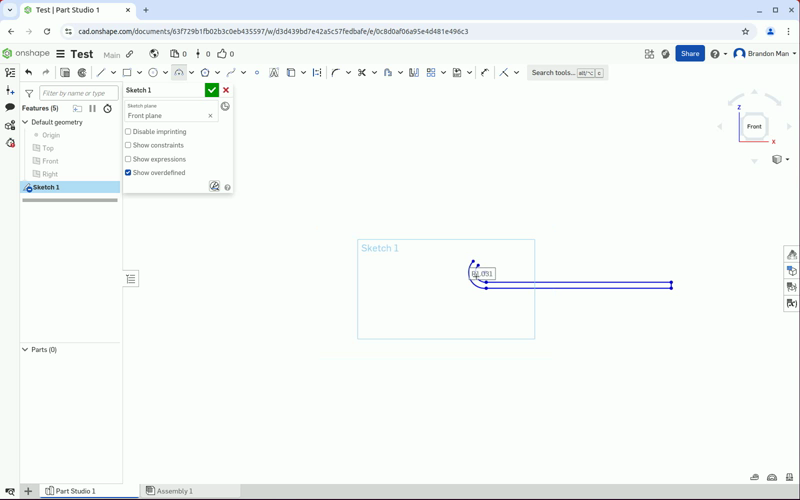
scroll(-6)
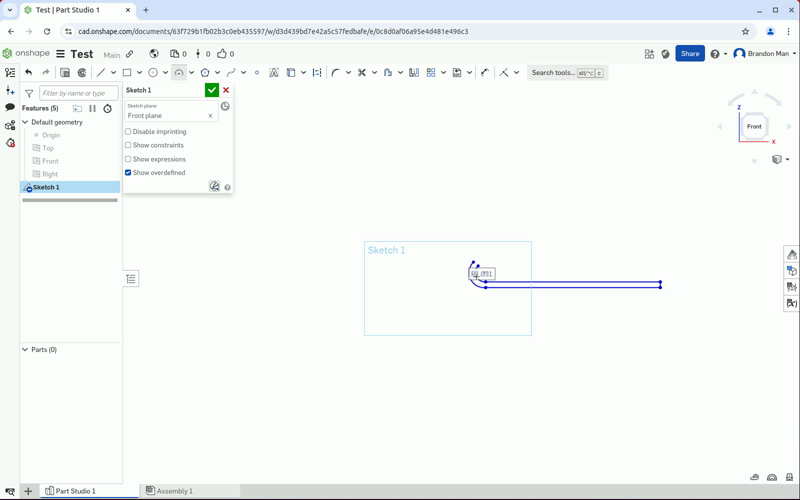
scroll(-6)
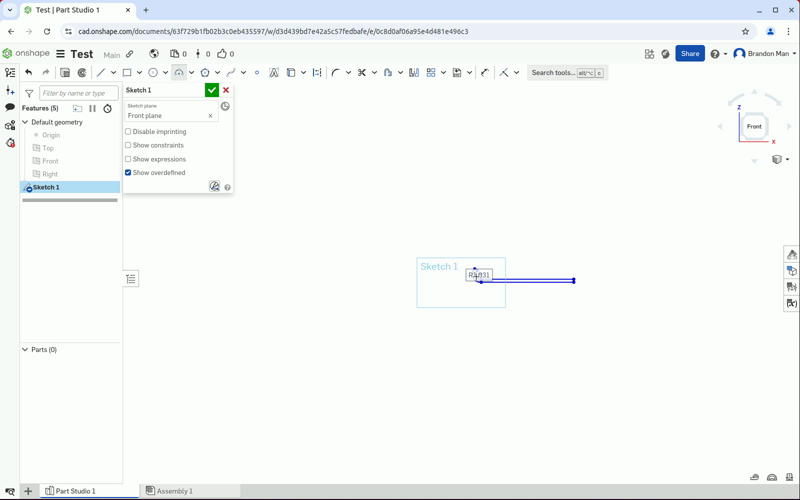
key_up(shift)
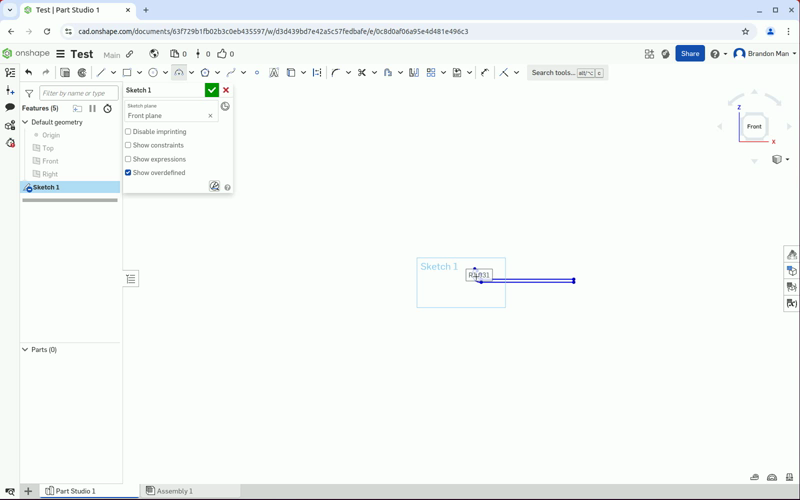
key(esc)
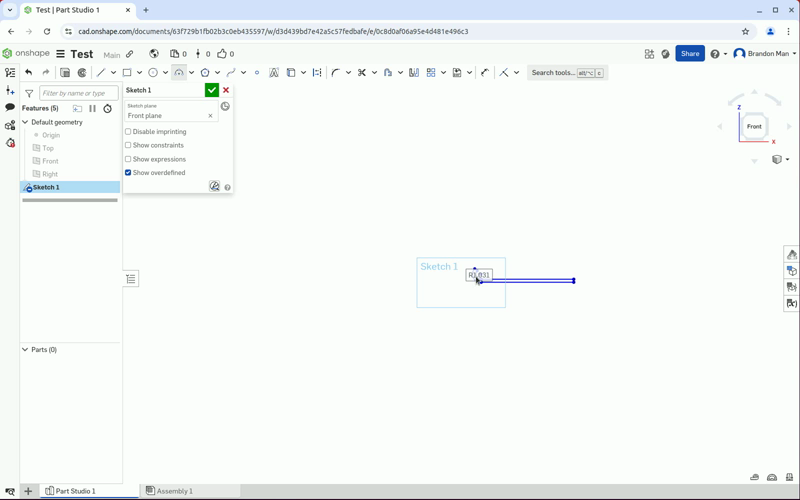
key(l)
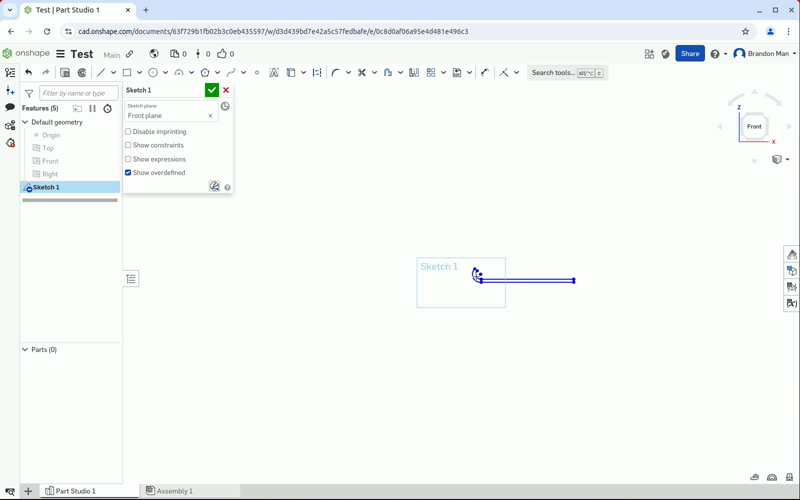
mouse_move(477, 270)
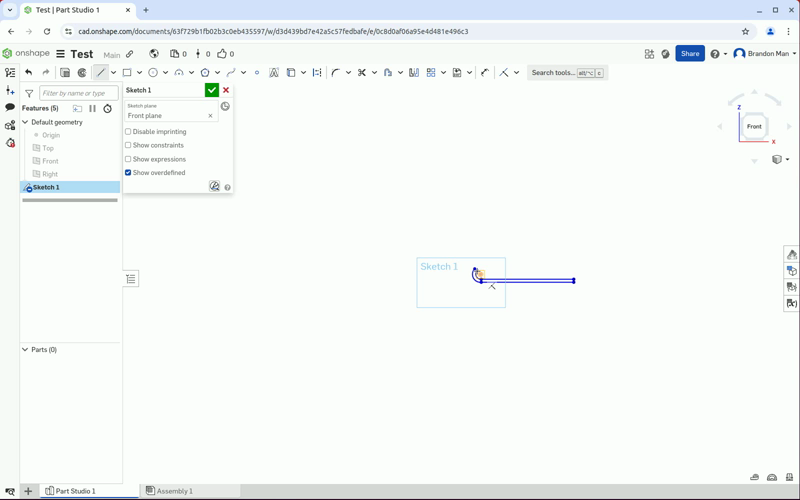
scroll(6)
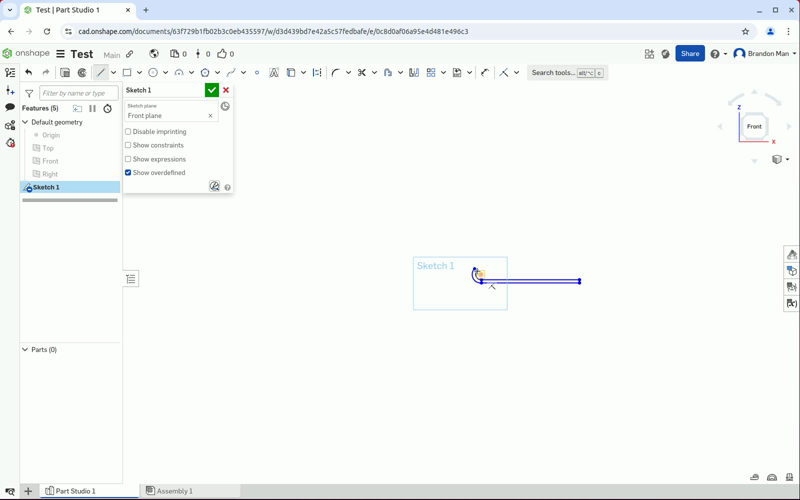
scroll(6)
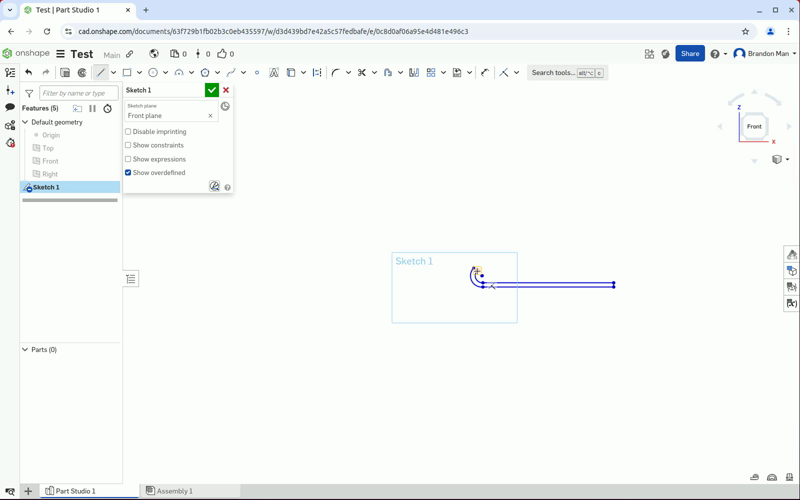
scroll(6)
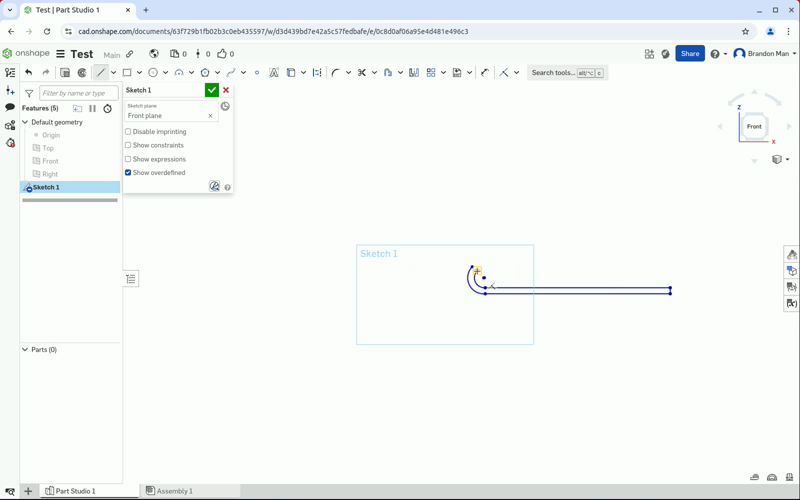
scroll(6)
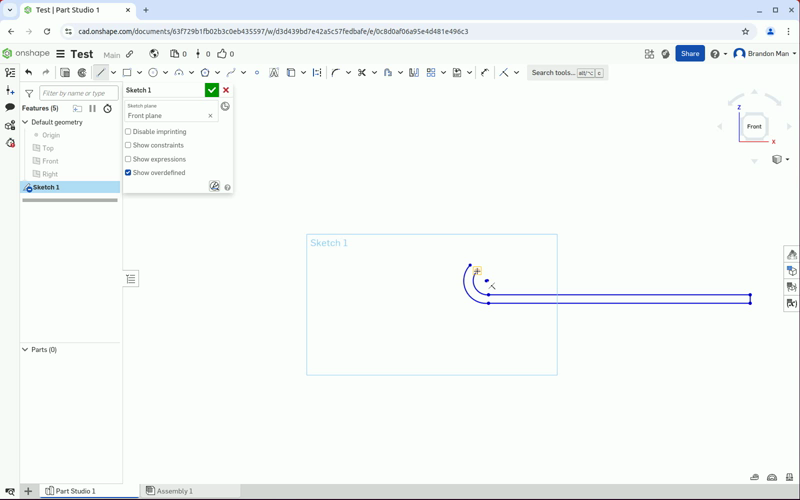
scroll(6)
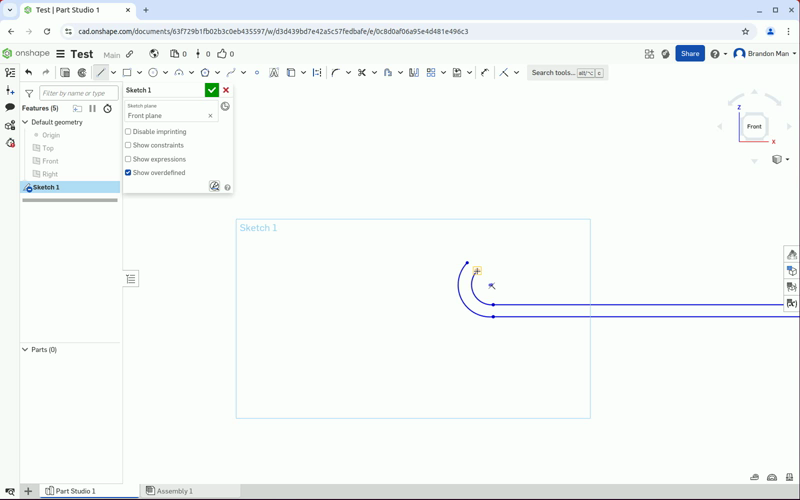
scroll(6)
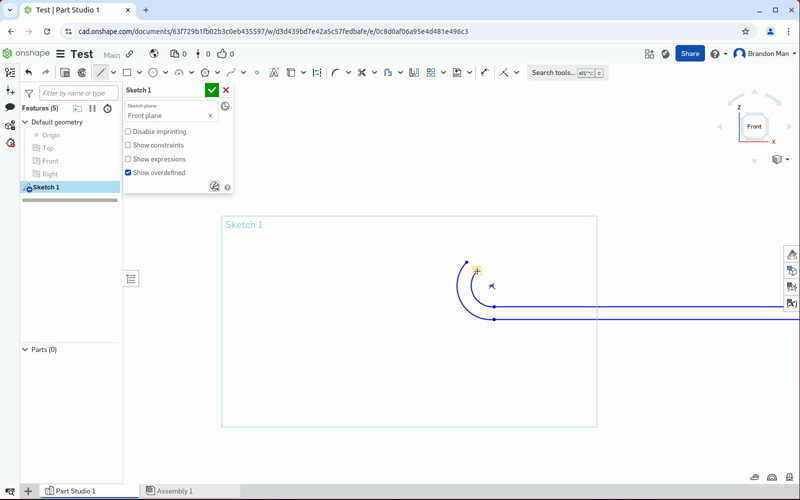
scroll(6)
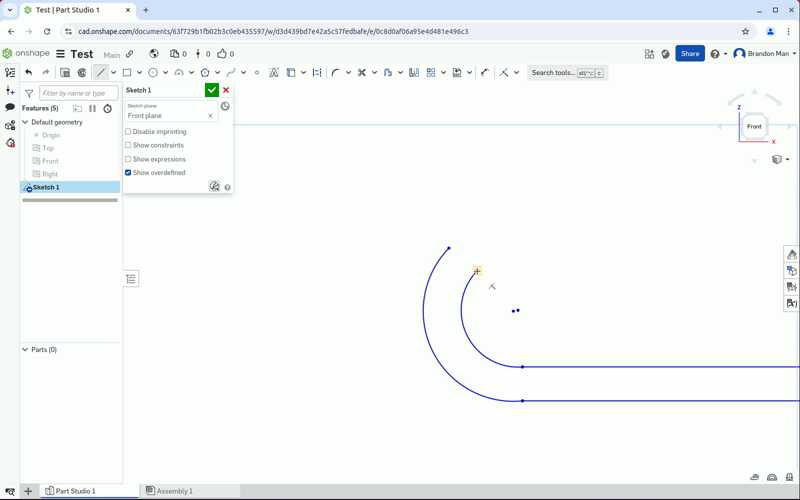
click(477, 270)
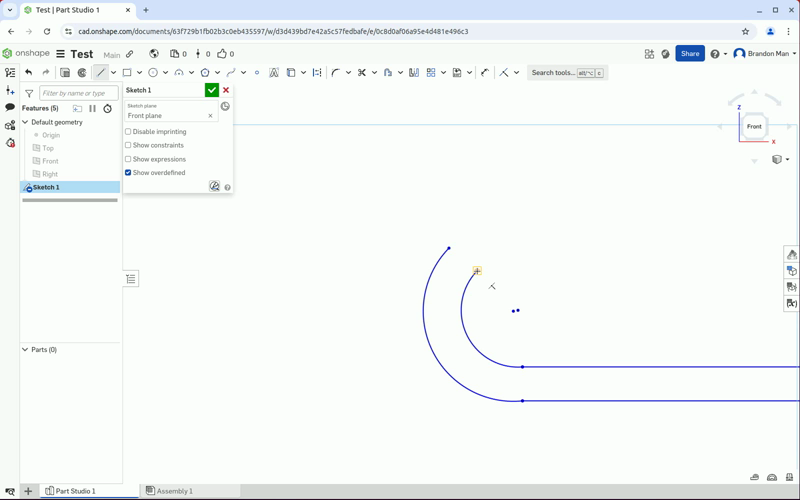
scroll(-6)
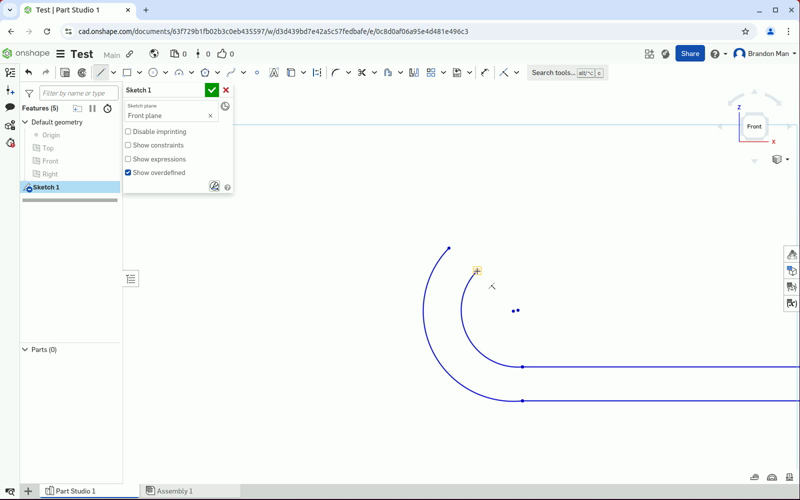
scroll(-6)
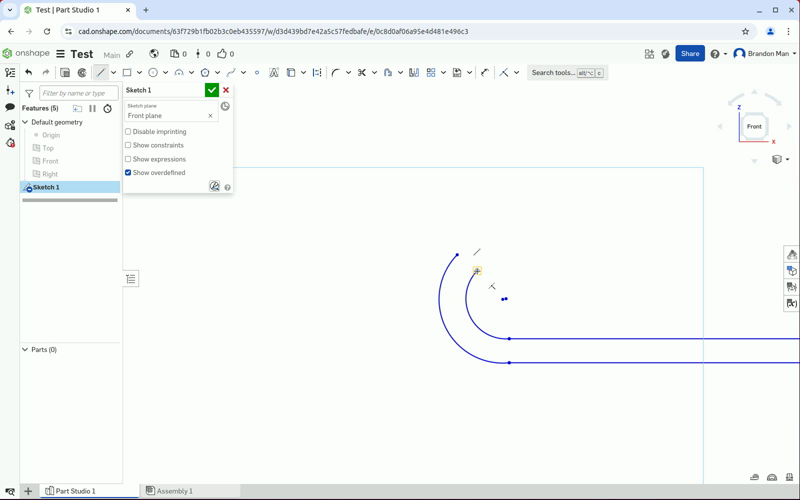
scroll(-6)
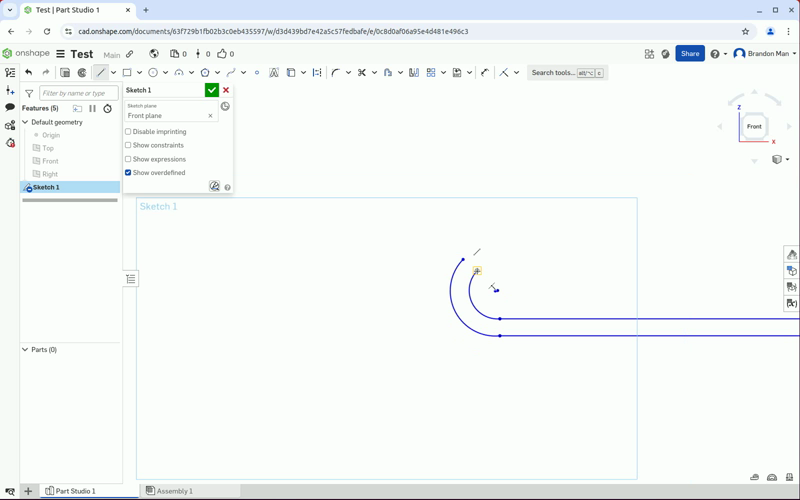
scroll(-6)
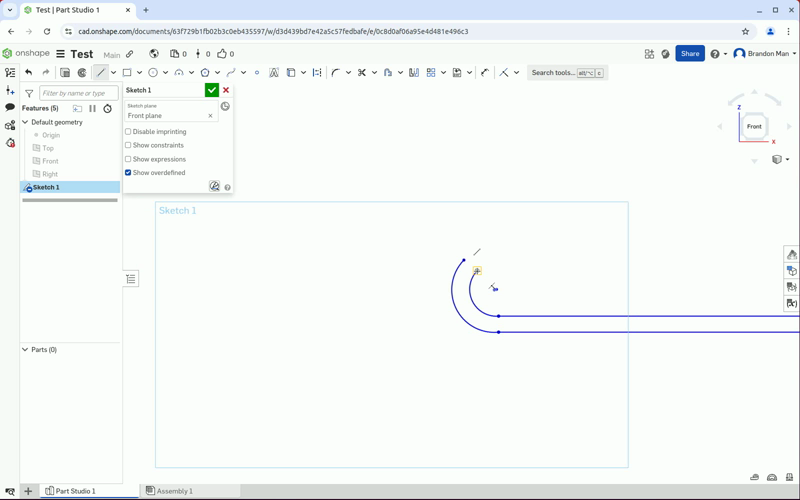
scroll(-6)
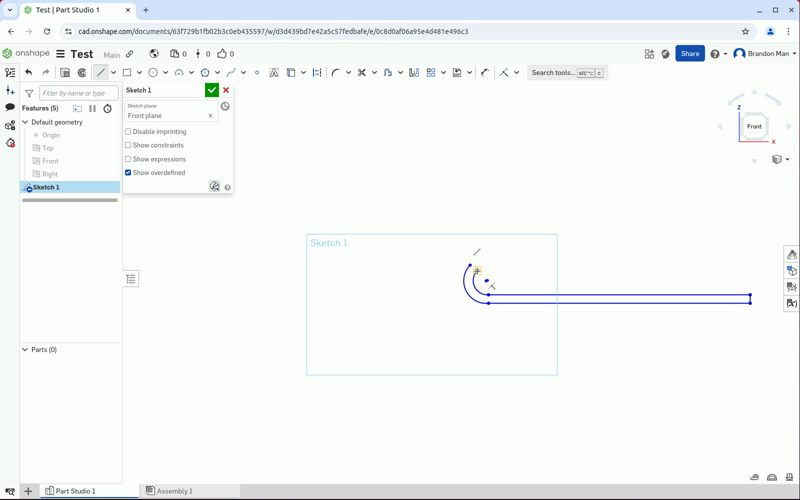
scroll(-6)
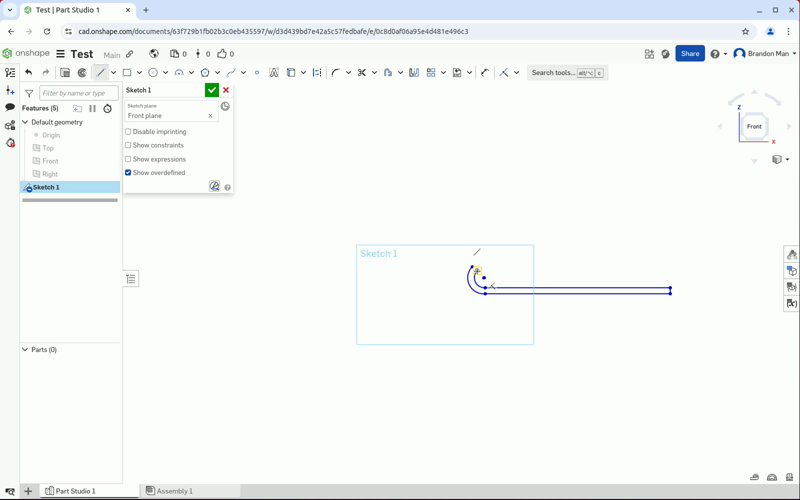
scroll(-6)
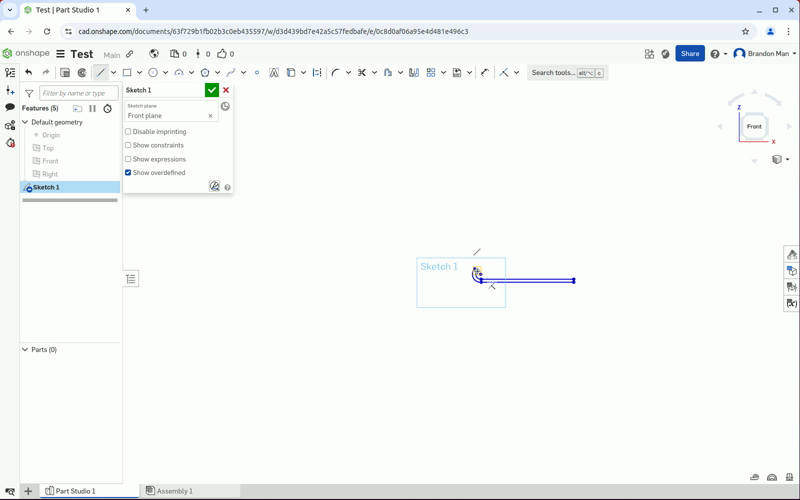
key_down(shift)
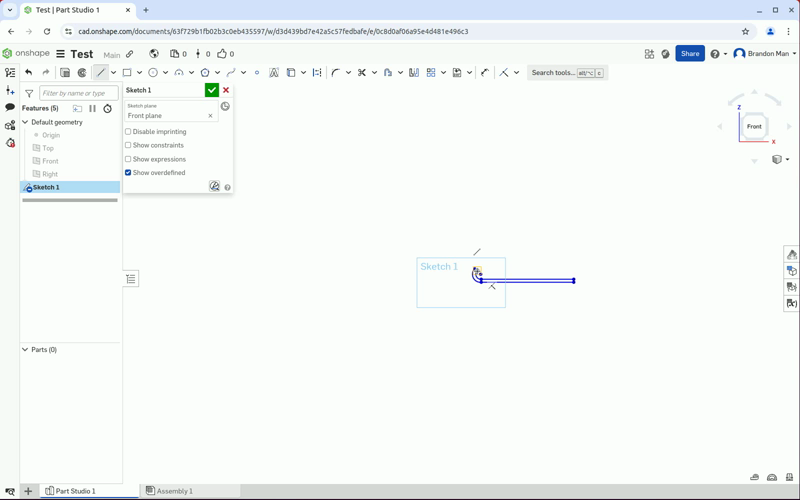
mouse_move(507, 270)
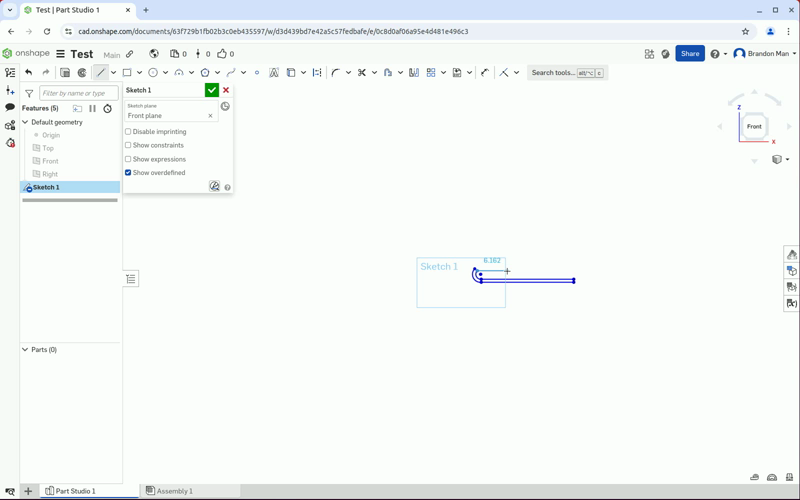
mouse_move(510, 238)
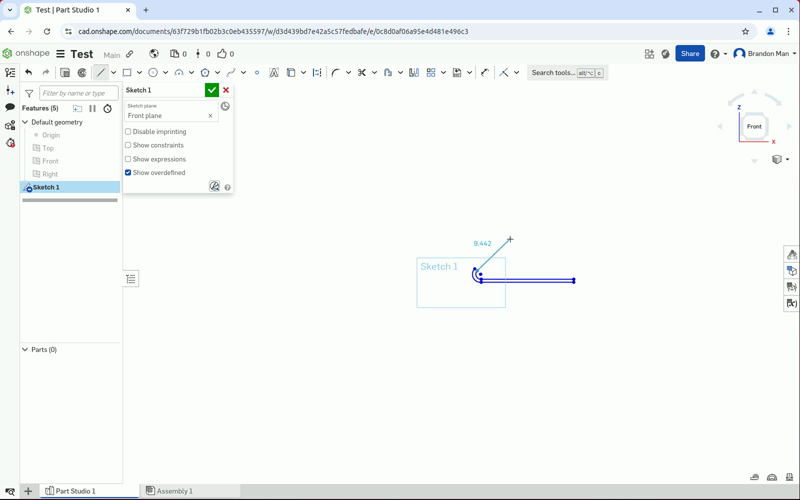
click(510, 238)
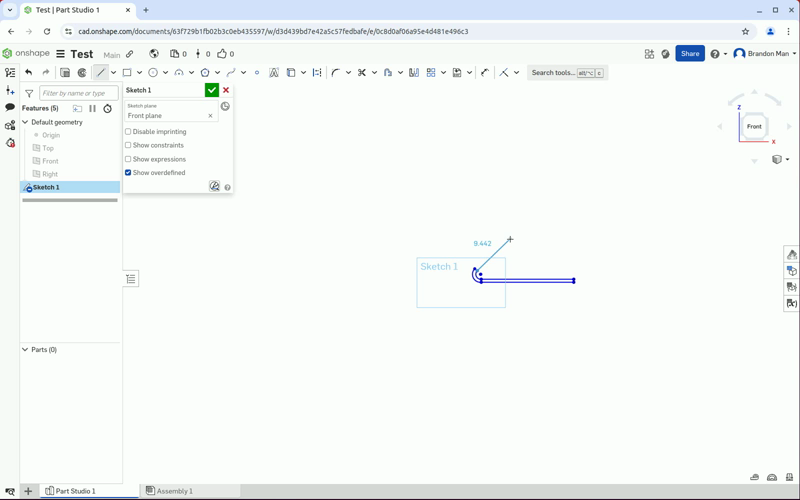
key_up(shift)
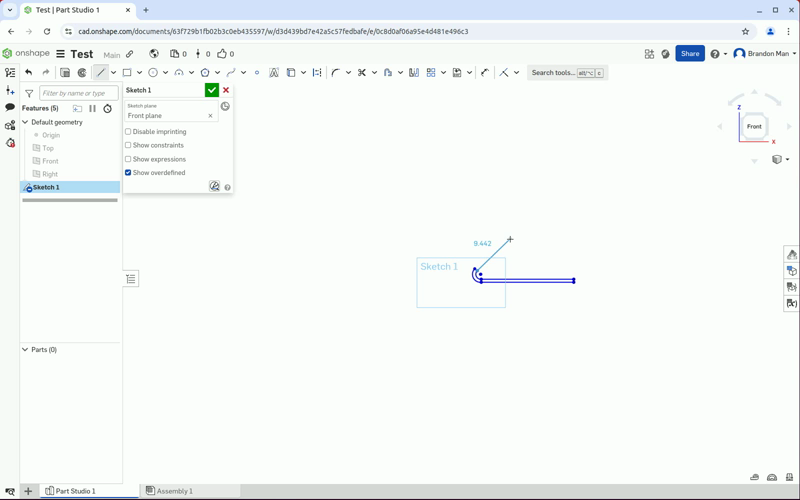
key_down(shift)
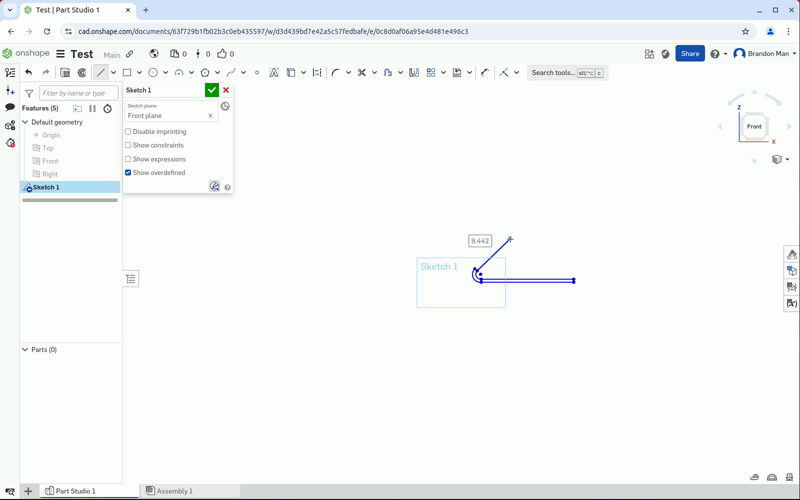
mouse_move(540, 238)
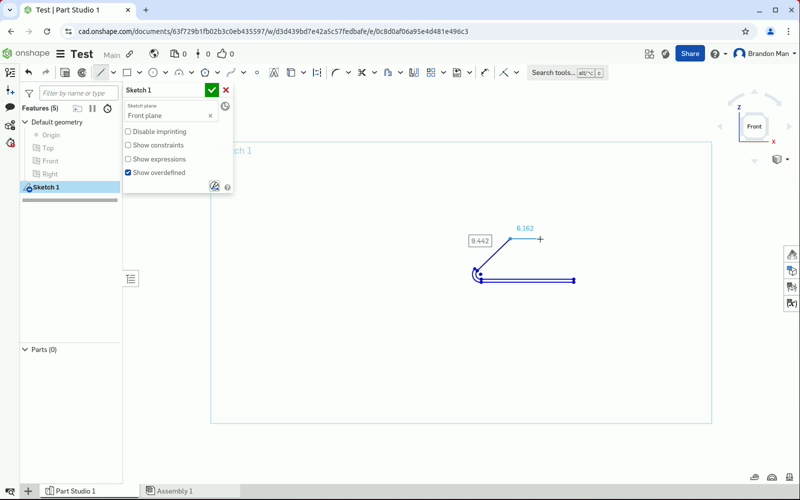
mouse_move(508, 235)
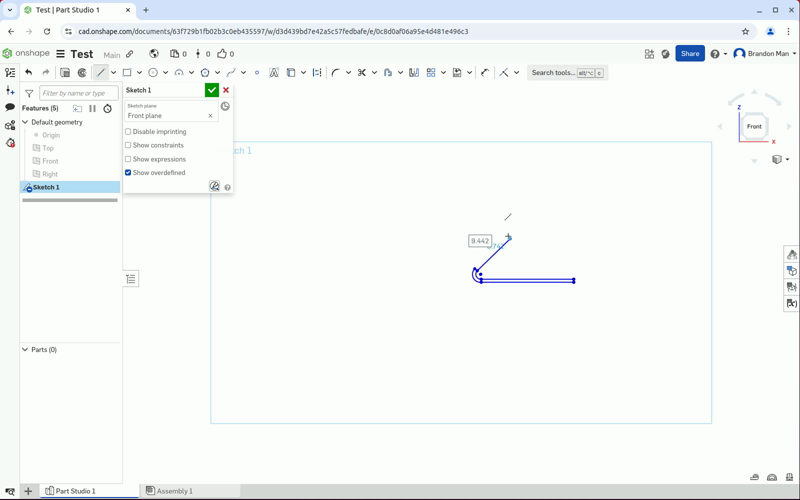
scroll(6)
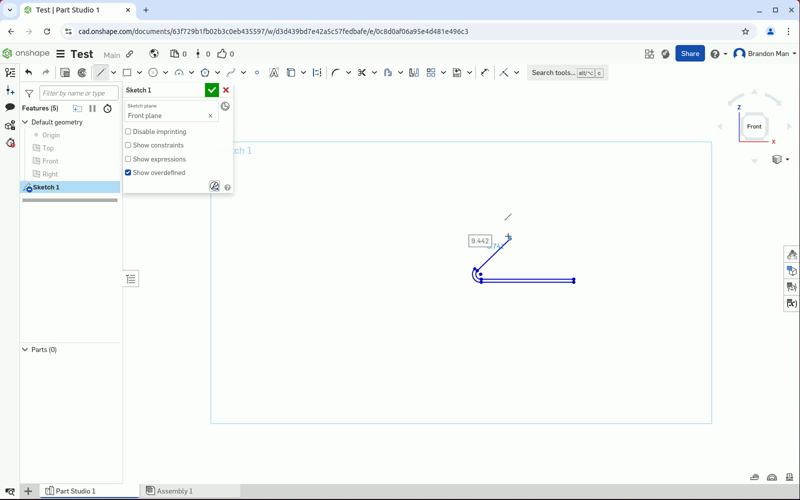
scroll(6)
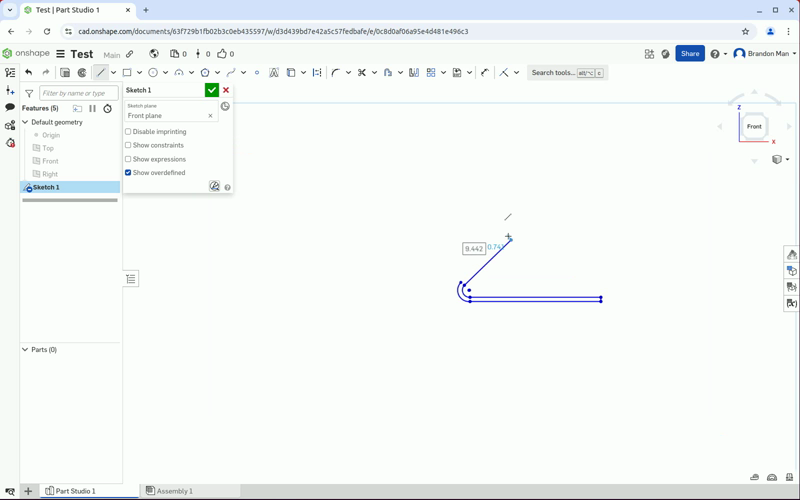
scroll(6)
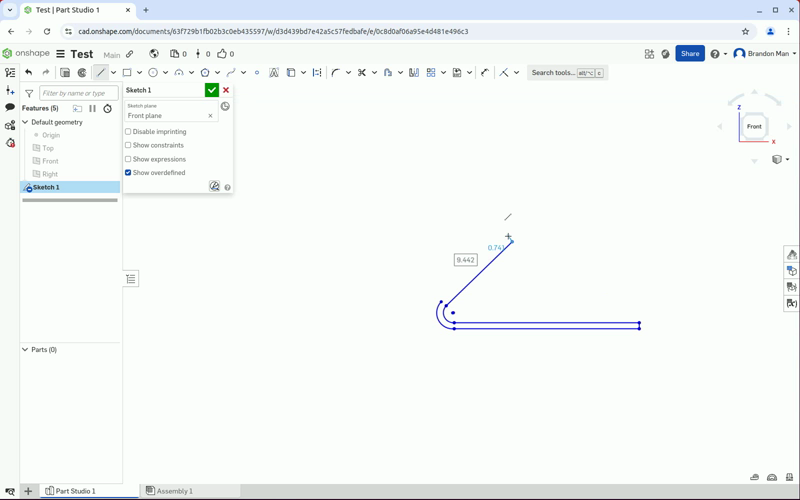
scroll(6)
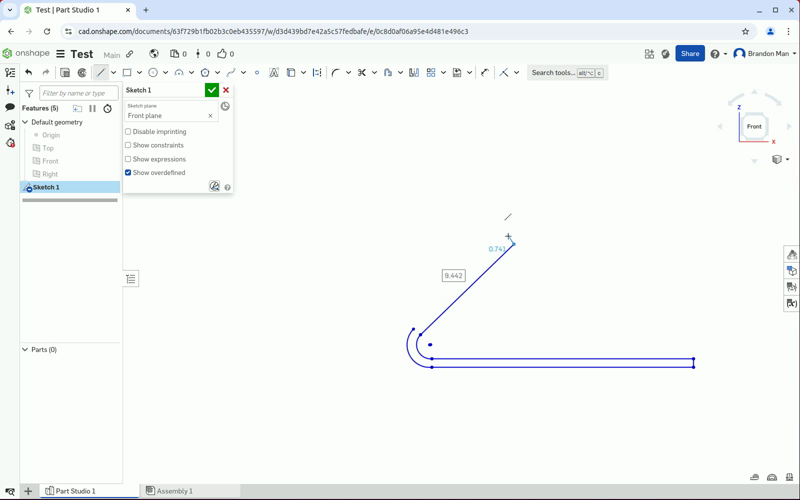
scroll(6)
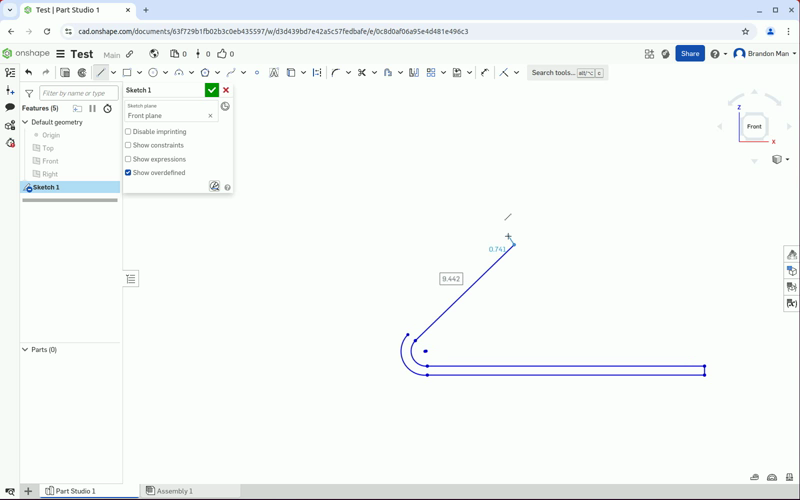
scroll(6)
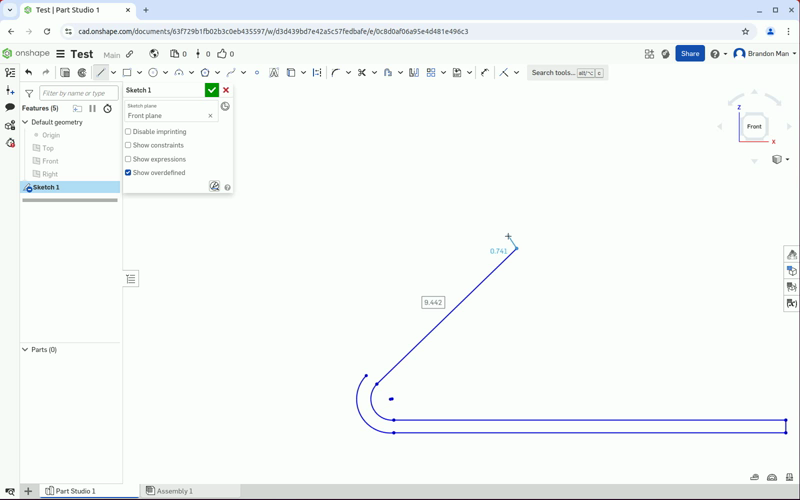
scroll(6)
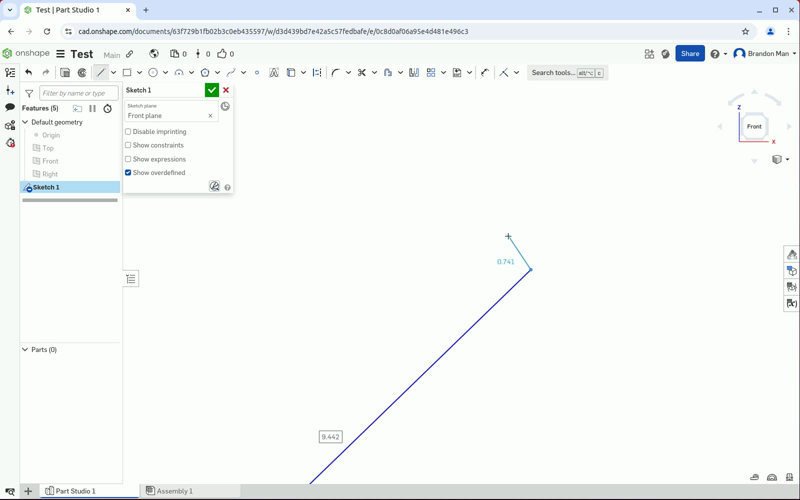
click(508, 235)
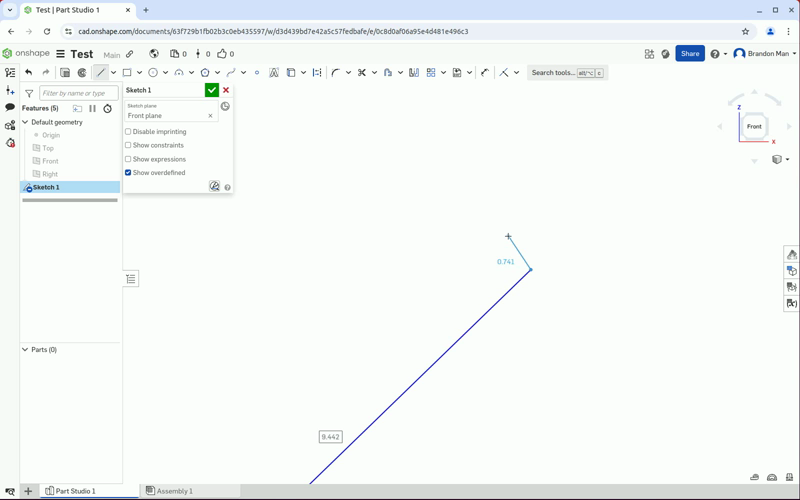
scroll(-6)
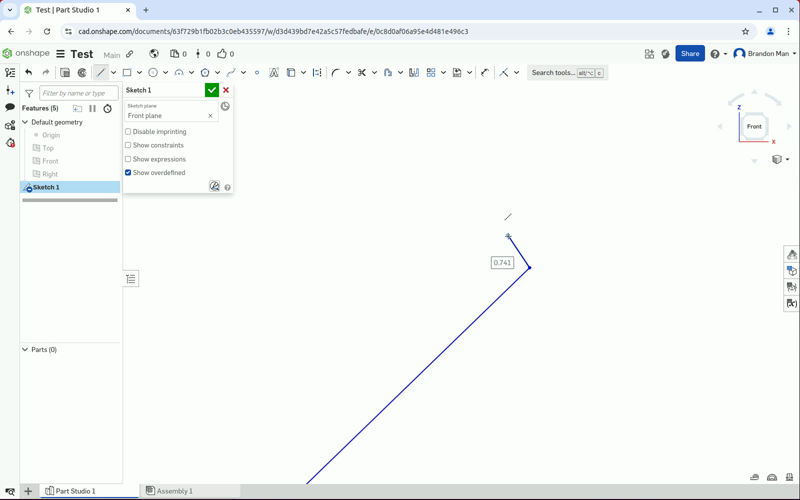
scroll(-6)
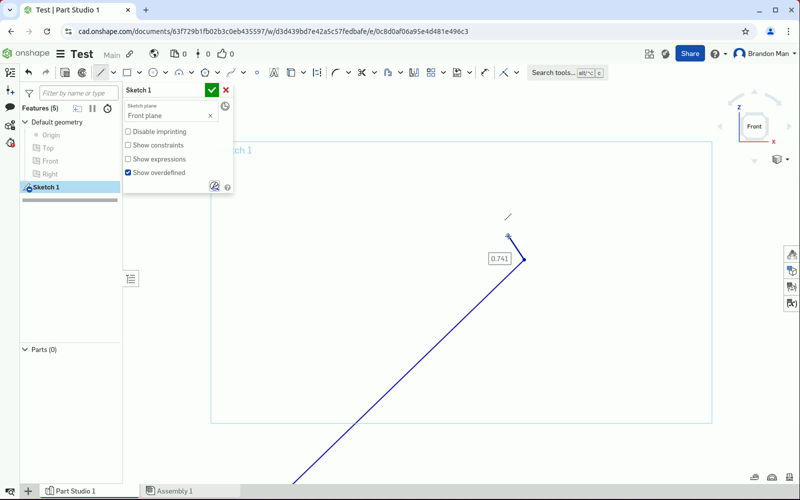
scroll(-6)
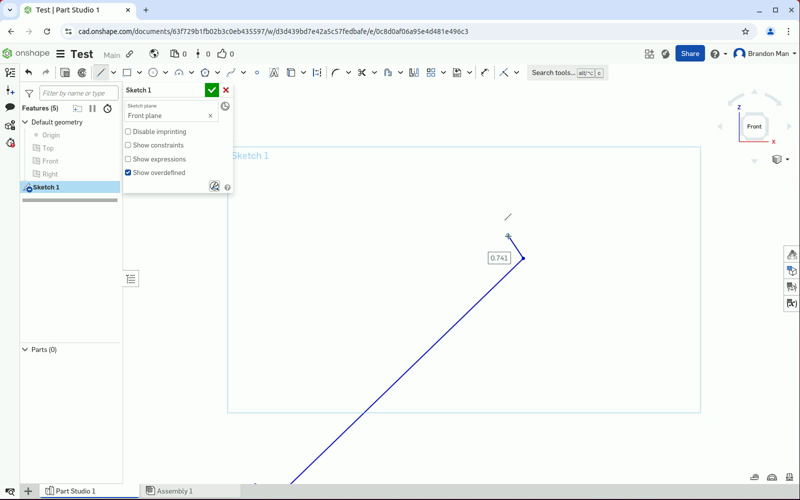
scroll(-6)
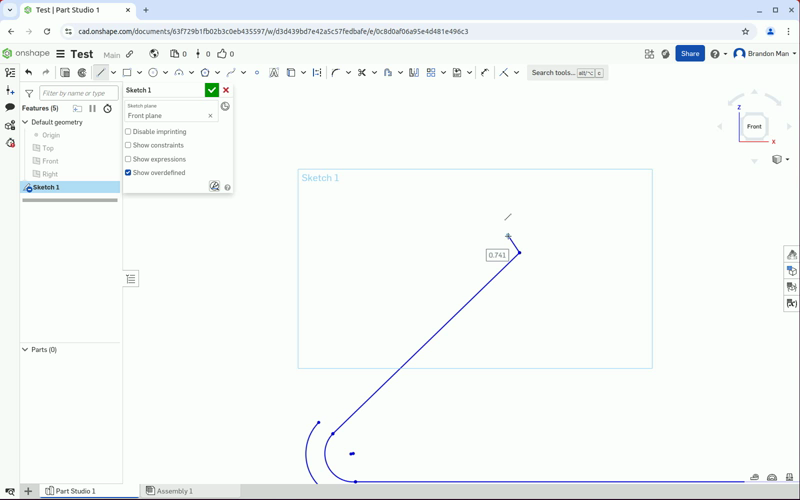
scroll(-6)
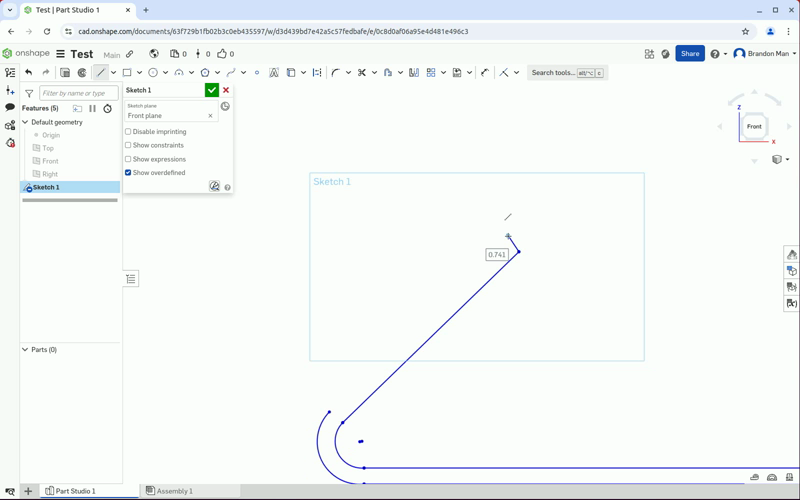
scroll(-6)
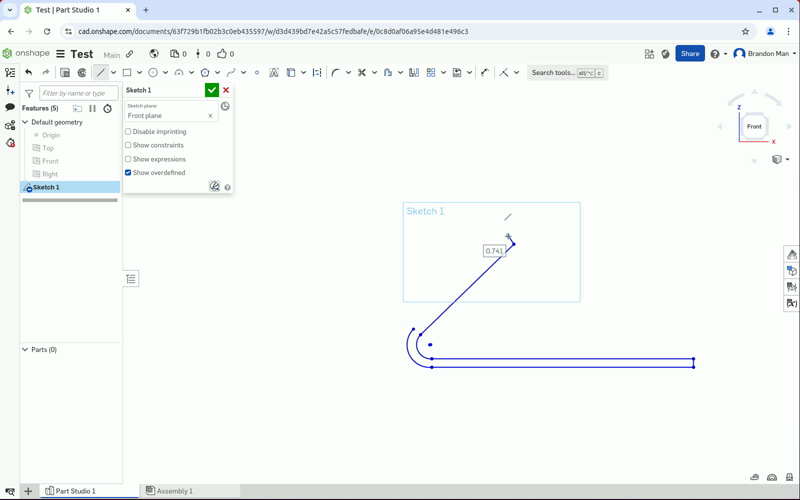
scroll(-6)
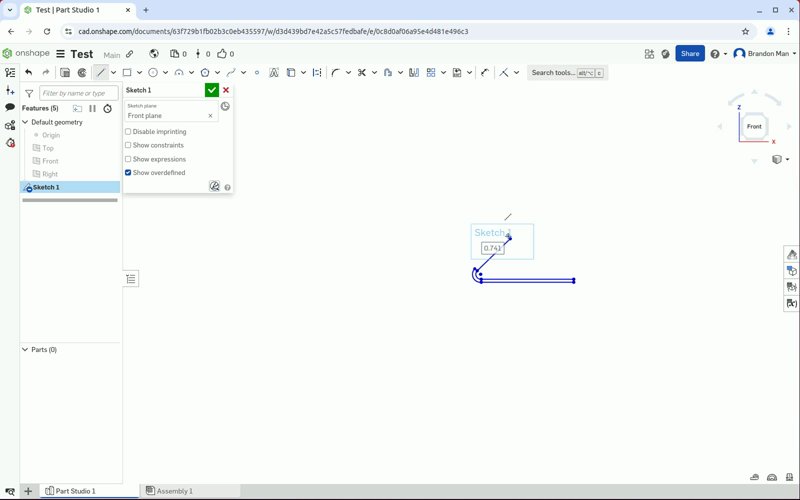
key_up(shift)
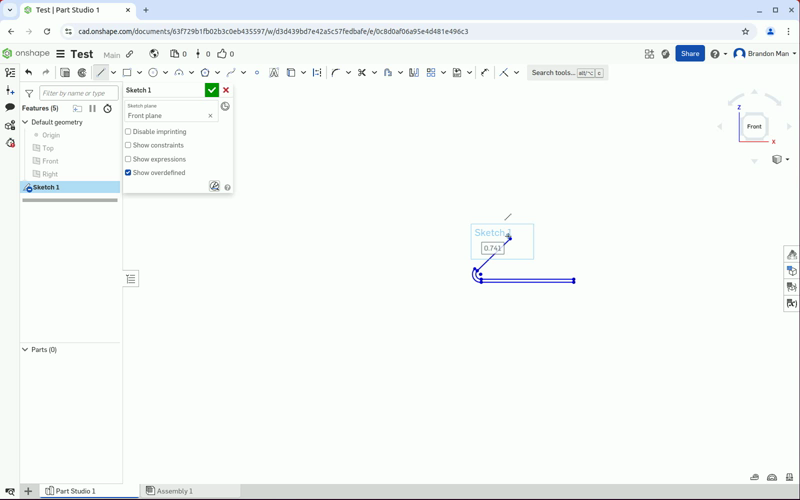
mouse_move(538, 235)
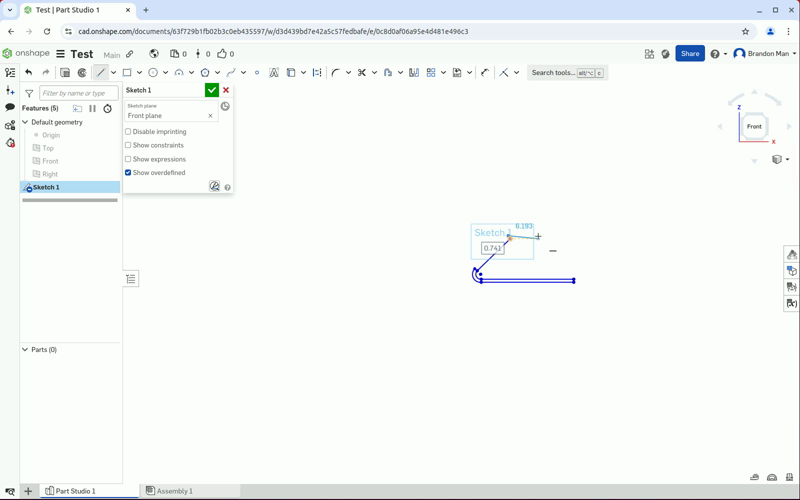
key_down(shift)
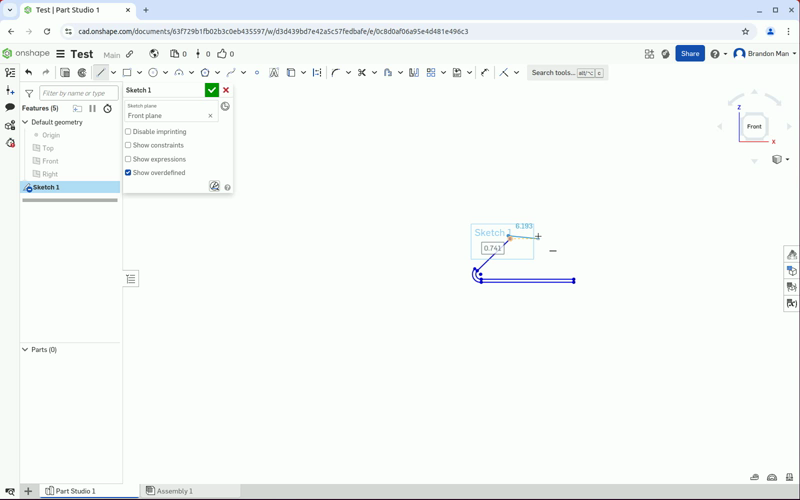
mouse_move(474, 268)
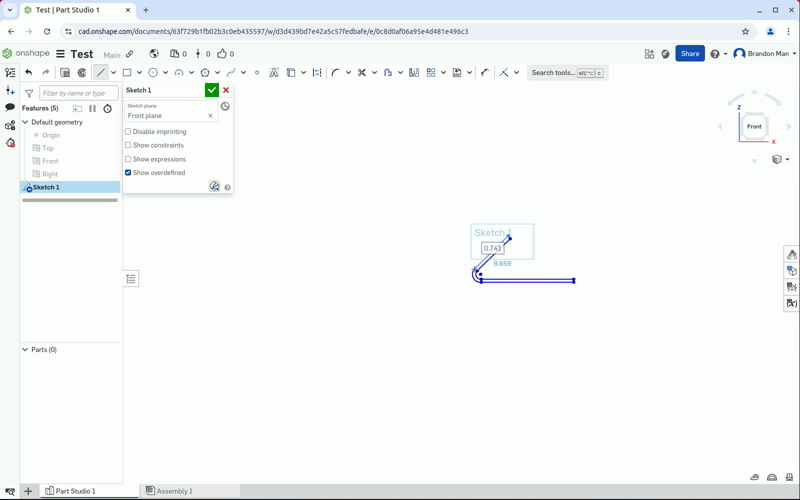
scroll(6)
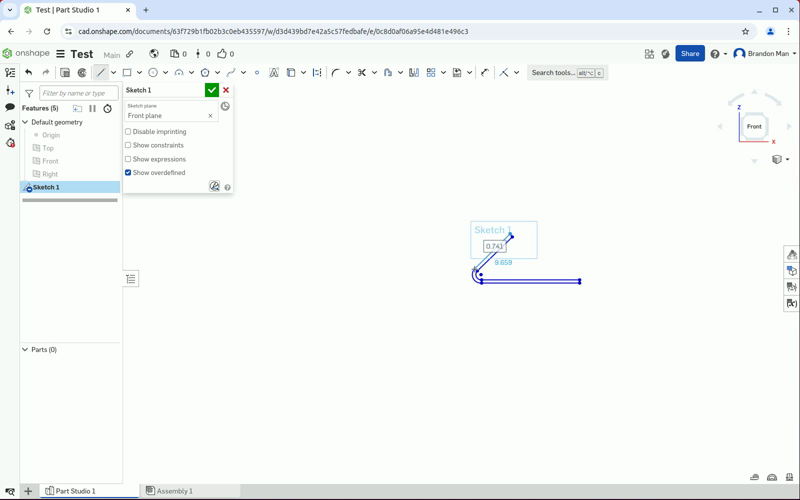
scroll(6)
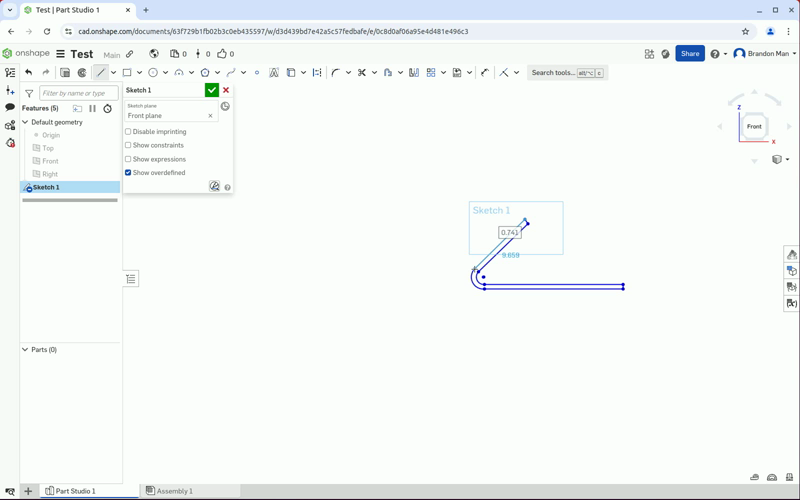
scroll(6)
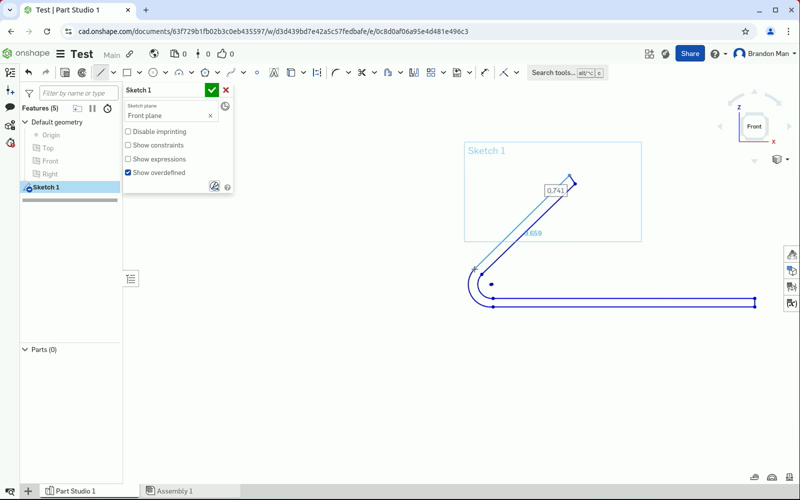
scroll(6)
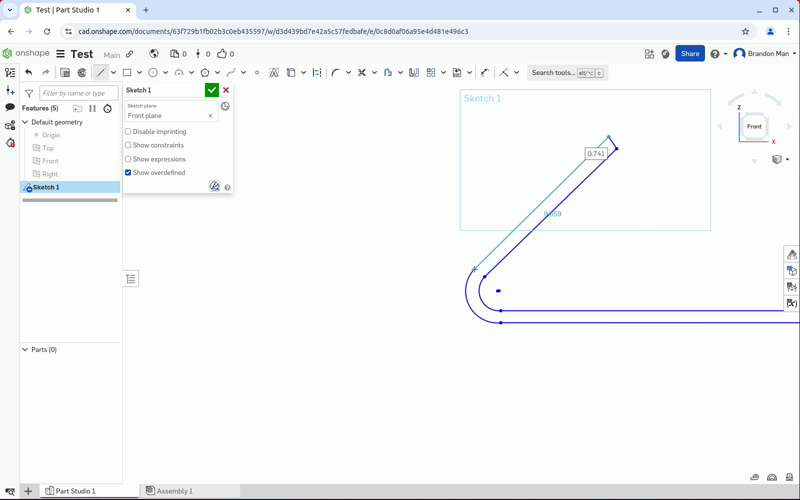
scroll(6)
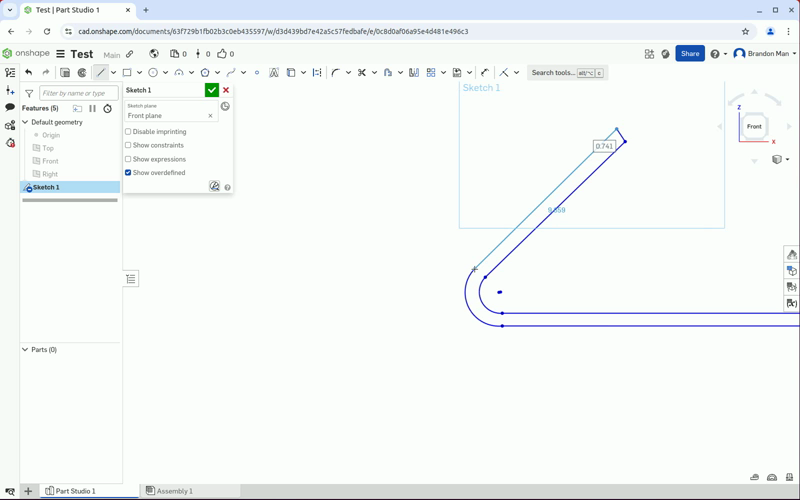
scroll(6)
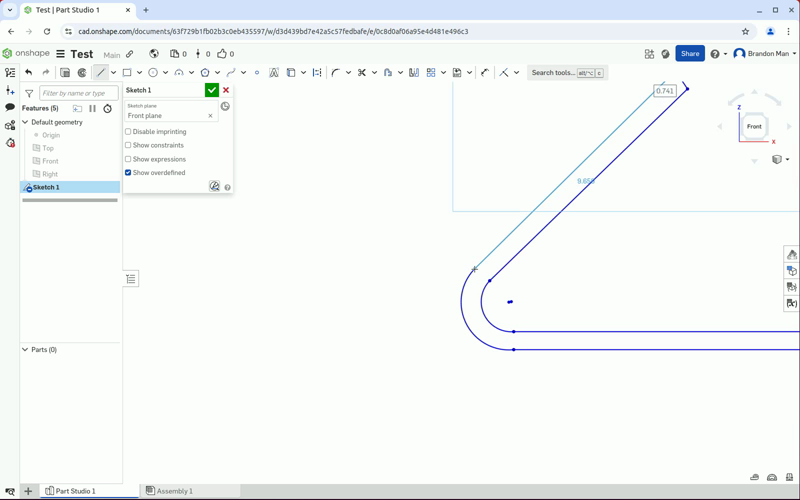
scroll(6)
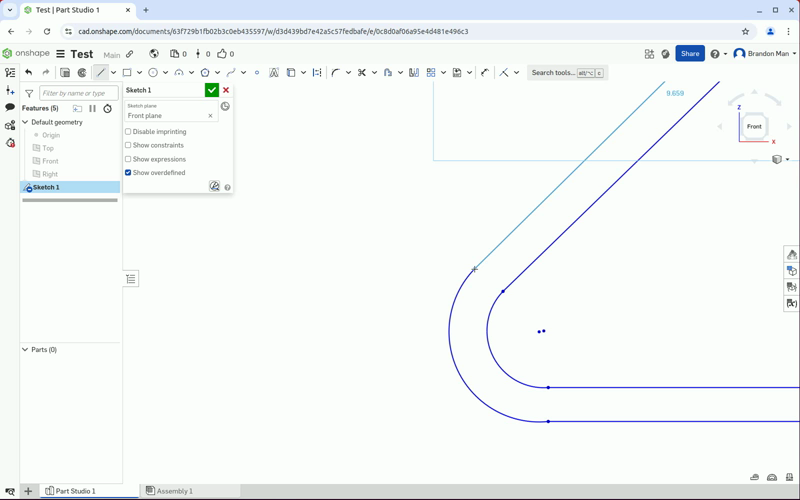
key_up(shift)
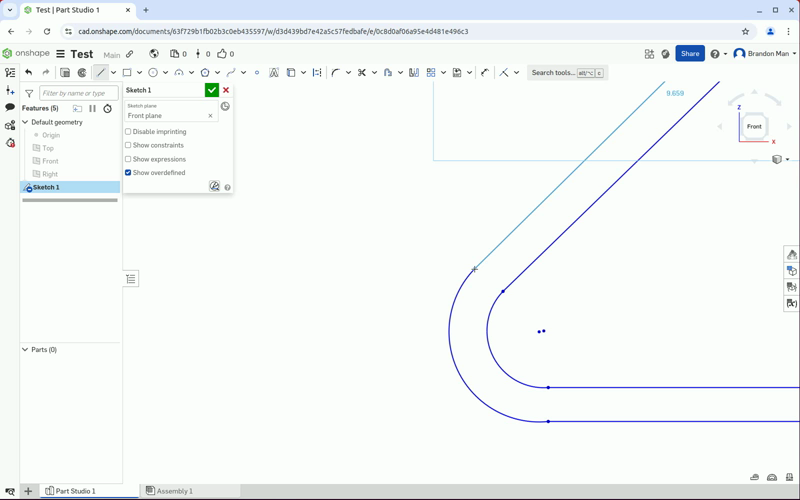
click(474, 268)
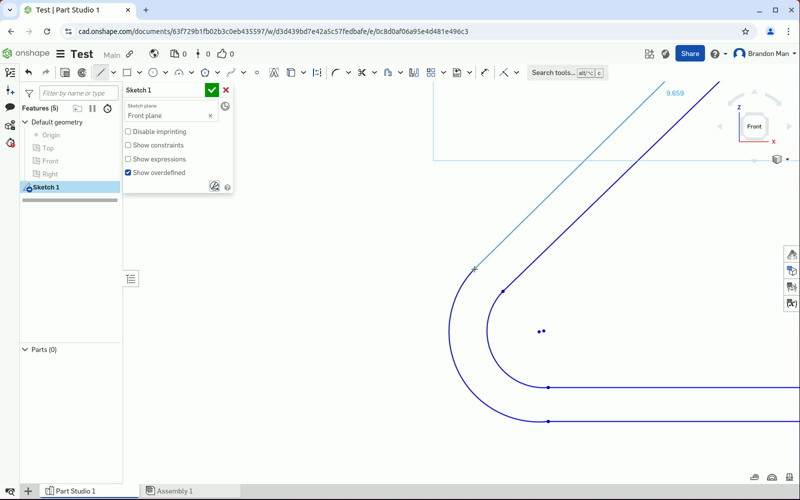
scroll(-6)
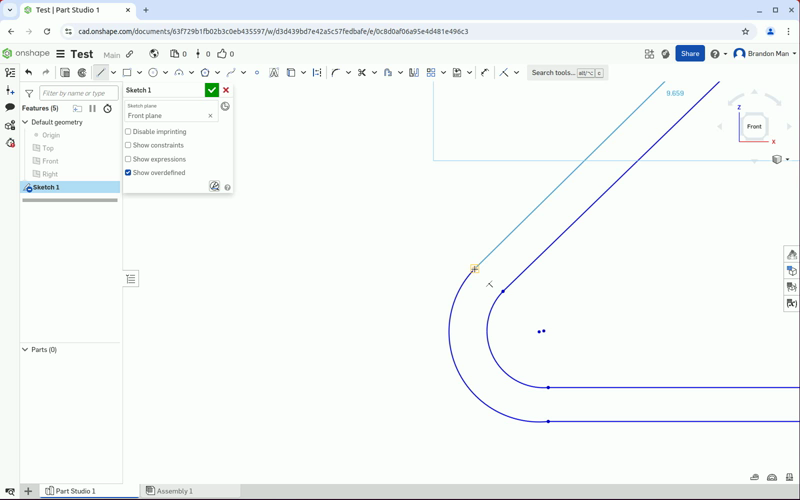
scroll(-6)
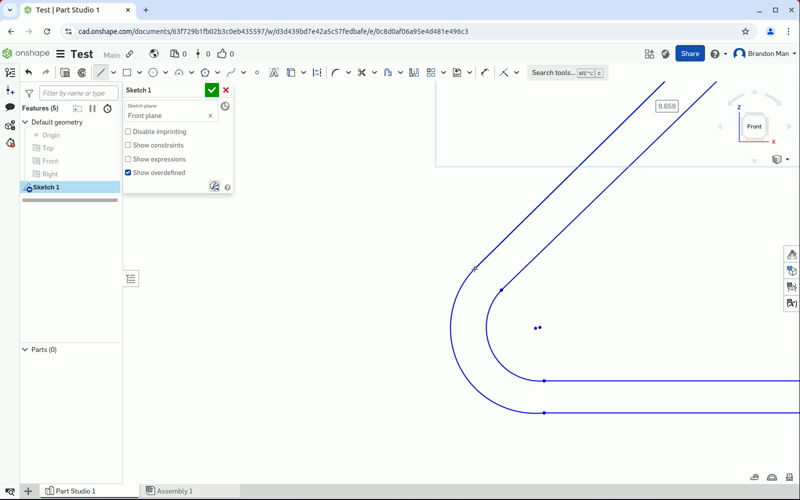
scroll(-6)
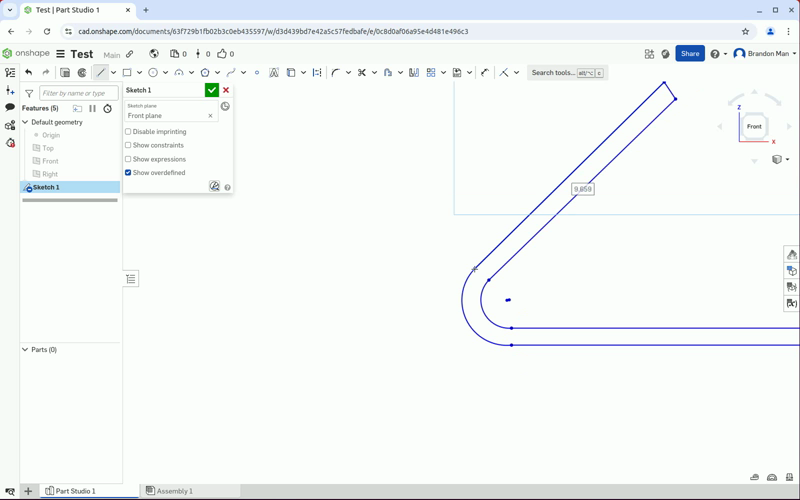
scroll(-6)
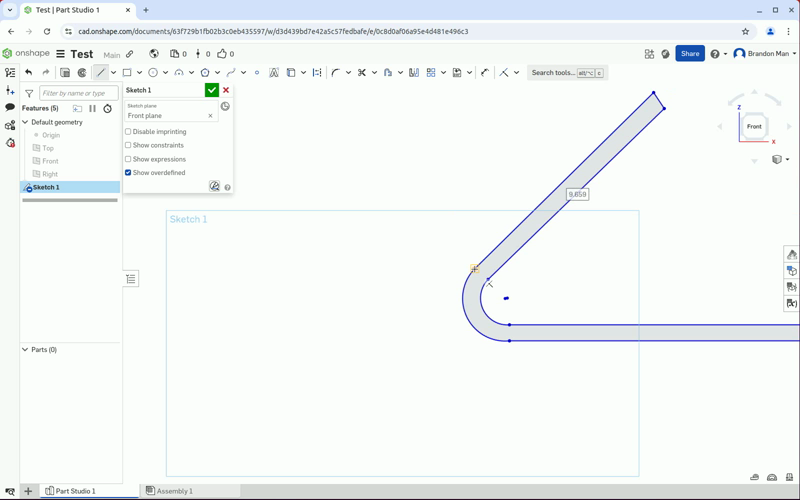
scroll(-6)
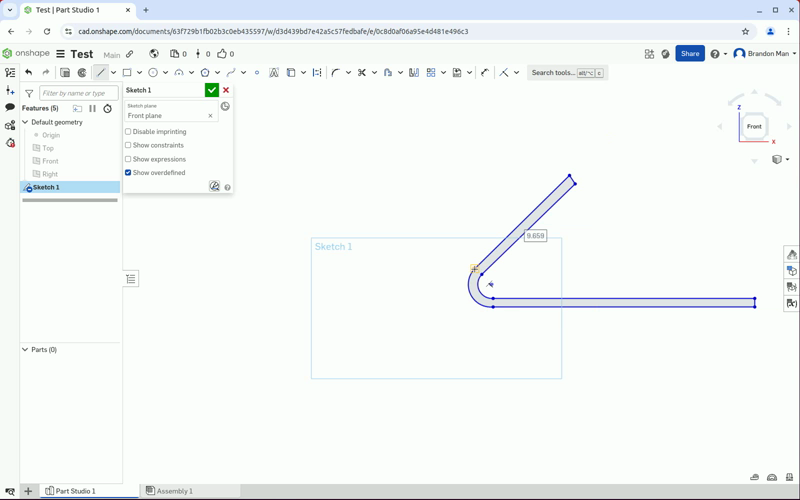
scroll(-6)
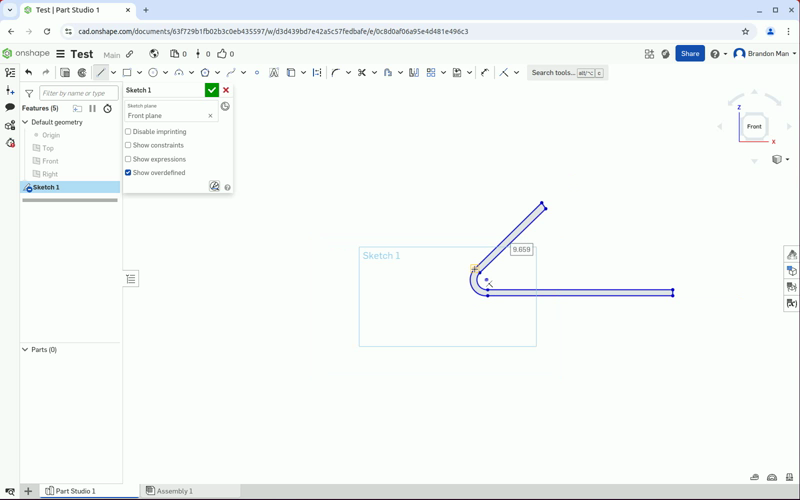
scroll(-6)
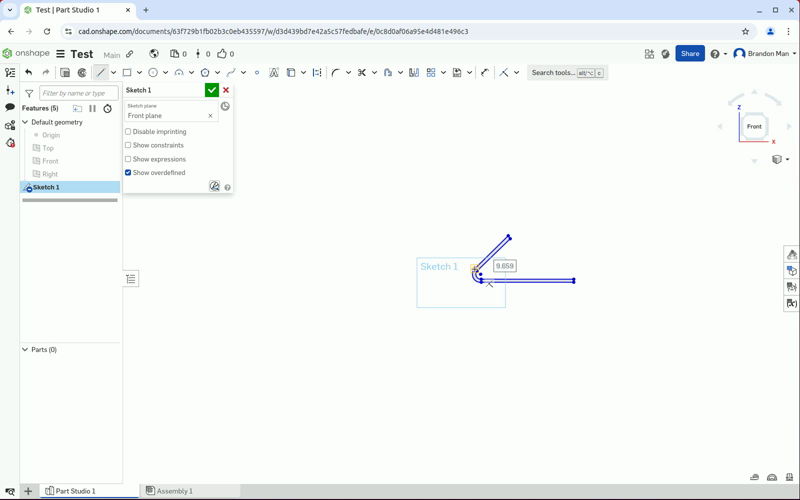
key(esc)
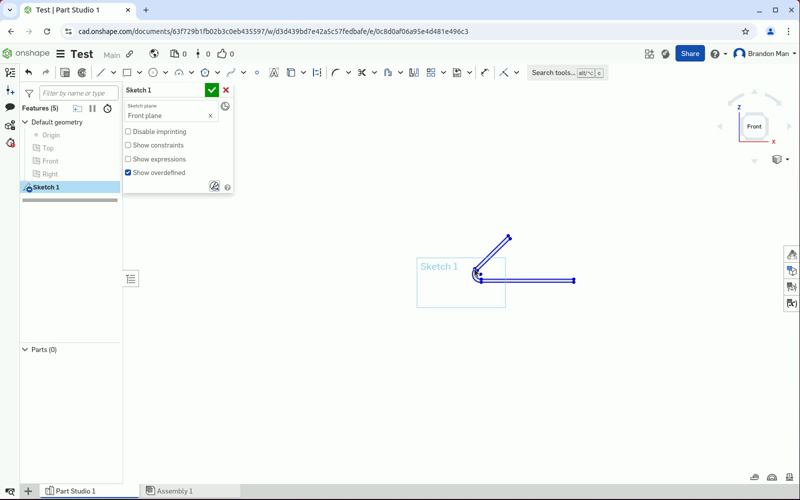
mouse_move(570, 280)
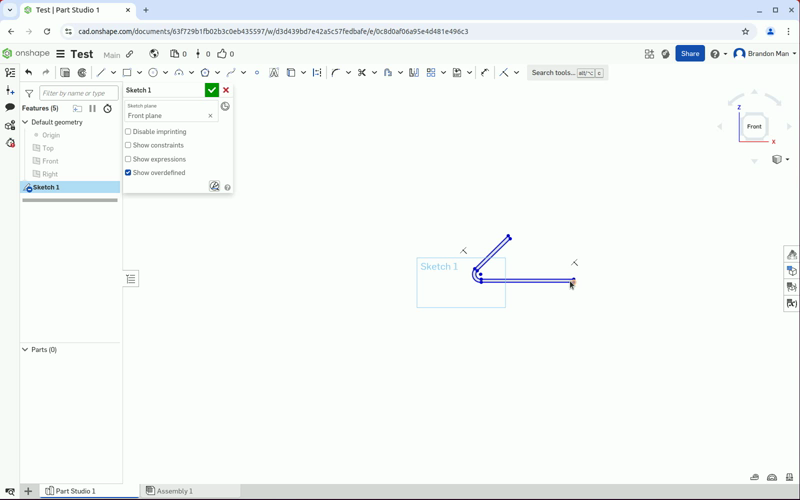
scroll(6)
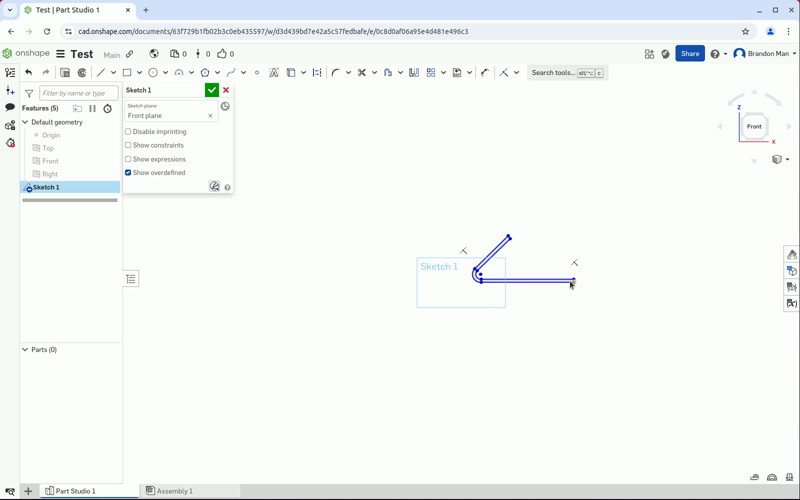
scroll(6)
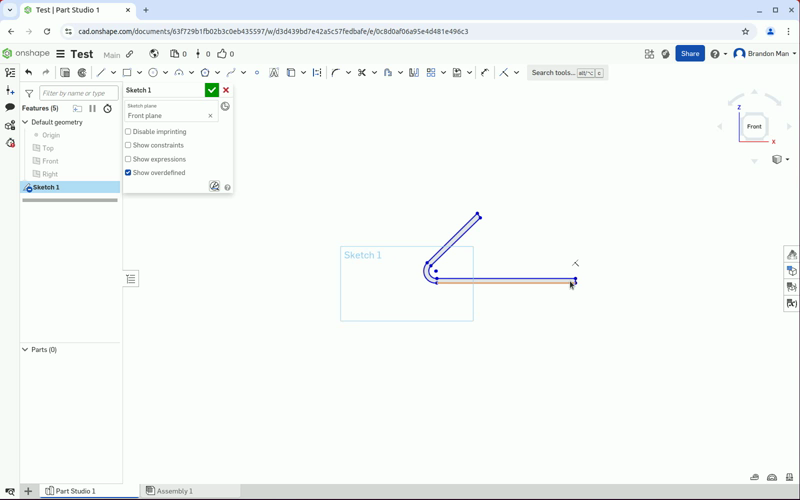
scroll(6)
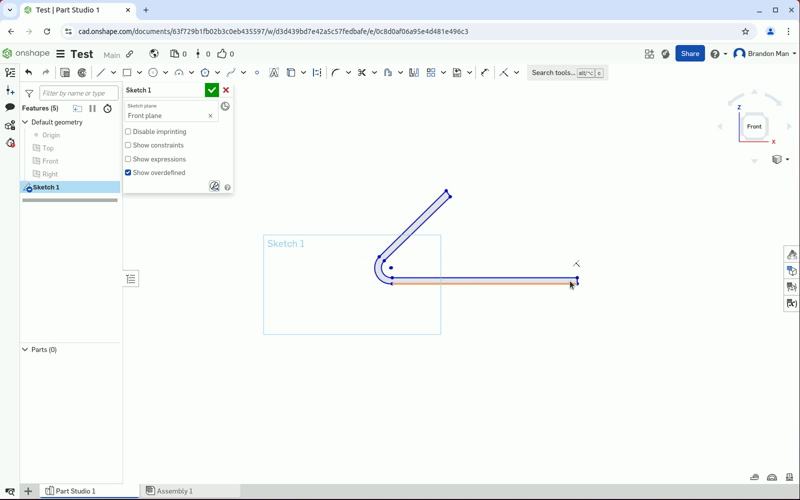
scroll(6)
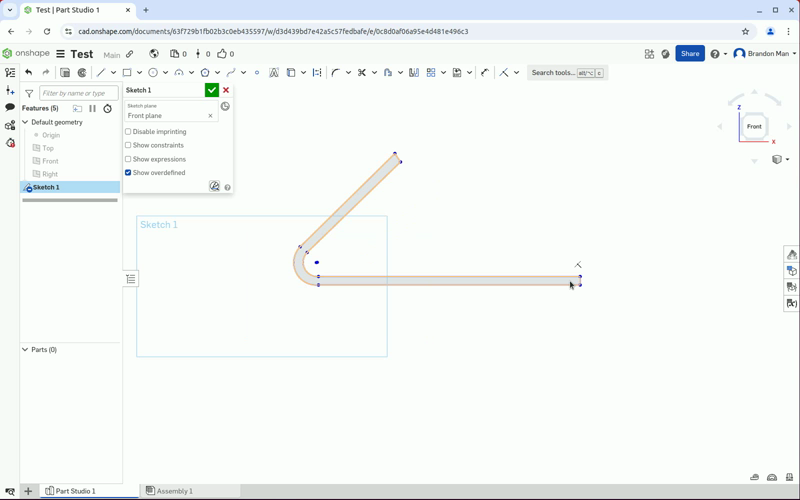
scroll(6)
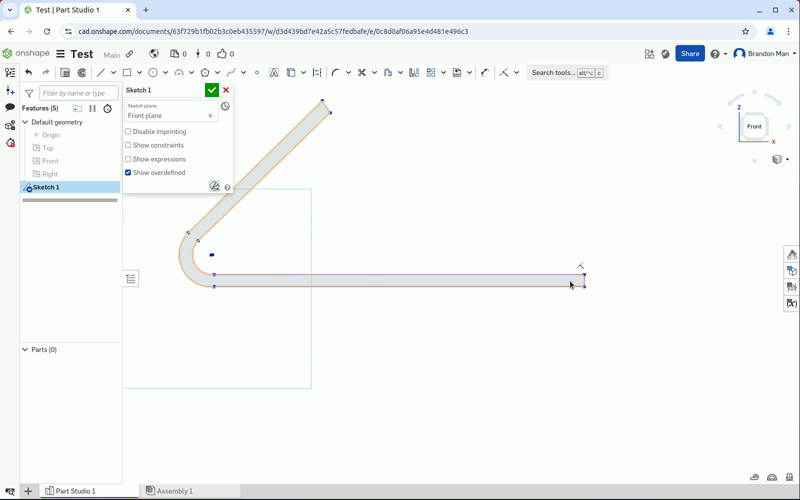
scroll(6)
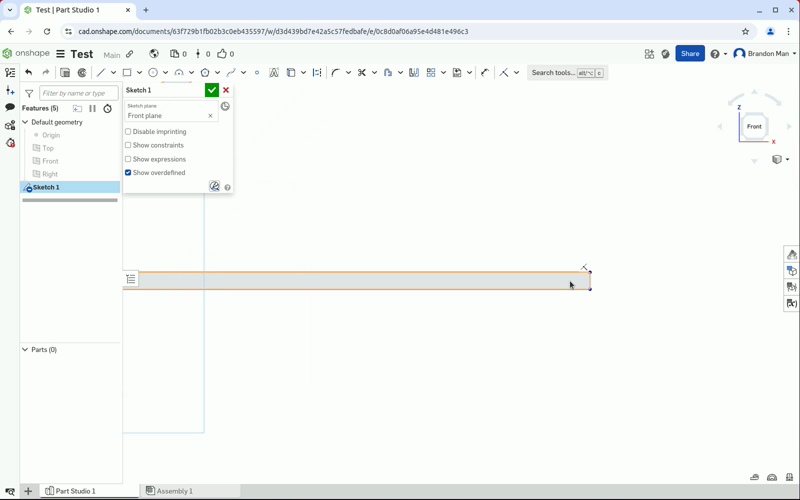
scroll(6)
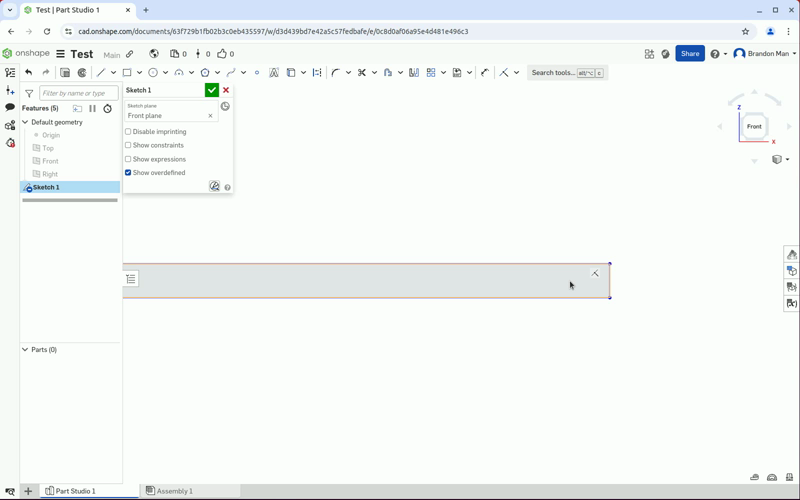
click(570, 280)
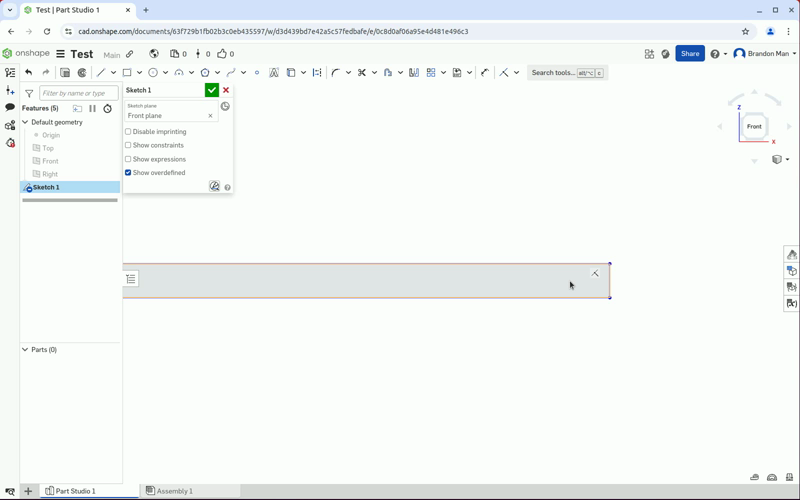
scroll(-6)
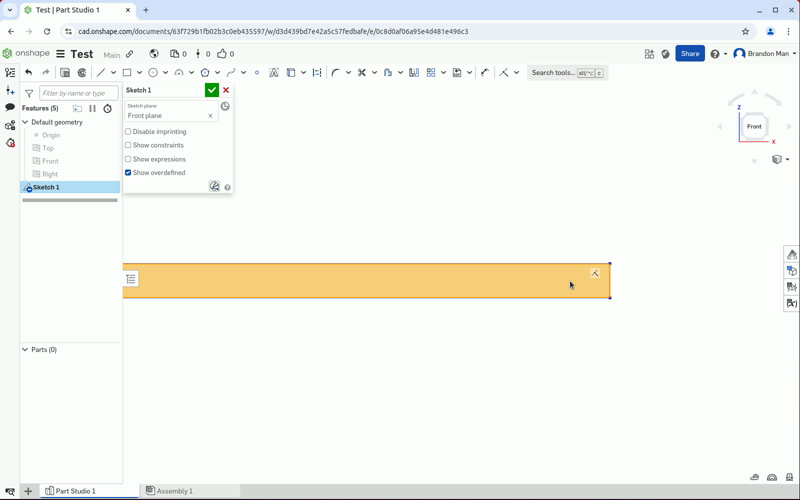
scroll(-6)
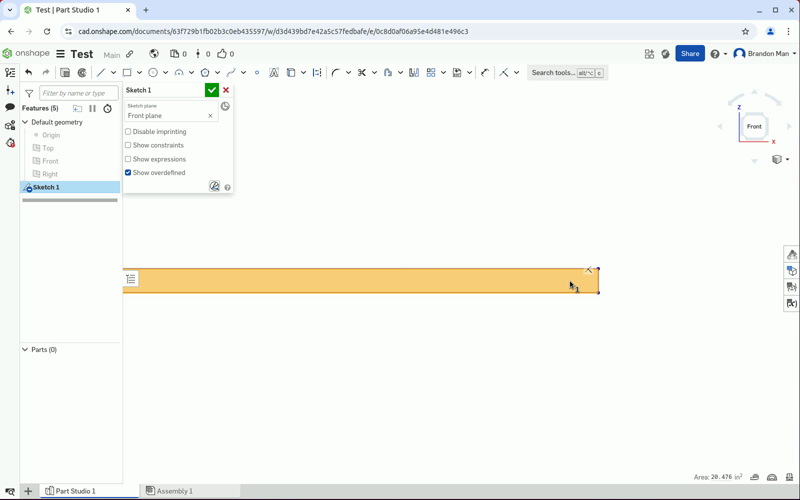
scroll(-6)
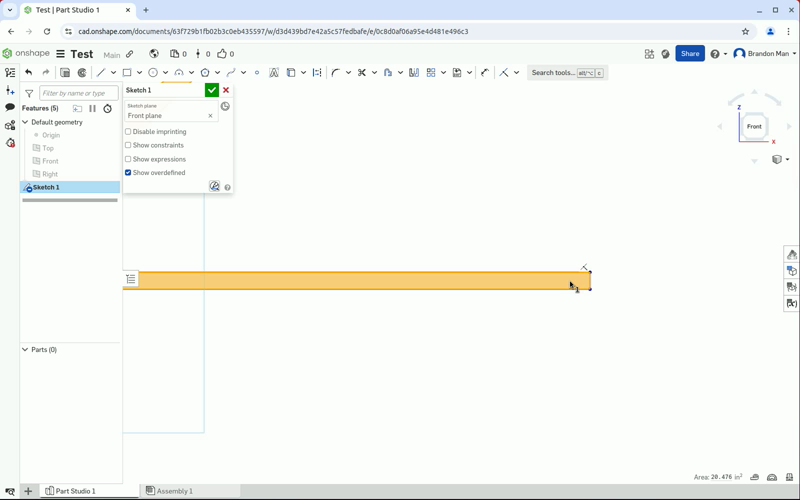
scroll(-6)
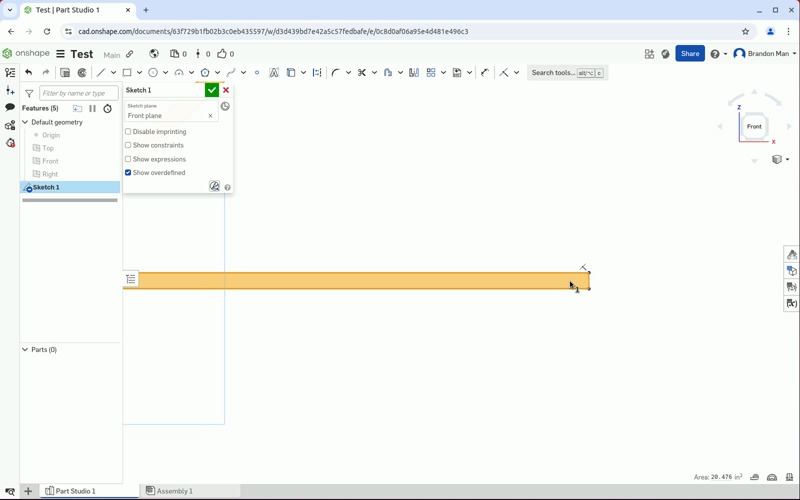
scroll(-6)
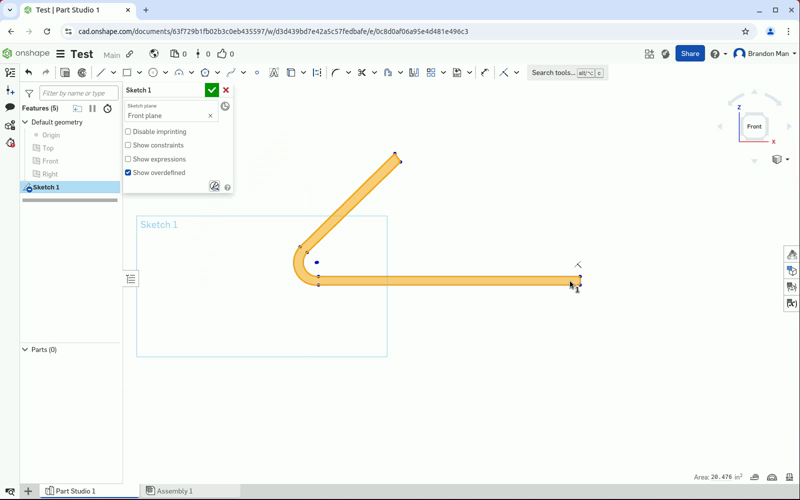
scroll(-6)
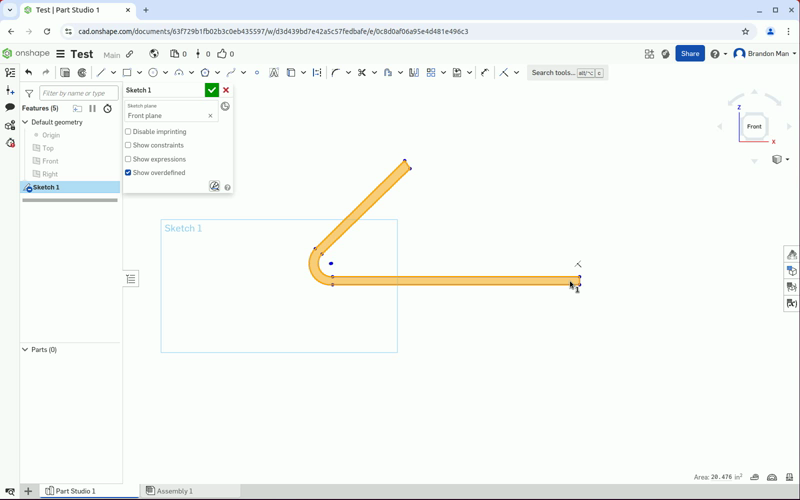
scroll(-6)
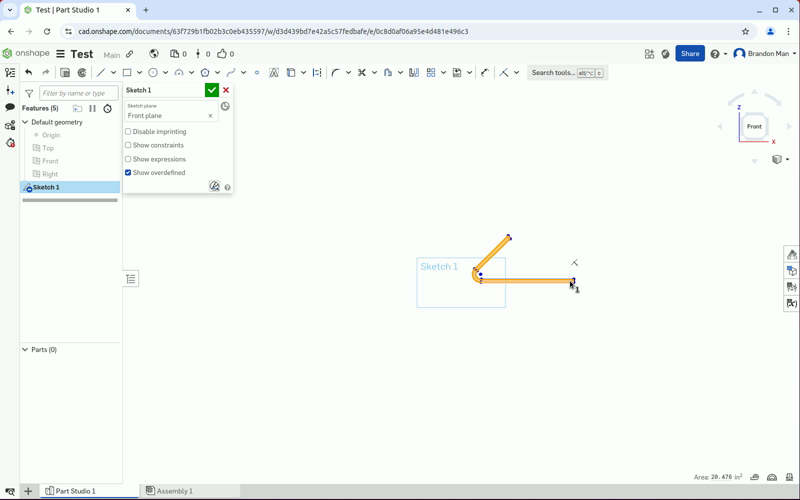
mouse_move(73, 352)
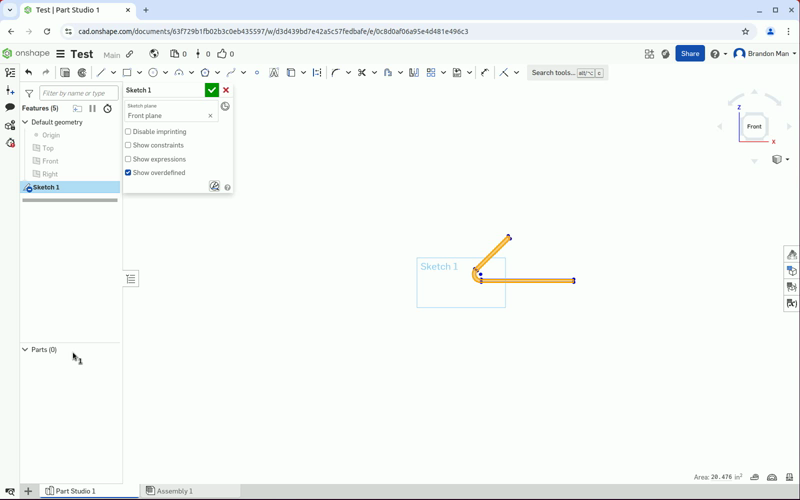
key(shift+y)
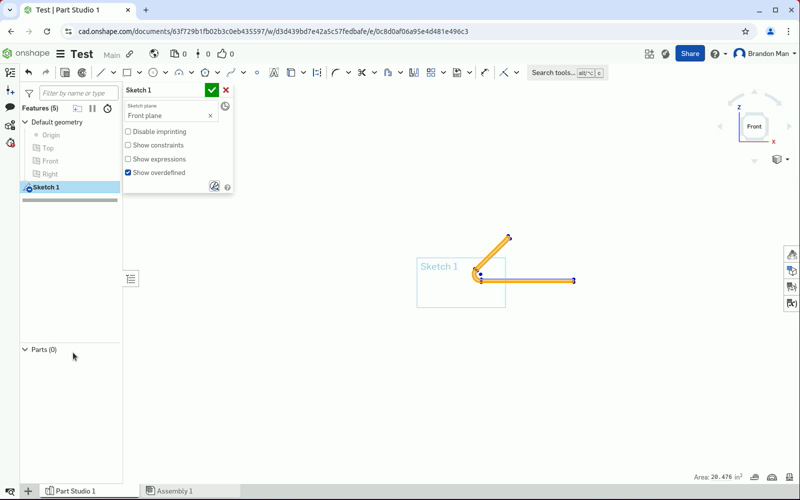
key(shift+e)
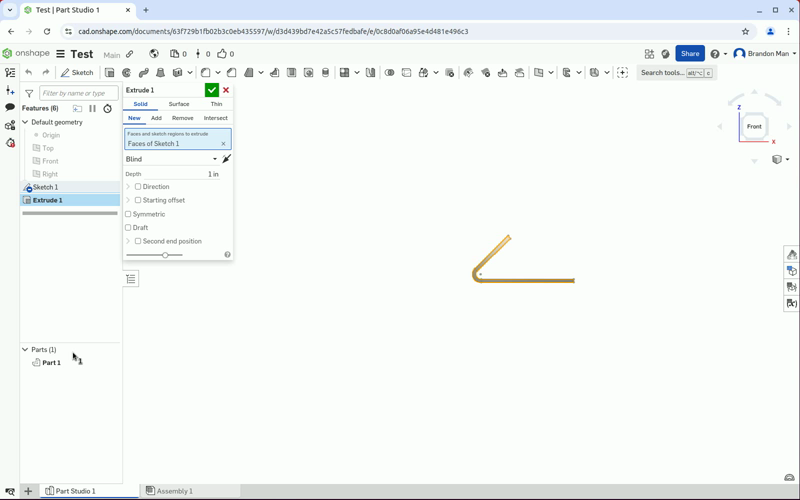
mouse_move(143, 106)
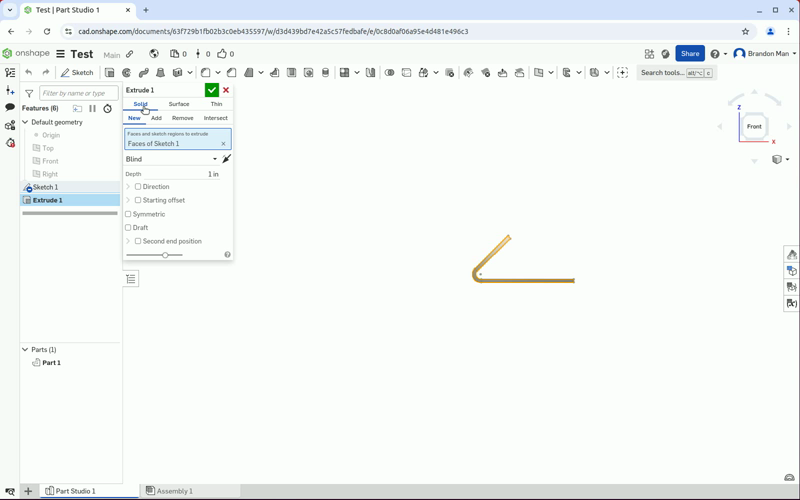
click(143, 106)
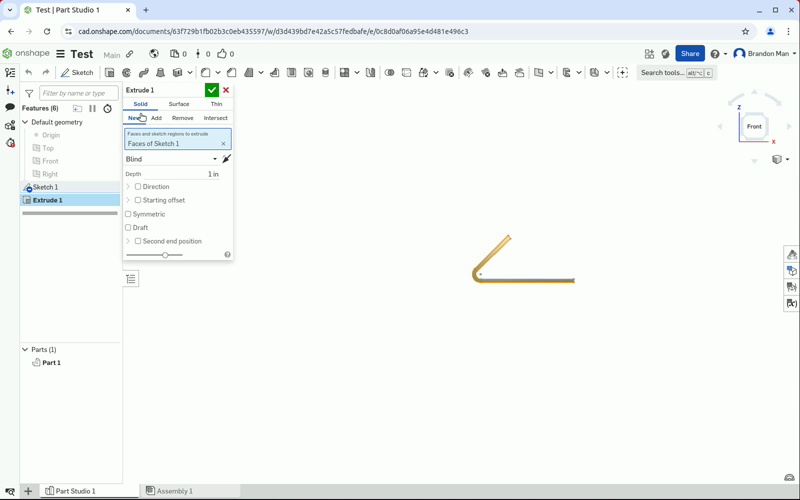
mouse_move(137, 120)
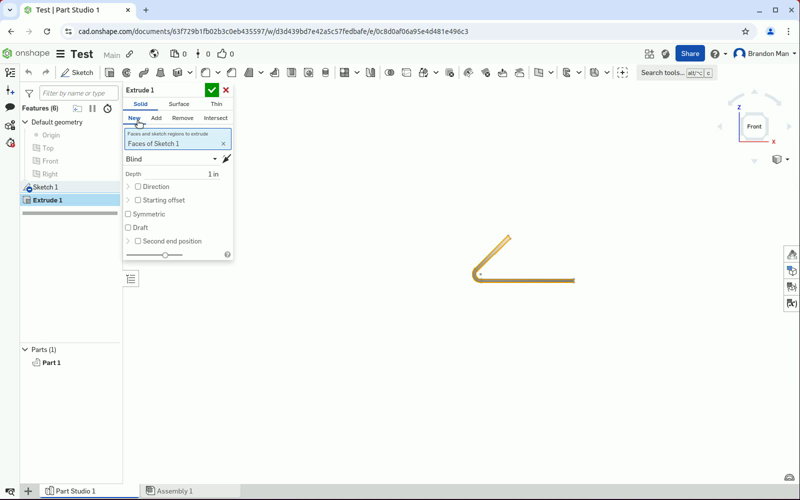
click(137, 120)
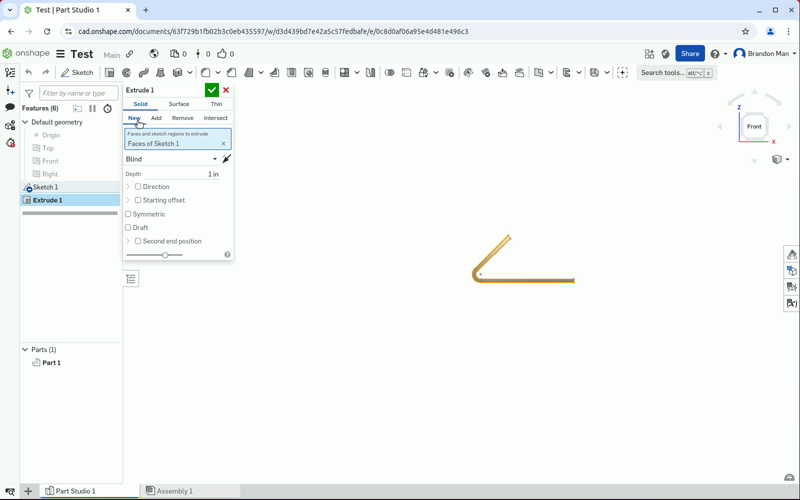
key(tab, 4)
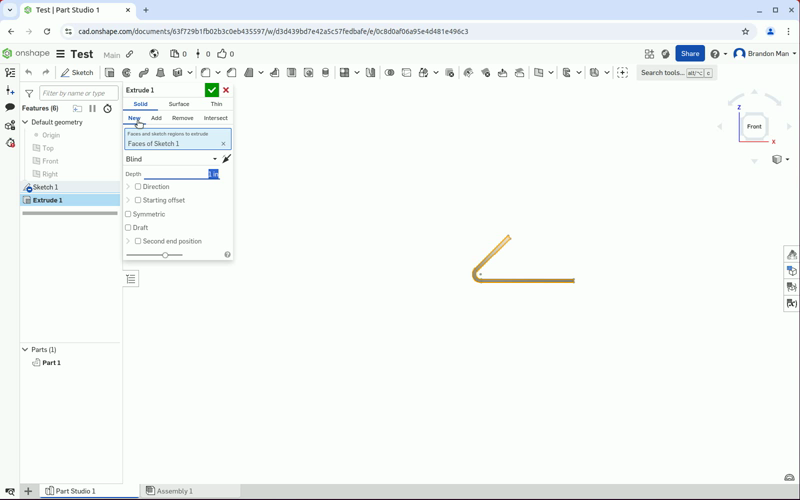
text(7.462)
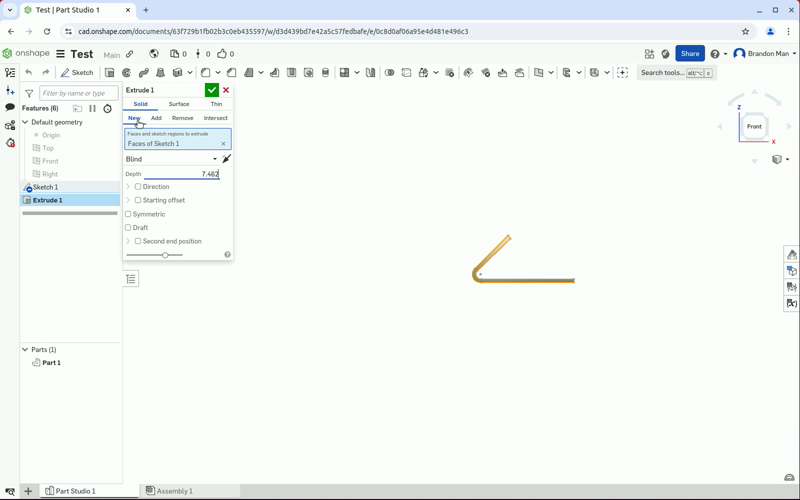
key(enter)
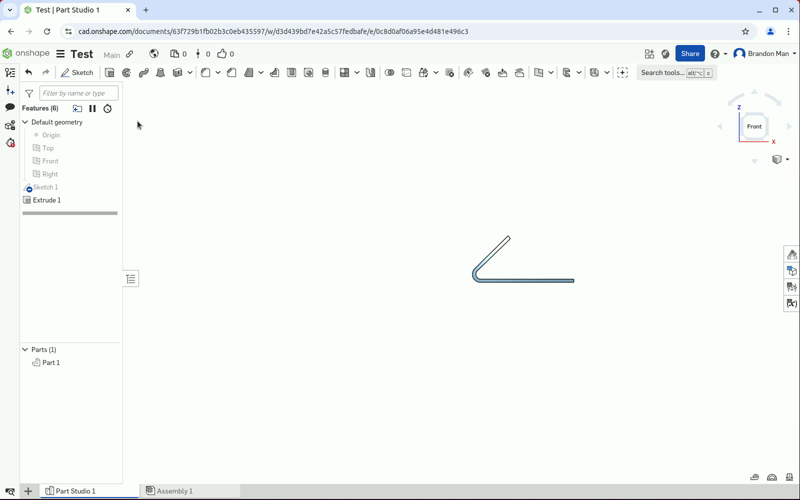
key(shift+h)
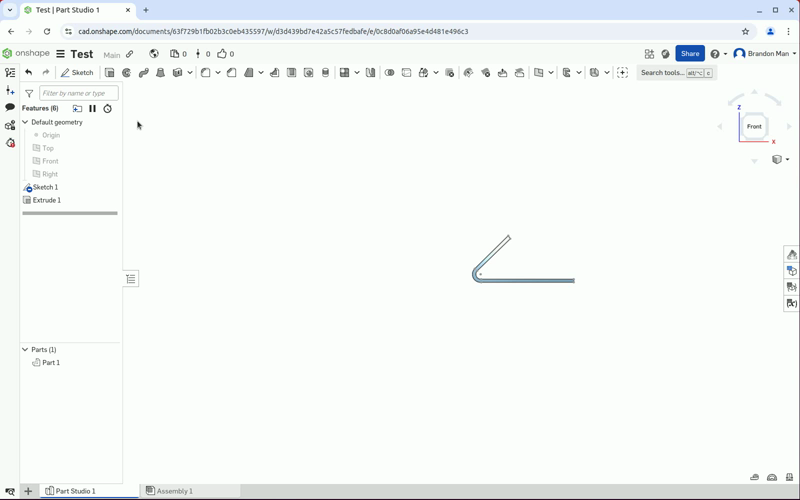
key(shift+h)
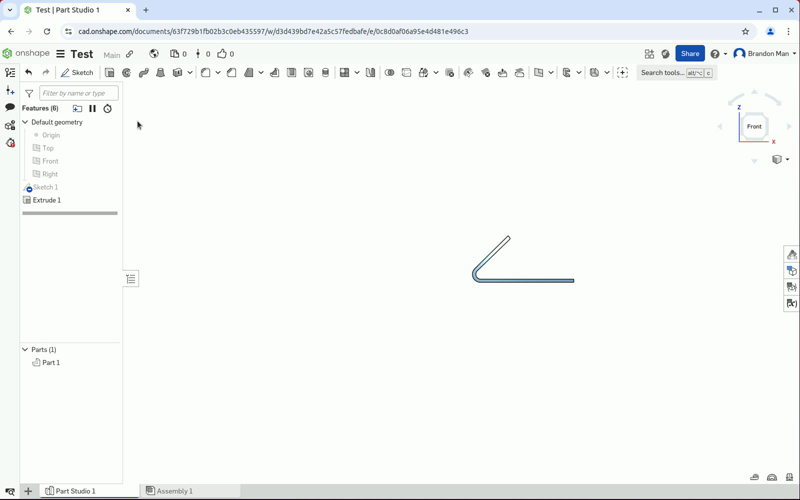
mouse_move(73, 189)
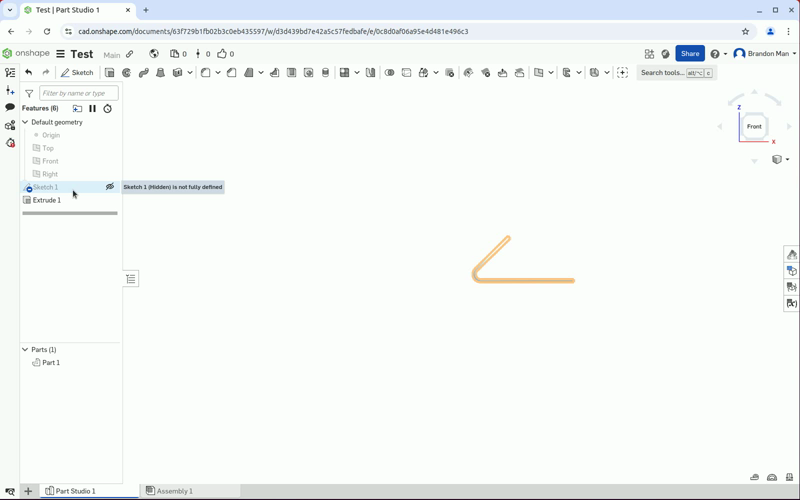
click(73, 189)
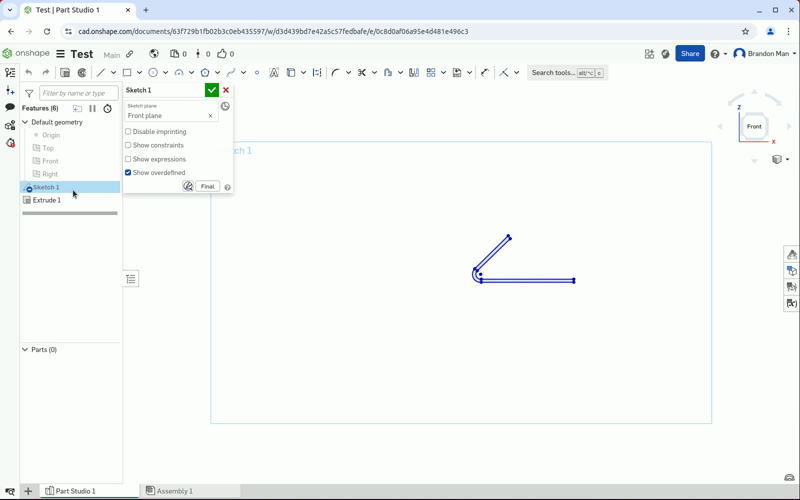
mouse_move(229, 92)
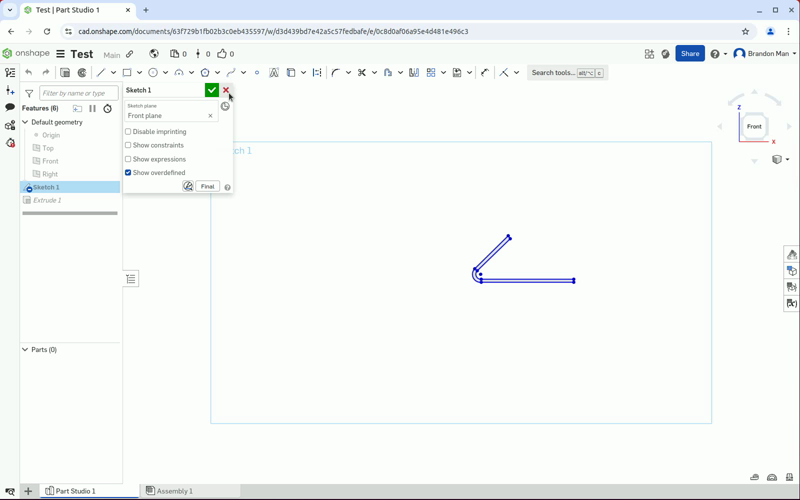
click(229, 92)
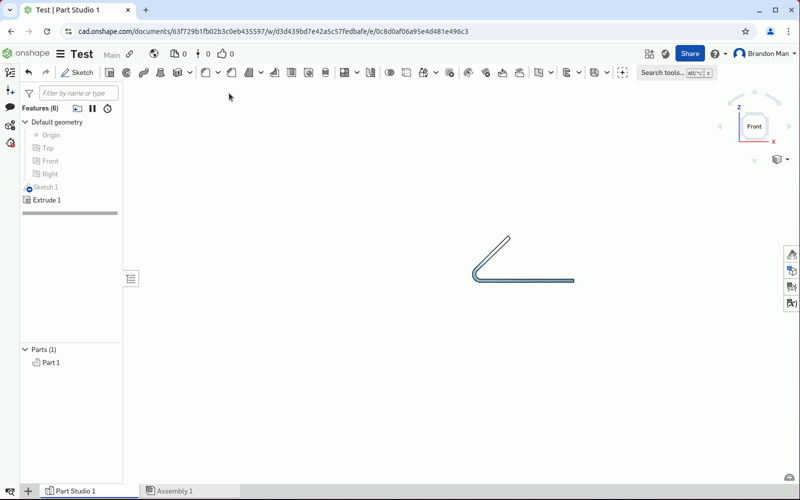
mouse_move(73, 352)
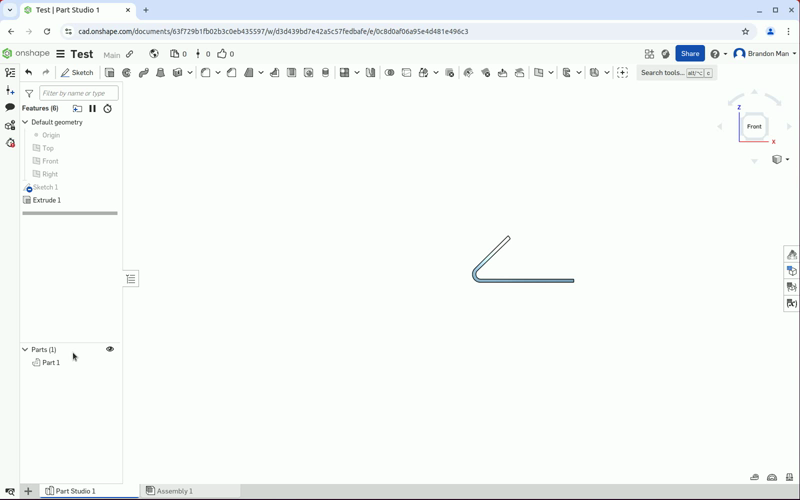
key(y)
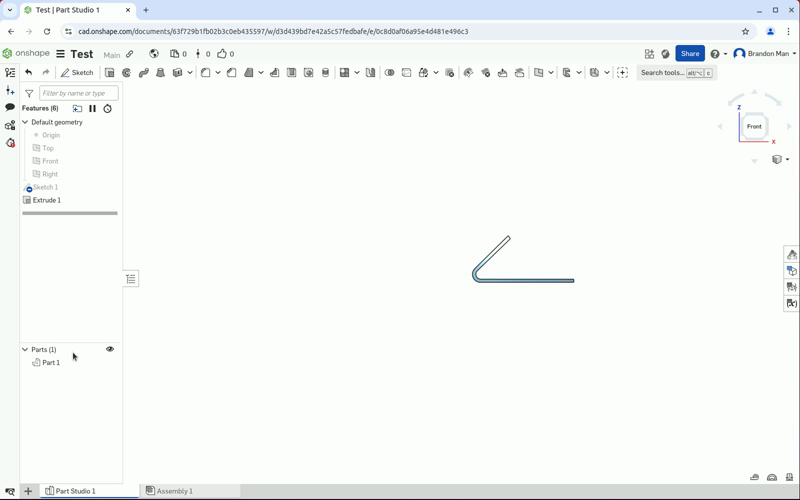
key(shift+p)
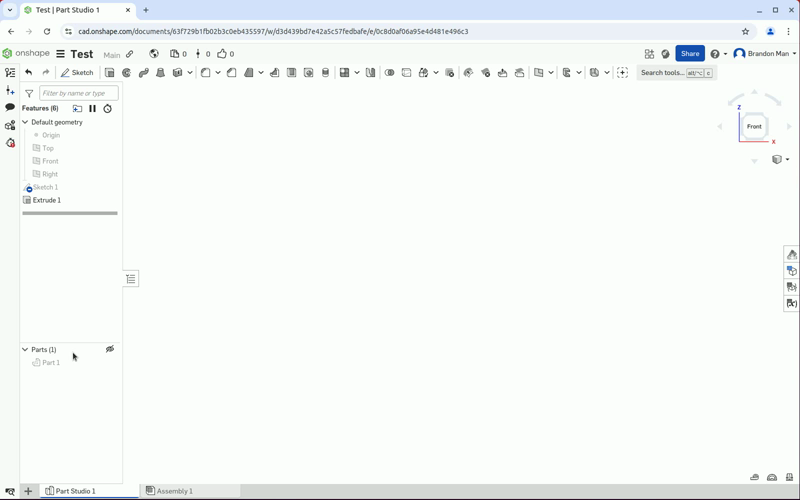
key(space)
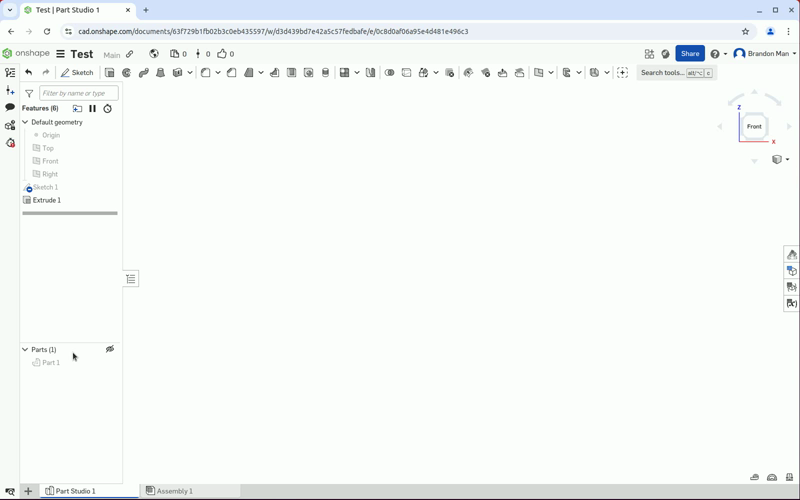
key_down(shift)
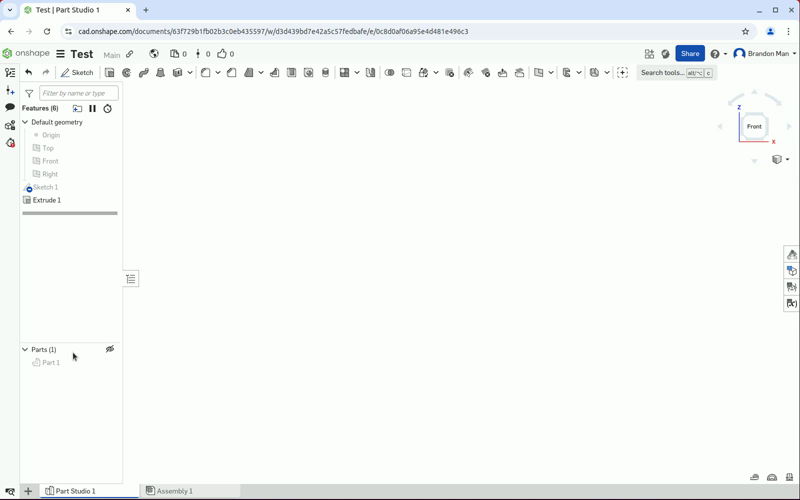
key(down)
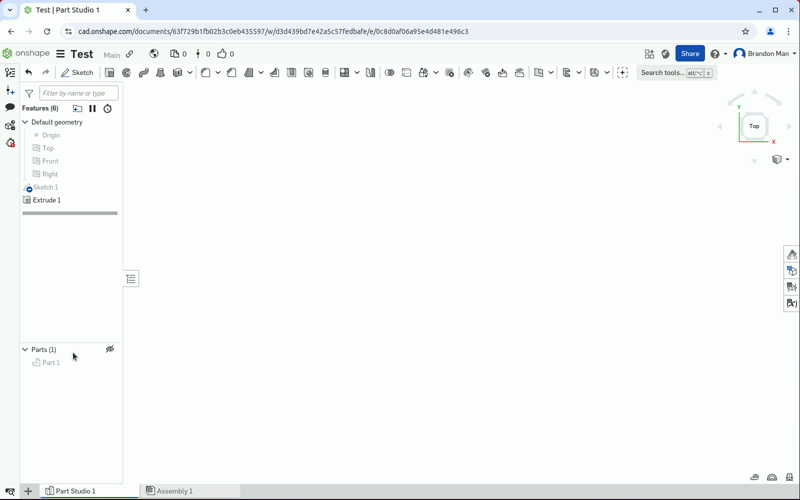
key_up(shift)
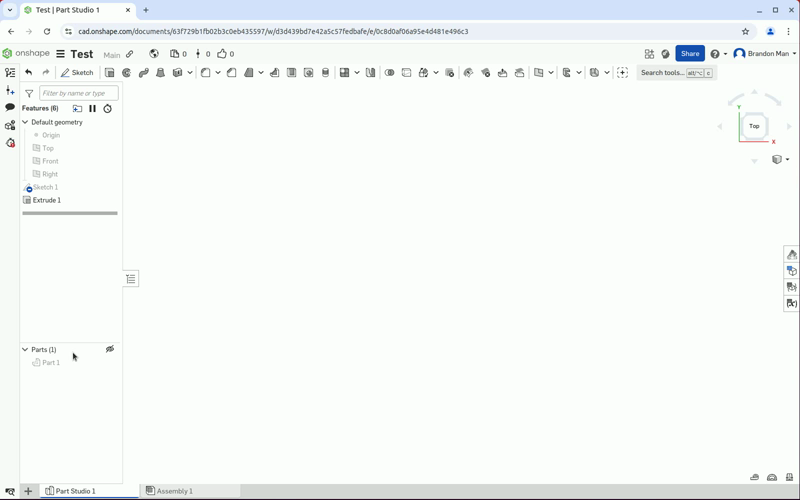
mouse_move(73, 352)
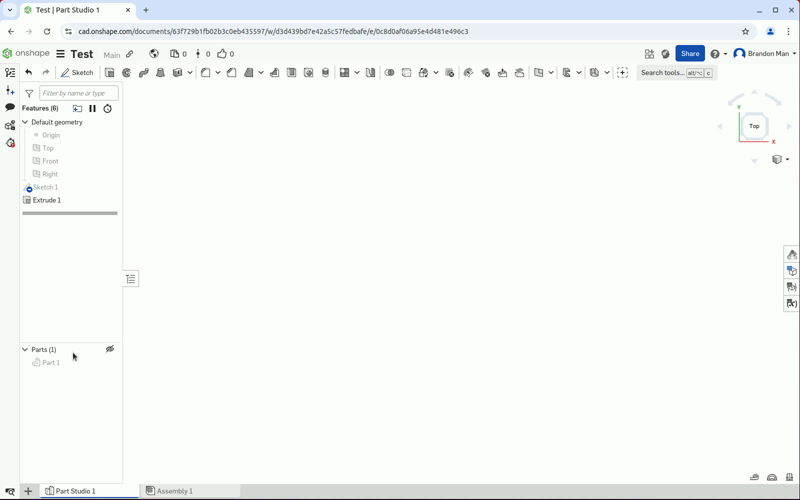
key(shift+y)
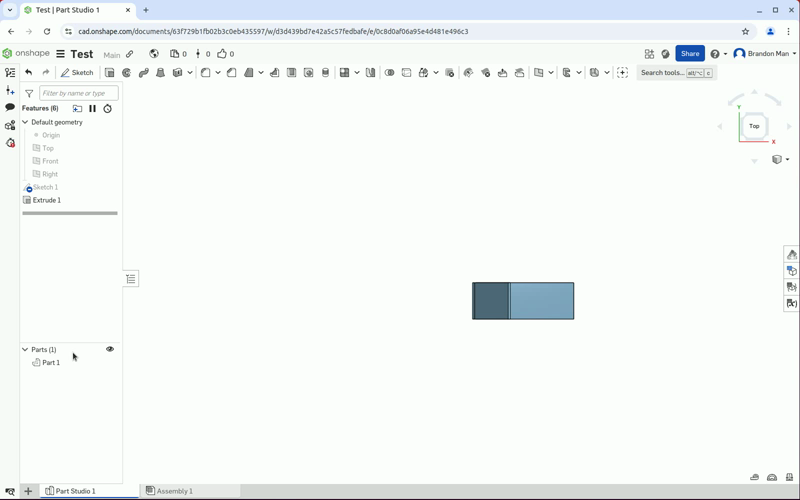
mouse_move(541, 75)
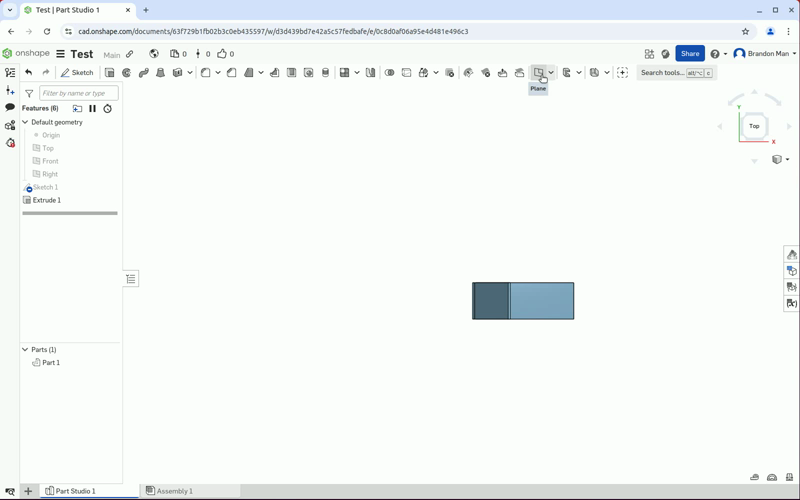
click(541, 75)
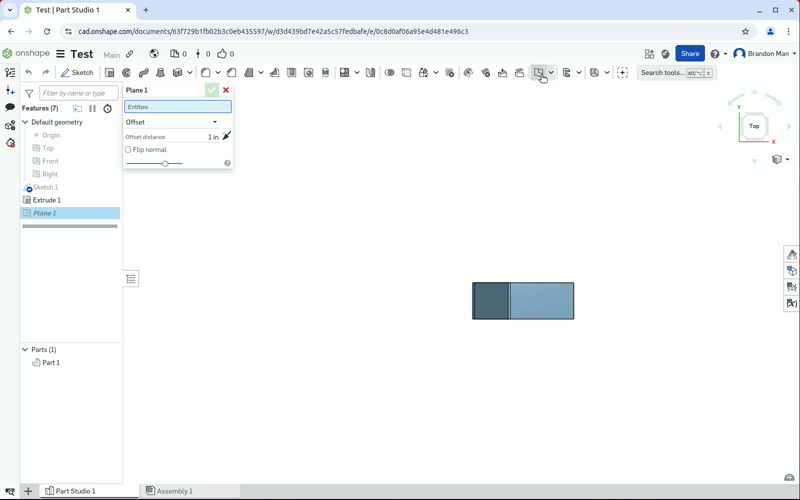
mouse_move(73, 150)
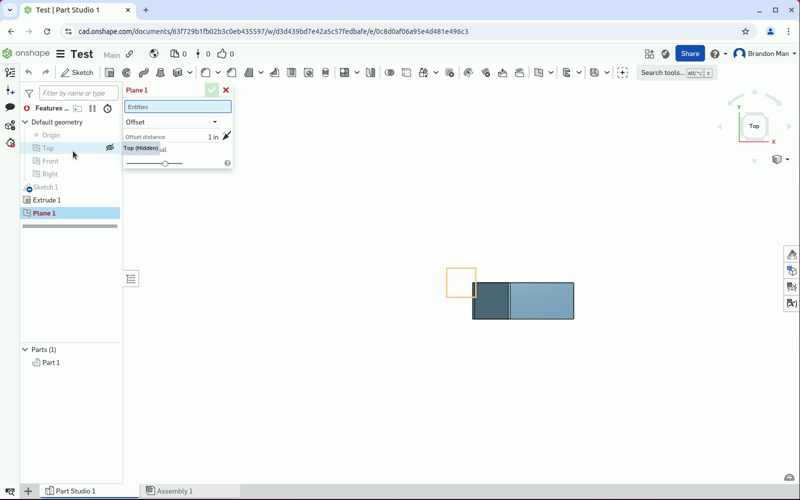
click(73, 150)
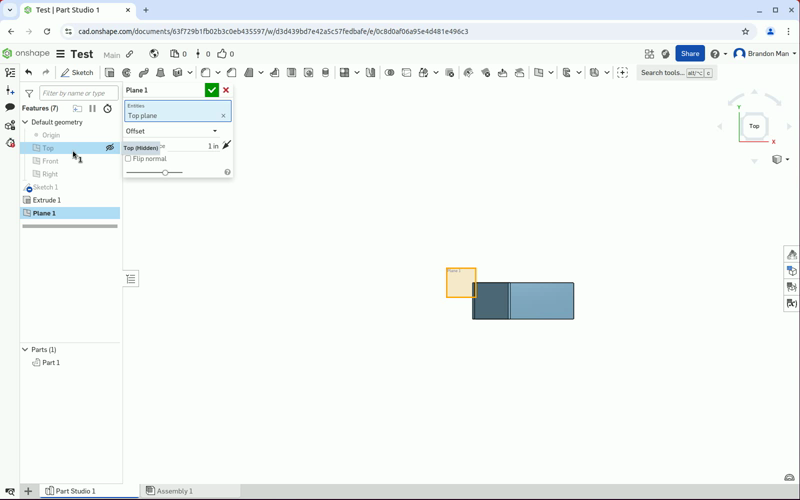
key(tab, 2)
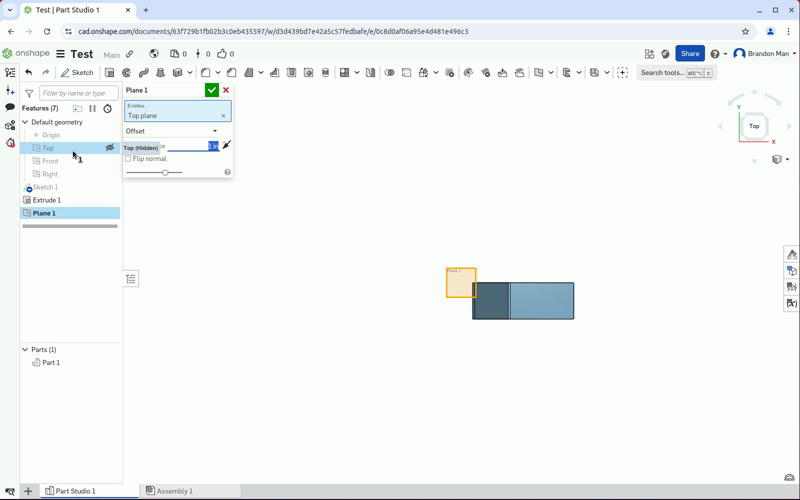
text(0.709)
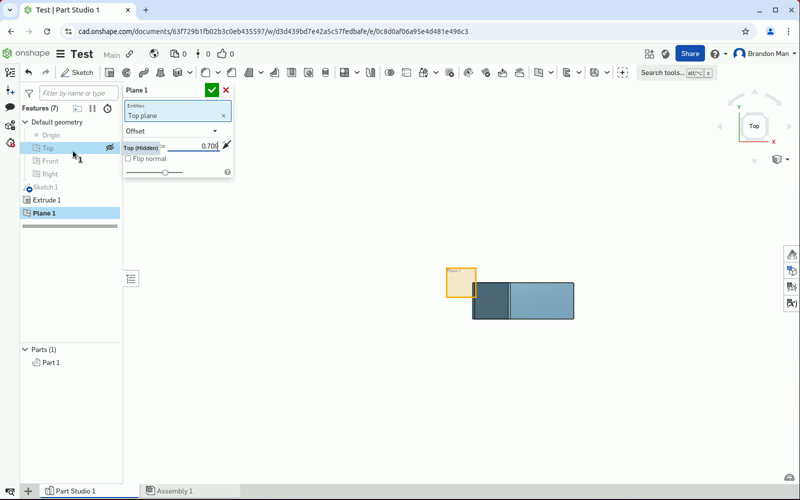
key(enter, 2)
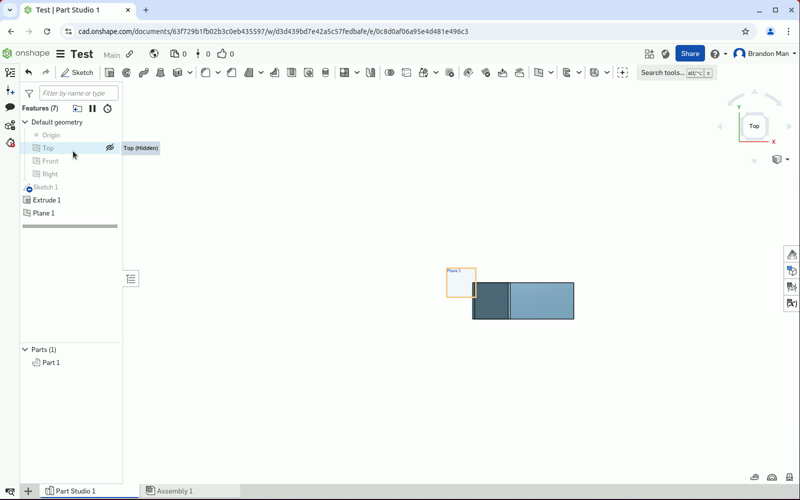
key(shift+s)
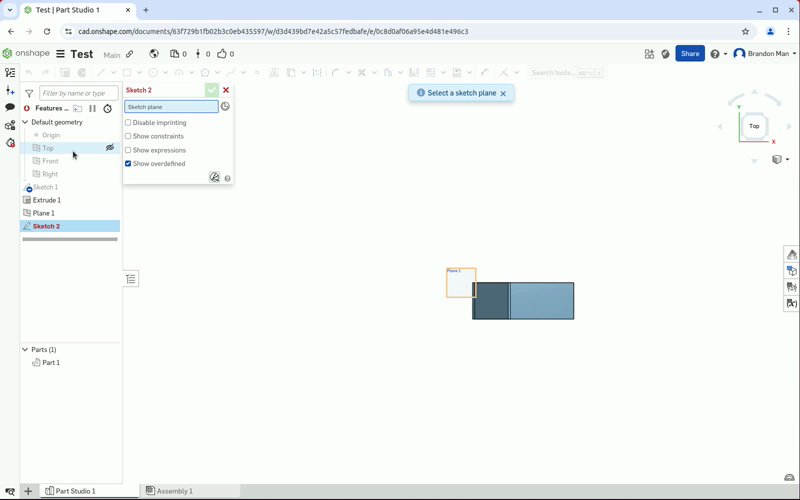
mouse_move(73, 215)
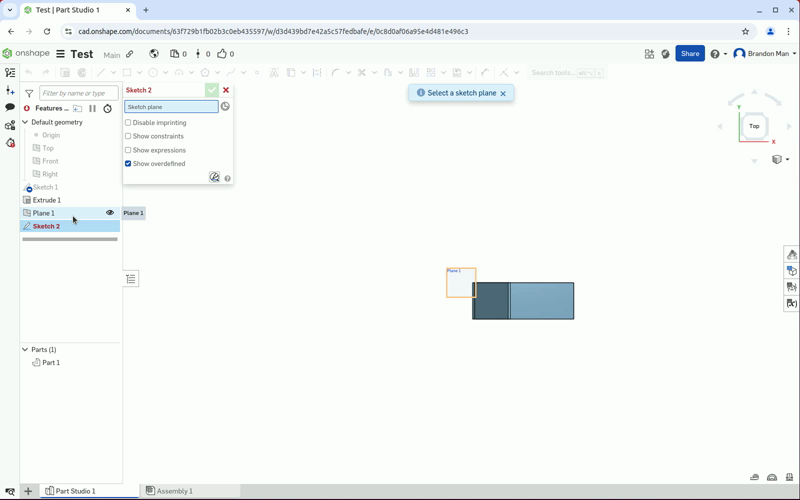
click(73, 215)
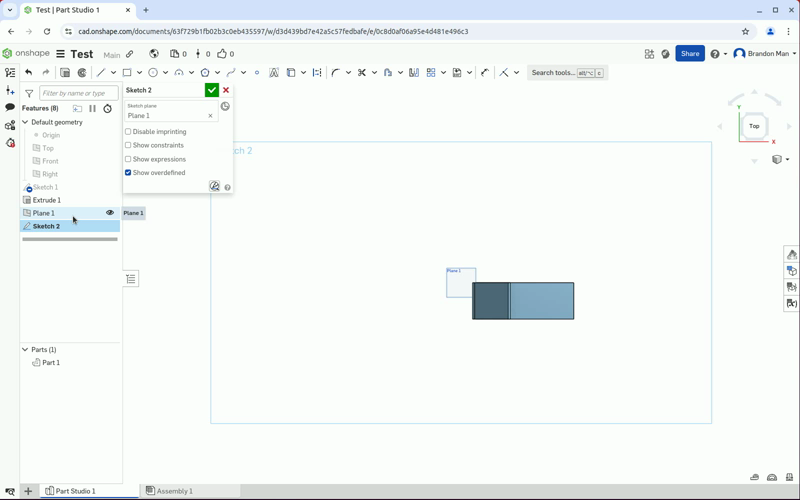
mouse_move(73, 352)
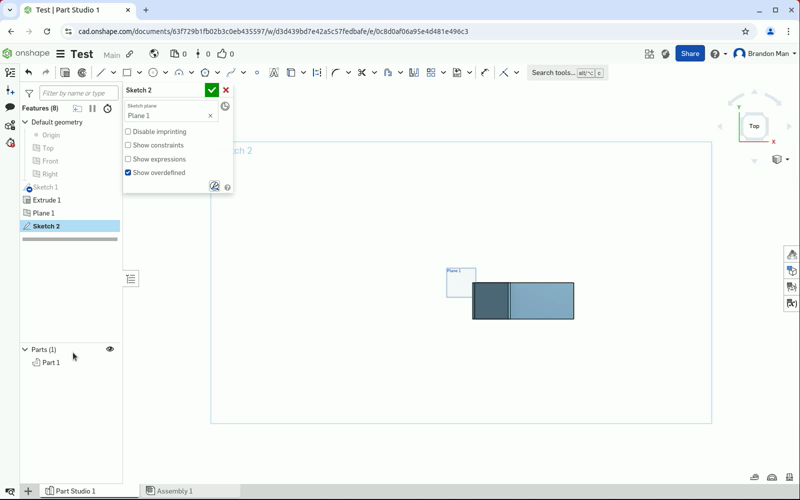
key(y)
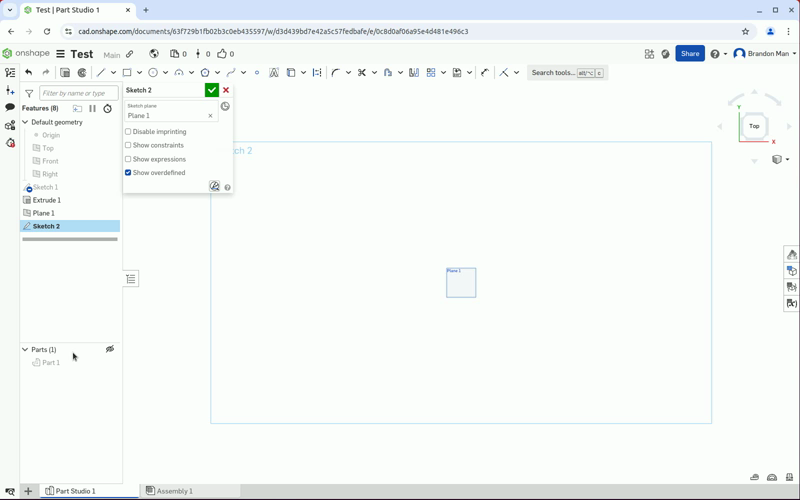
key(c)
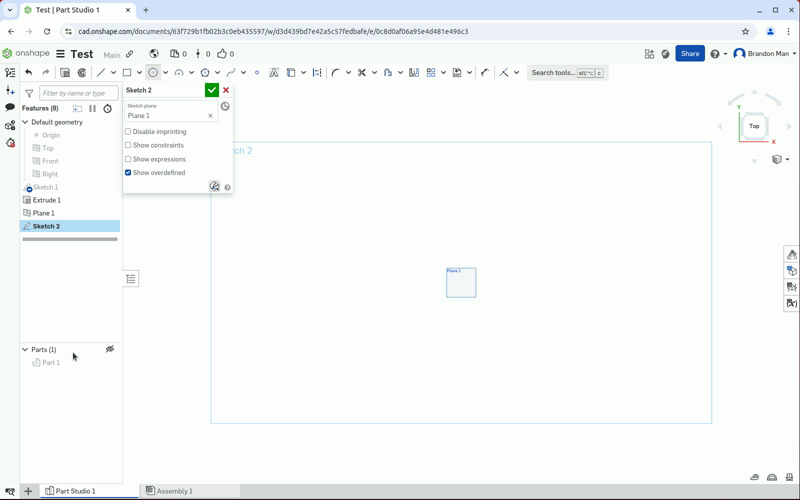
key_down(shift)
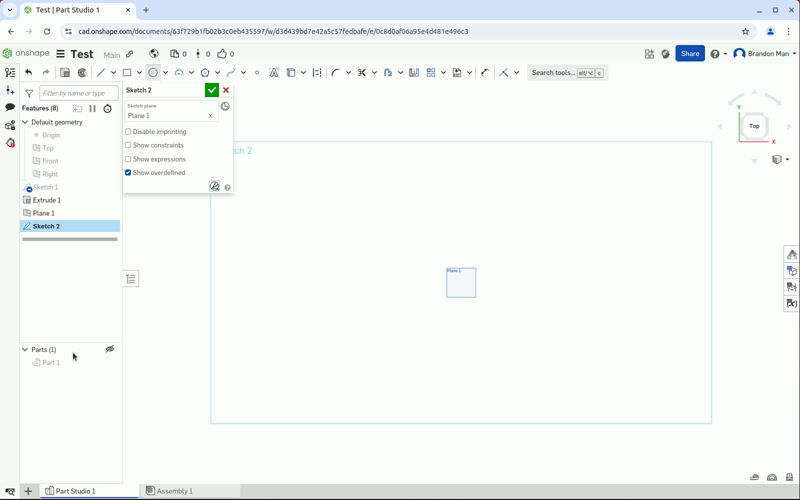
mouse_move(565, 300)
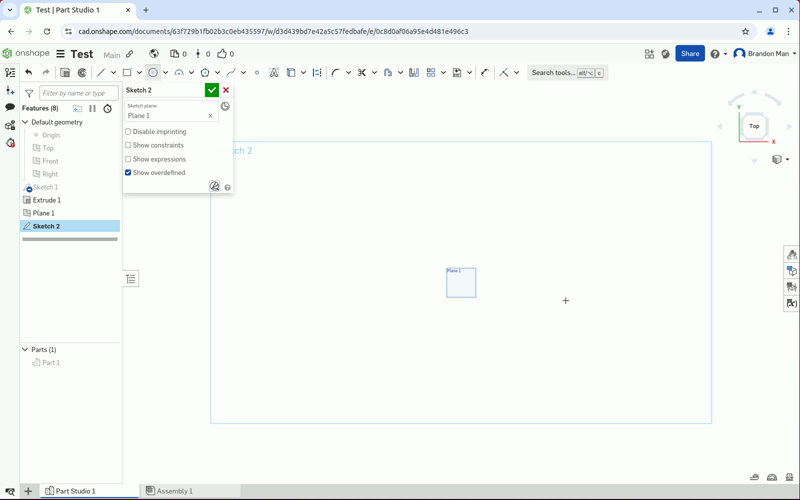
click(565, 300)
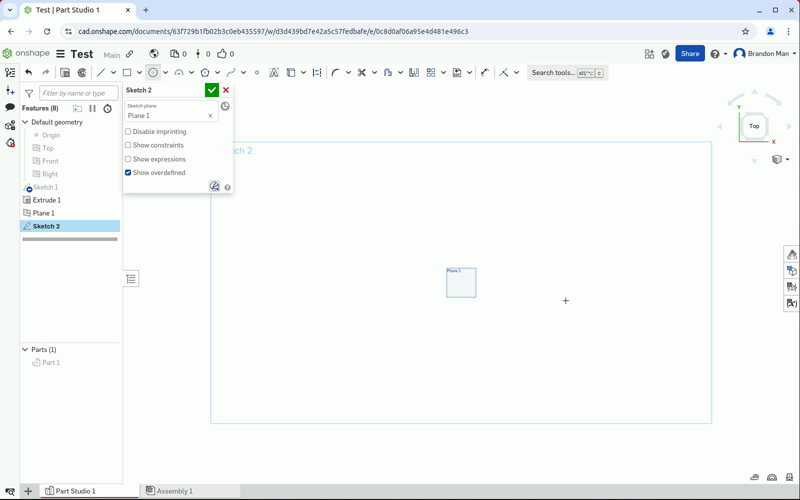
key_up(shift)
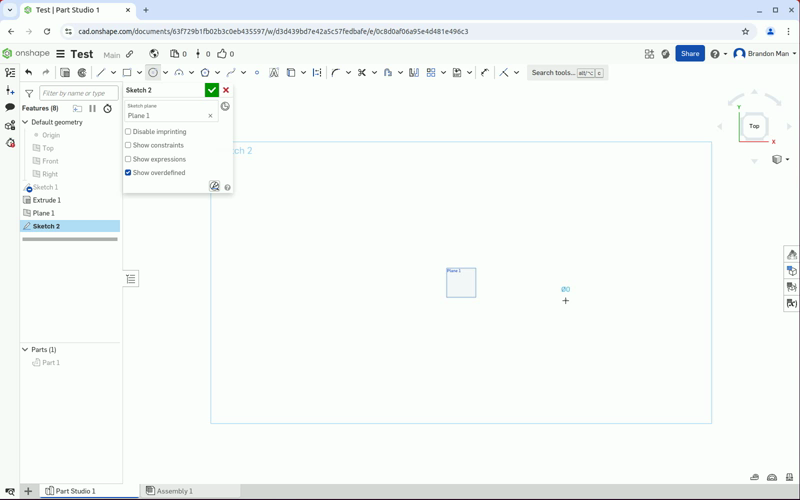
mouse_move(571, 300)
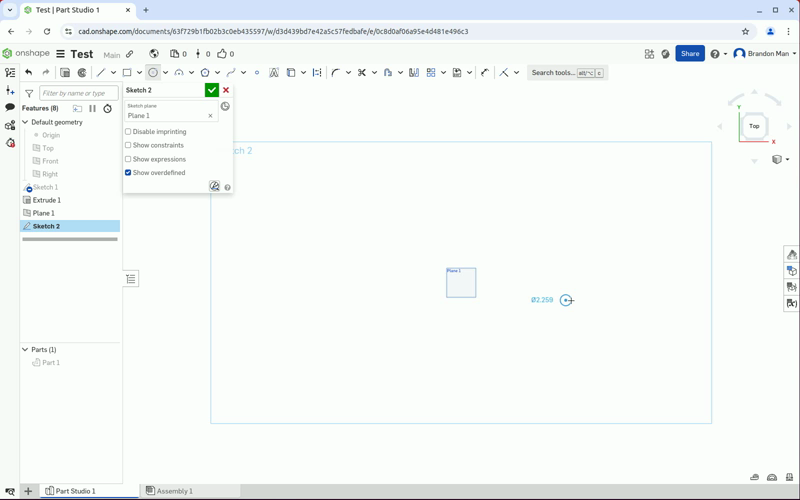
click(571, 300)
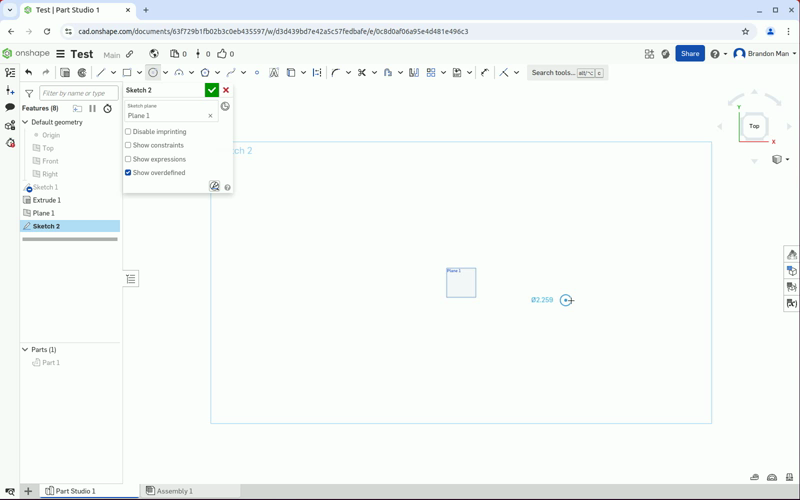
key(esc)
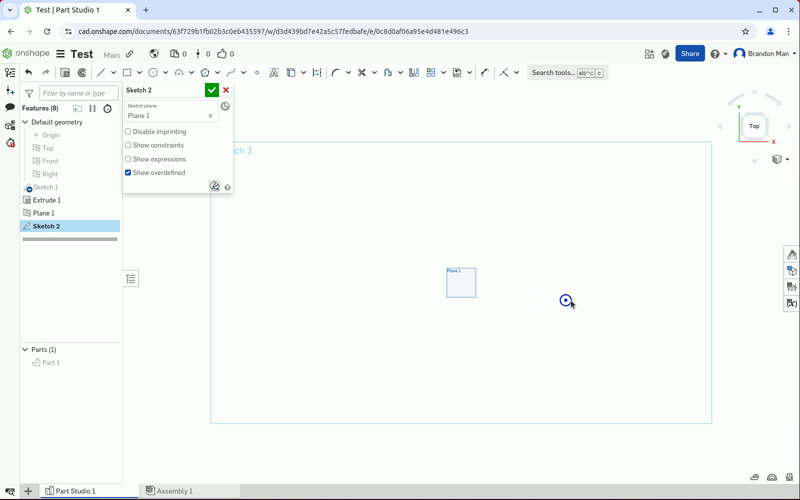
mouse_move(570, 301)
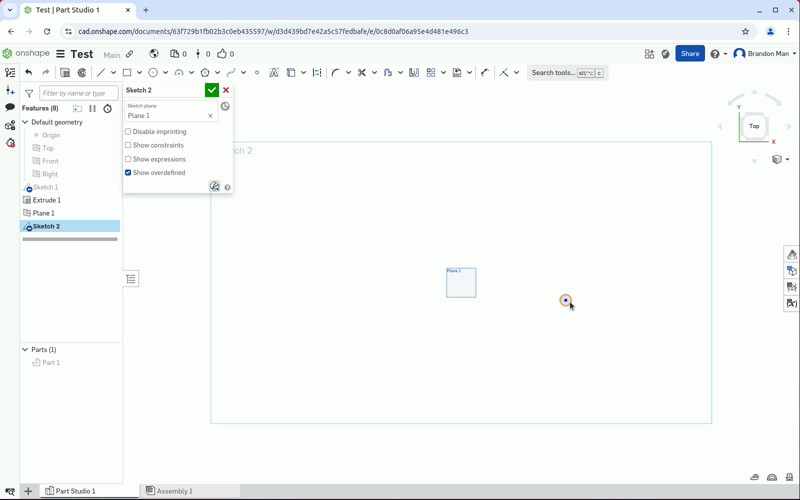
scroll(6)
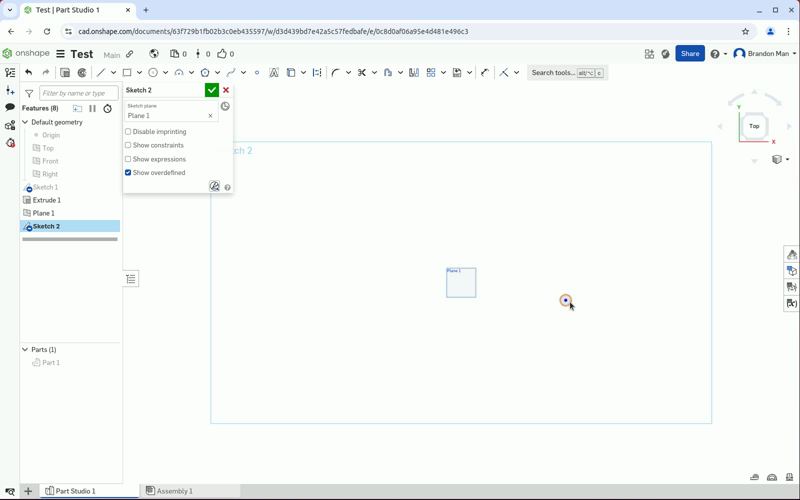
scroll(6)
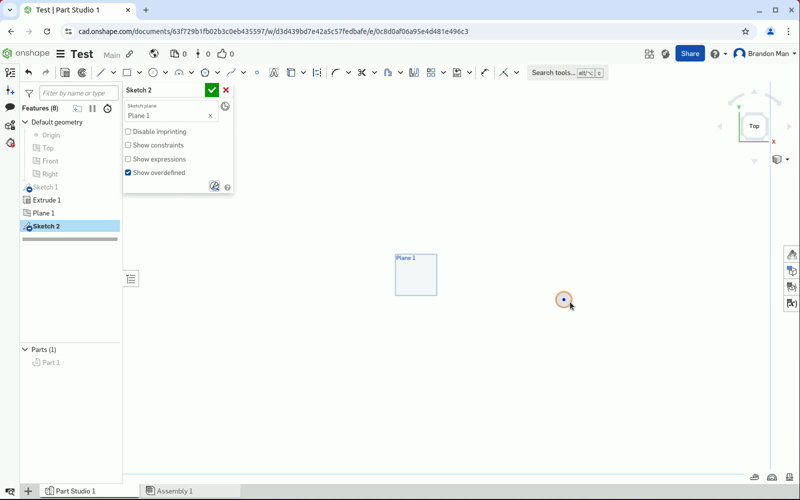
scroll(6)
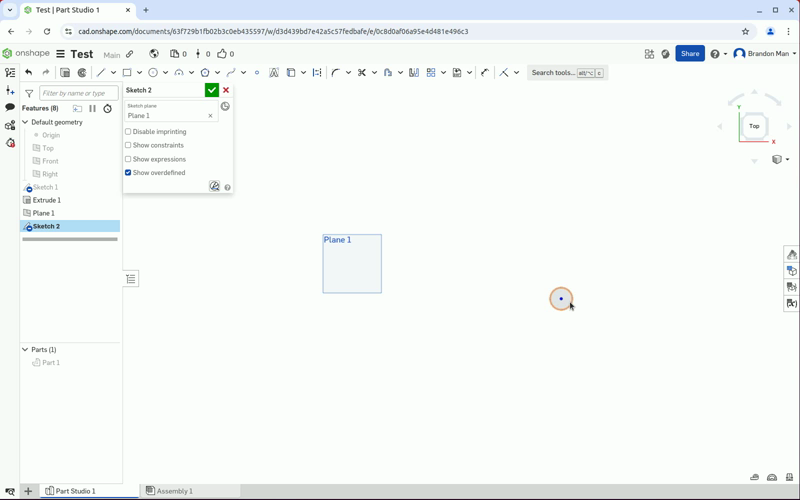
scroll(6)
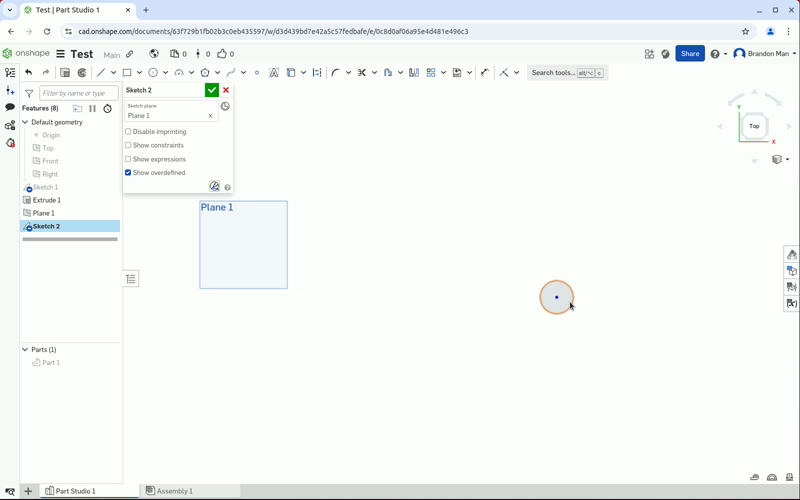
scroll(6)
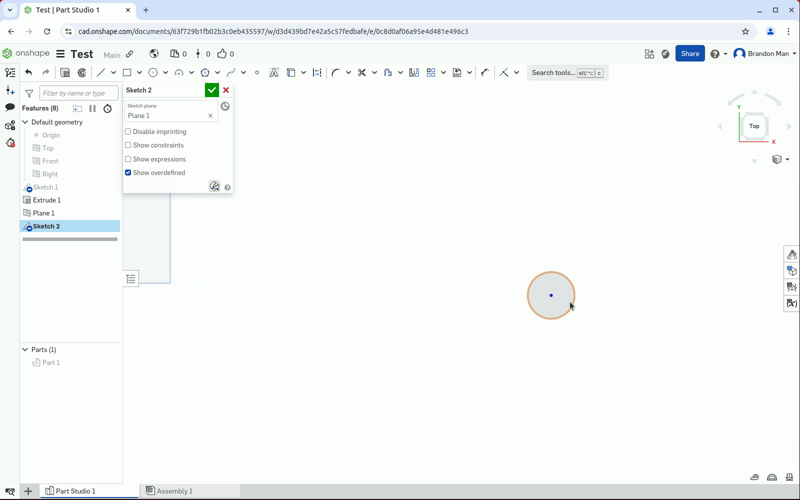
scroll(6)
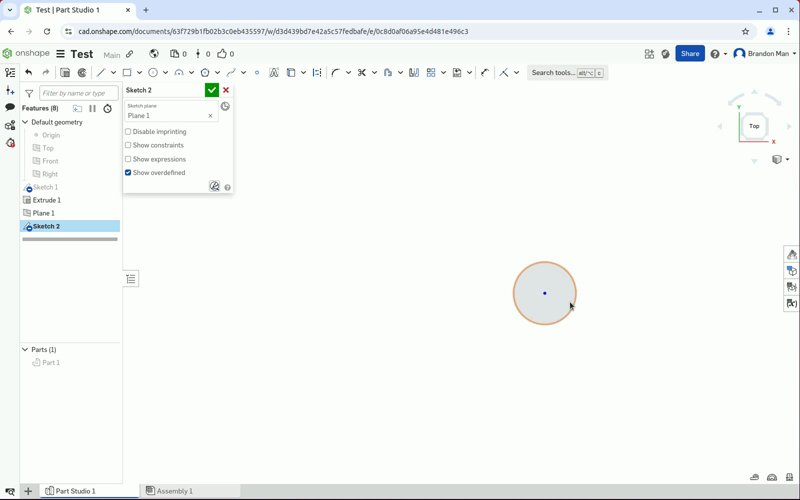
scroll(6)
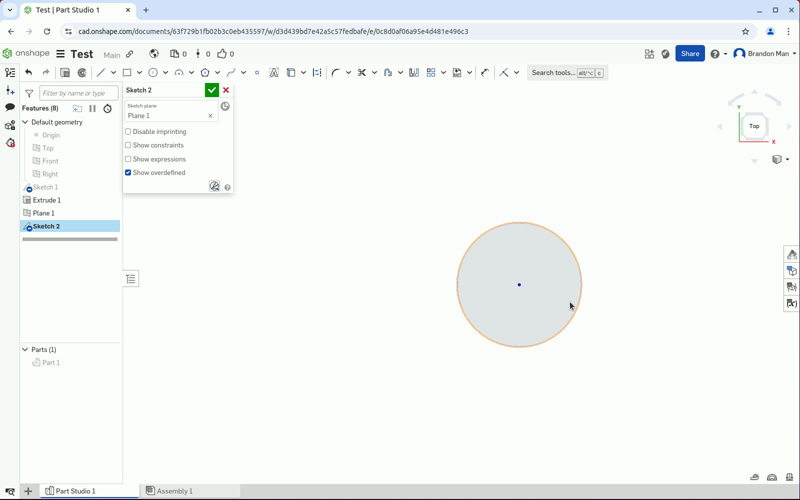
click(570, 301)
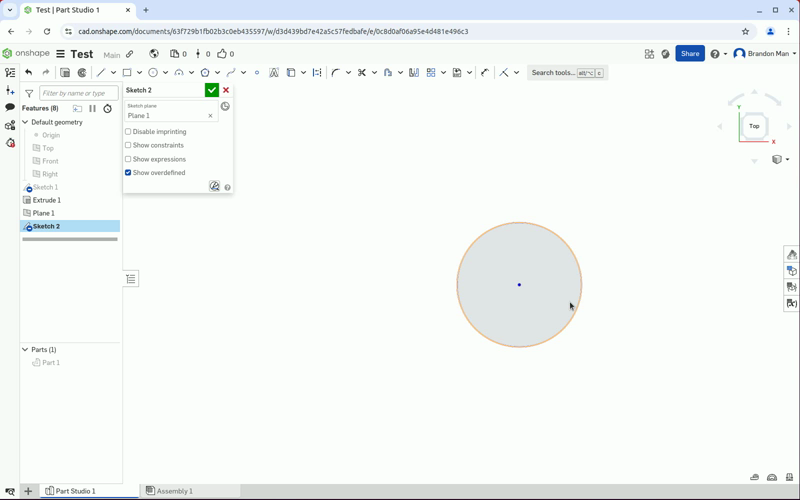
scroll(-6)
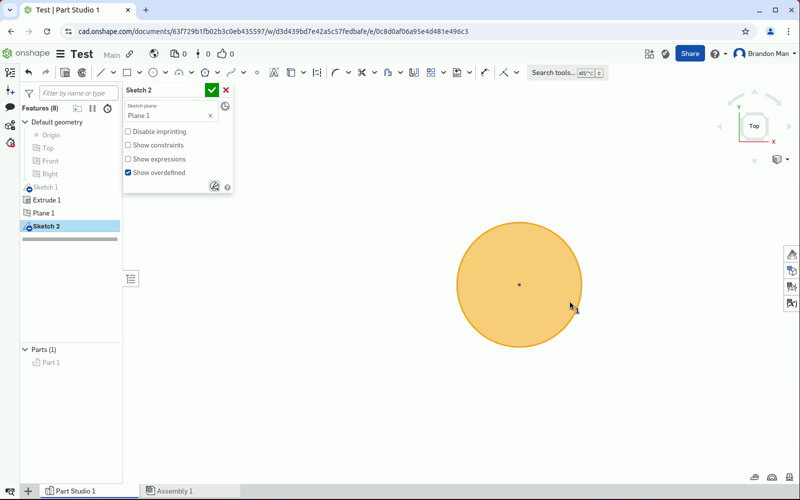
scroll(-6)
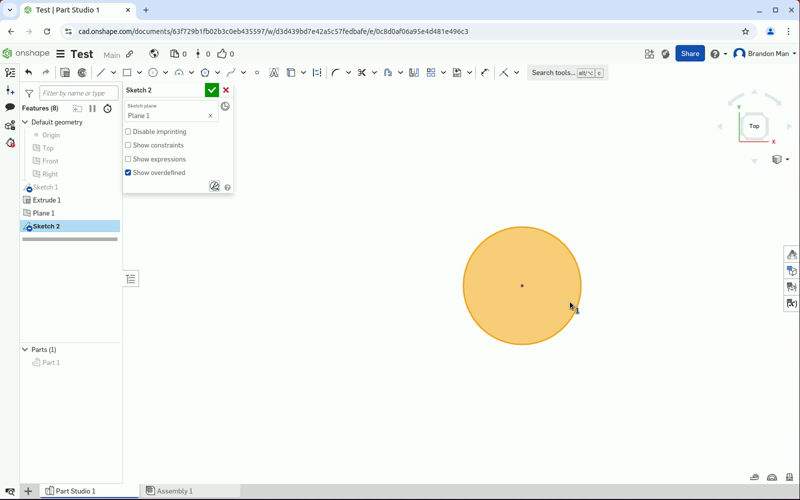
scroll(-6)
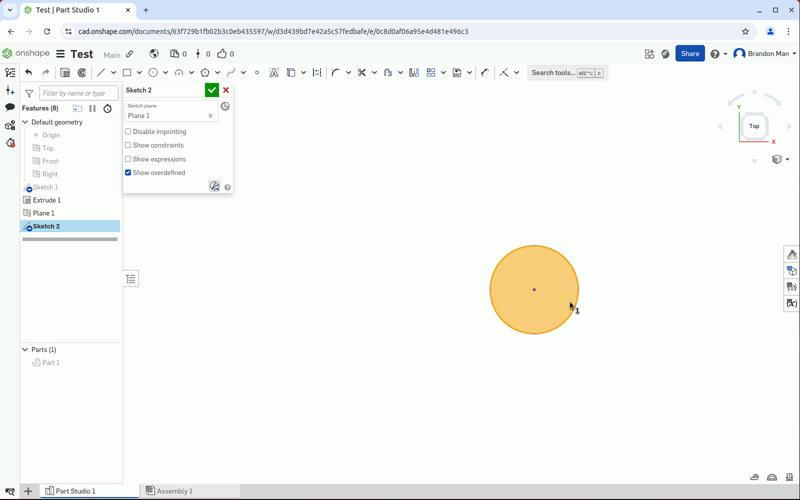
scroll(-6)
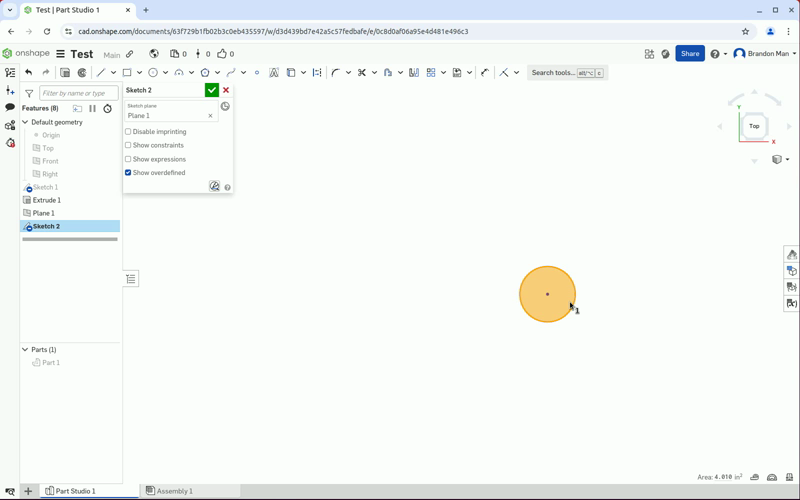
scroll(-6)
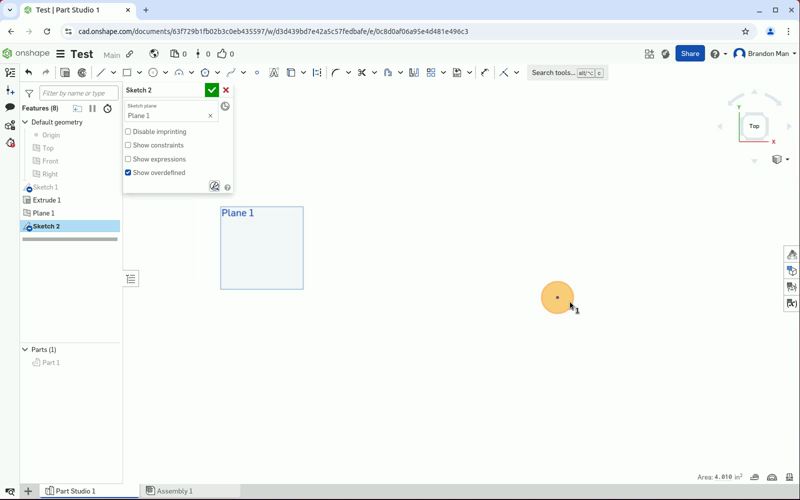
scroll(-6)
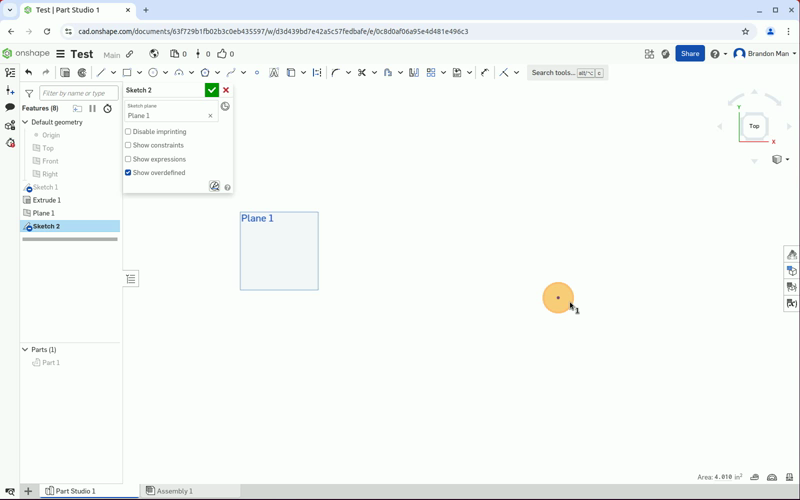
scroll(-6)
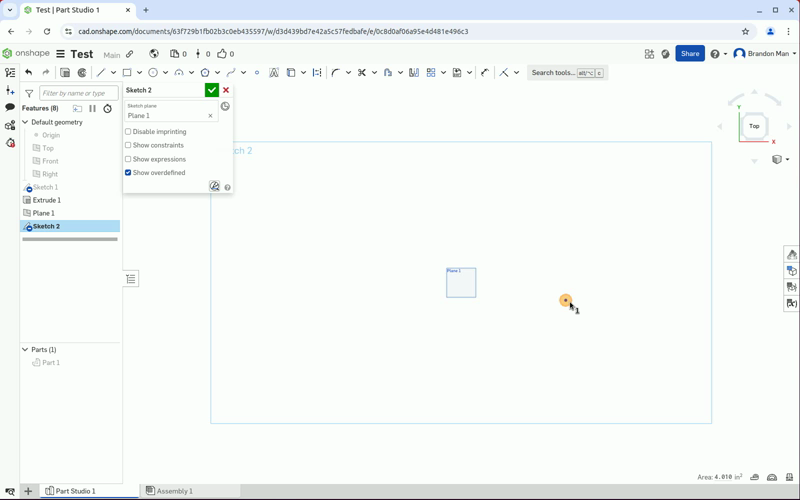
mouse_move(73, 352)
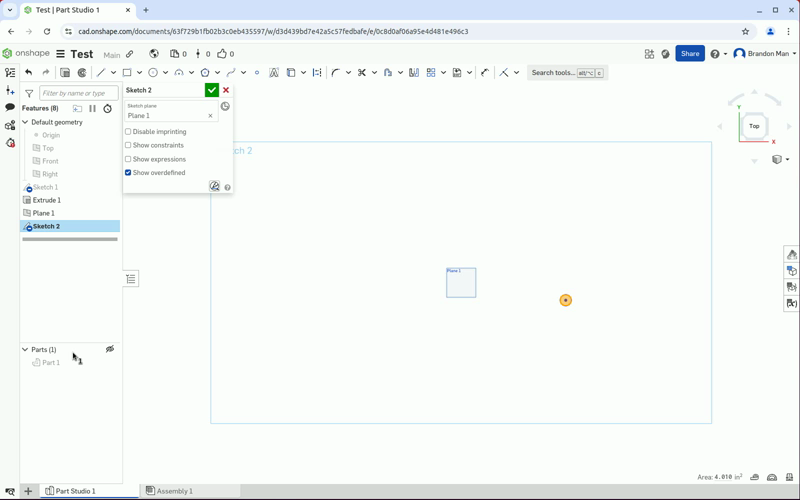
key(shift+y)
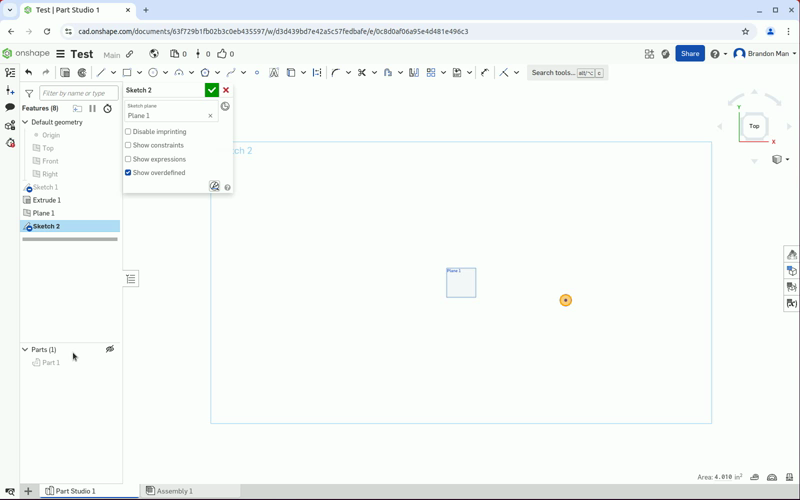
key(shift+e)
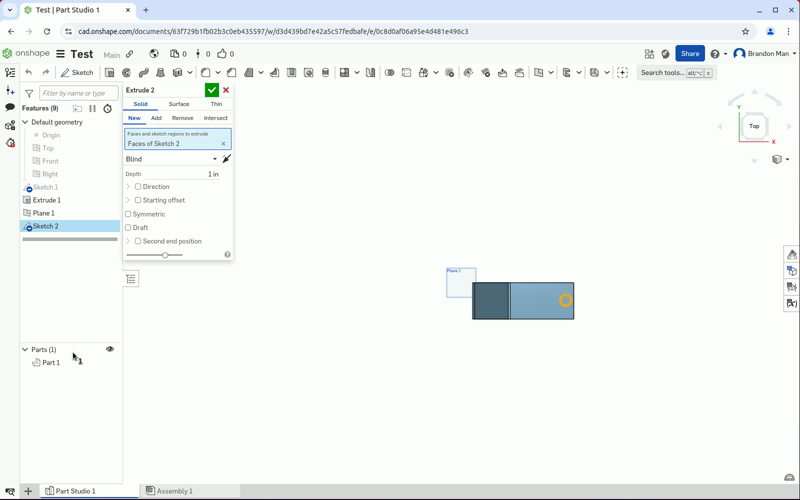
mouse_move(143, 106)
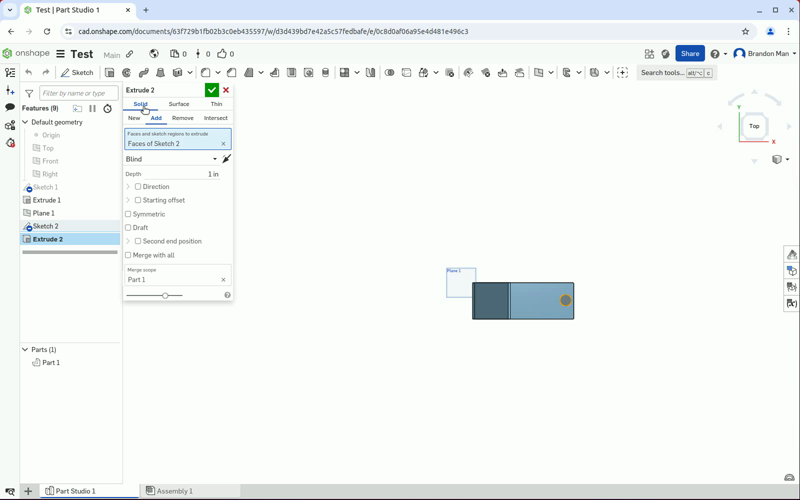
click(143, 106)
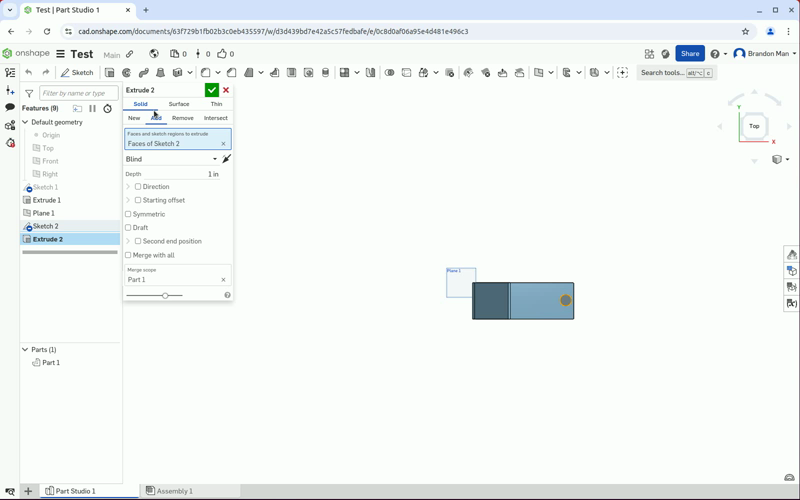
mouse_move(186, 120)
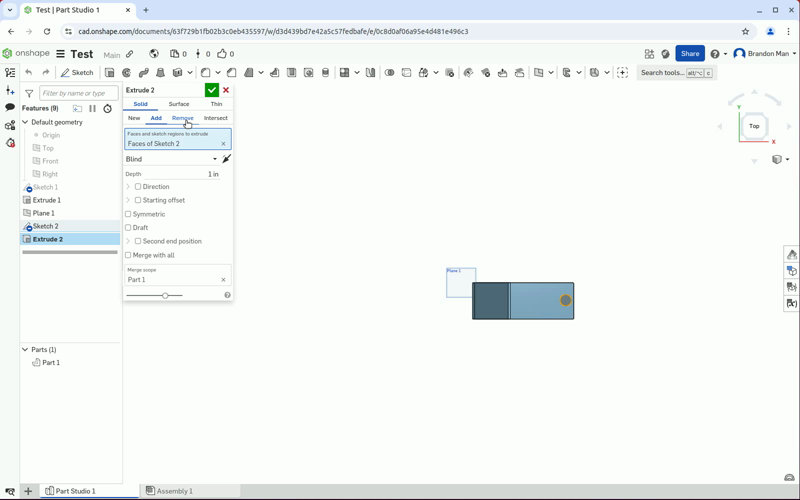
click(186, 120)
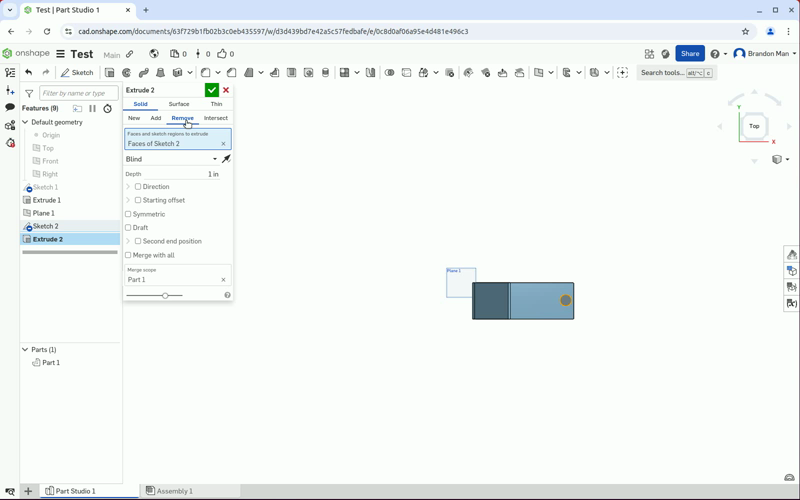
key(tab, 4)
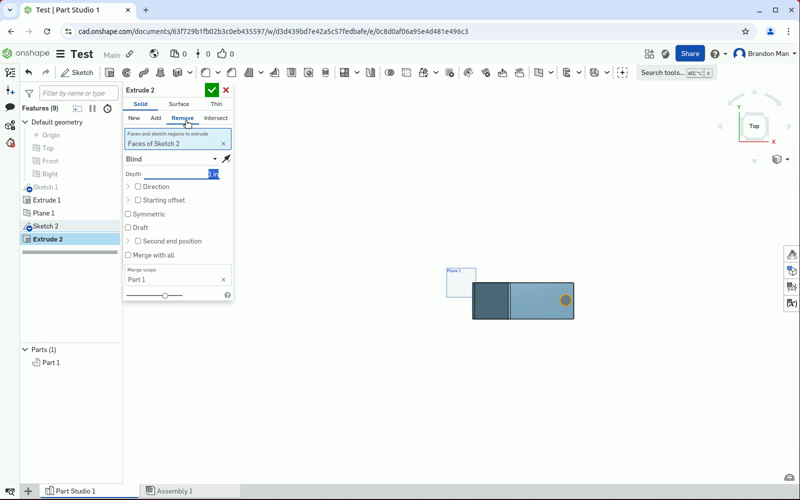
text(7.943)
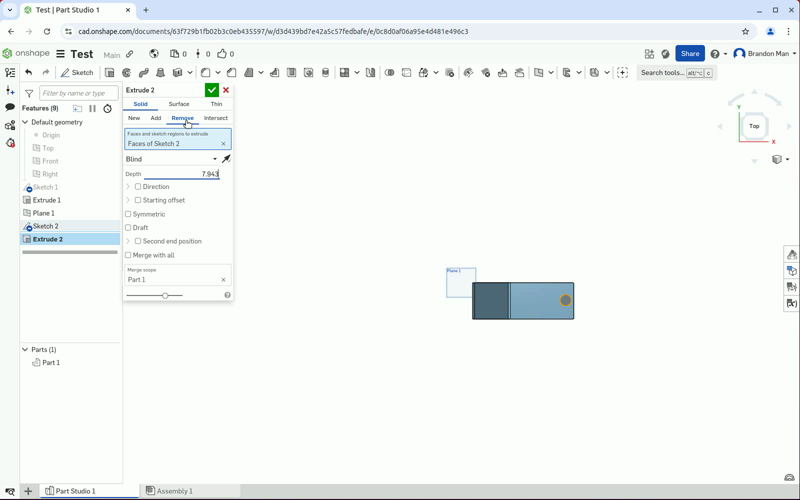
key(tab, 6)
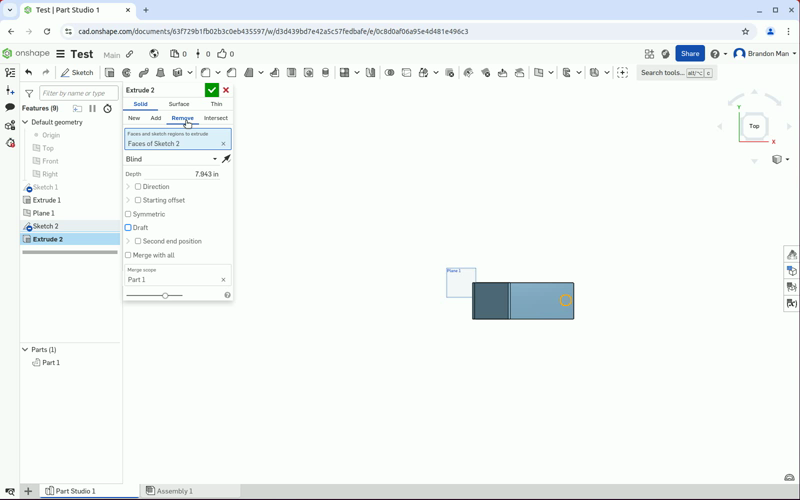
key(space)
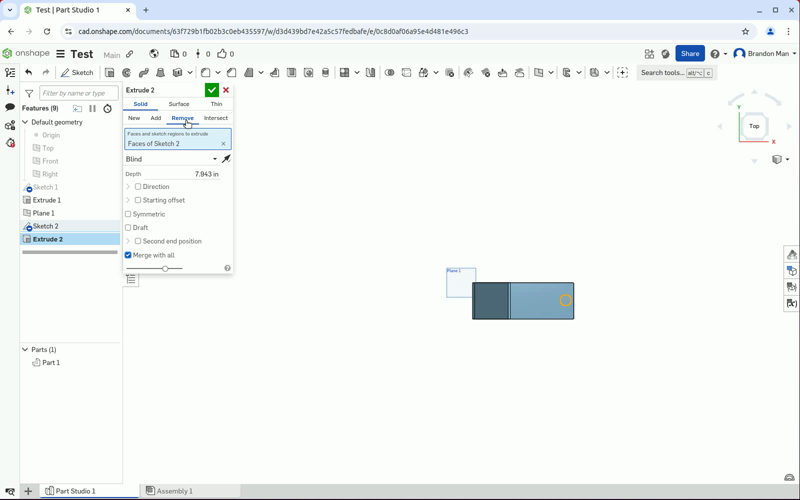
key(enter)
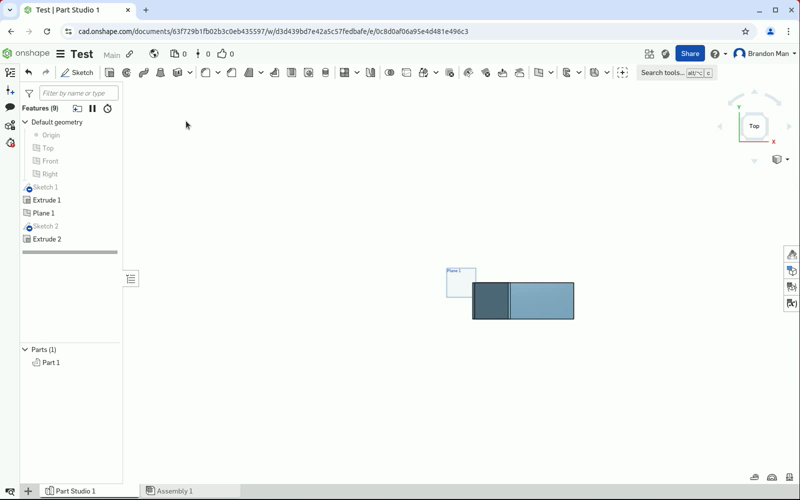
key(shift+h)
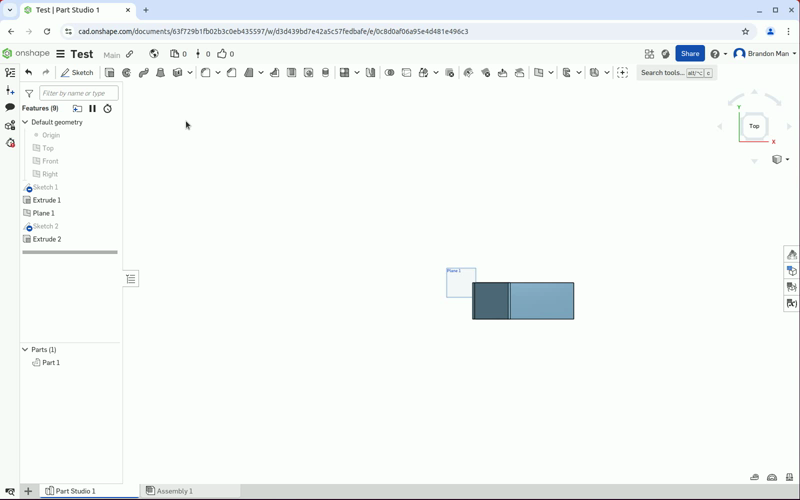
key(shift+h)
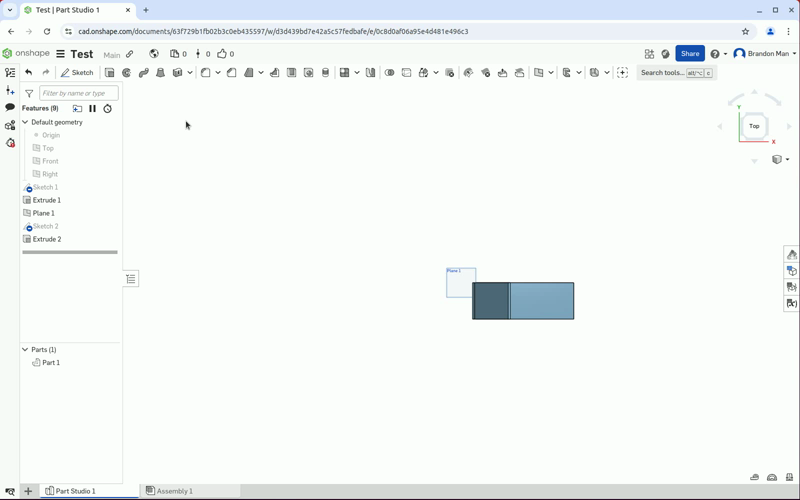
mouse_move(73, 189)
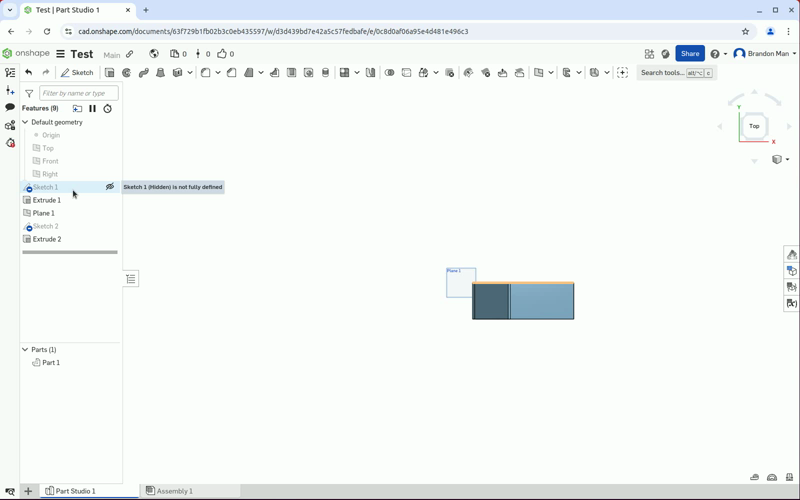
click(73, 189)
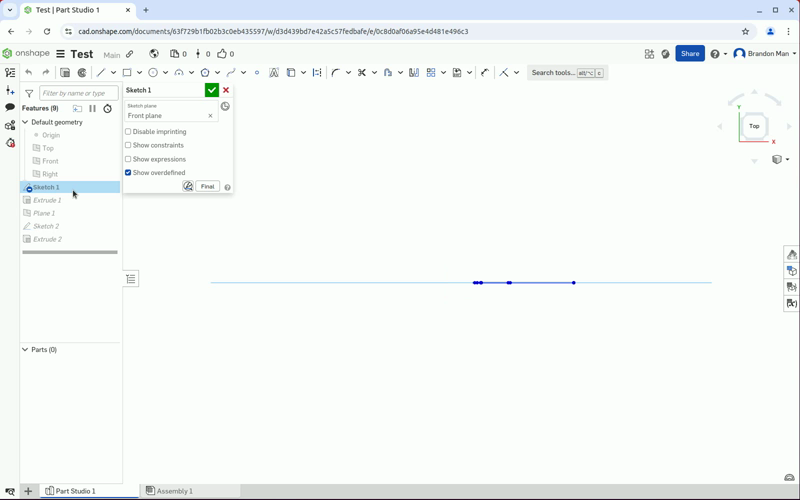
mouse_move(229, 92)
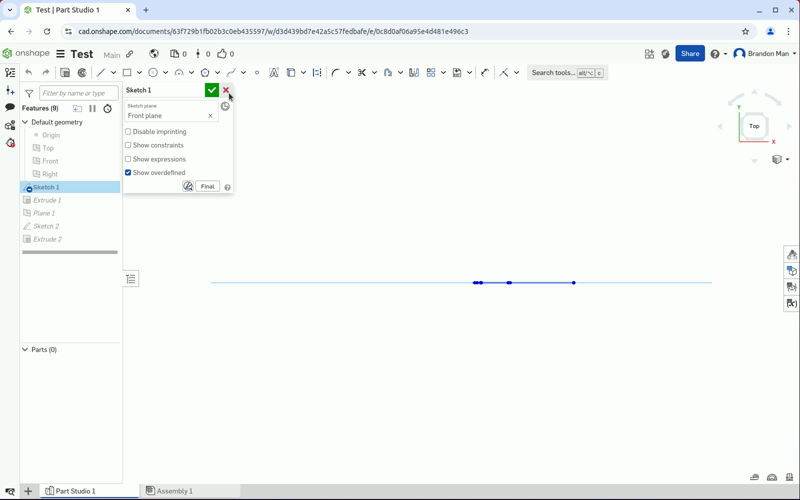
click(229, 92)
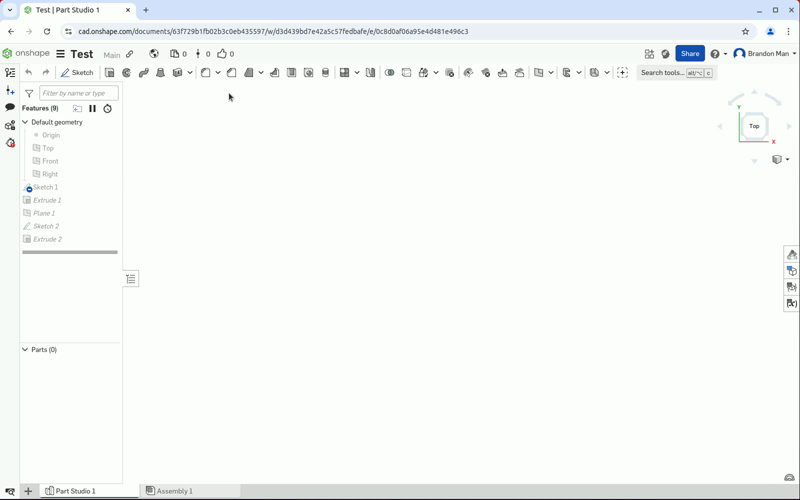
key(shift+s)
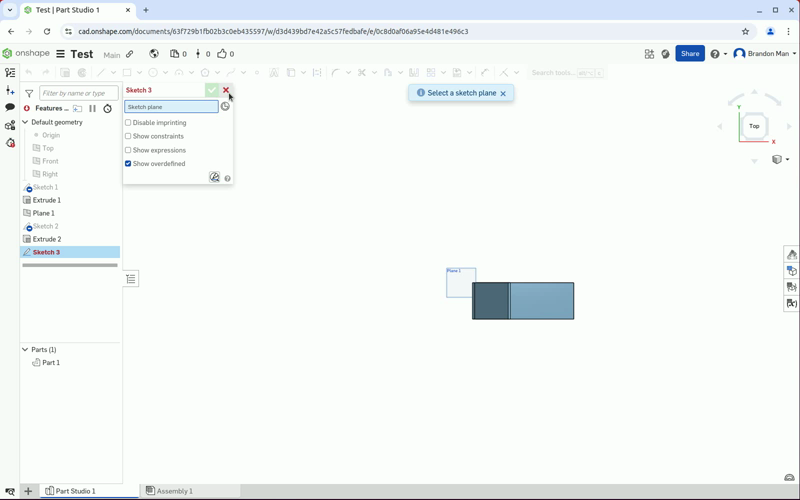
mouse_move(73, 215)
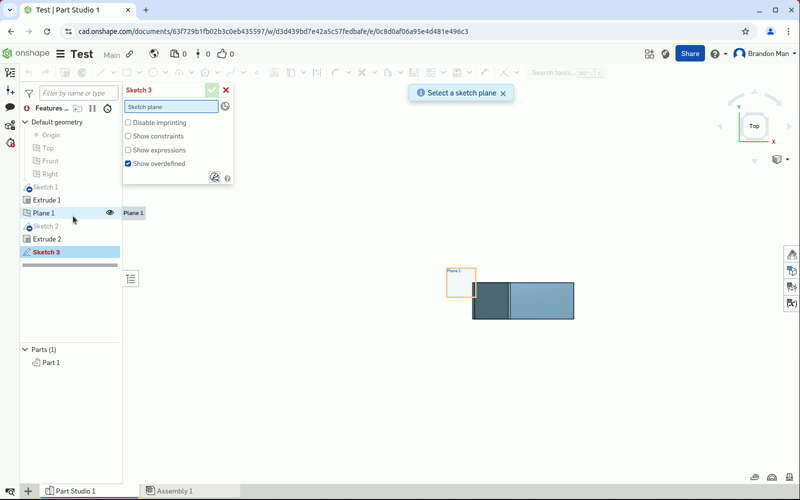
click(73, 215)
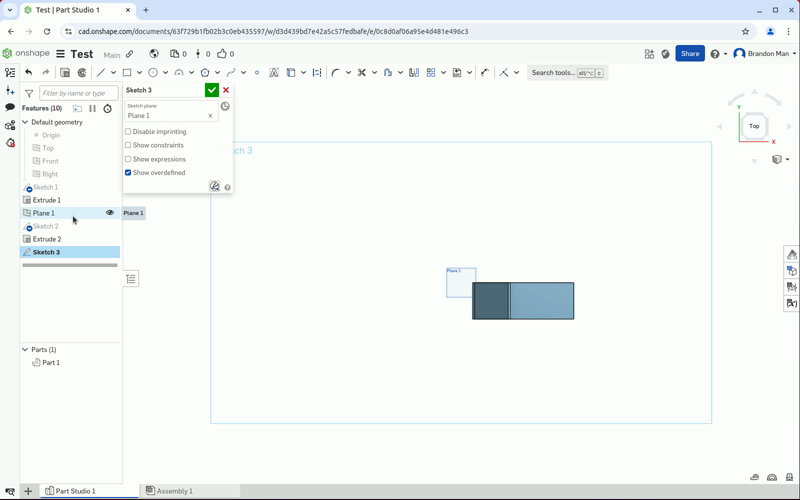
mouse_move(73, 352)
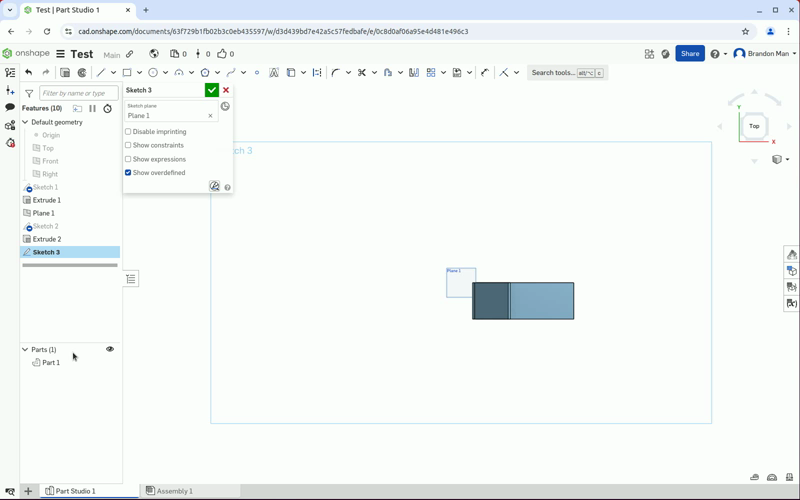
key(y)
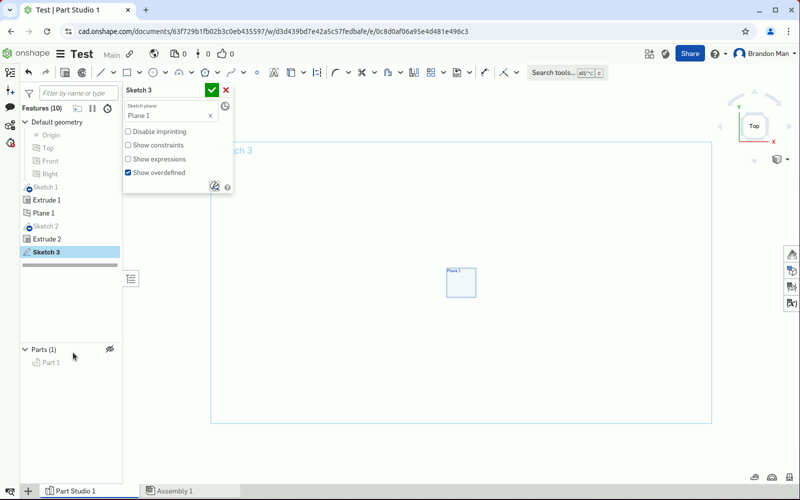
key(l)
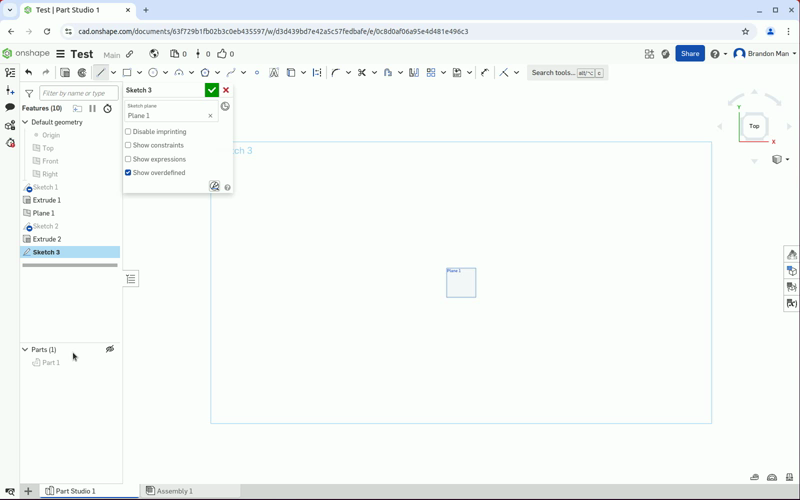
key_down(shift)
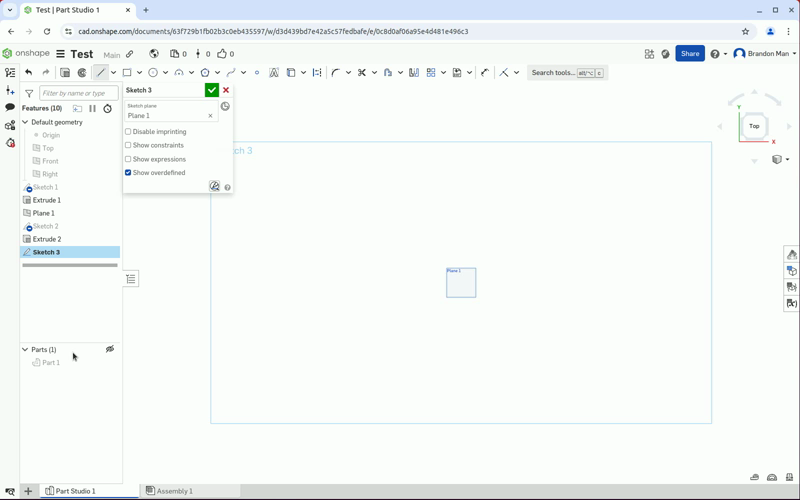
mouse_move(546, 305)
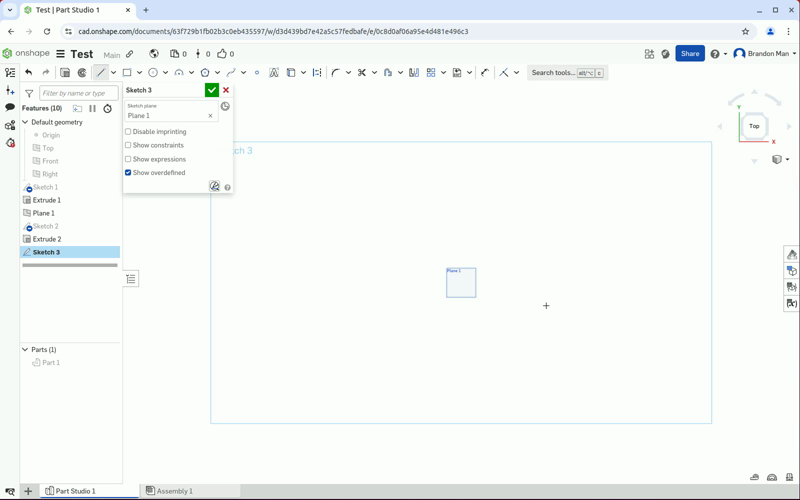
click(546, 305)
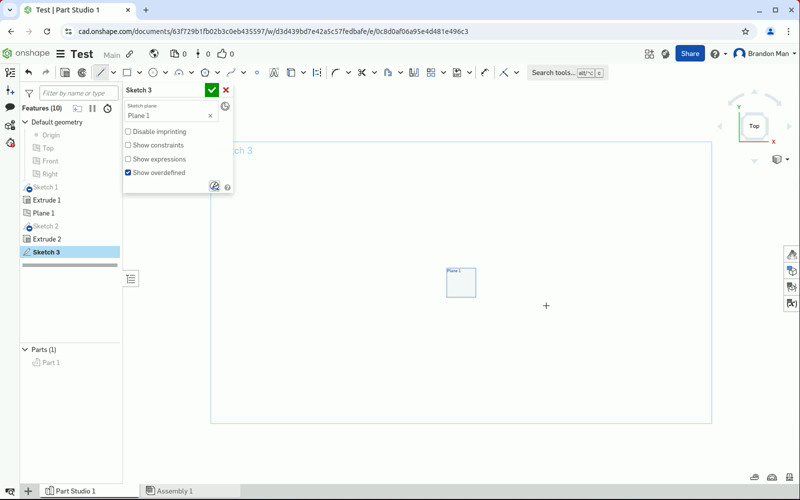
key_up(shift)
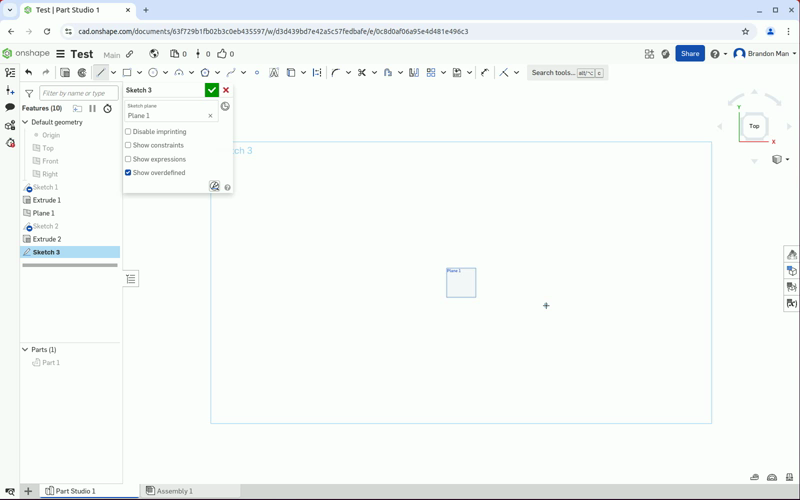
key_down(shift)
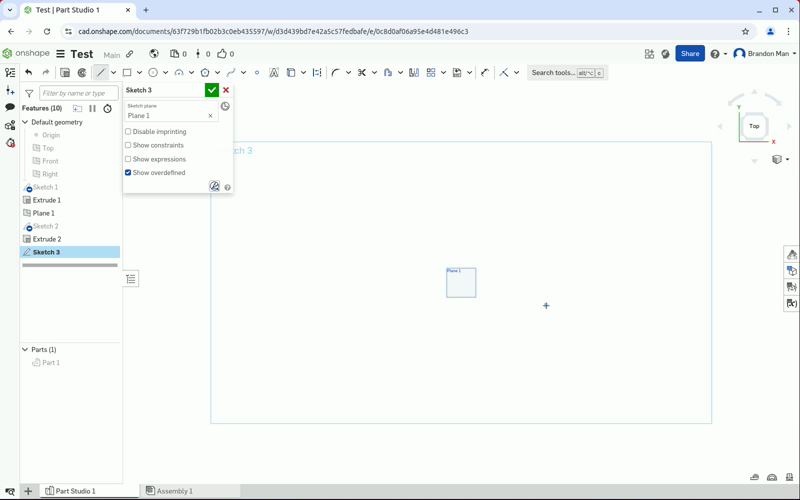
mouse_move(576, 305)
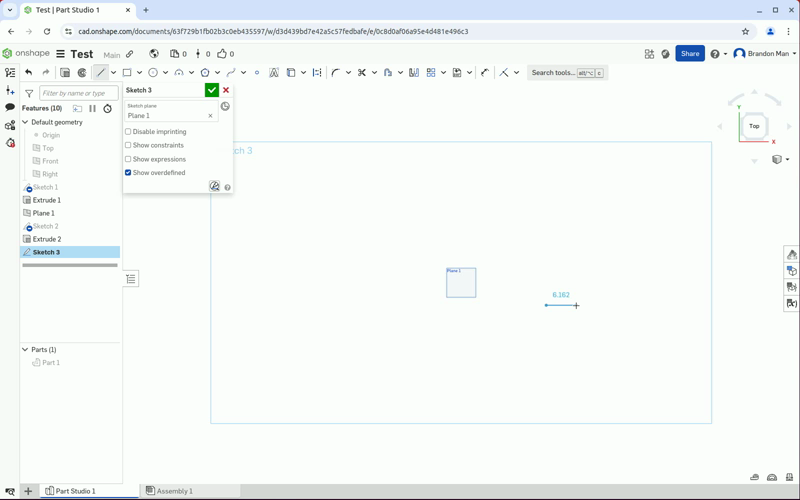
mouse_move(566, 305)
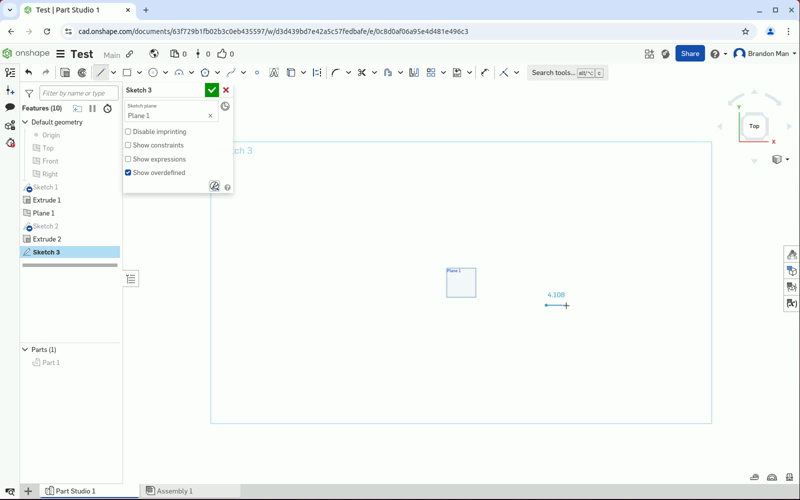
click(566, 305)
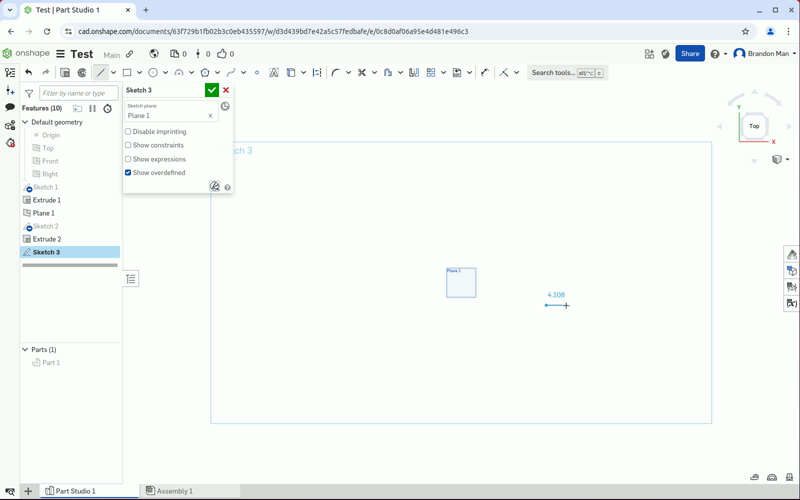
key_up(shift)
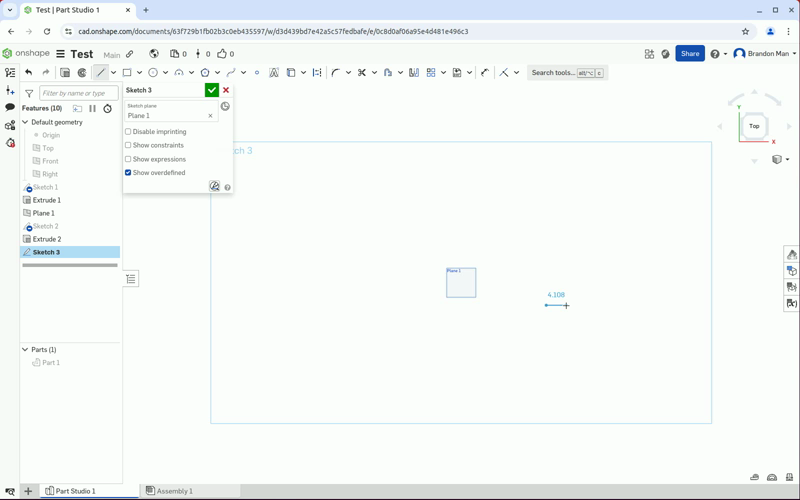
key(esc)
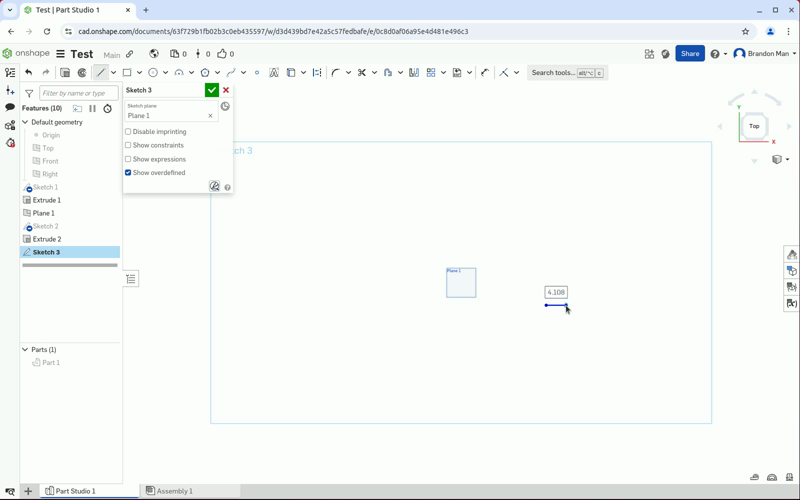
key(a)
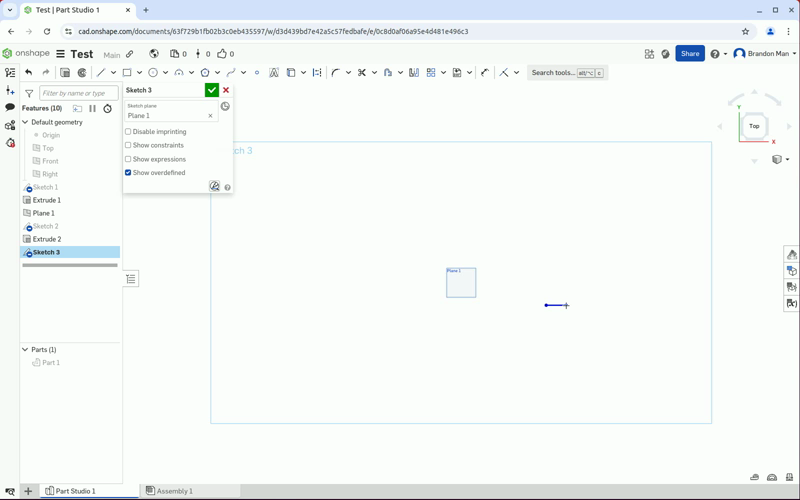
mouse_move(566, 305)
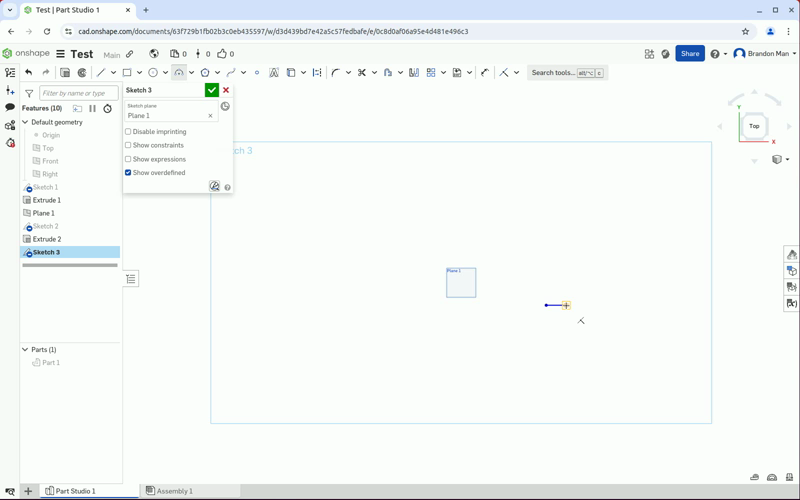
click(566, 305)
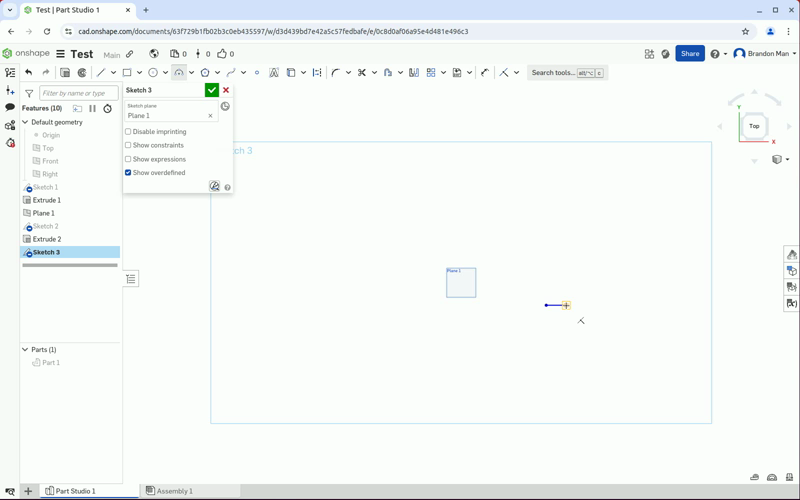
key_down(shift)
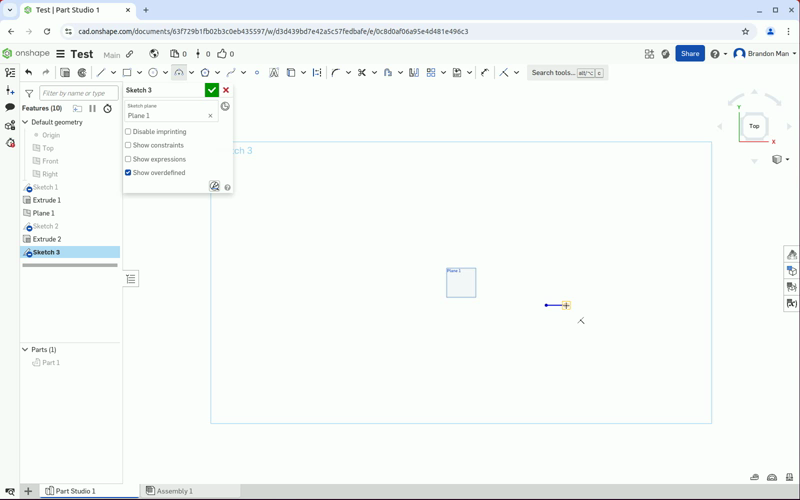
mouse_move(566, 295)
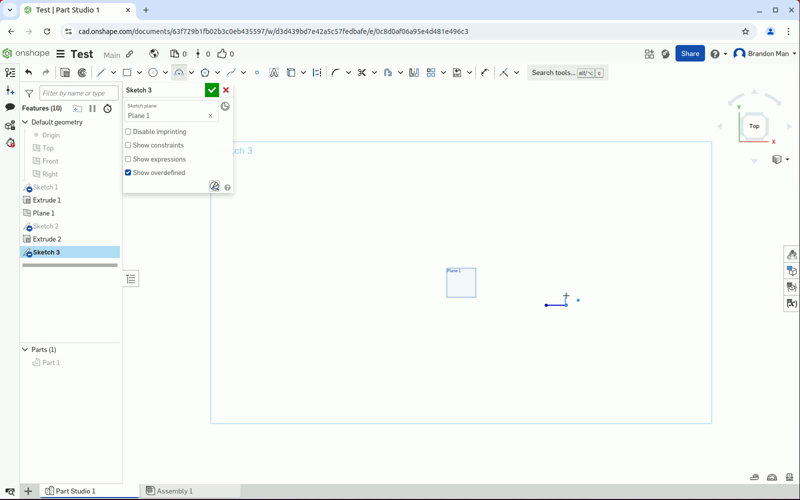
click(566, 295)
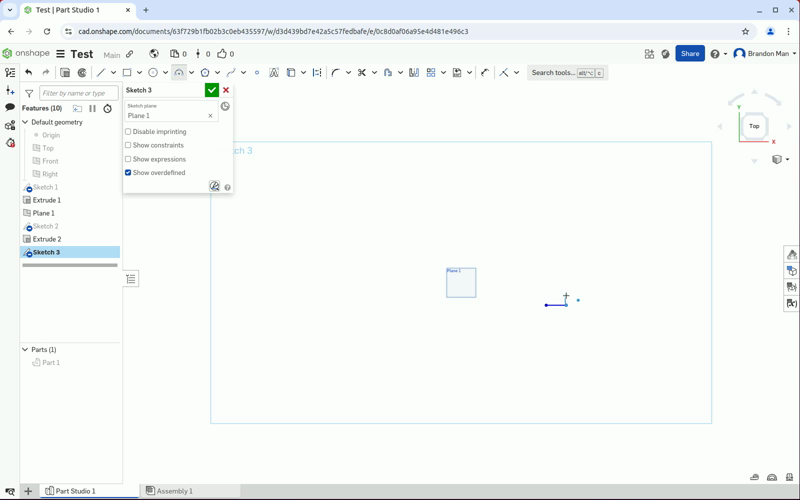
mouse_move(561, 300)
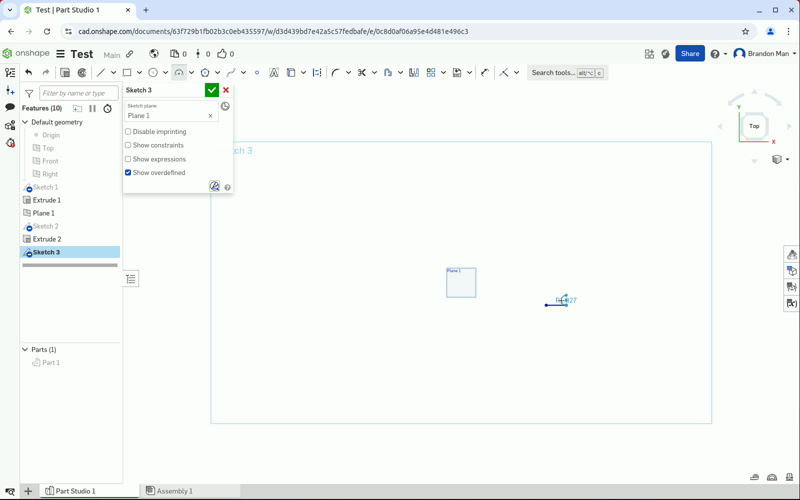
click(561, 300)
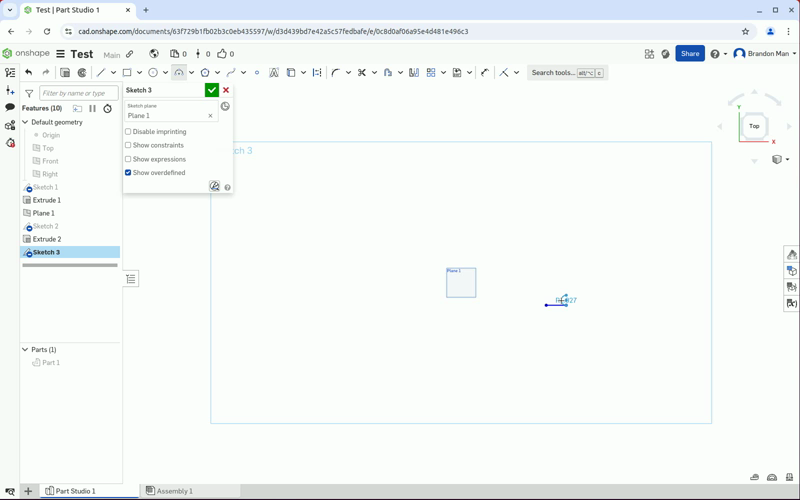
key_up(shift)
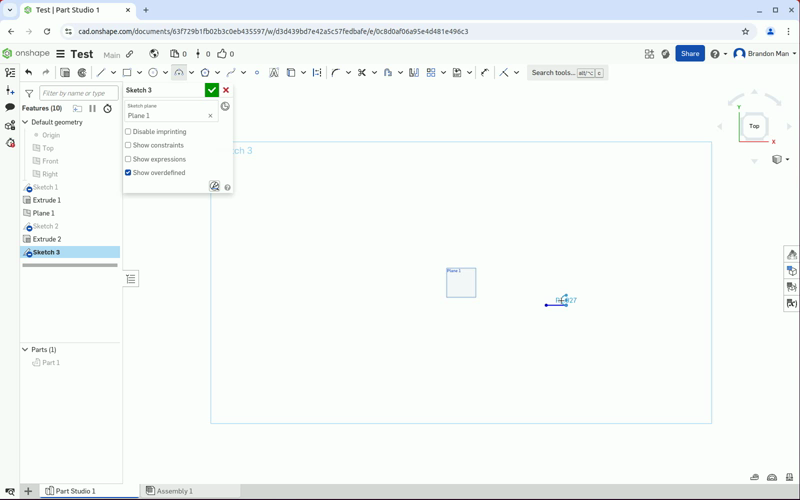
key(esc)
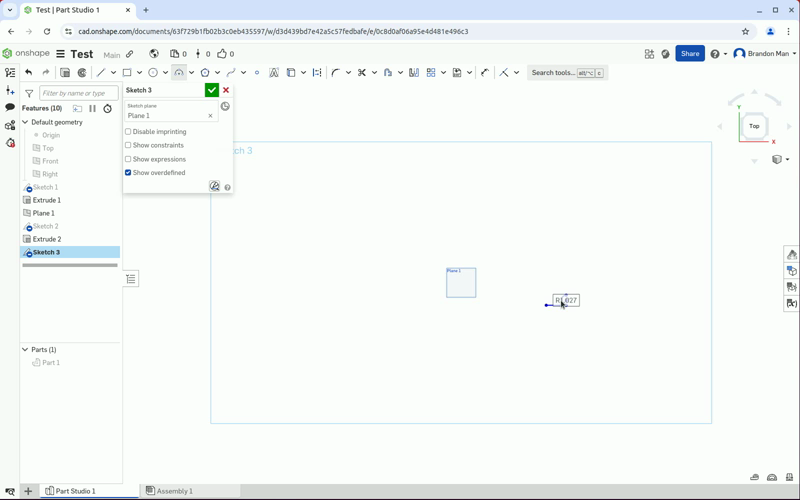
key(l)
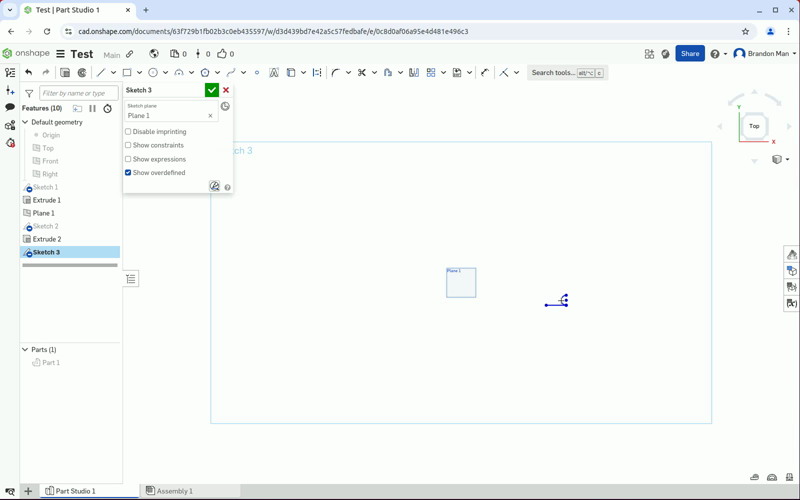
mouse_move(566, 295)
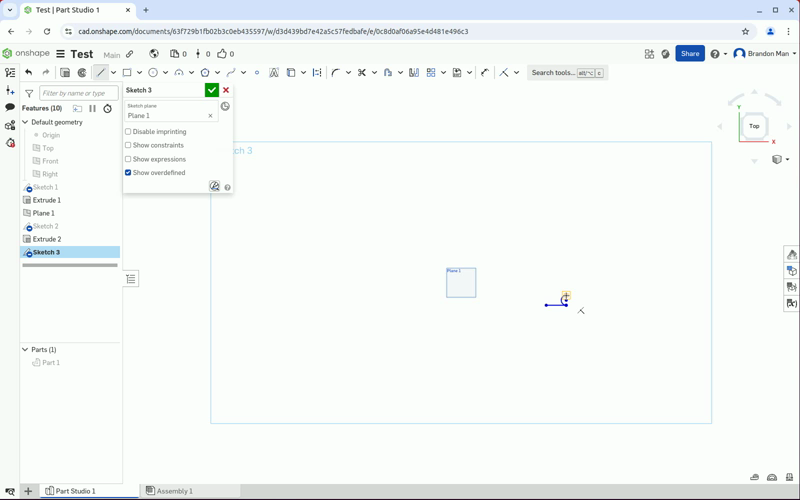
click(566, 295)
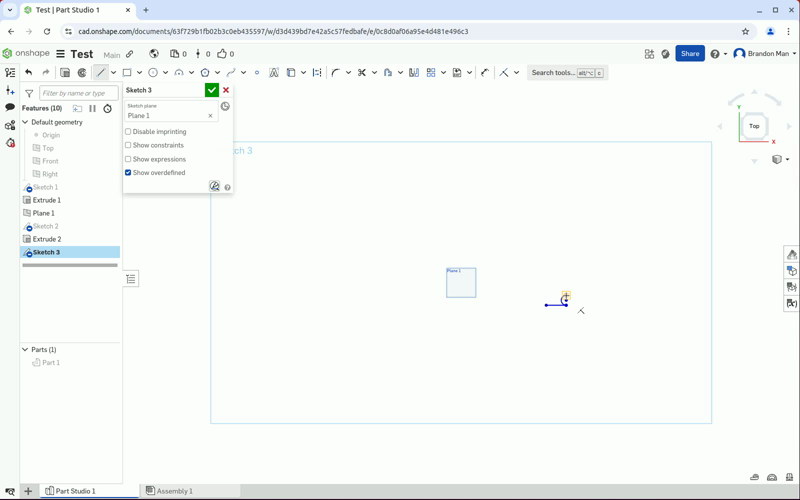
key_down(shift)
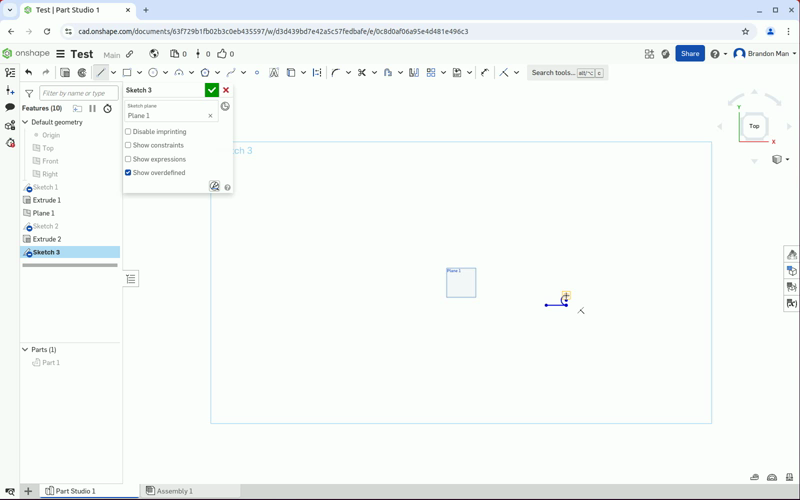
mouse_move(589, 295)
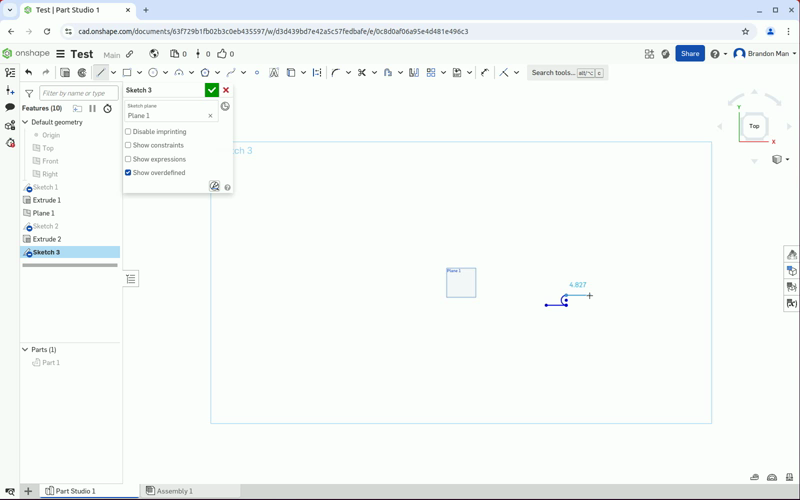
mouse_move(546, 295)
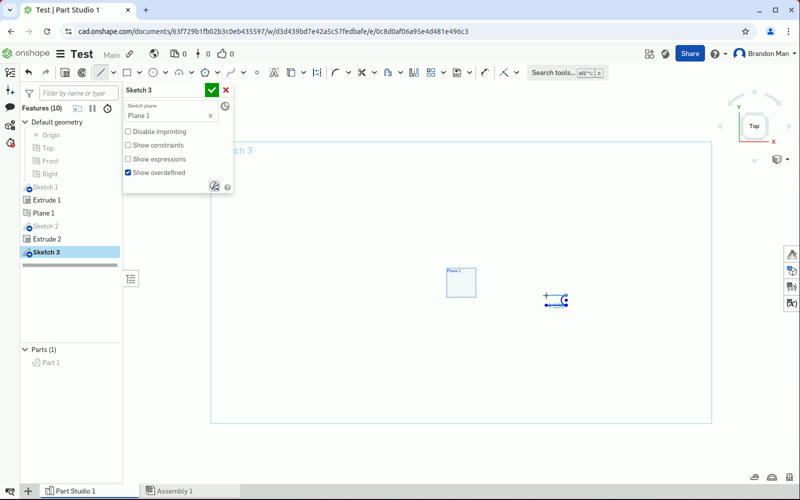
click(546, 295)
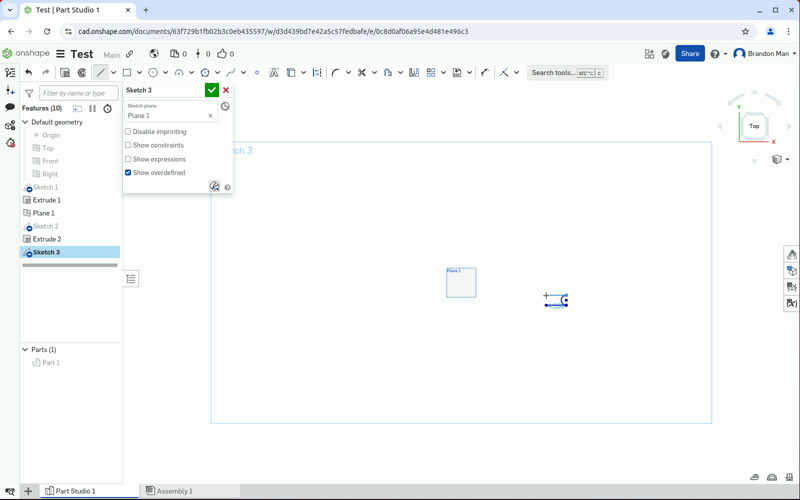
key_up(shift)
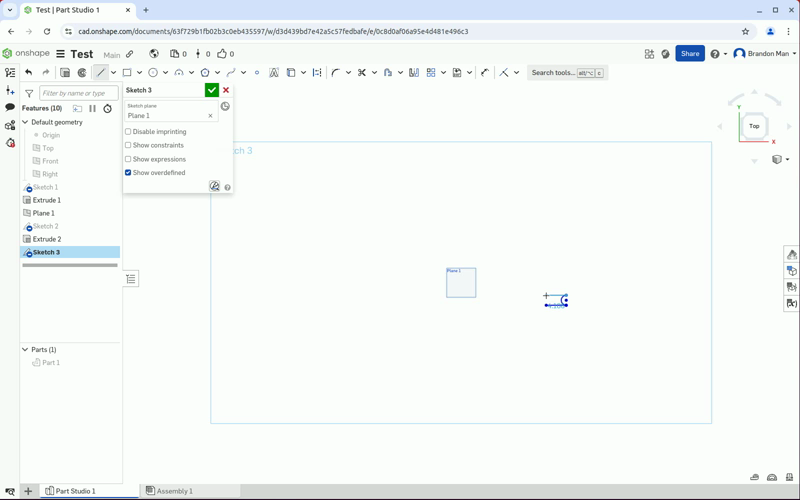
key(esc)
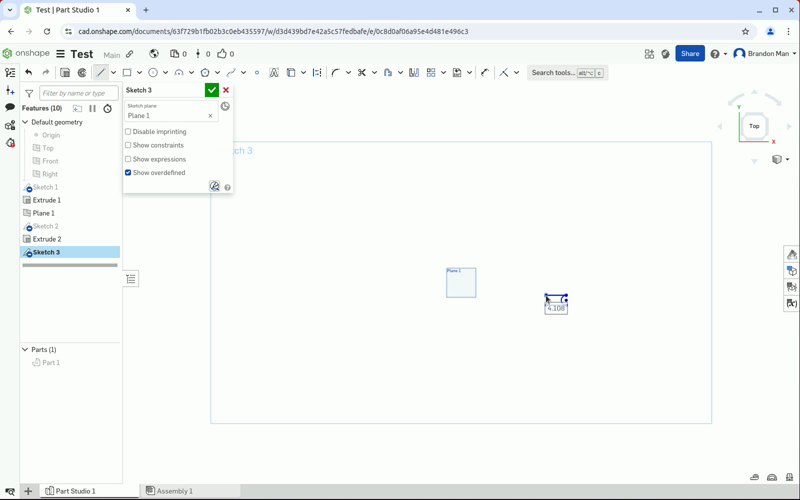
key(a)
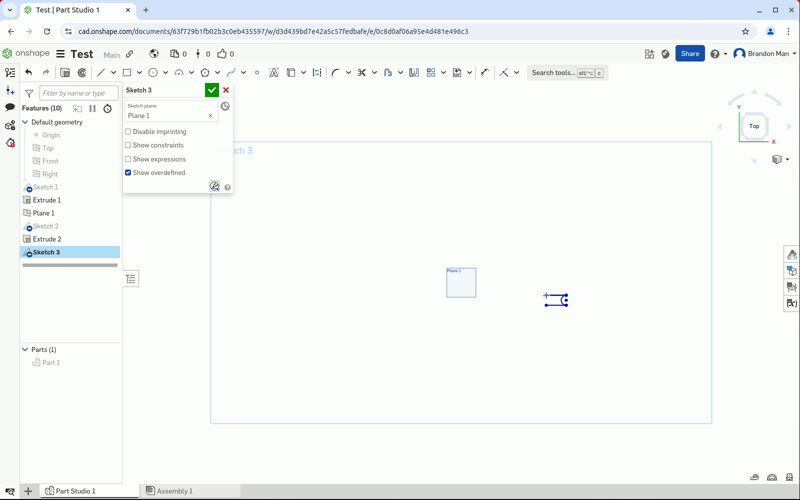
mouse_move(546, 295)
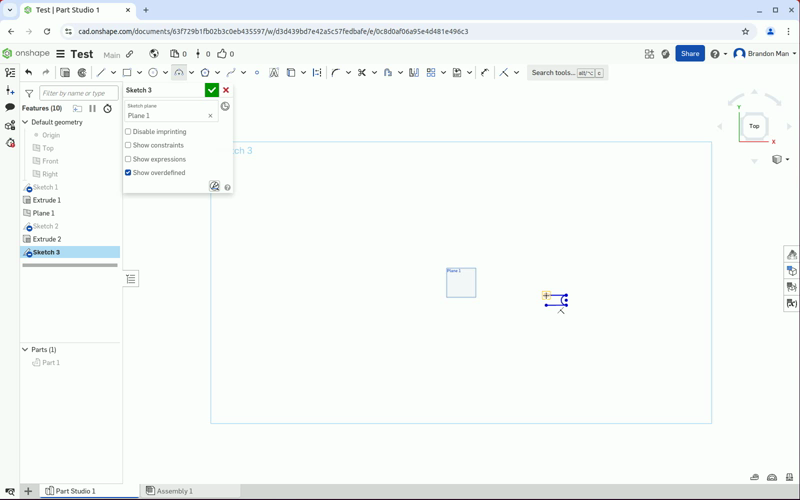
click(546, 295)
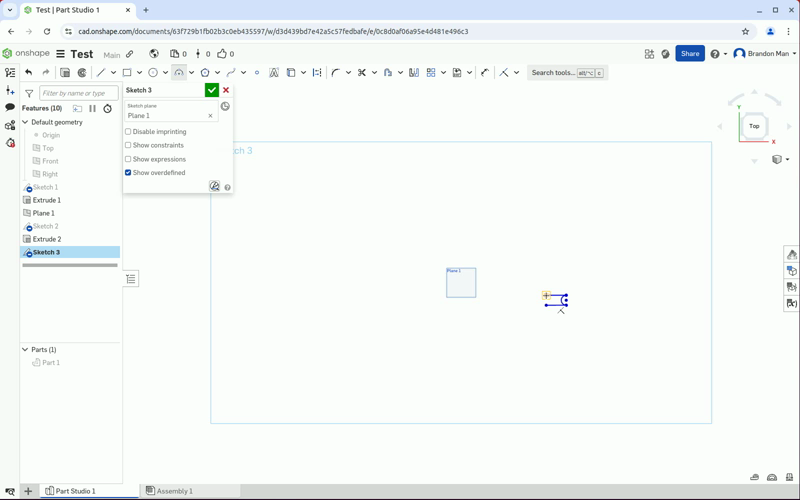
mouse_move(546, 305)
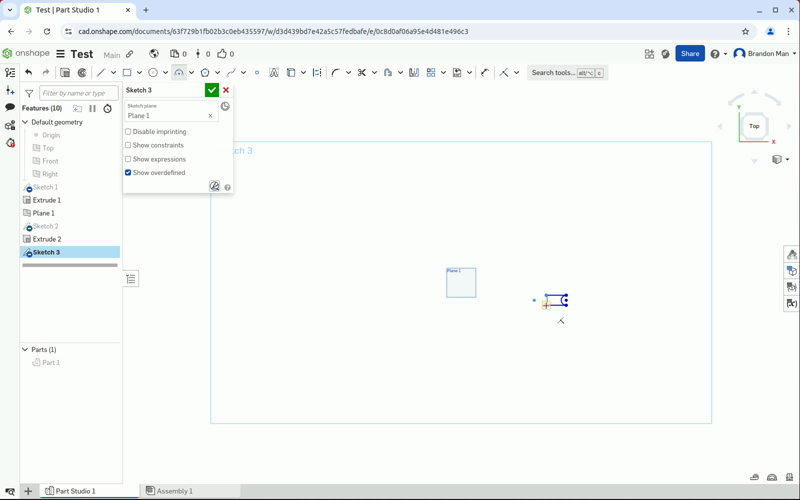
click(546, 305)
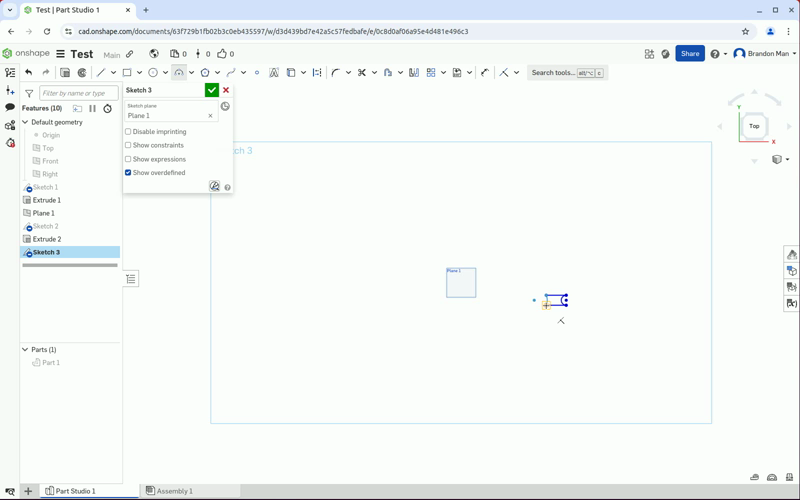
key_down(shift)
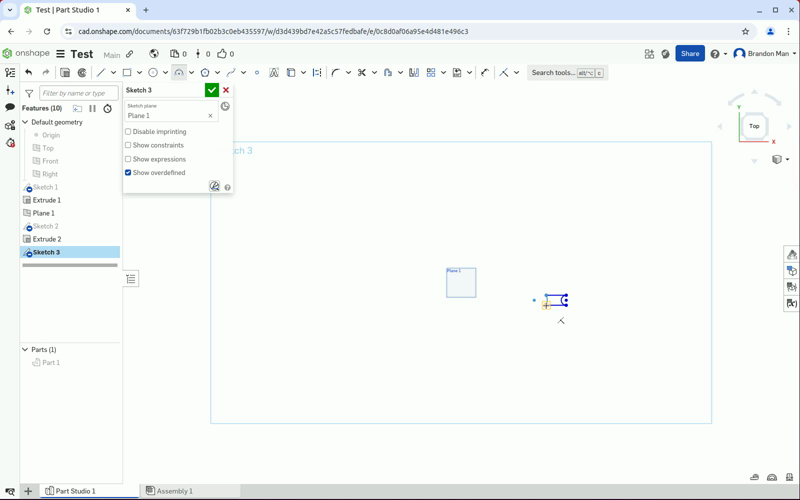
mouse_move(551, 300)
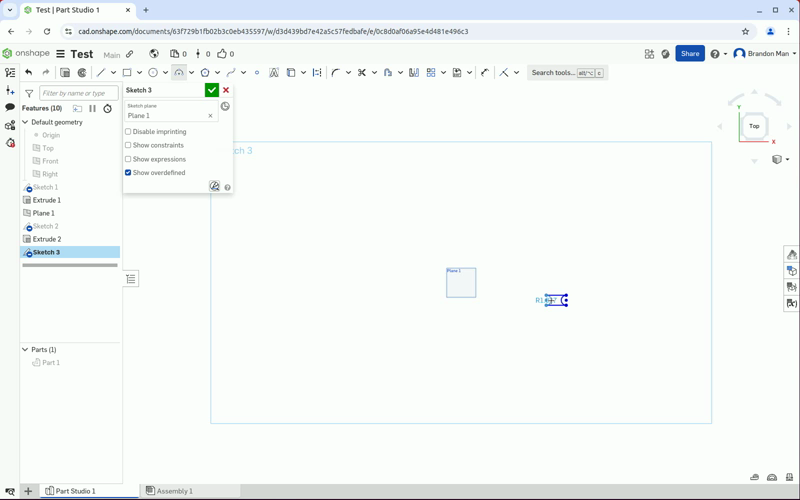
click(551, 300)
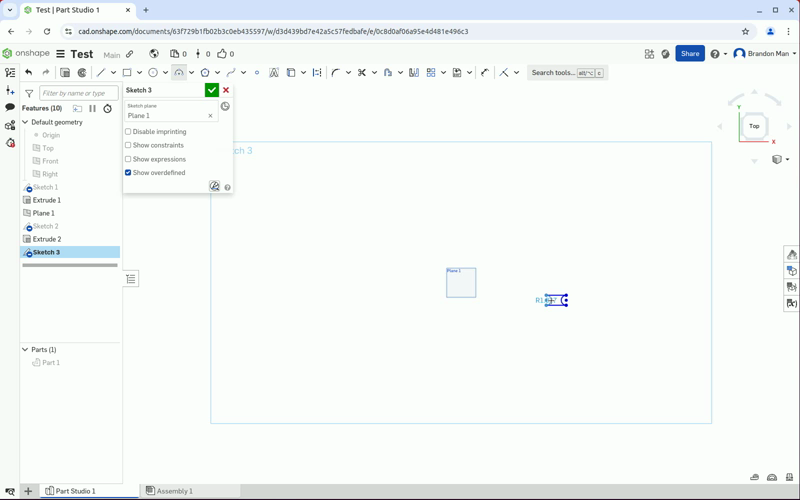
key_up(shift)
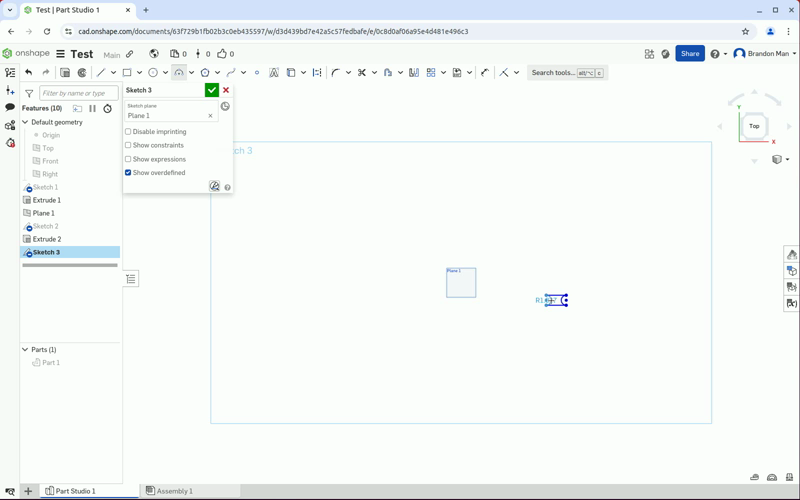
key(esc)
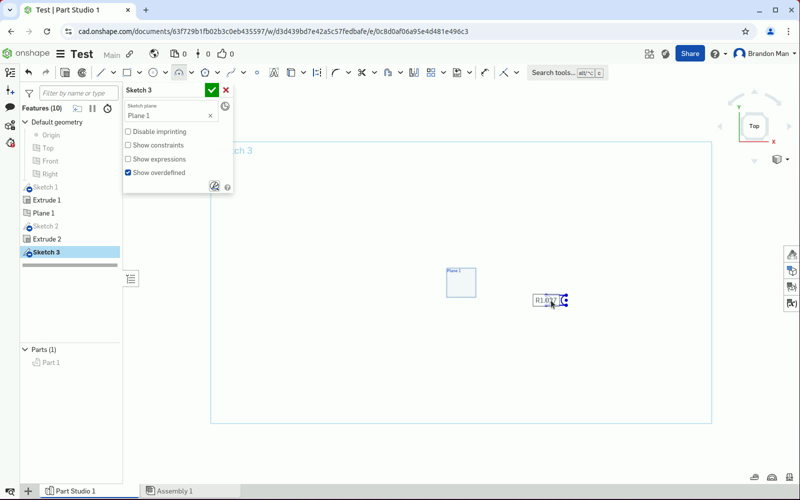
mouse_move(553, 301)
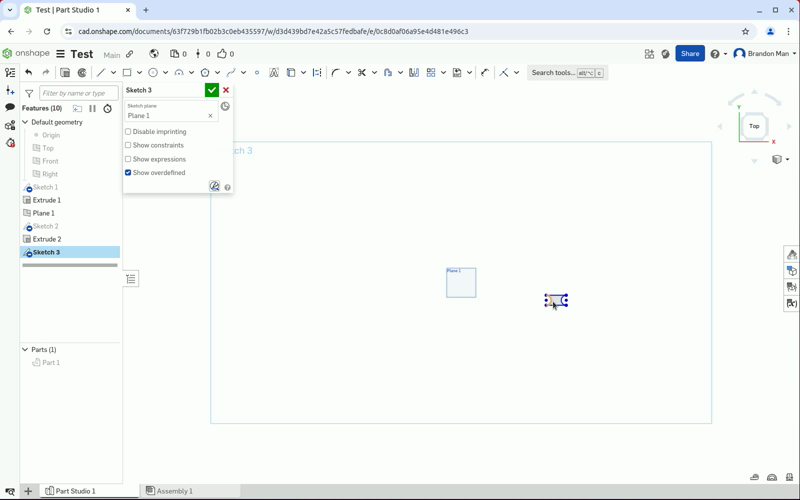
scroll(6)
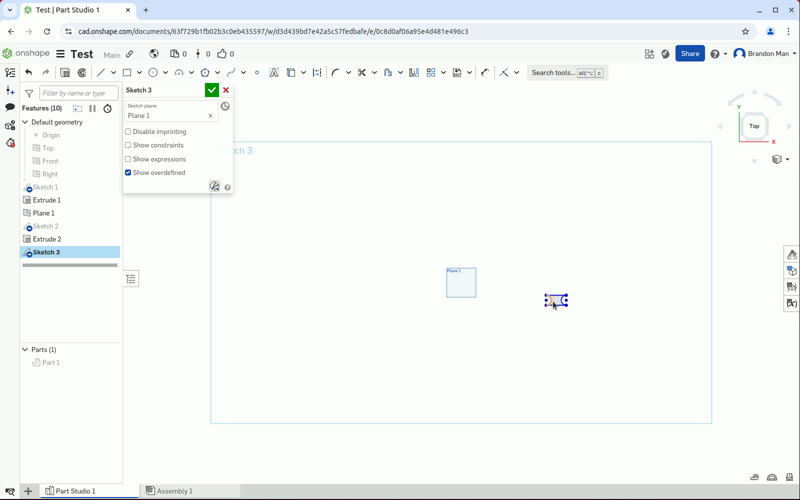
scroll(6)
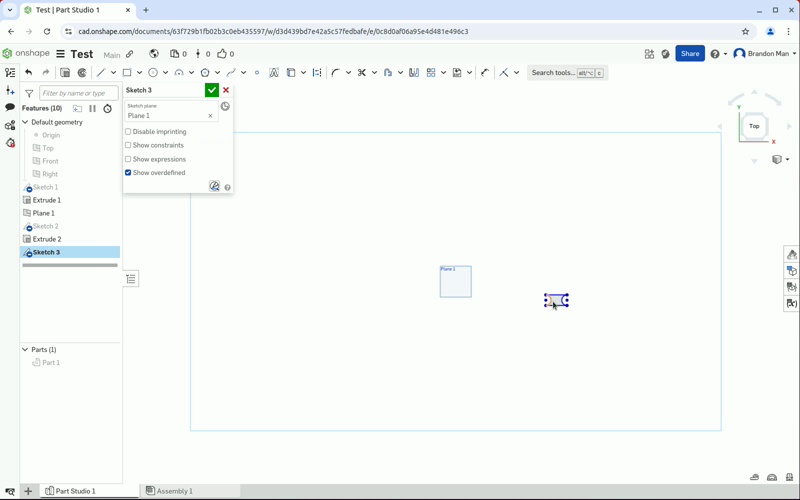
scroll(6)
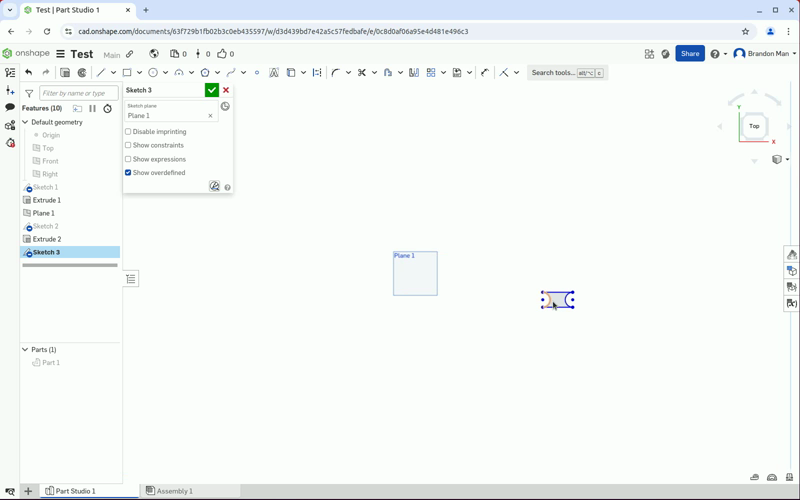
scroll(6)
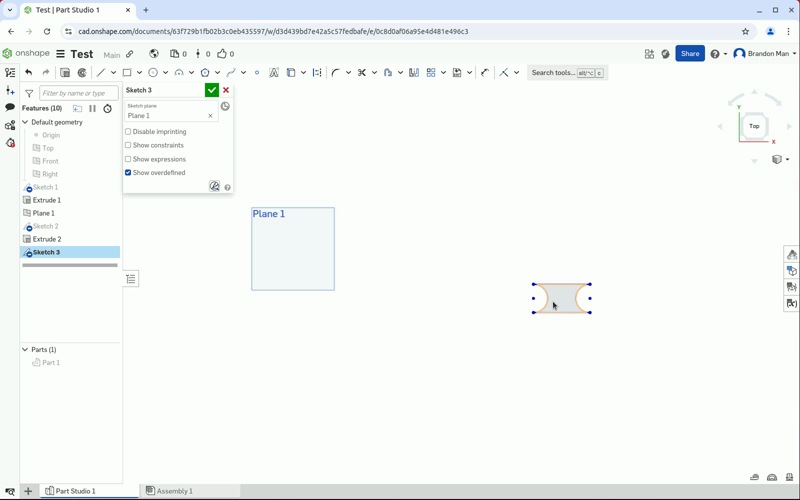
scroll(6)
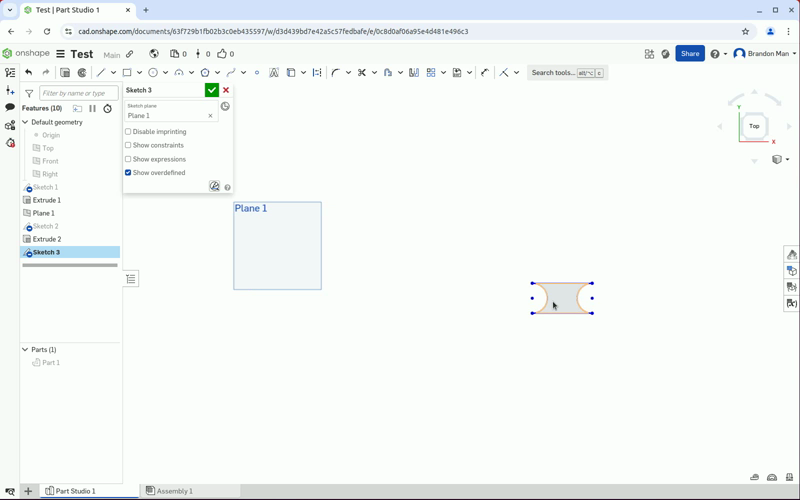
scroll(6)
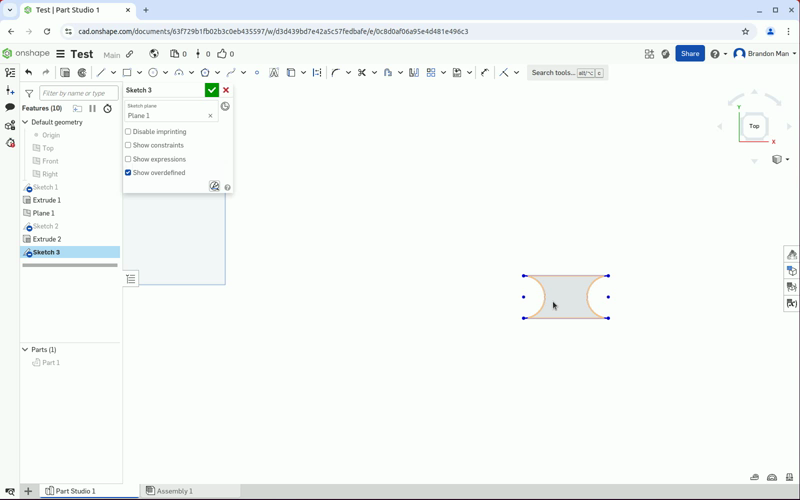
scroll(6)
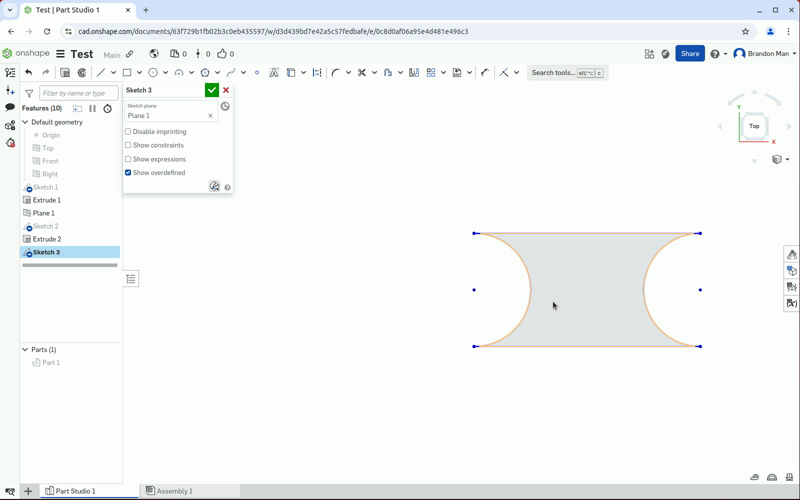
click(553, 301)
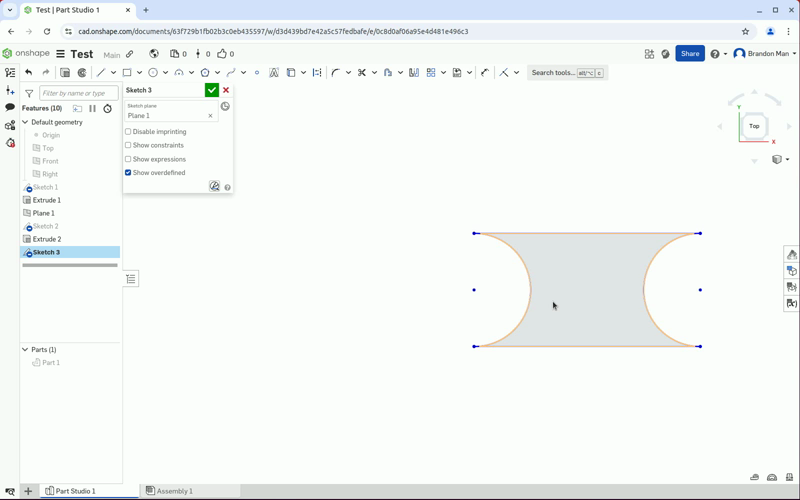
scroll(-6)
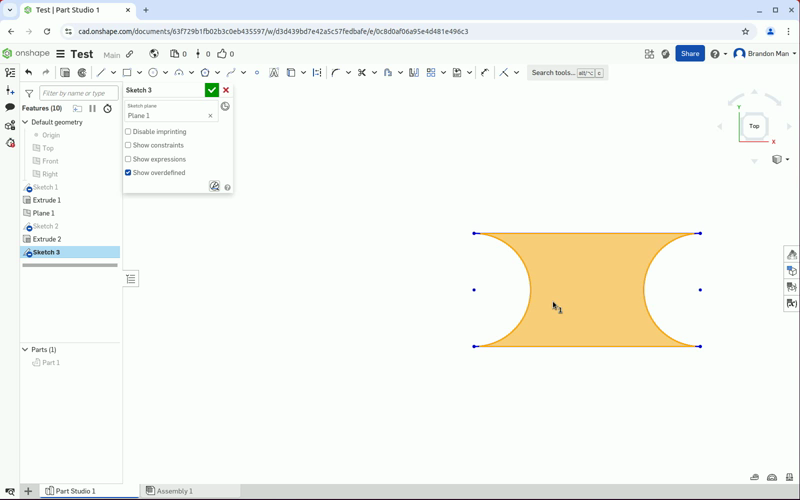
scroll(-6)
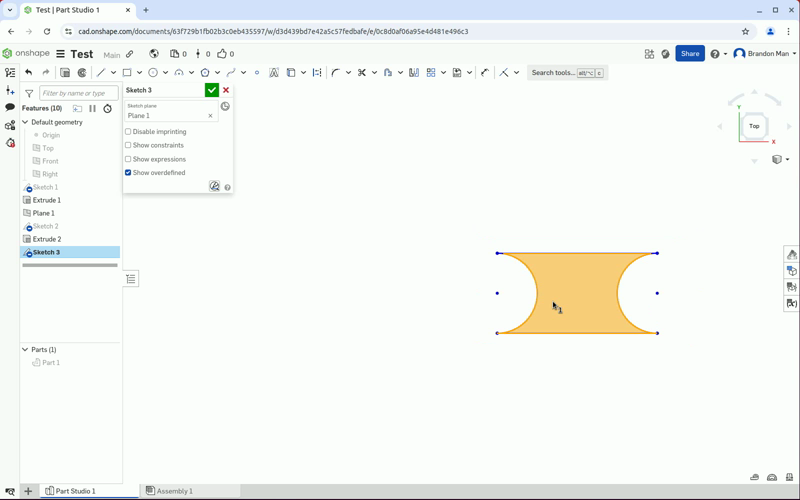
scroll(-6)
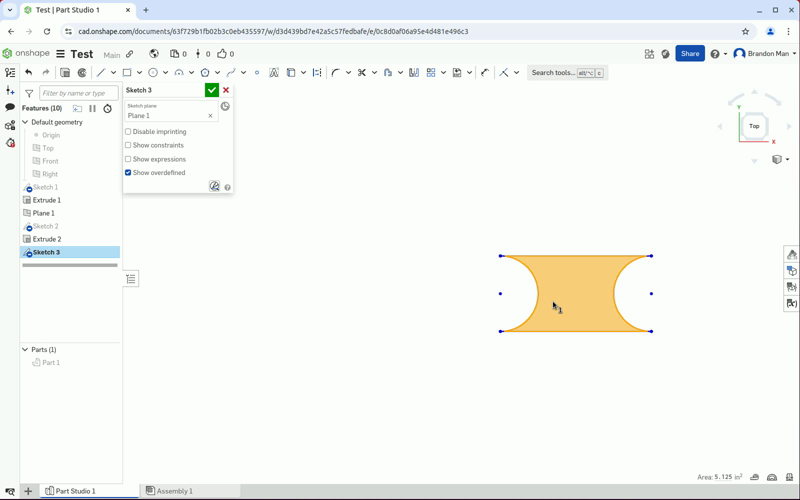
scroll(-6)
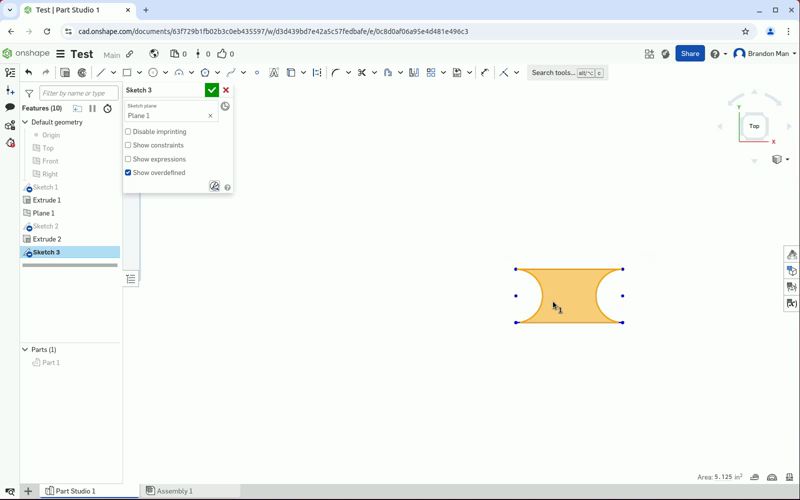
scroll(-6)
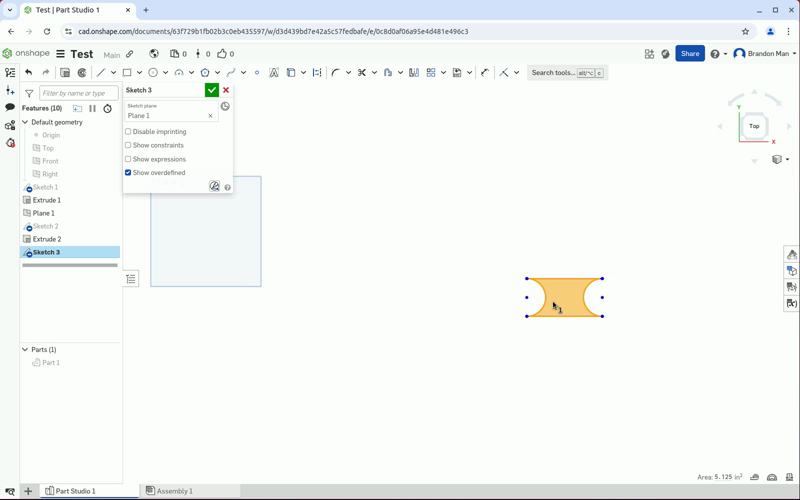
scroll(-6)
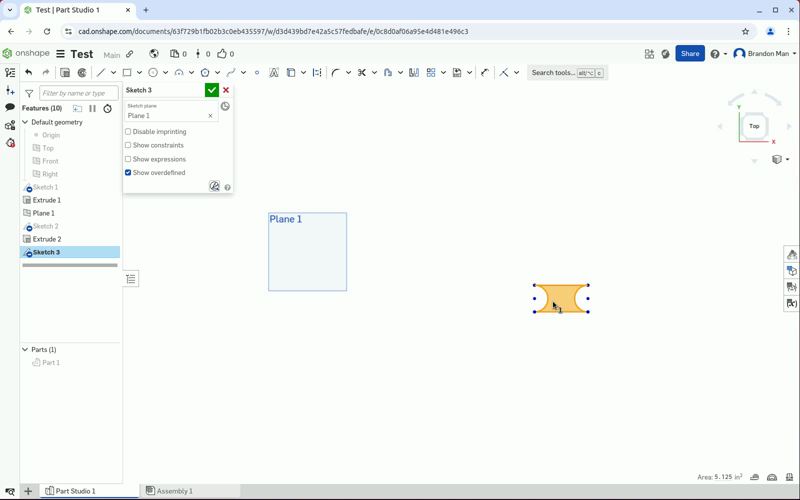
scroll(-6)
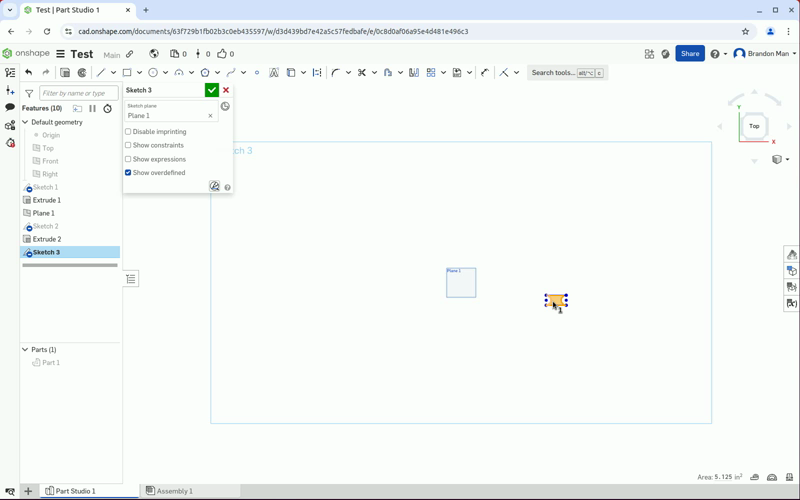
mouse_move(73, 352)
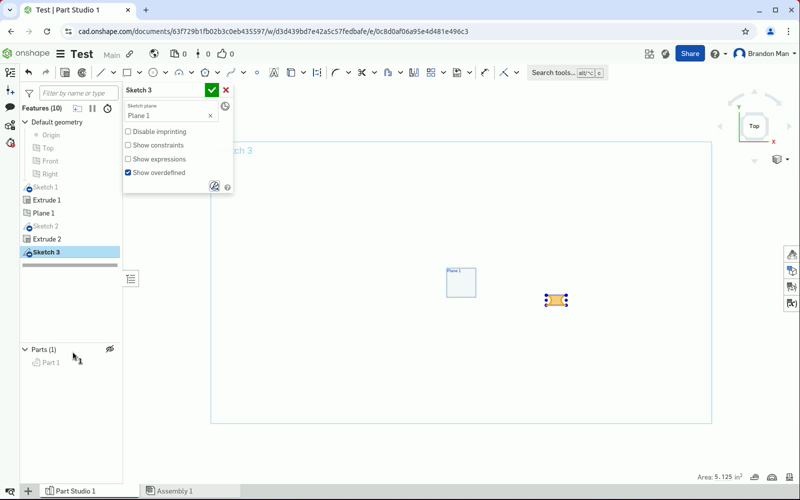
key(shift+y)
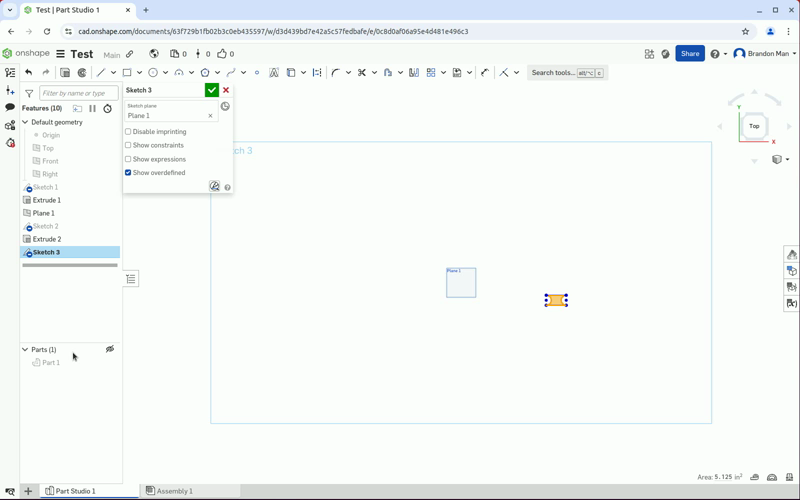
key(shift+e)
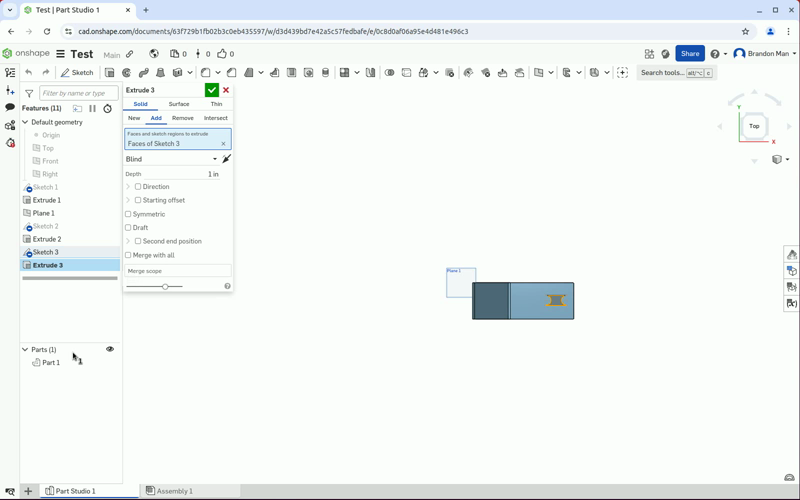
mouse_move(143, 106)
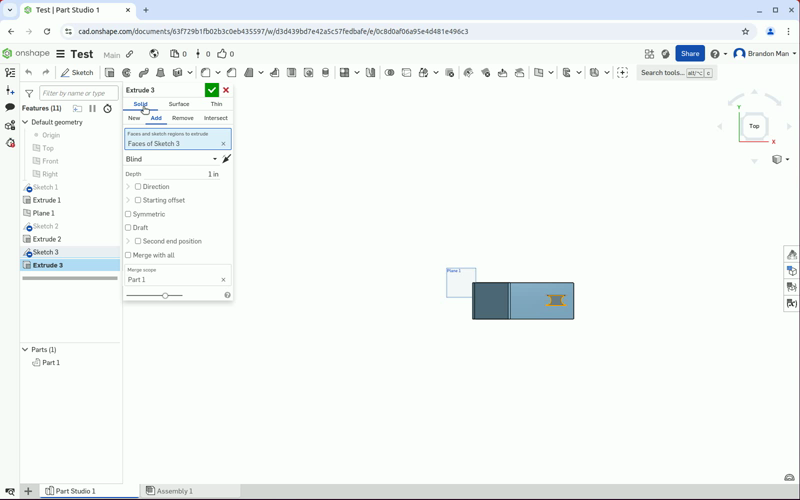
click(143, 106)
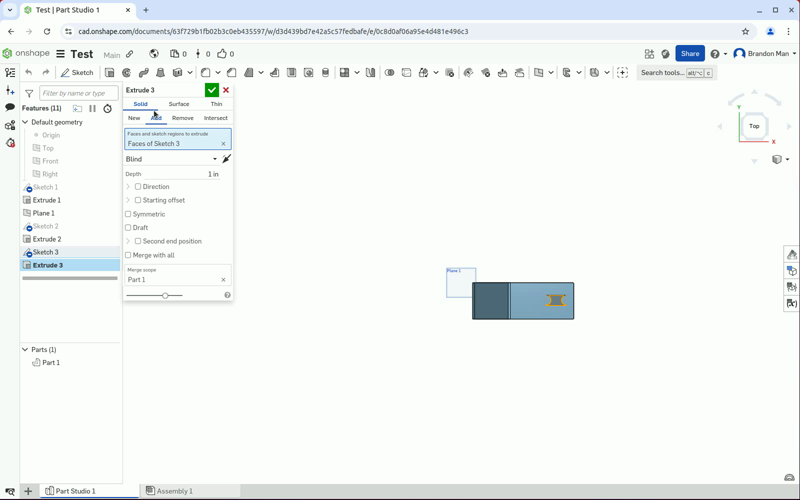
mouse_move(186, 120)
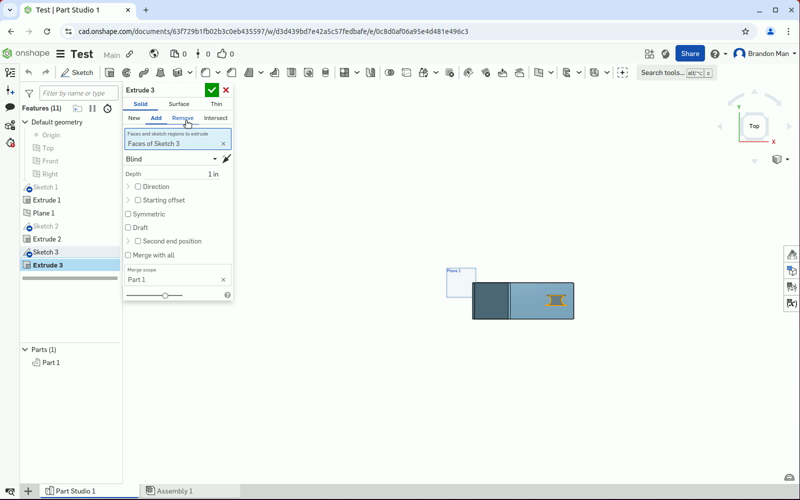
click(186, 120)
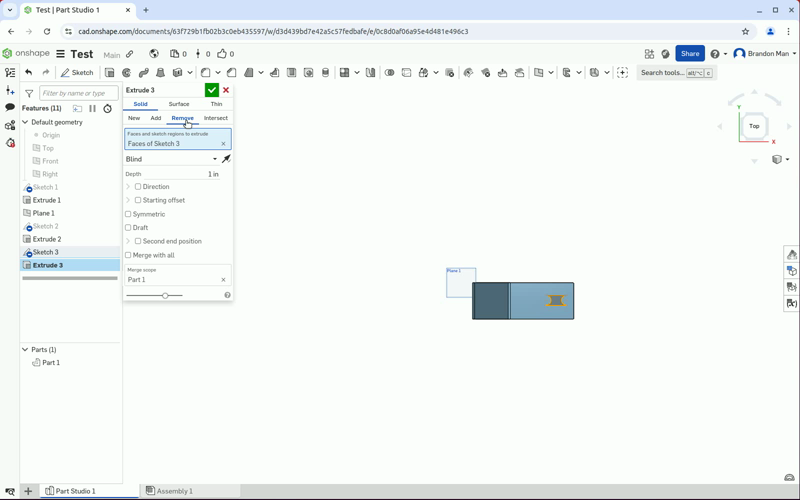
key(tab, 4)
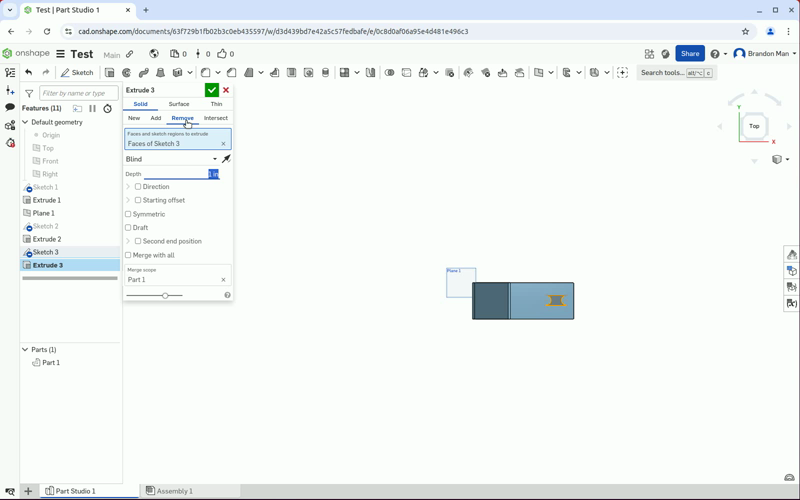
text(7.943)
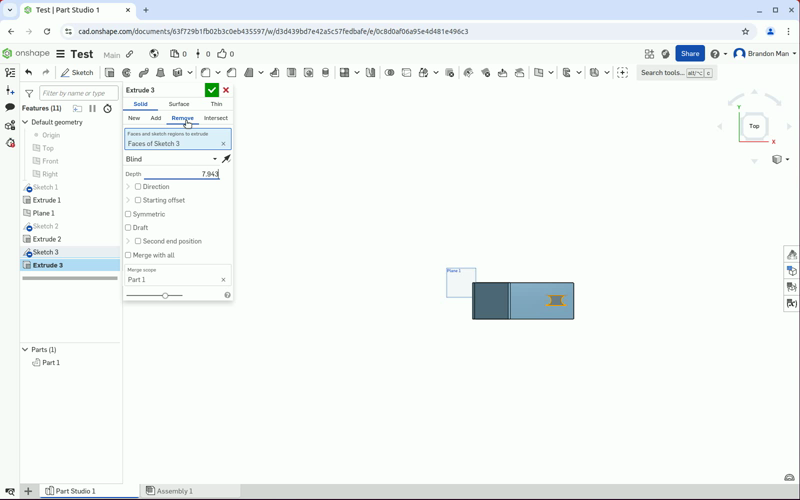
key(tab, 6)
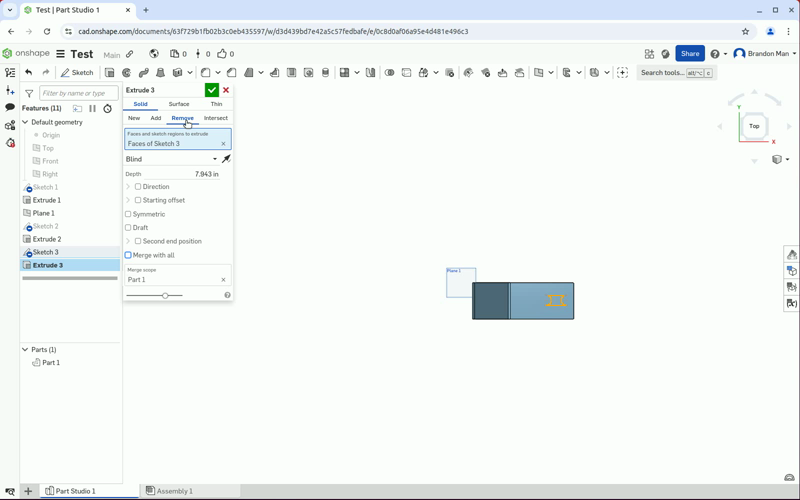
key(space)
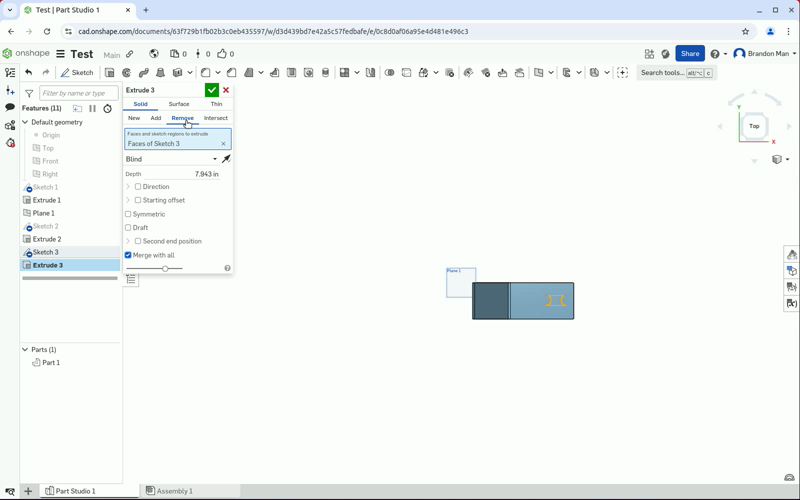
key(enter)
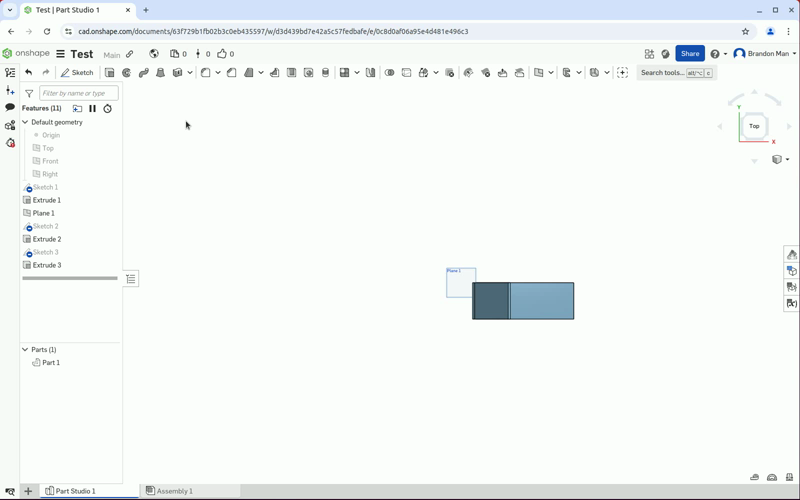
key(shift+h)
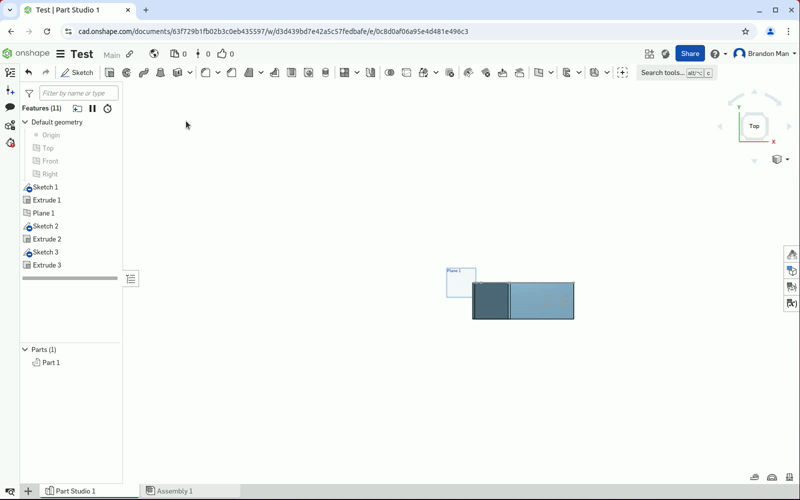
key(shift+h)
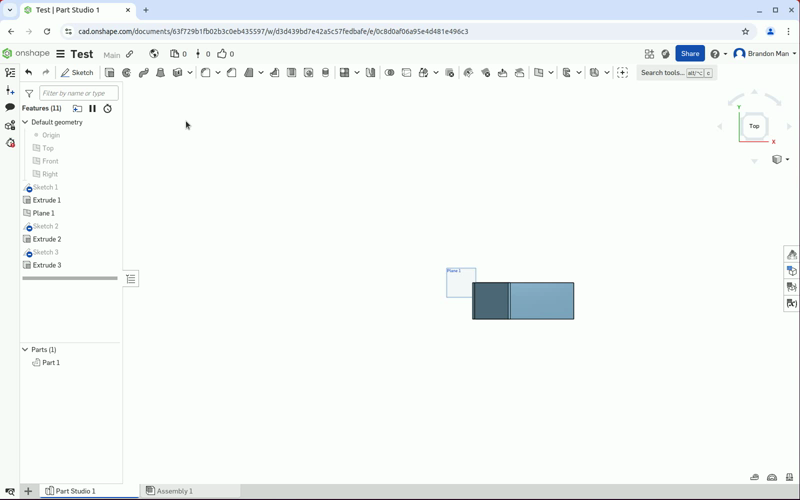
mouse_move(73, 189)
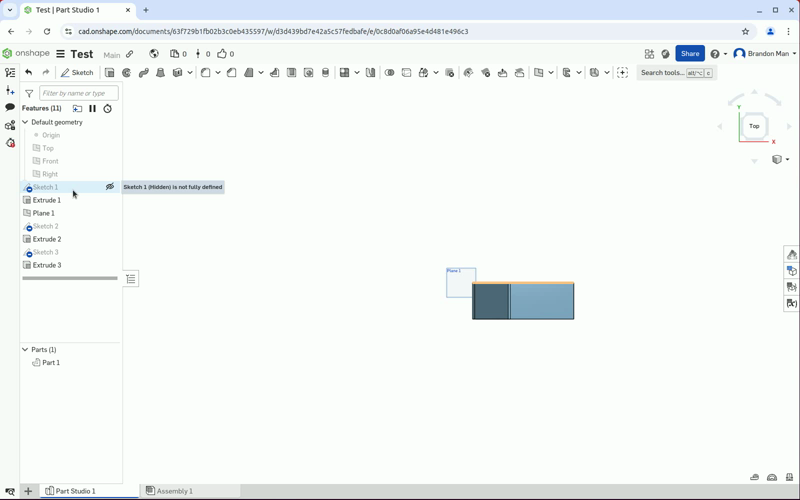
click(73, 189)
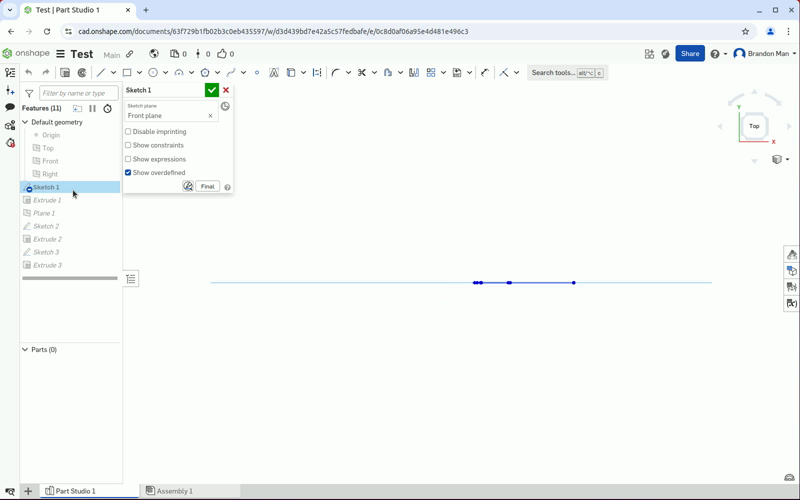
mouse_move(229, 92)
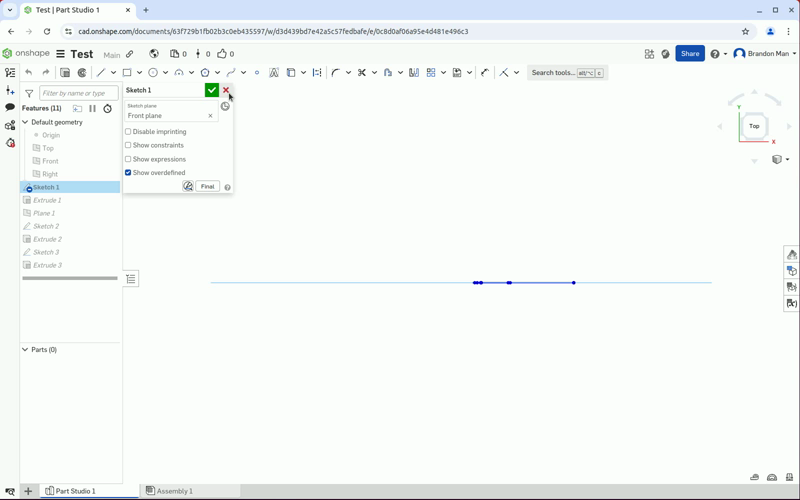
click(229, 92)
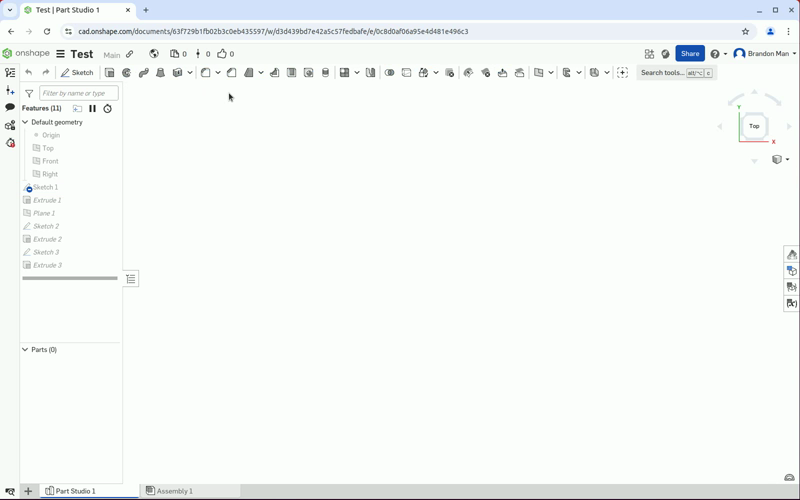
key(shift+s)
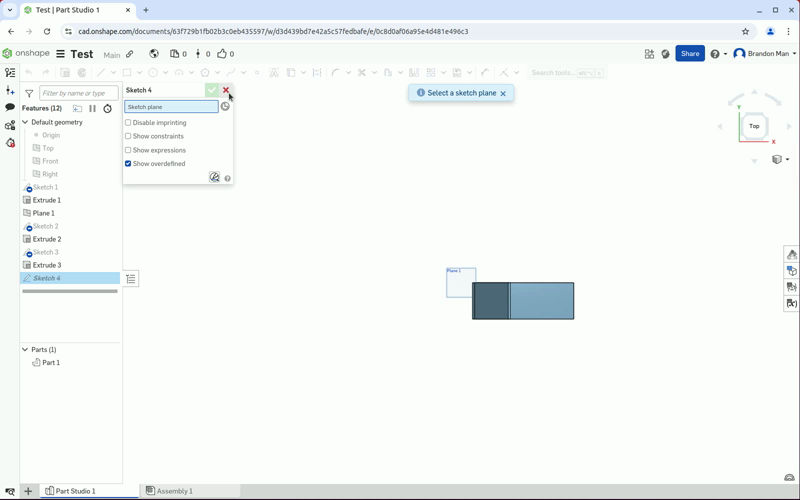
mouse_move(73, 215)
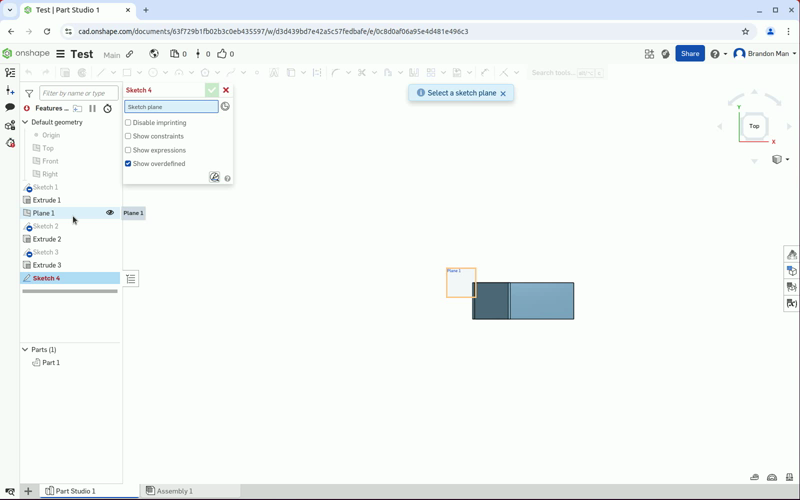
click(73, 215)
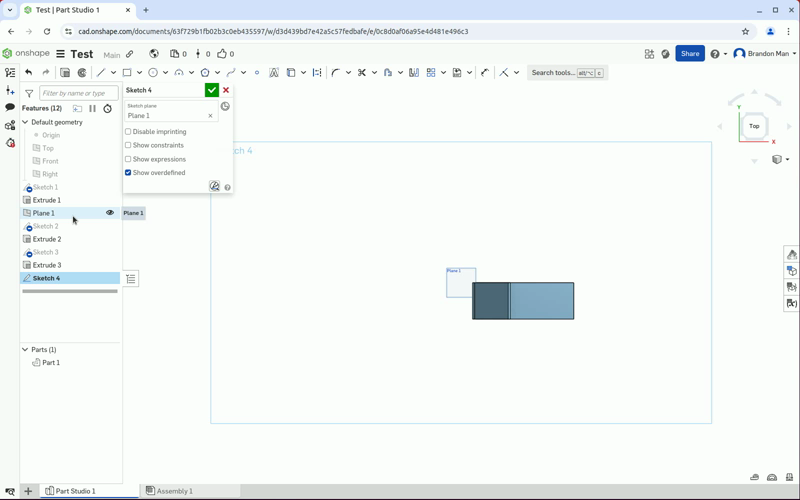
mouse_move(73, 352)
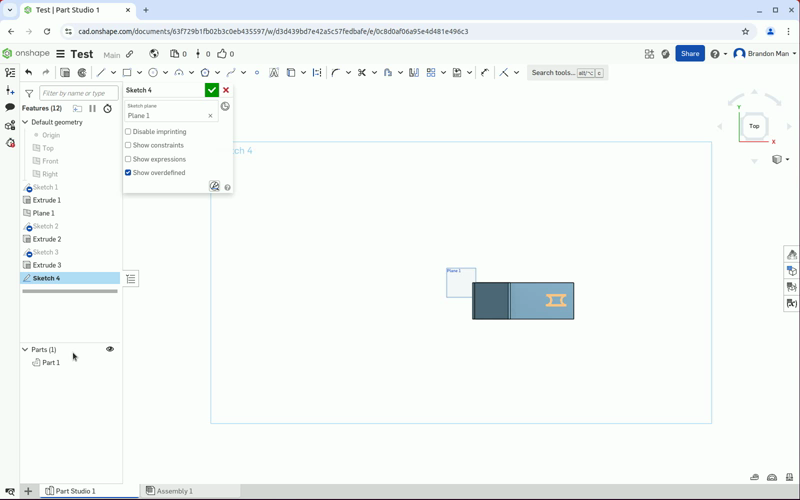
key(y)
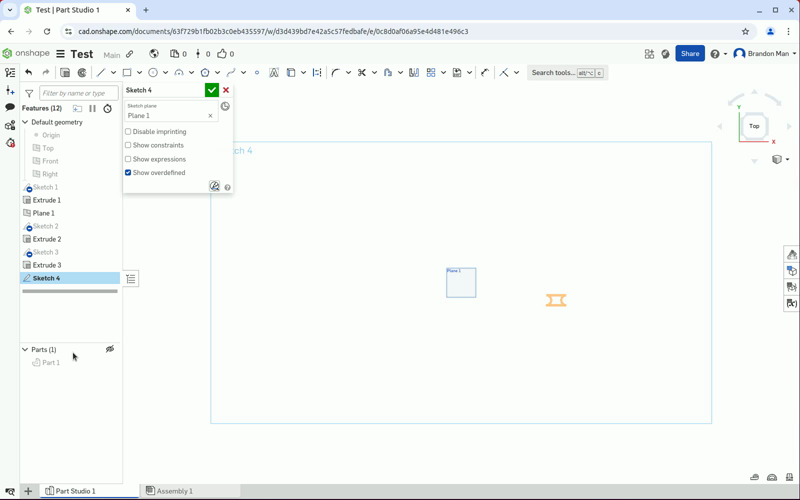
key(l)
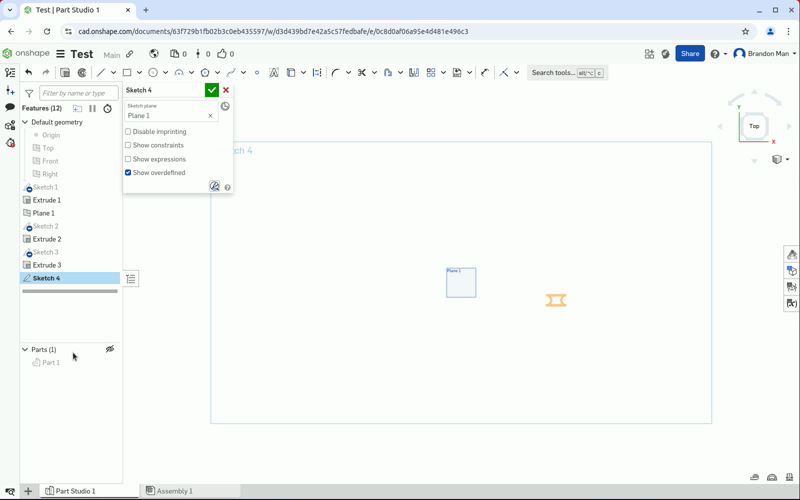
key_down(shift)
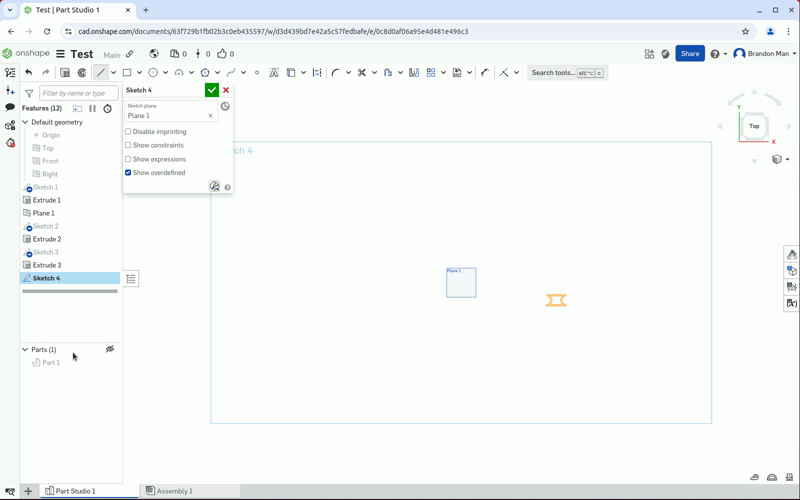
mouse_move(546, 305)
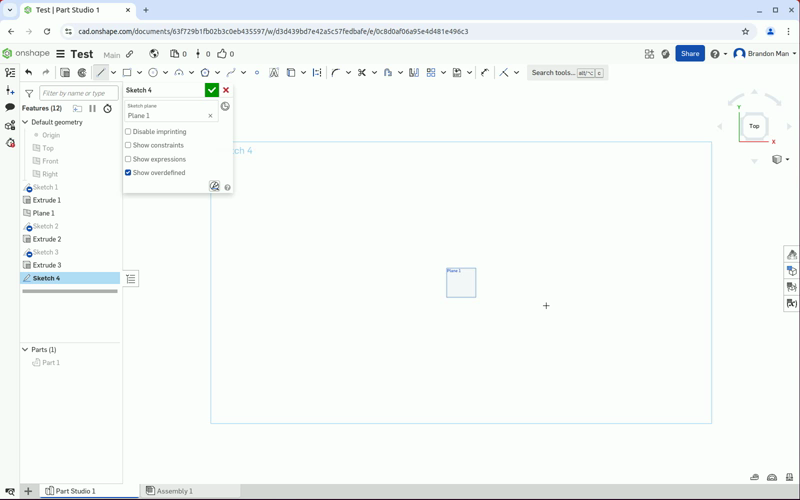
click(546, 305)
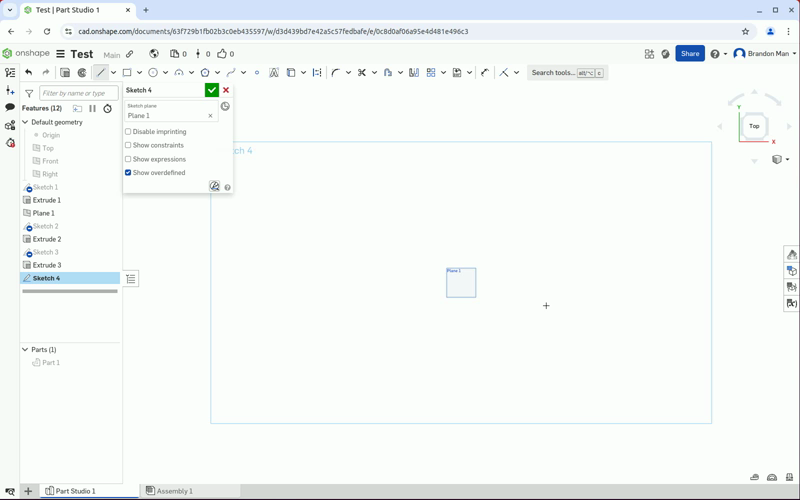
key_up(shift)
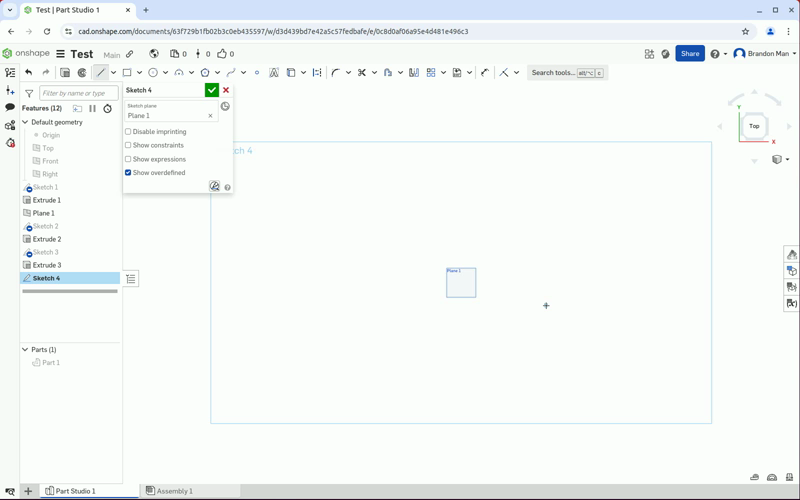
key_down(shift)
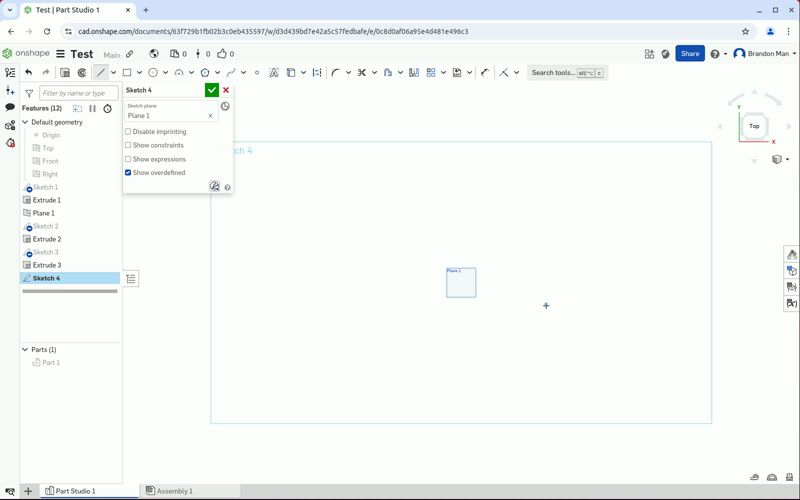
mouse_move(576, 305)
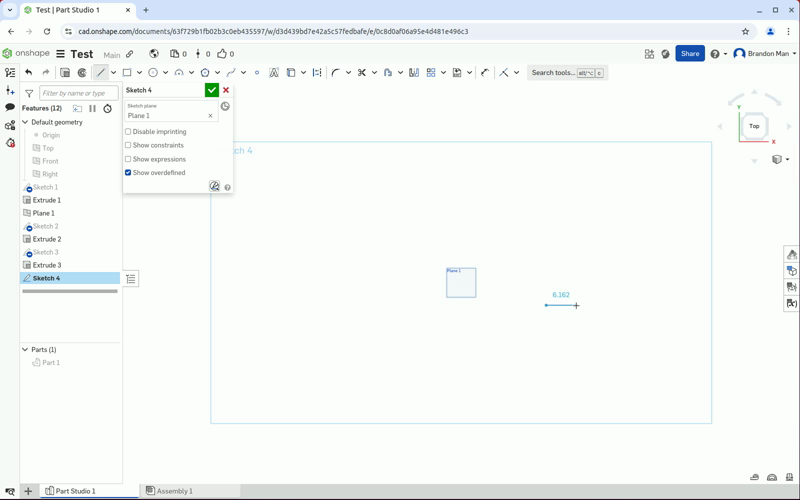
mouse_move(547, 305)
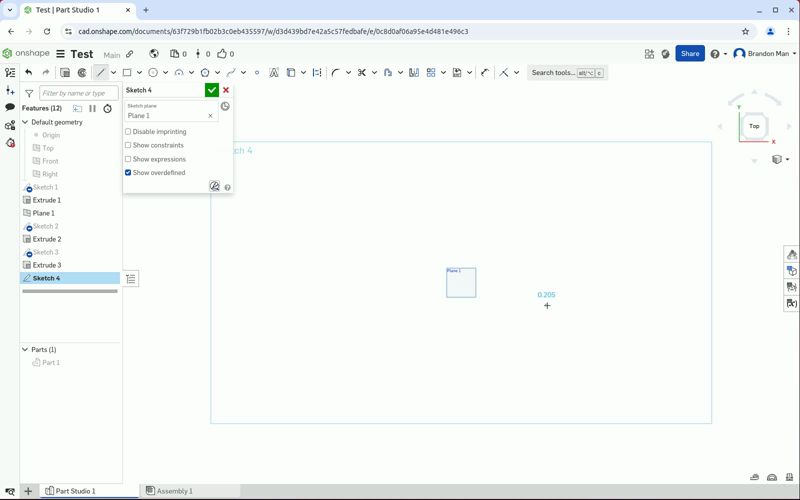
scroll(6)
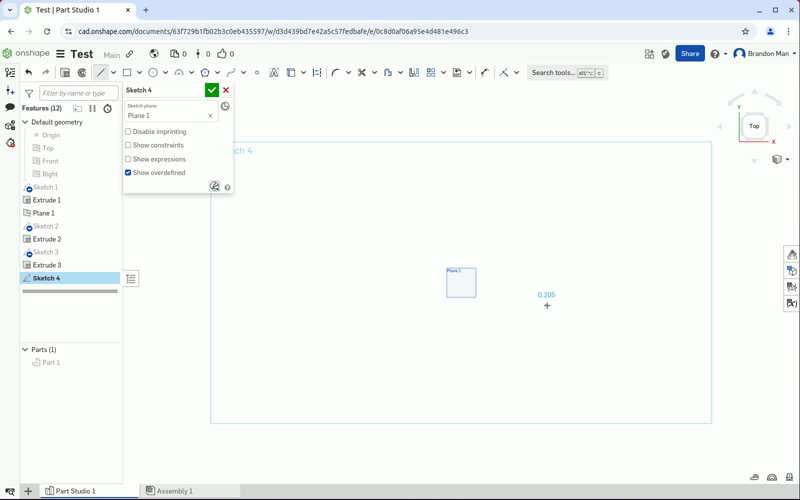
scroll(6)
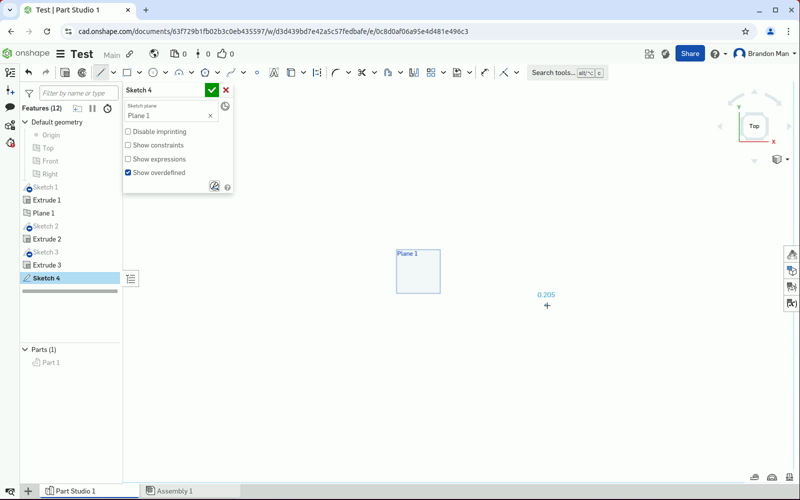
scroll(6)
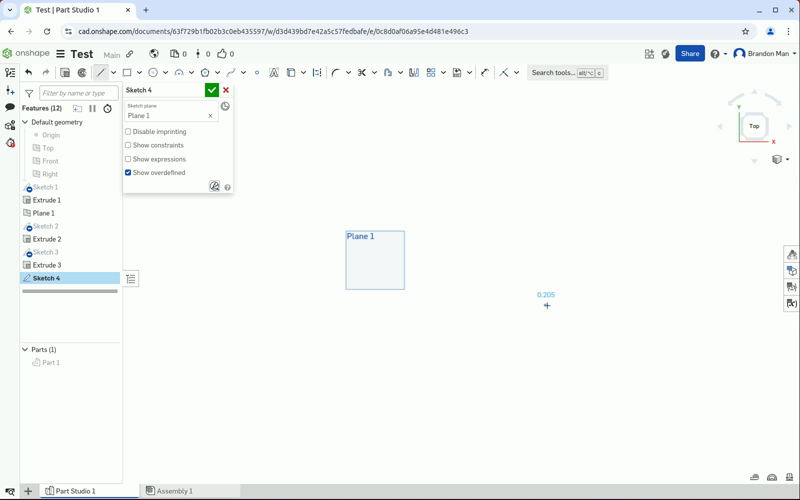
scroll(6)
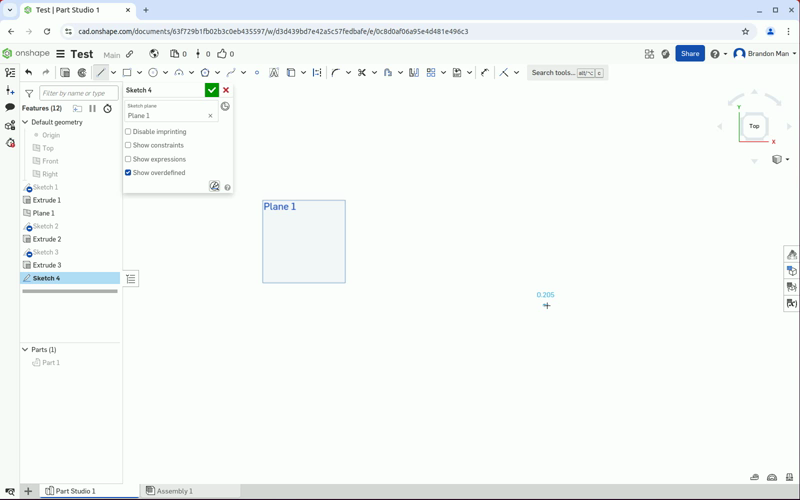
scroll(6)
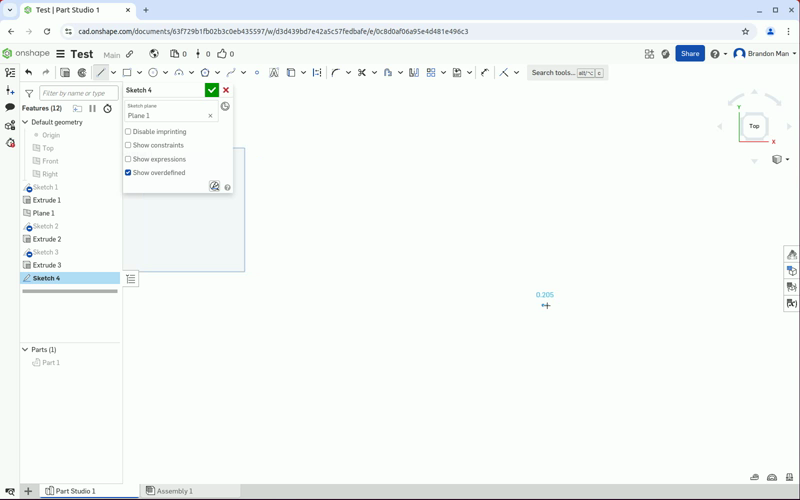
scroll(6)
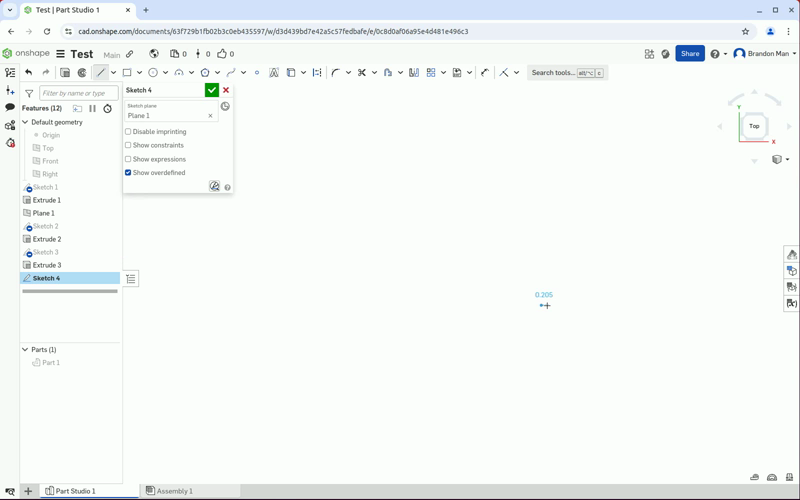
scroll(6)
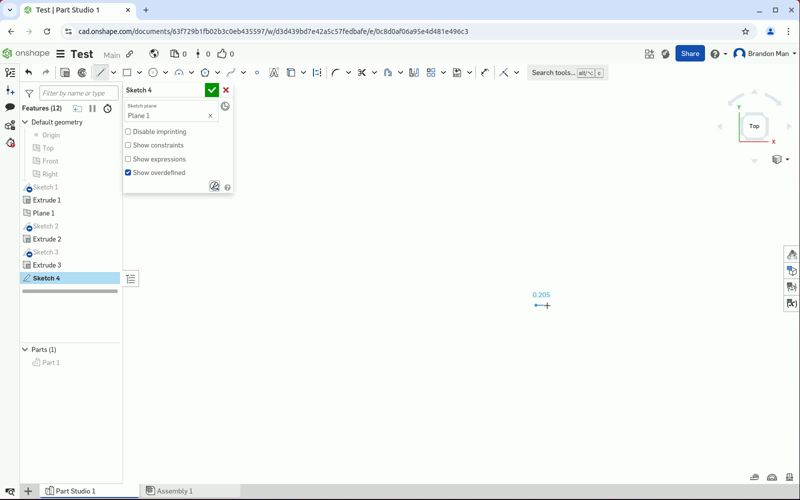
click(547, 305)
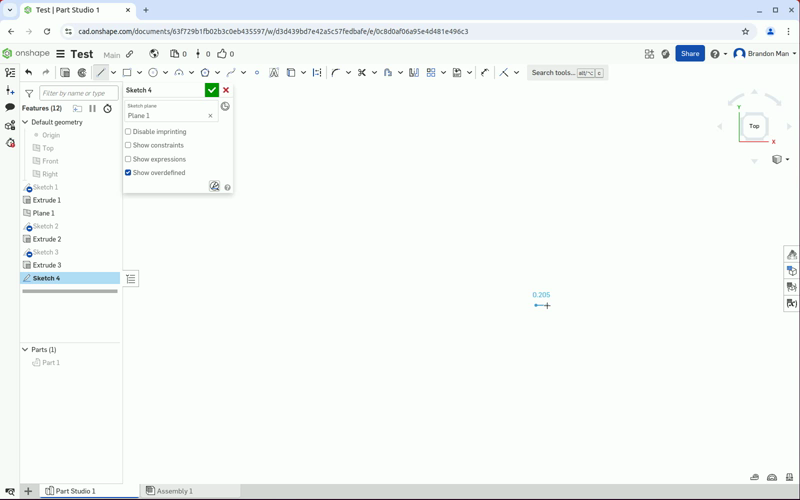
scroll(-6)
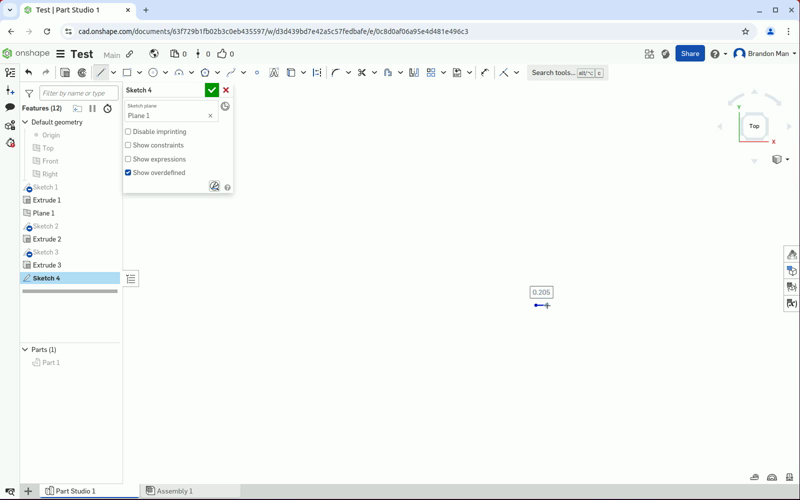
scroll(-6)
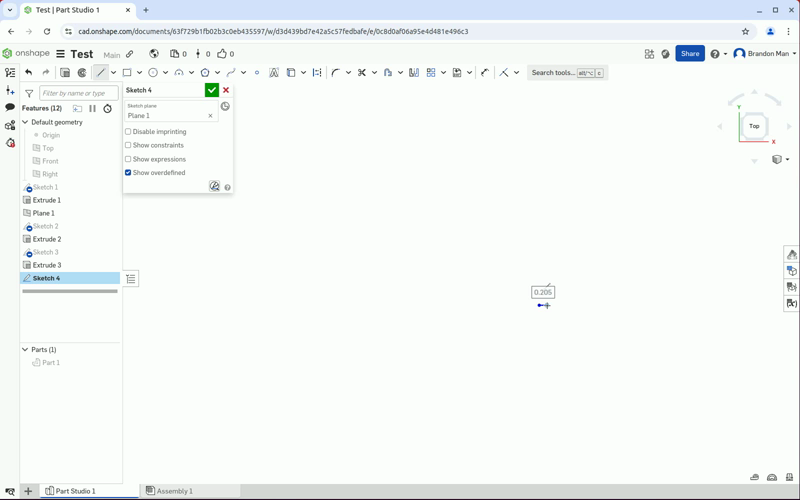
scroll(-6)
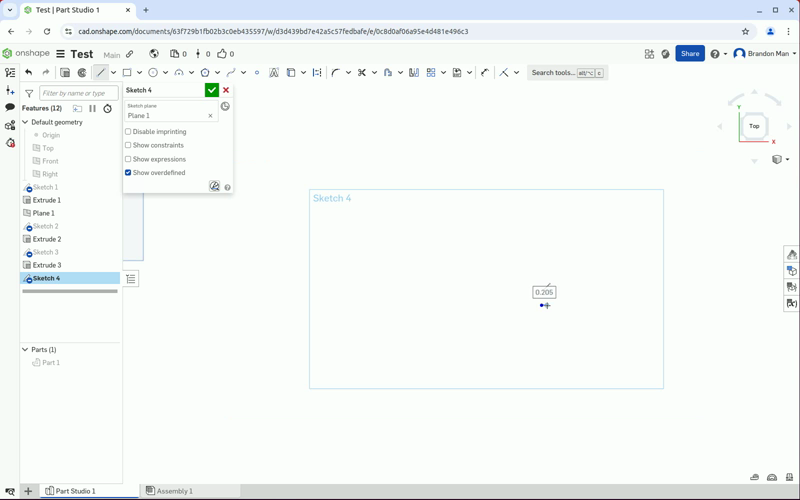
scroll(-6)
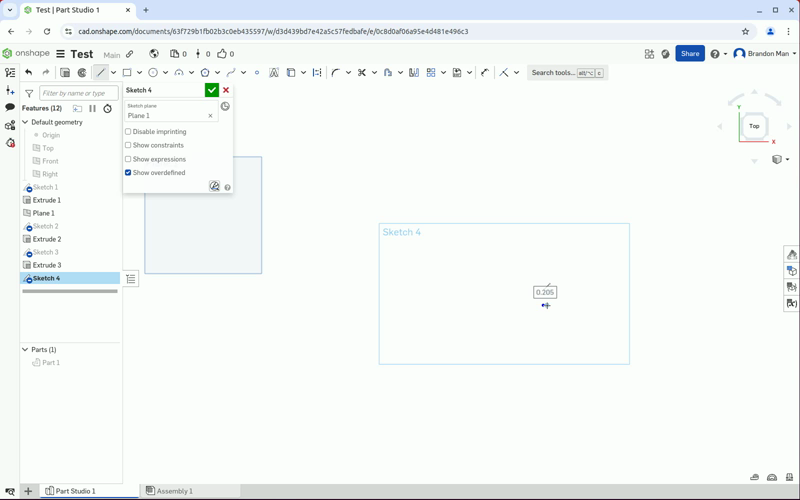
scroll(-6)
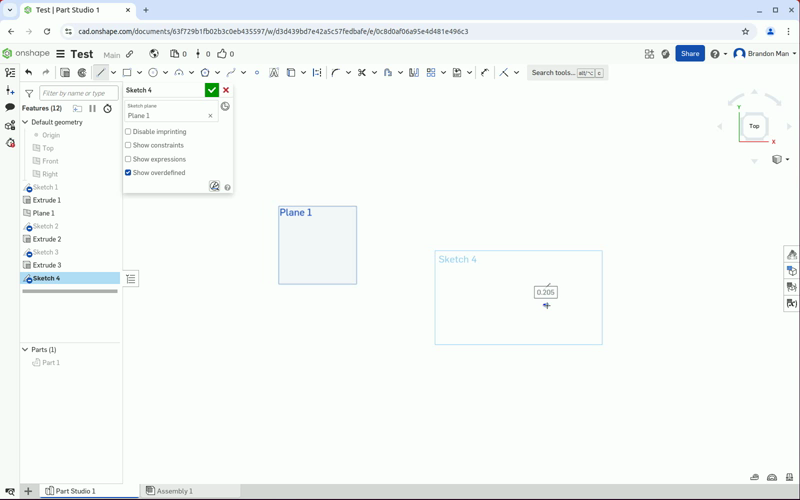
scroll(-6)
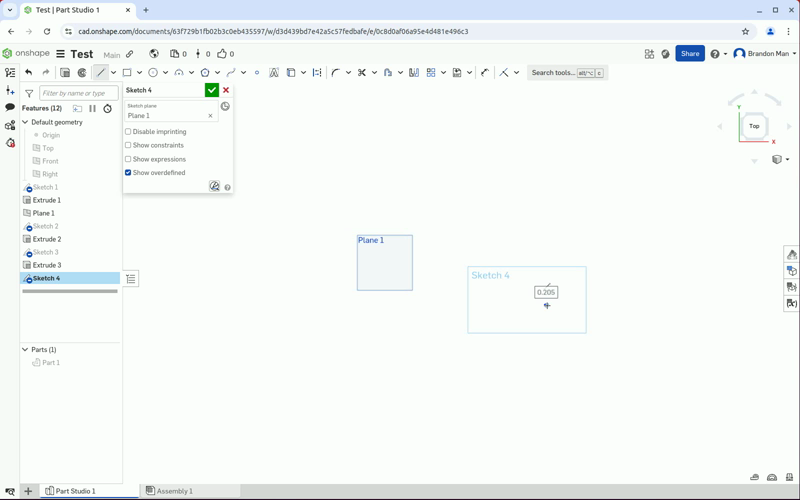
scroll(-6)
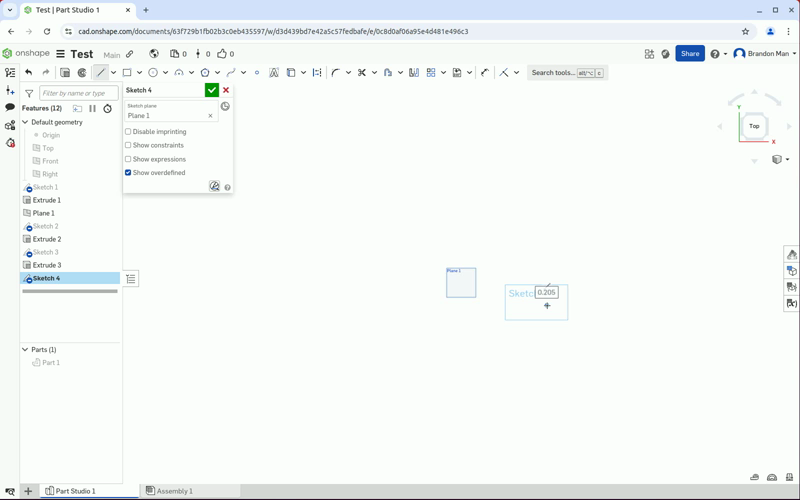
key_up(shift)
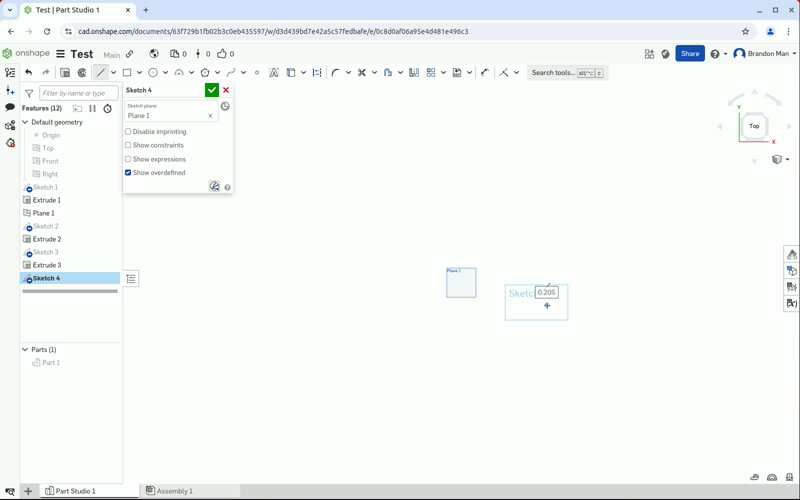
key(esc)
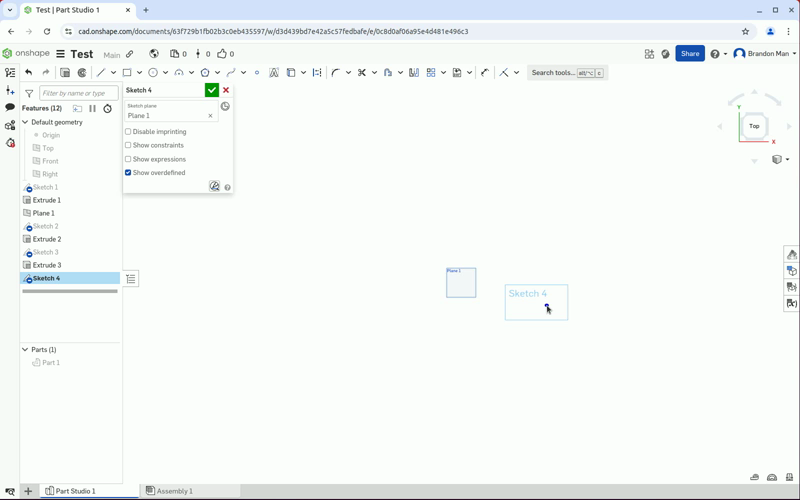
key(a)
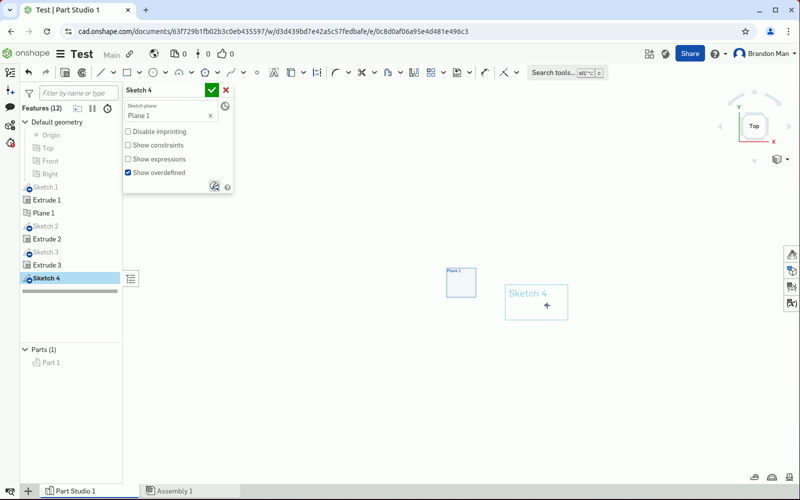
mouse_move(547, 305)
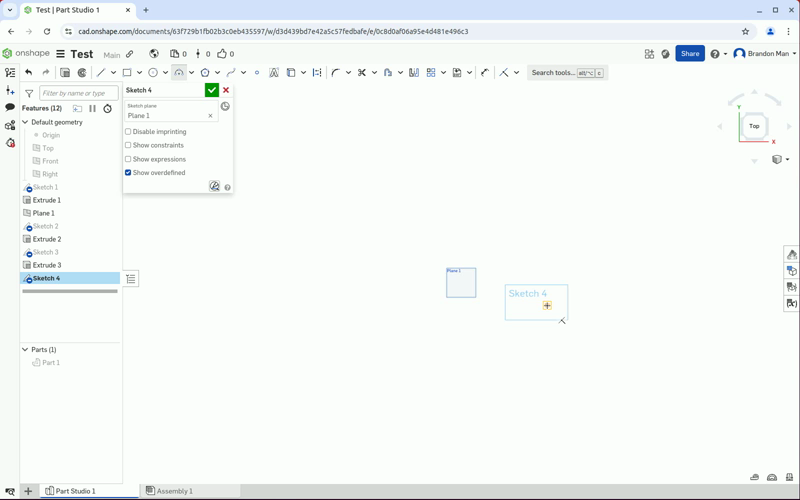
scroll(6)
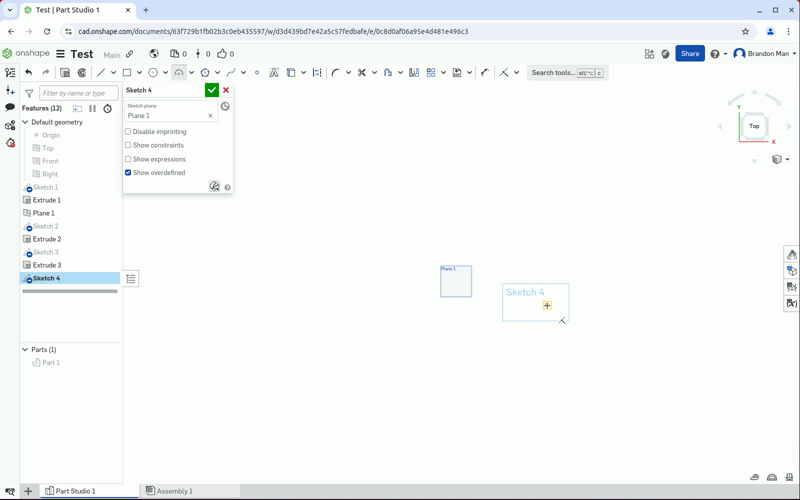
scroll(6)
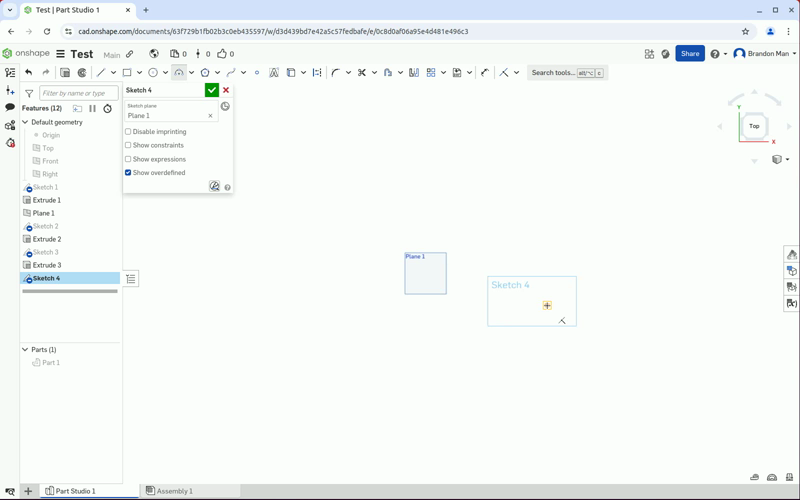
scroll(6)
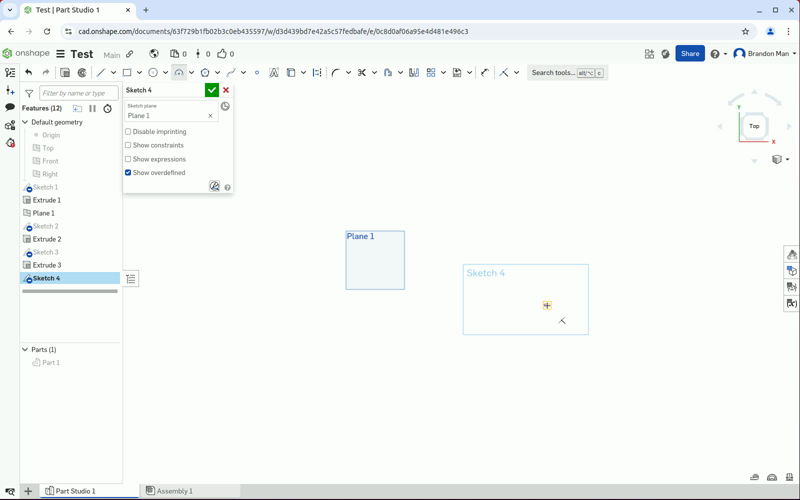
scroll(6)
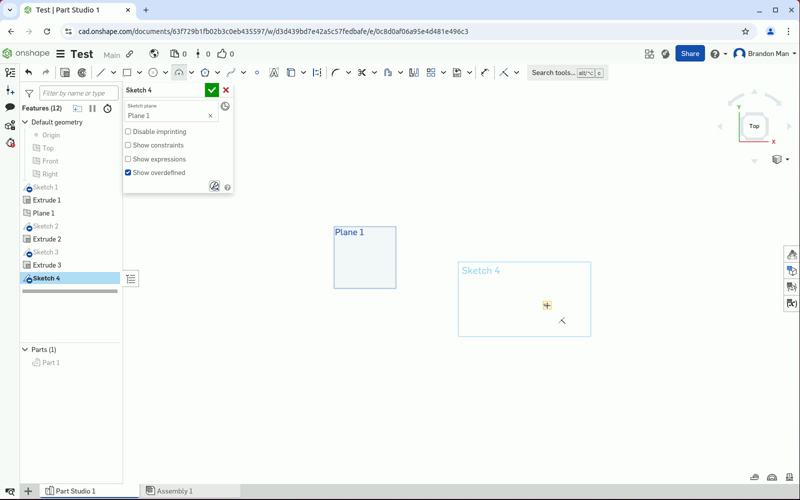
scroll(6)
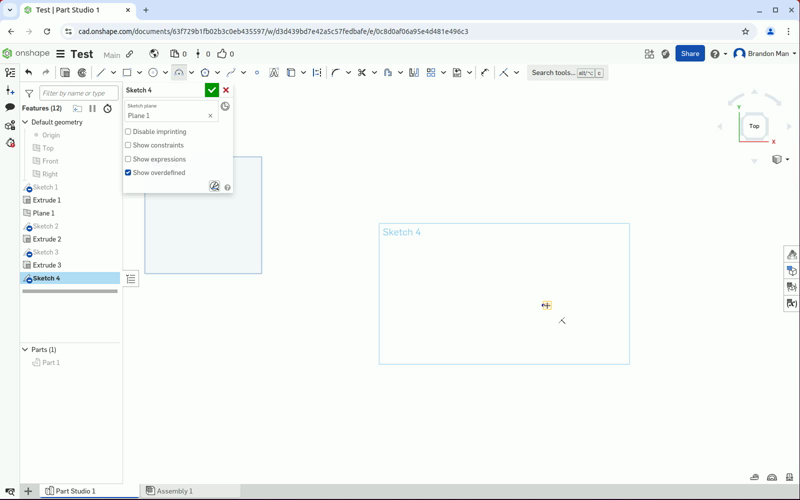
scroll(6)
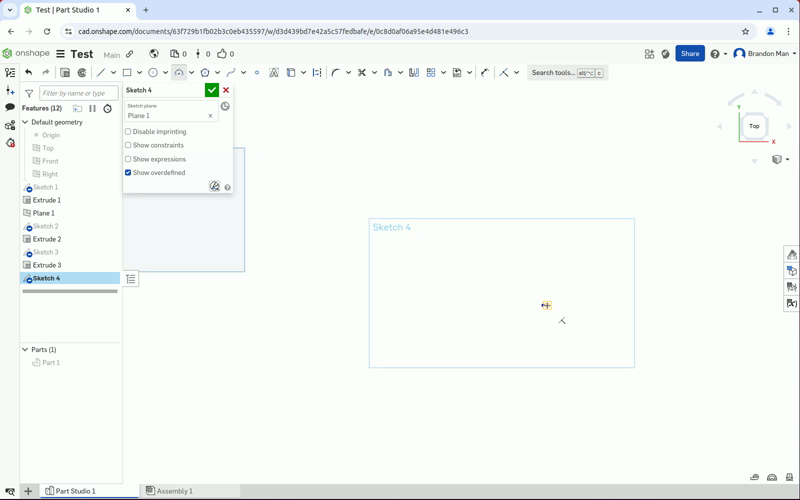
scroll(6)
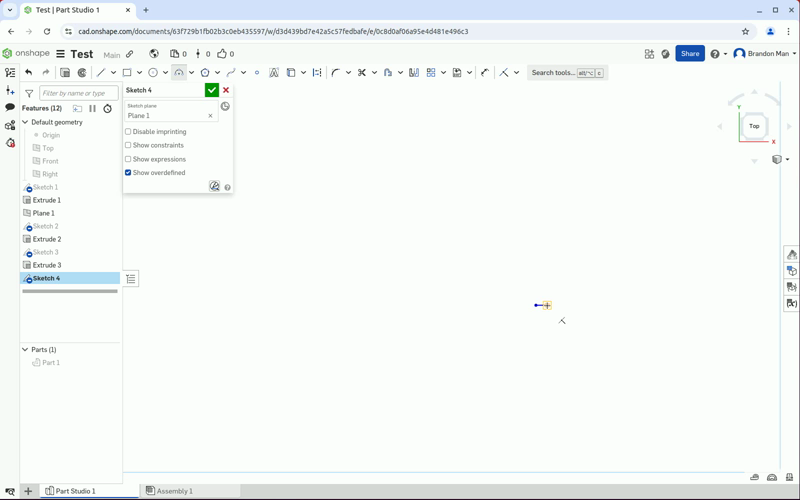
click(547, 305)
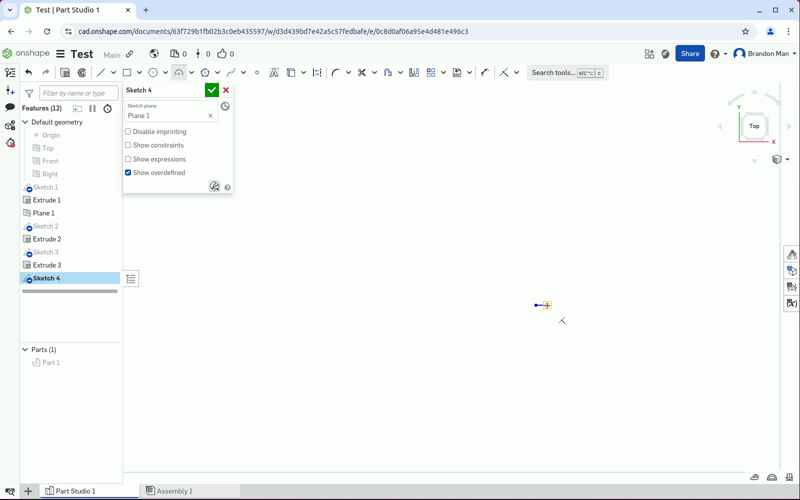
scroll(-6)
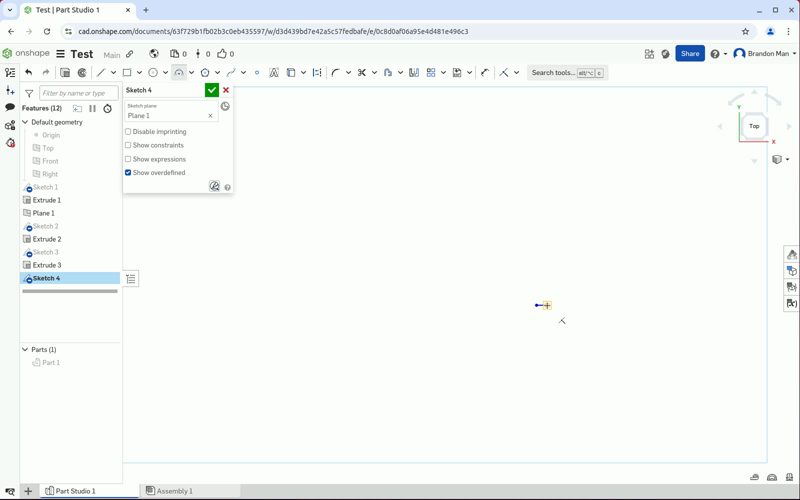
scroll(-6)
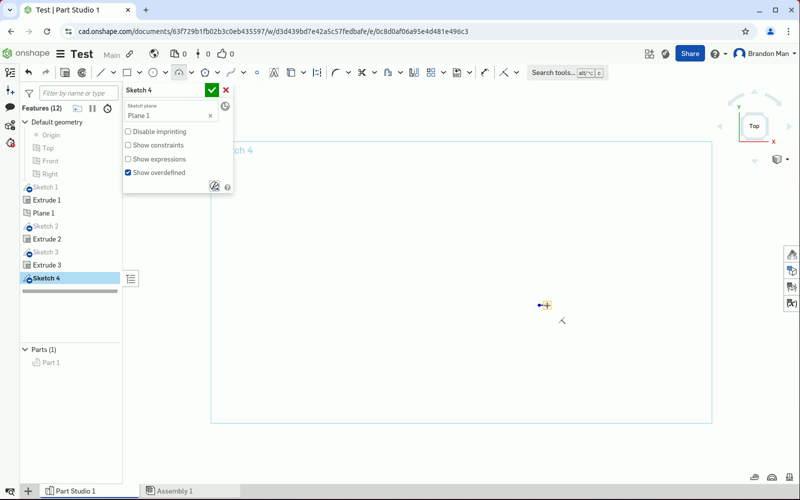
scroll(-6)
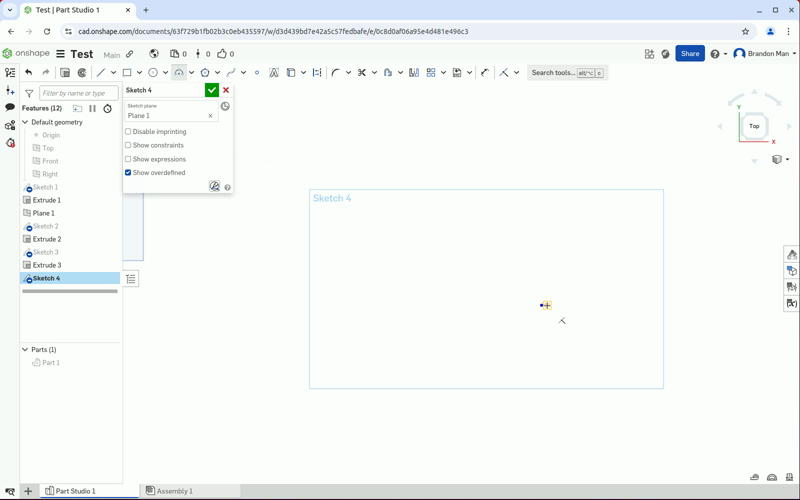
scroll(-6)
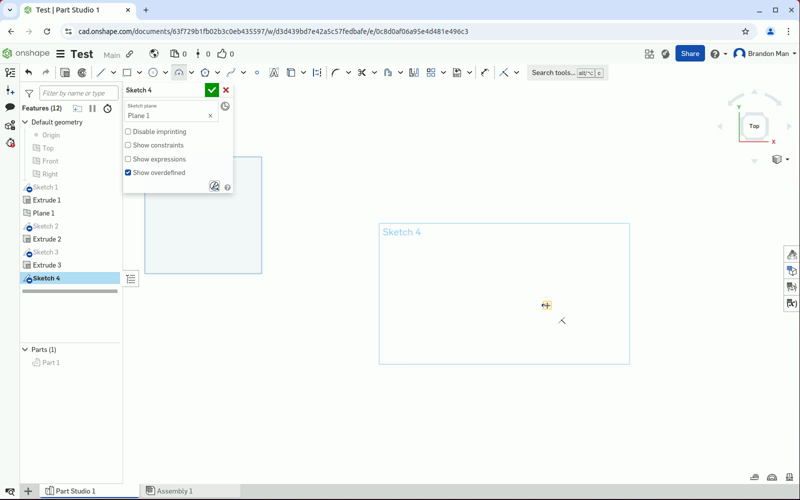
scroll(-6)
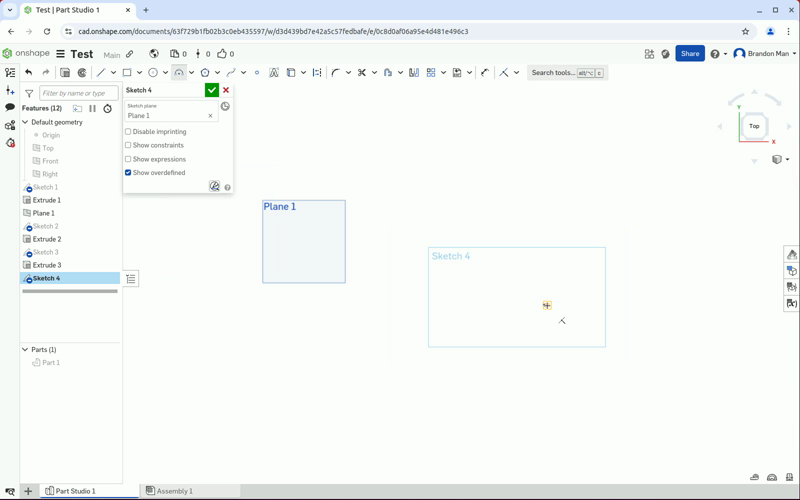
scroll(-6)
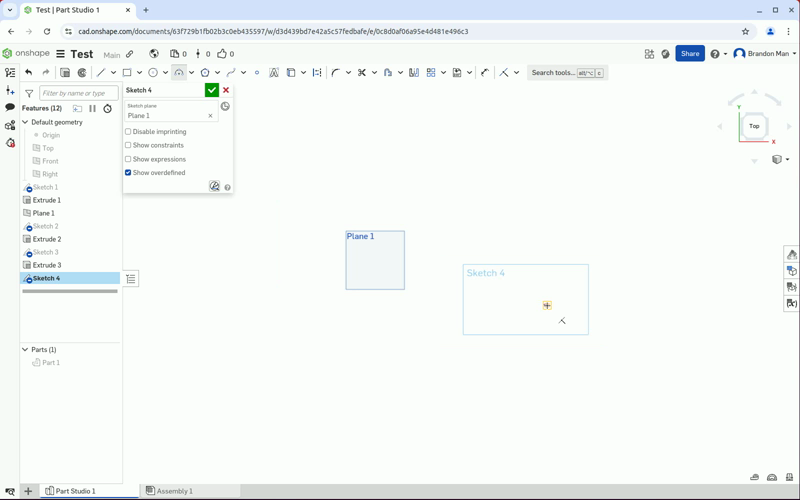
scroll(-6)
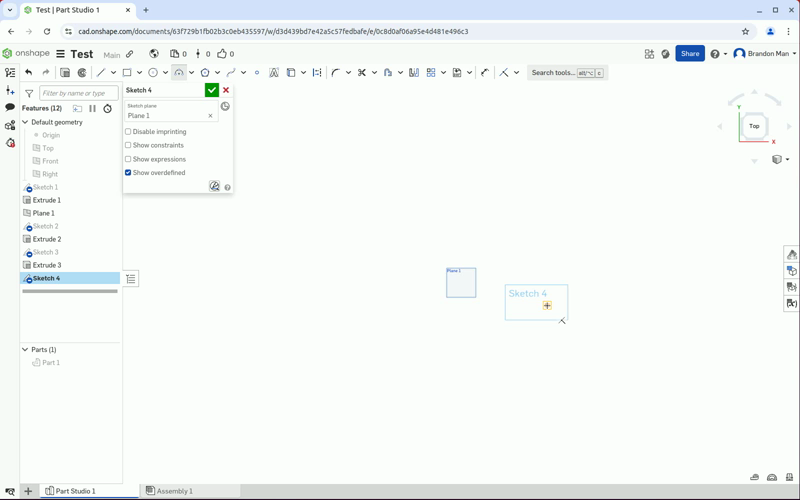
mouse_move(546, 305)
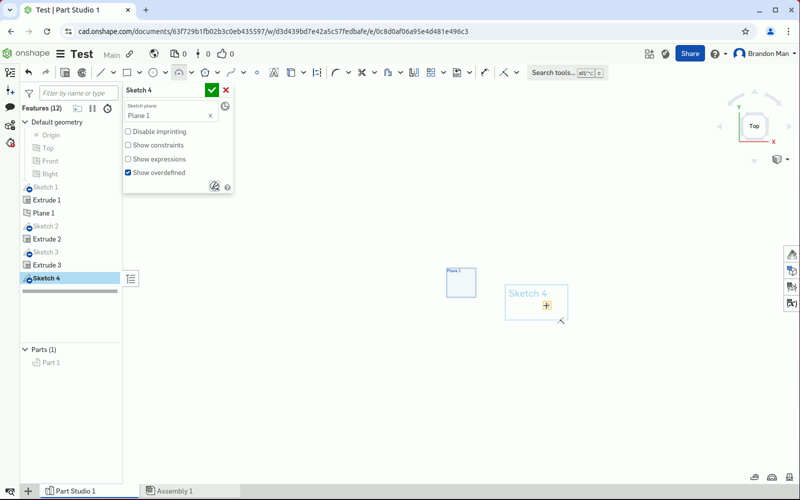
scroll(6)
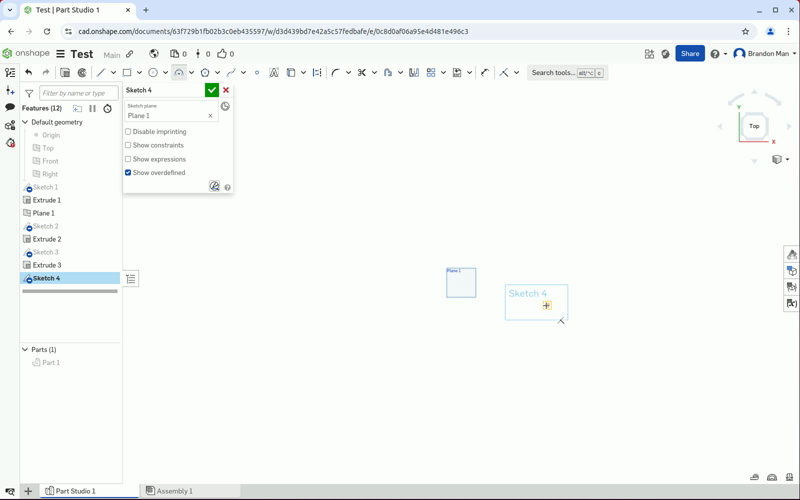
scroll(6)
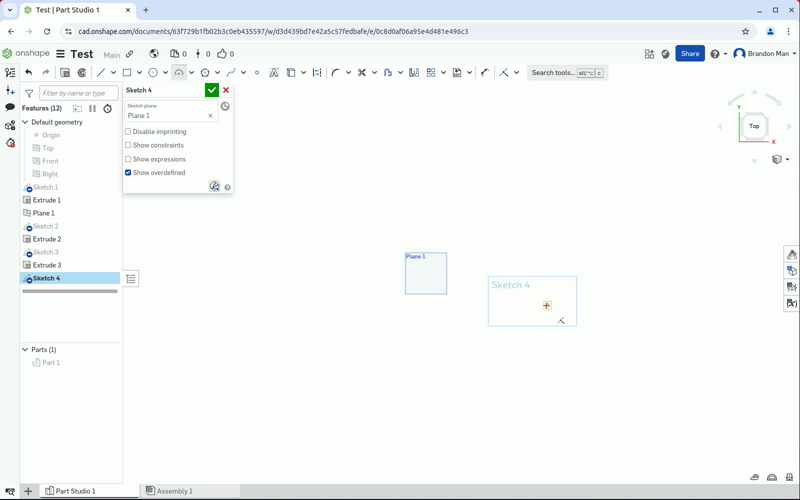
scroll(6)
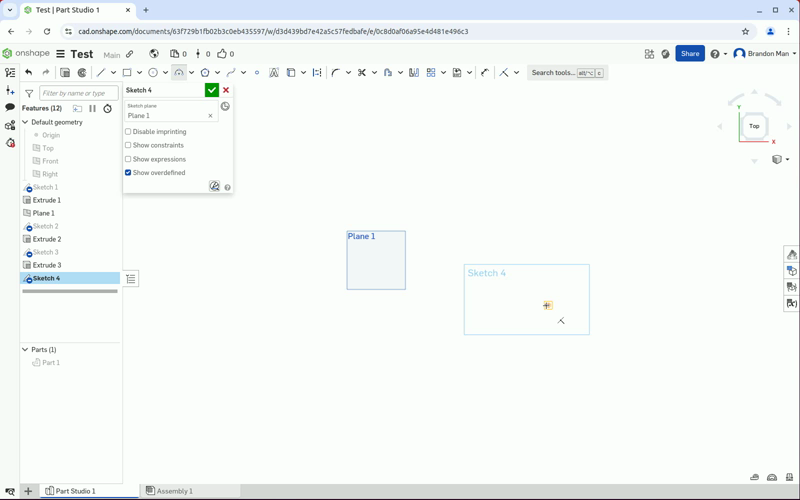
scroll(6)
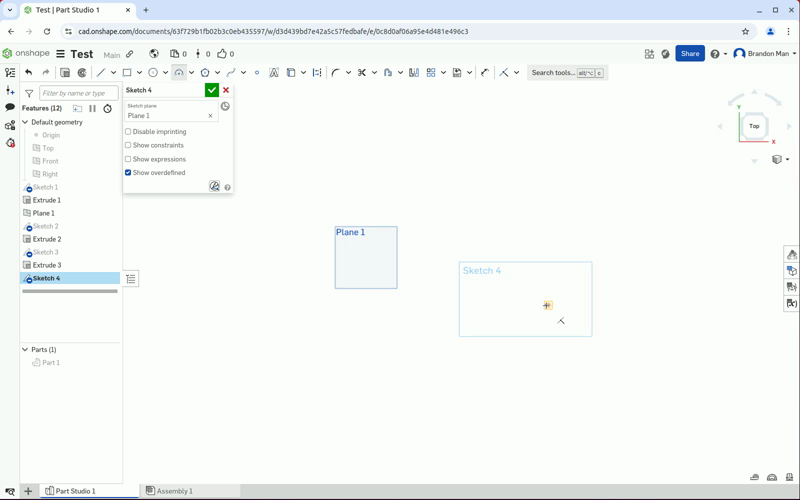
scroll(6)
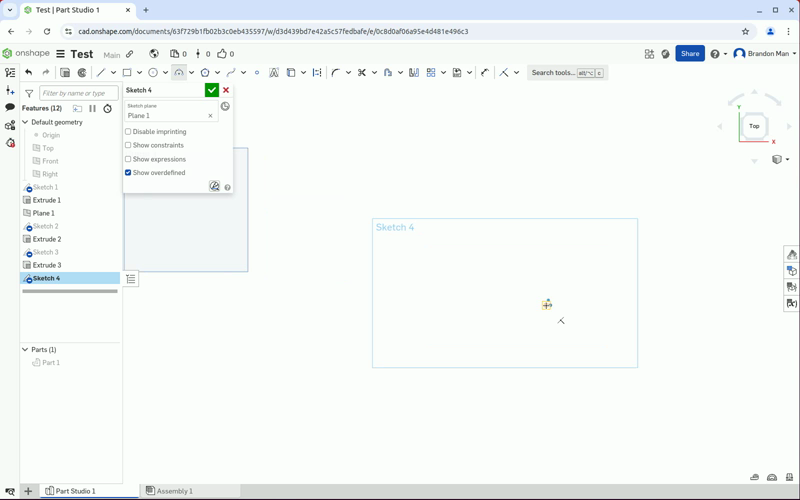
scroll(6)
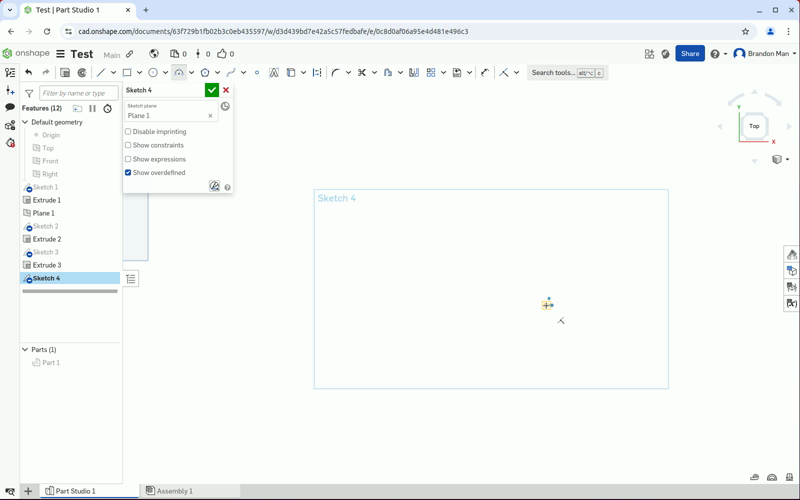
scroll(6)
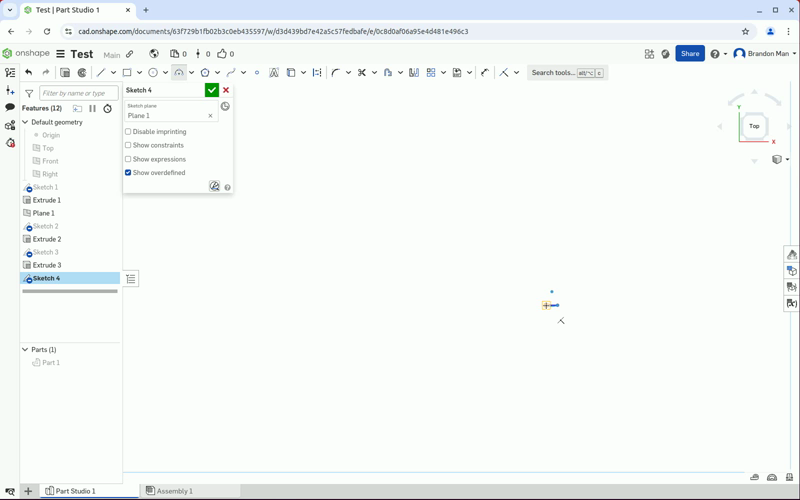
click(546, 305)
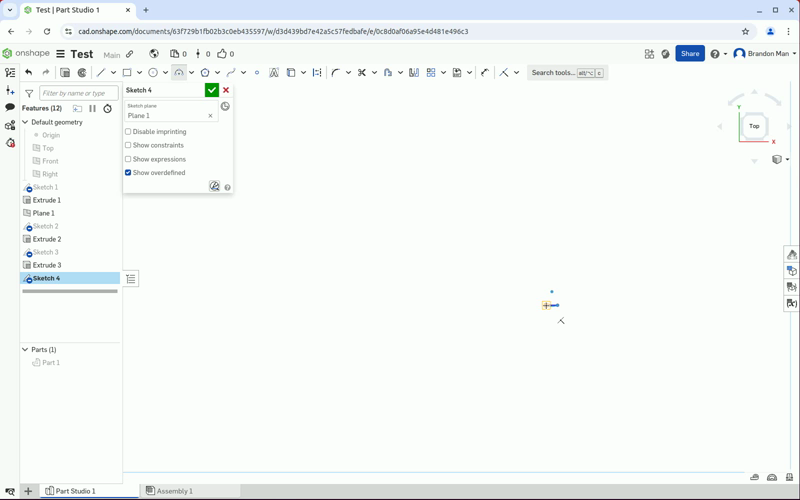
scroll(-6)
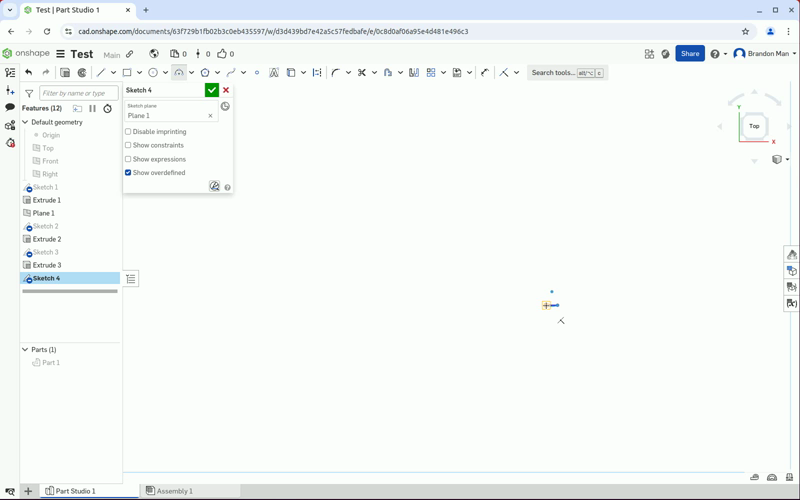
scroll(-6)
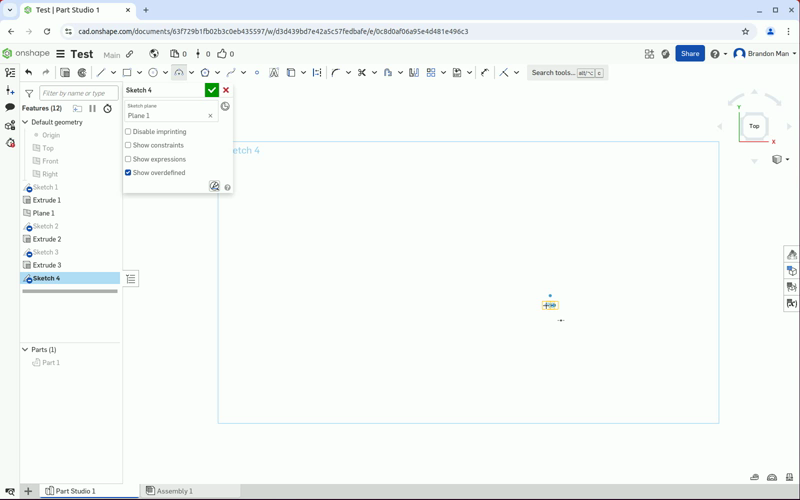
scroll(-6)
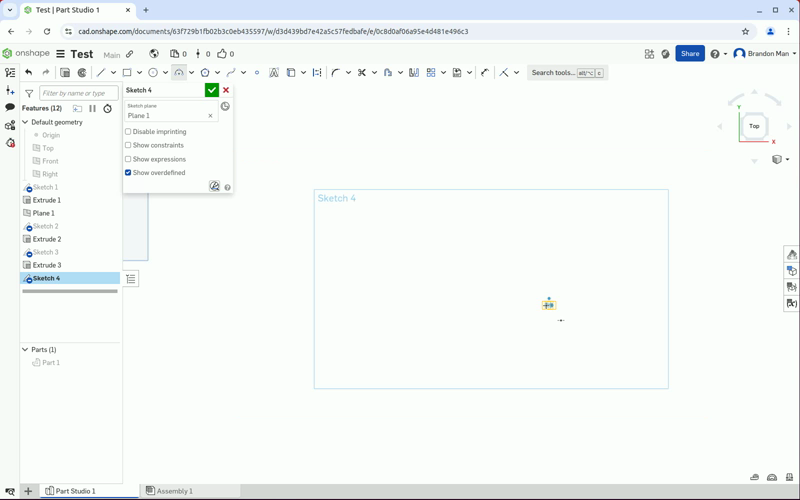
scroll(-6)
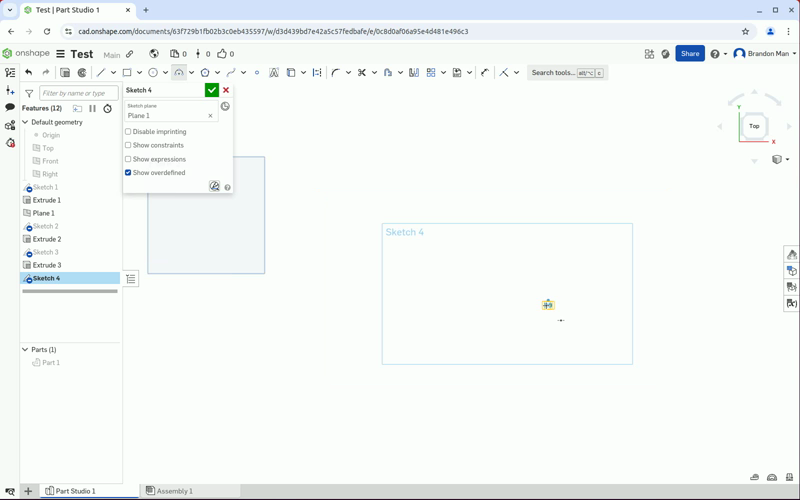
scroll(-6)
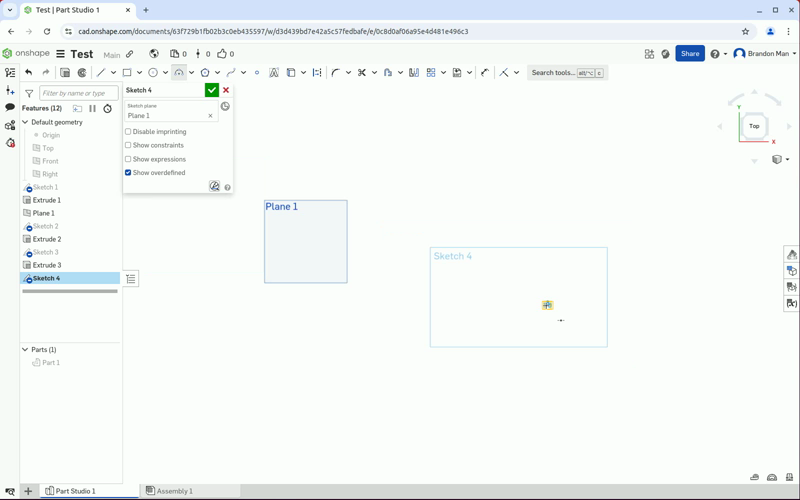
scroll(-6)
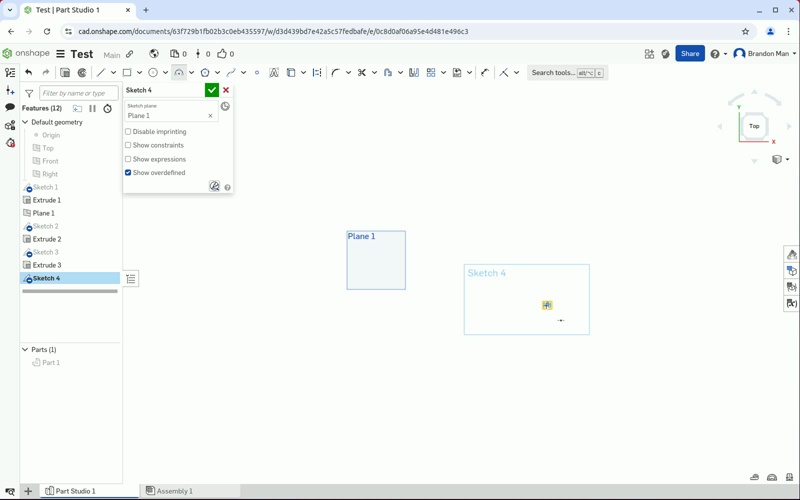
scroll(-6)
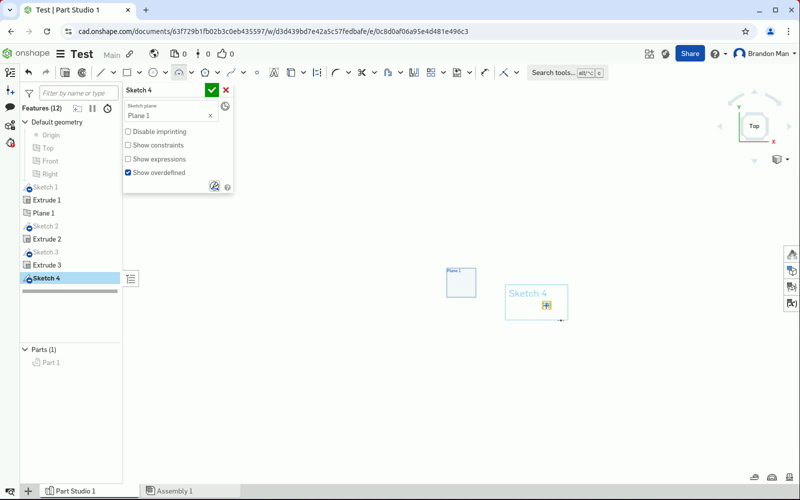
key_down(shift)
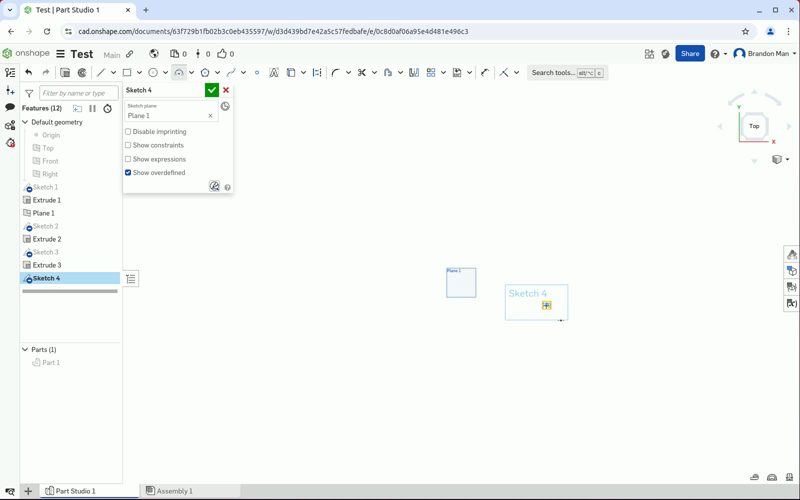
mouse_move(545, 293)
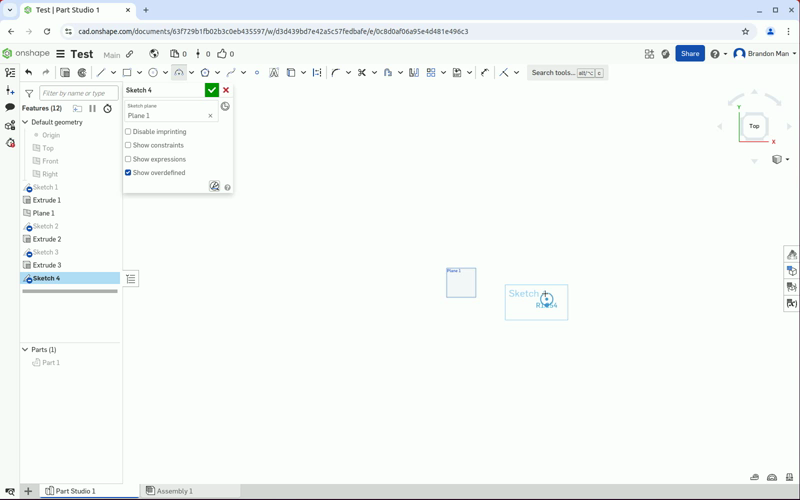
scroll(6)
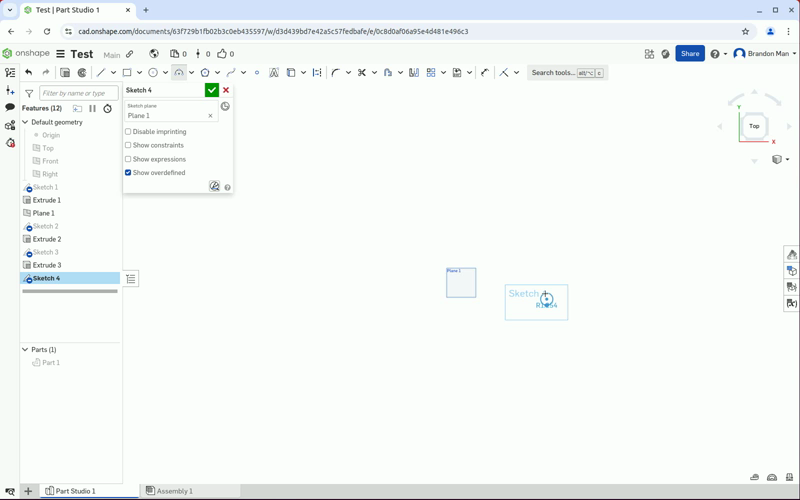
scroll(6)
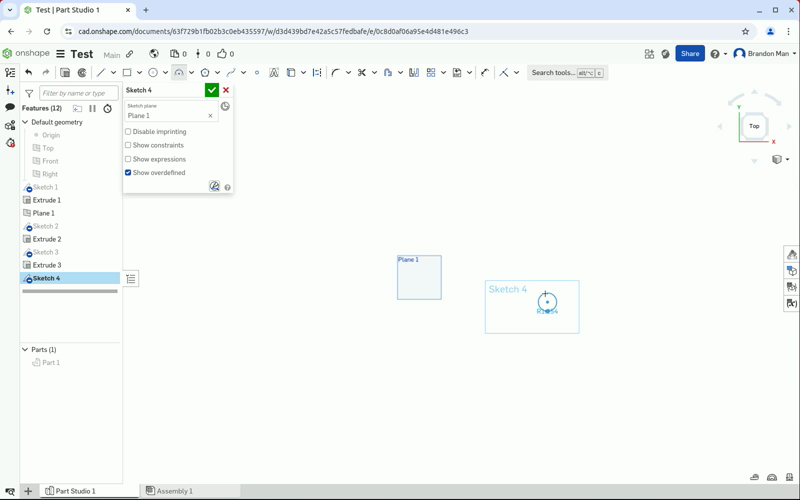
scroll(6)
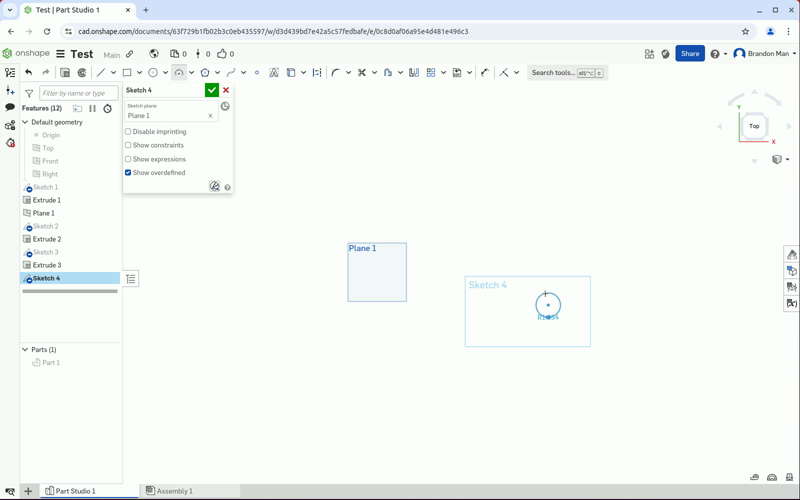
scroll(6)
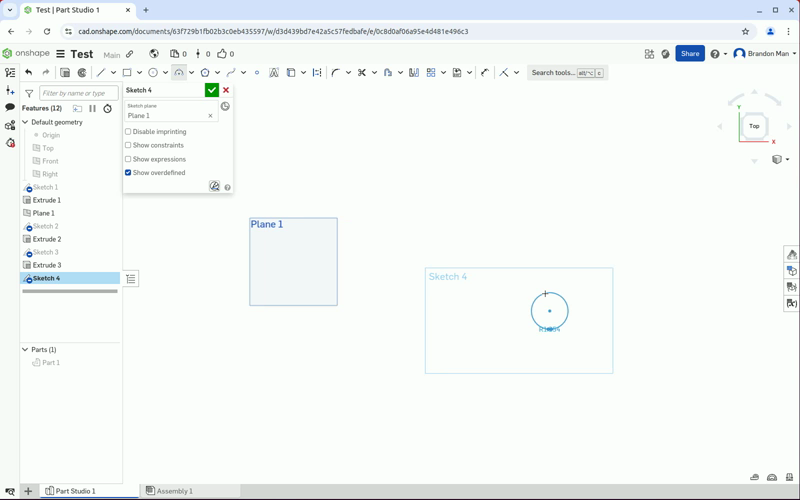
scroll(6)
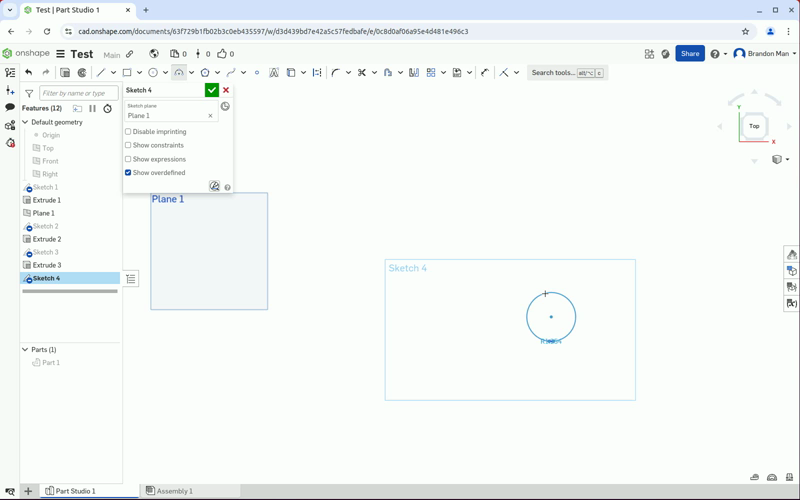
scroll(6)
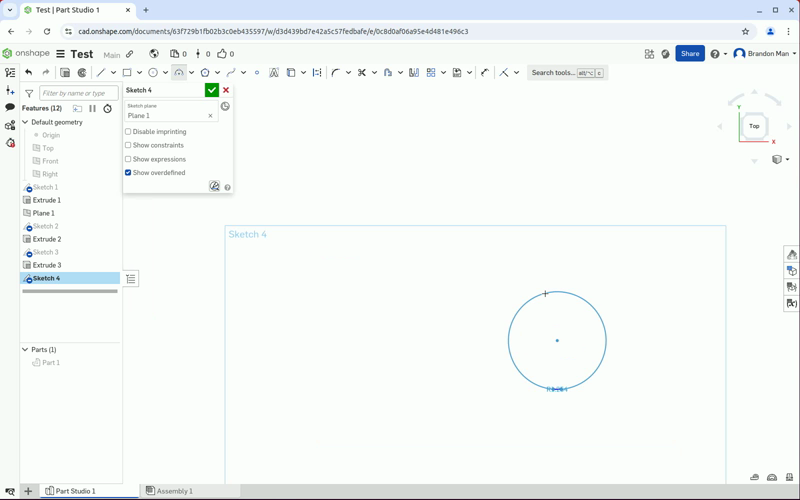
scroll(6)
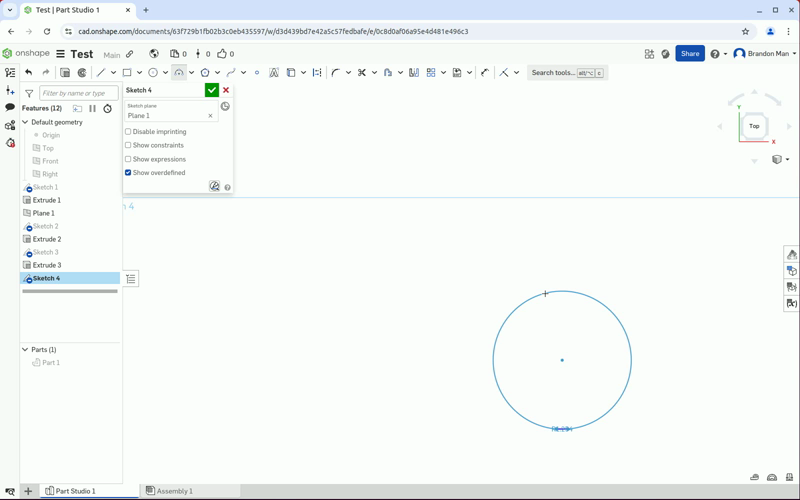
click(545, 293)
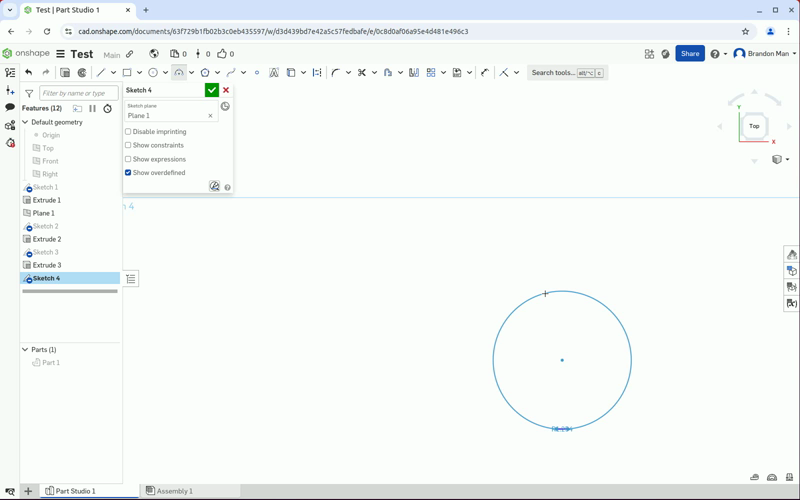
scroll(-6)
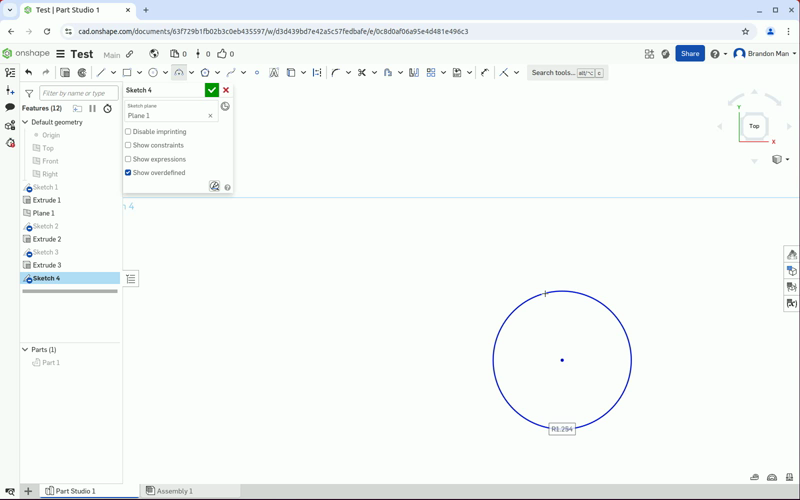
scroll(-6)
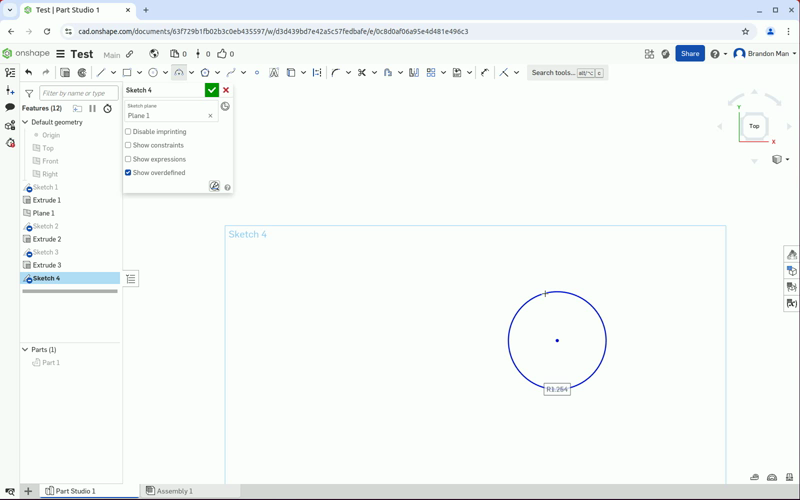
scroll(-6)
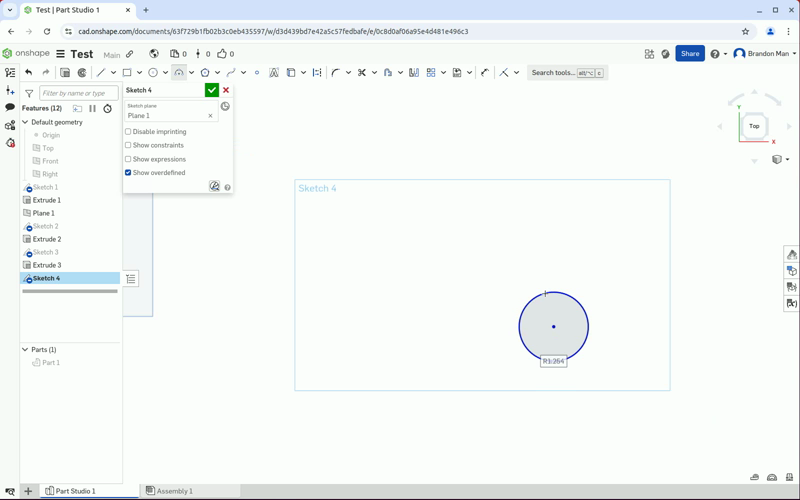
scroll(-6)
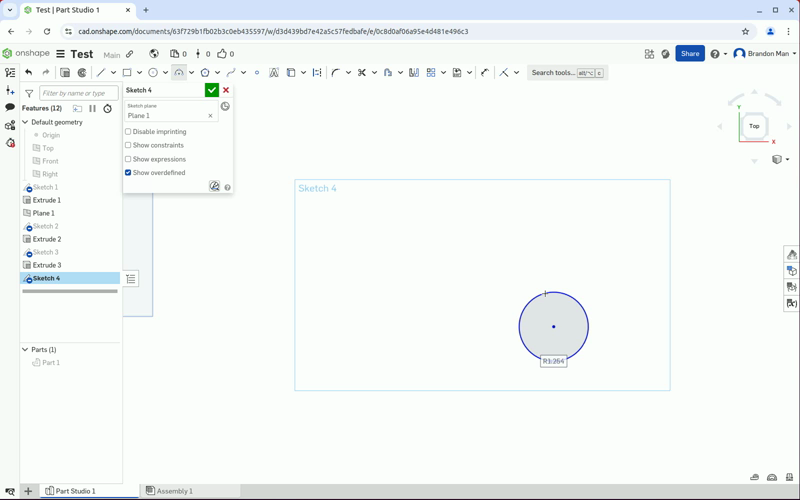
scroll(-6)
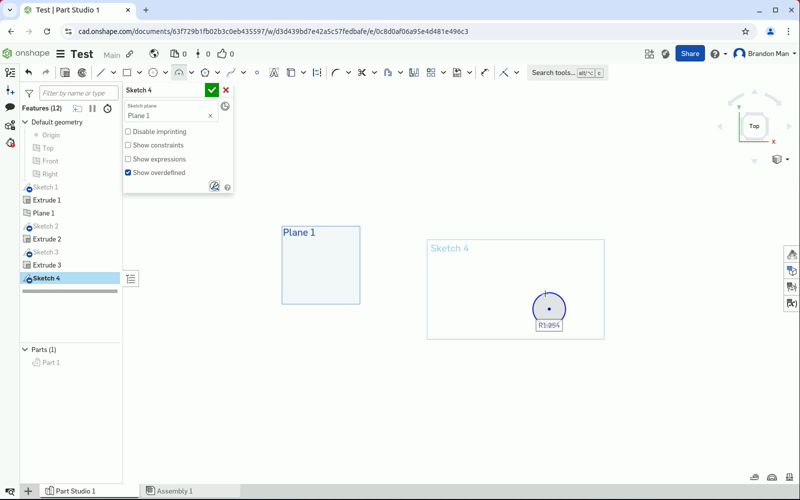
scroll(-6)
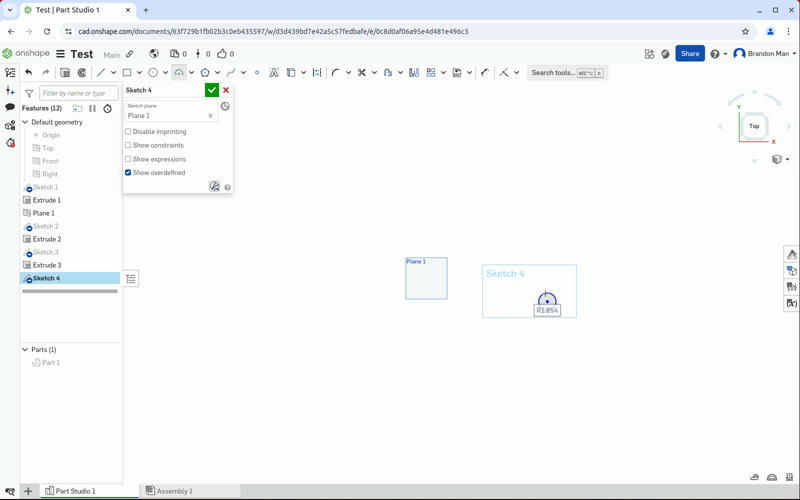
scroll(-6)
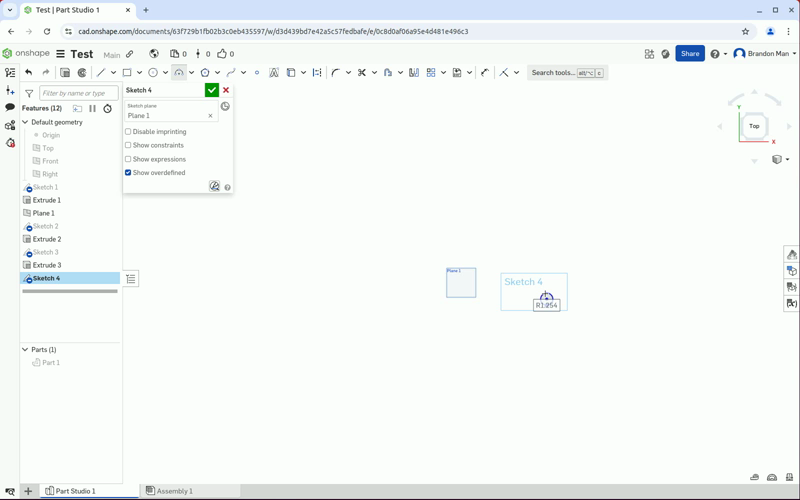
key_up(shift)
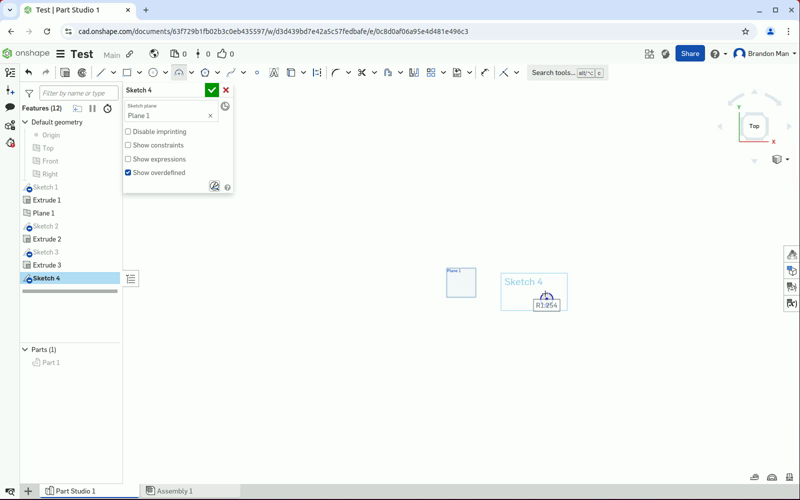
key(esc)
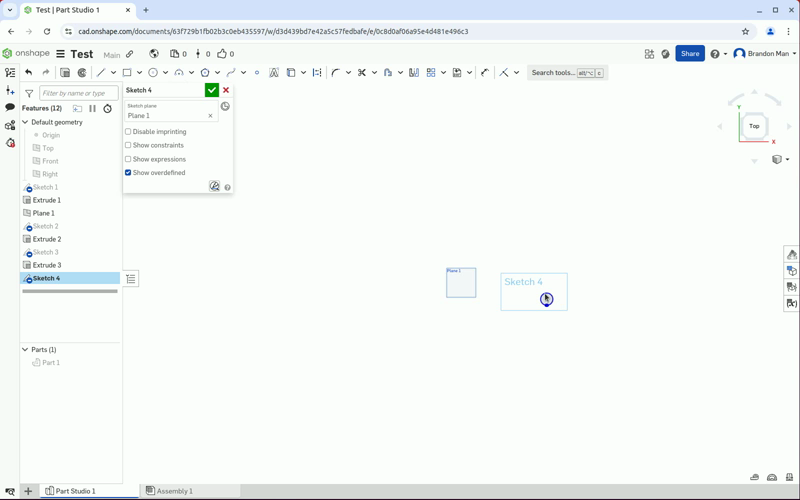
mouse_move(548, 296)
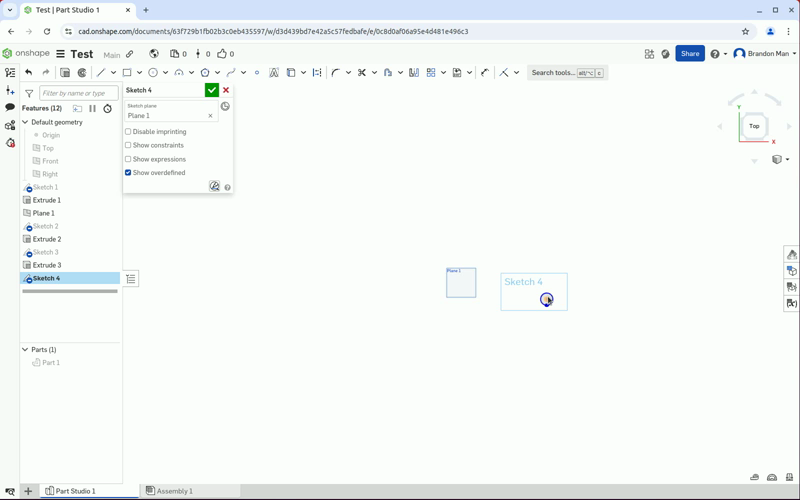
scroll(6)
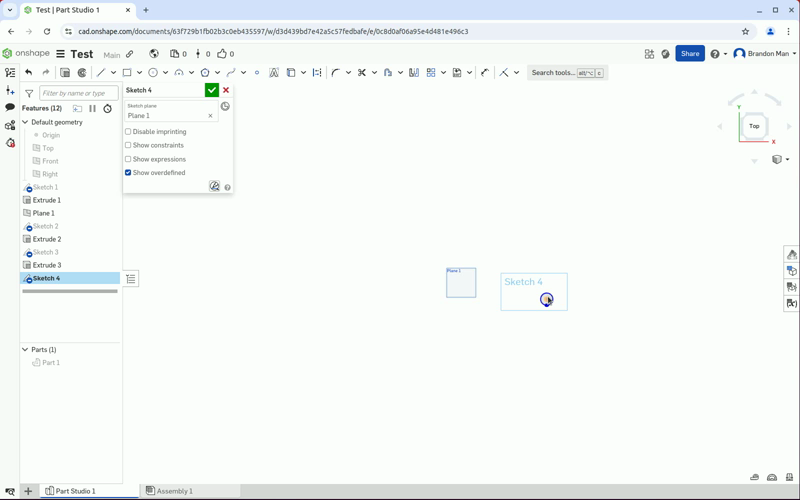
scroll(6)
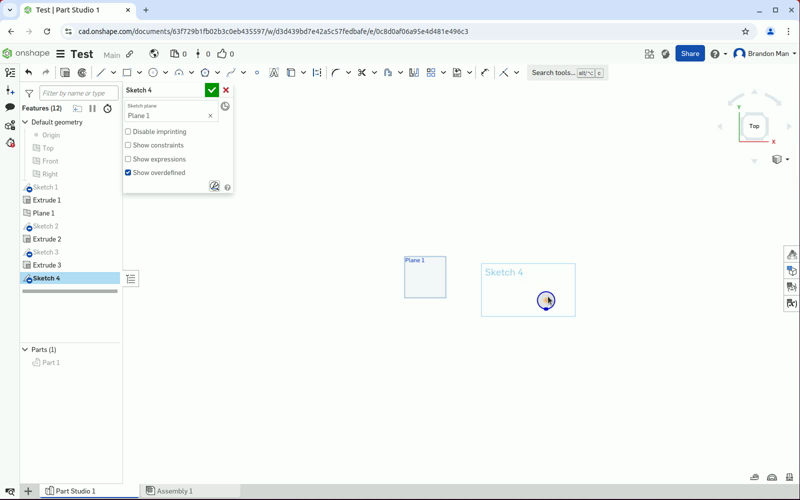
scroll(6)
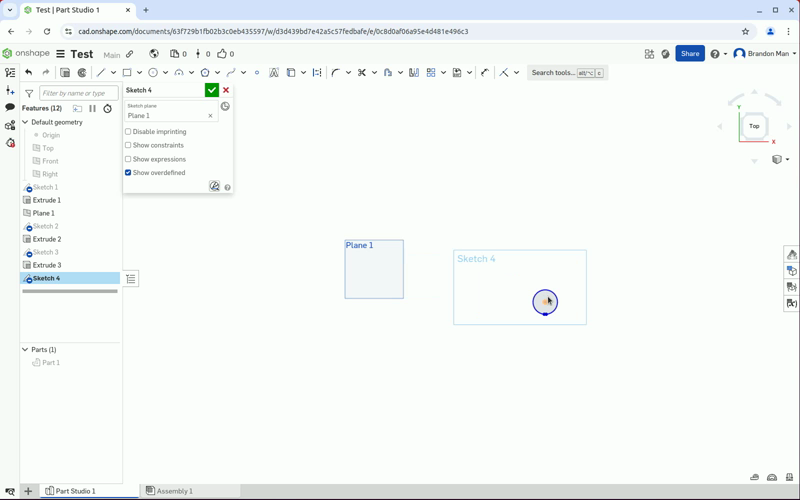
scroll(6)
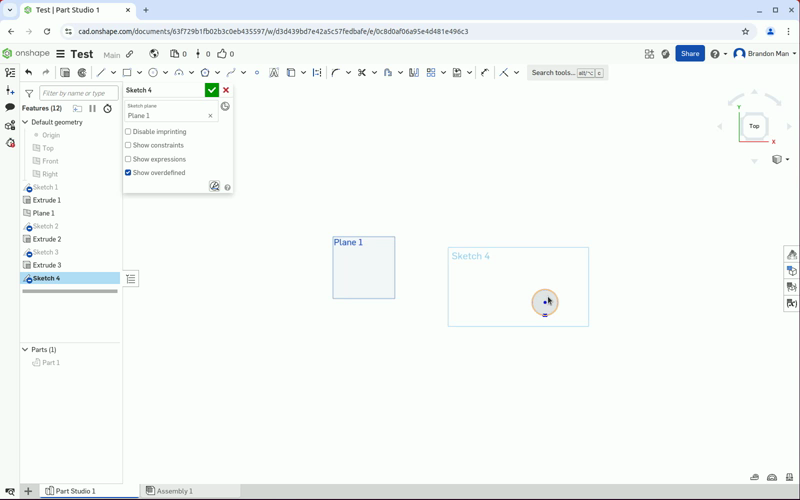
scroll(6)
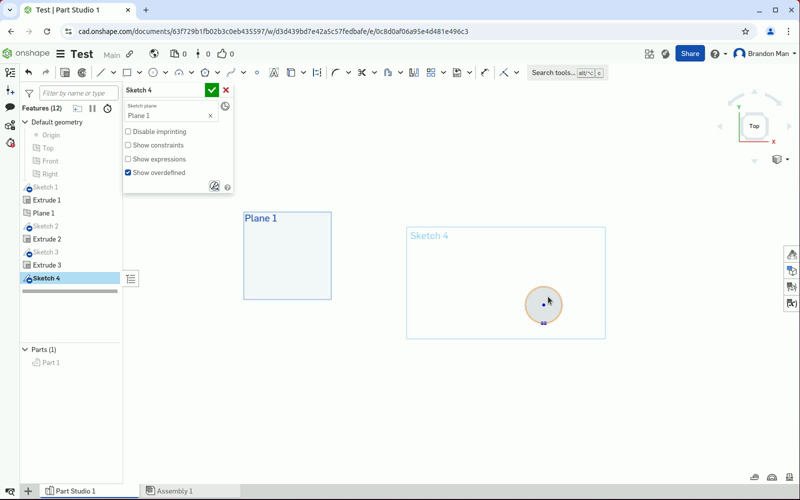
scroll(6)
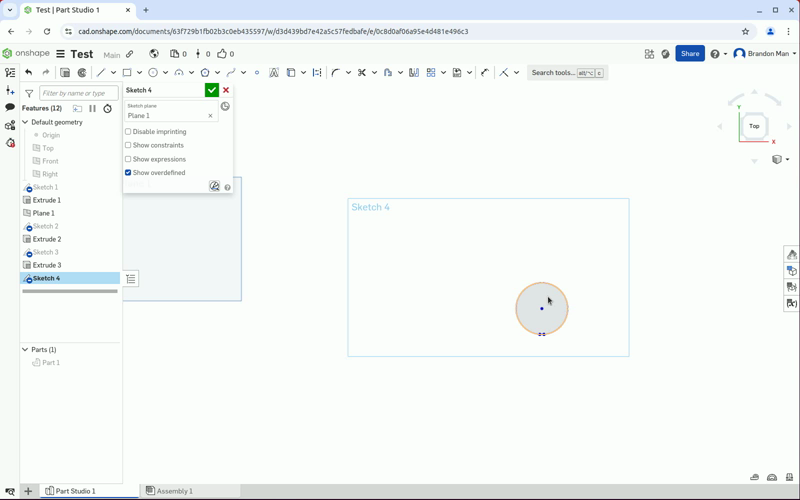
scroll(6)
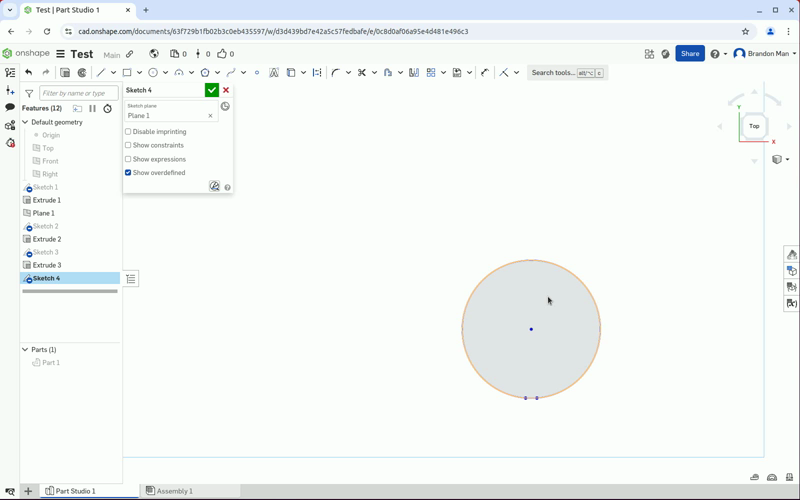
click(548, 296)
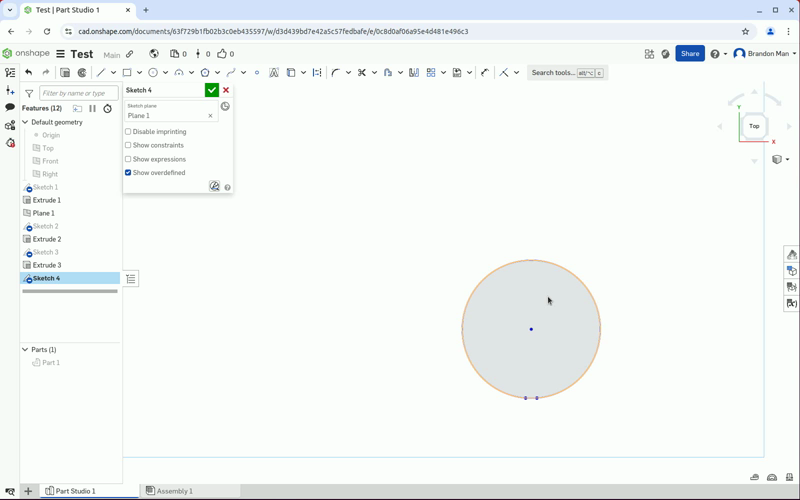
scroll(-6)
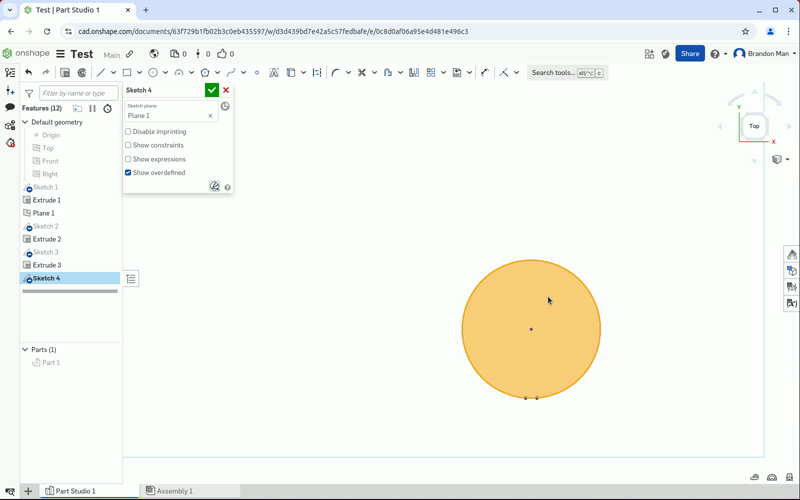
scroll(-6)
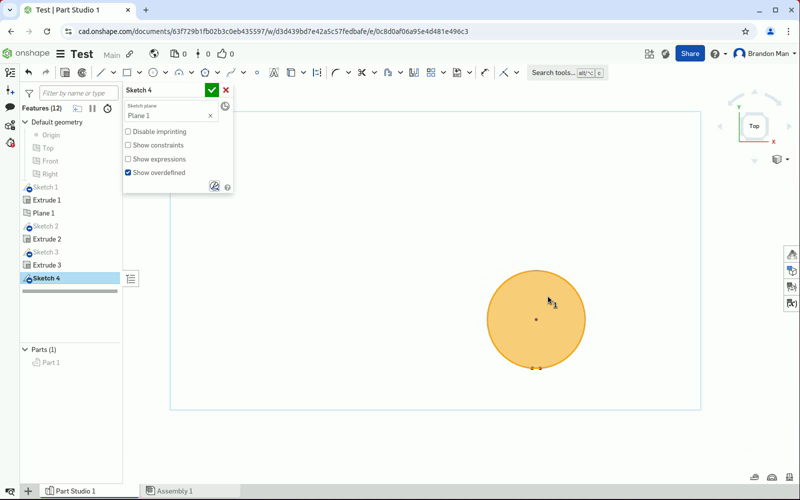
scroll(-6)
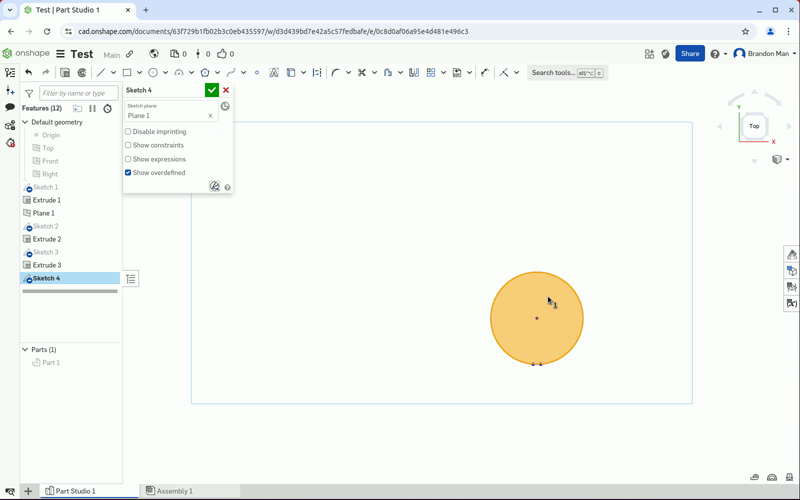
scroll(-6)
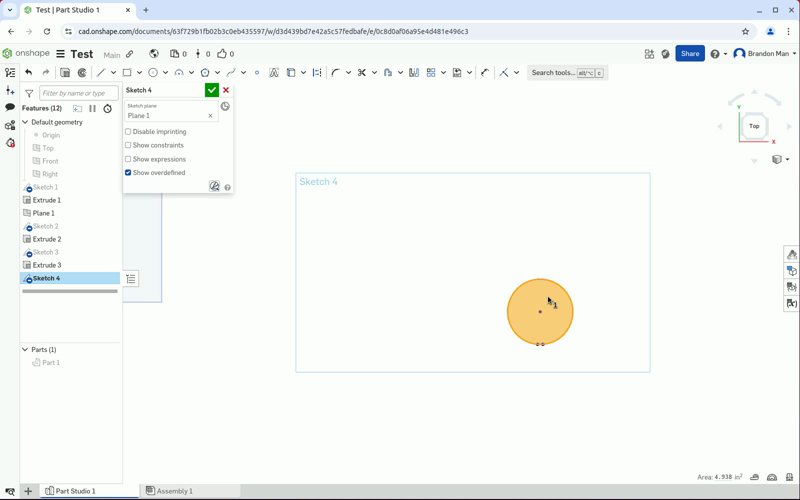
scroll(-6)
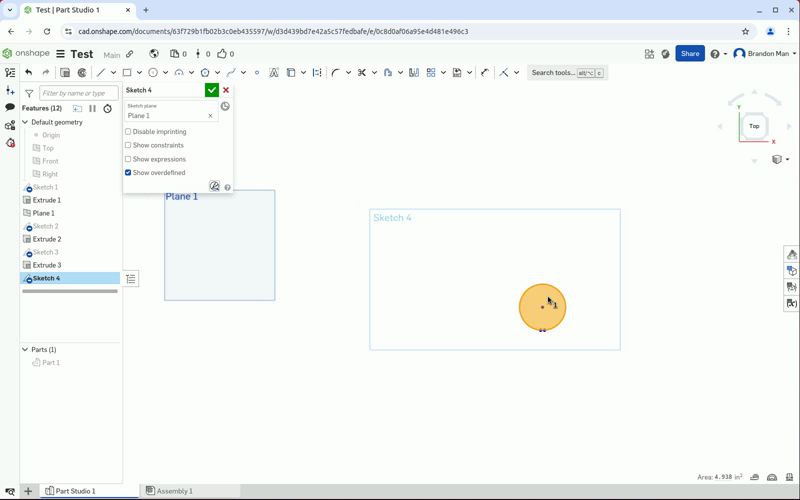
scroll(-6)
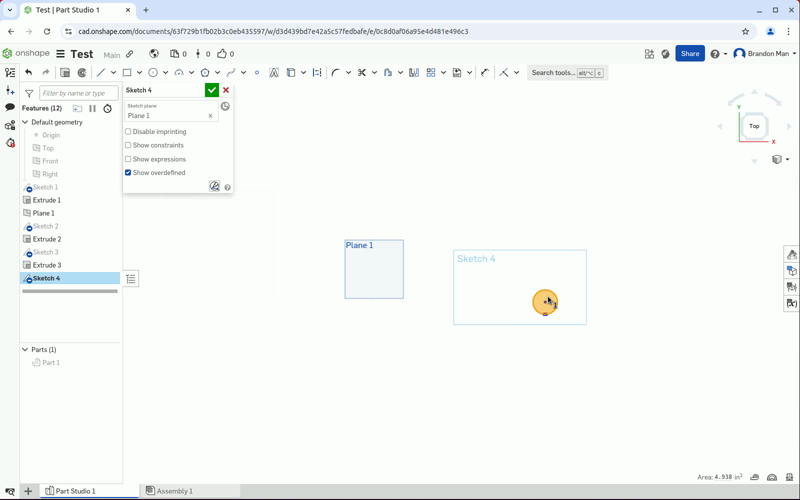
scroll(-6)
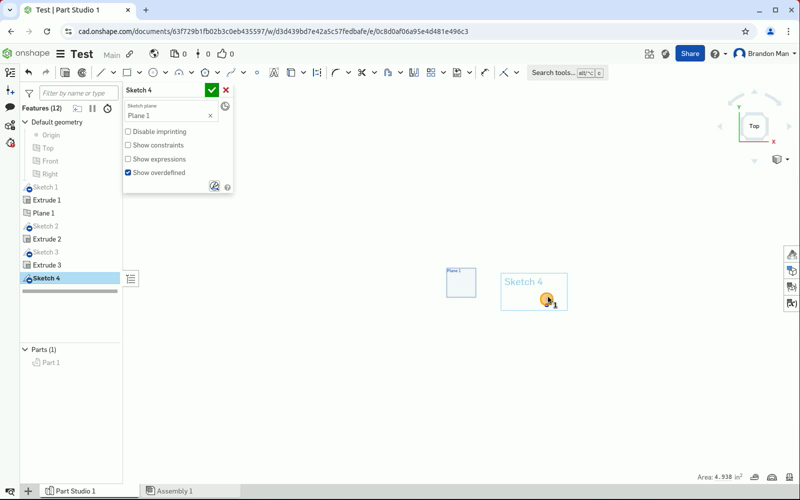
mouse_move(73, 352)
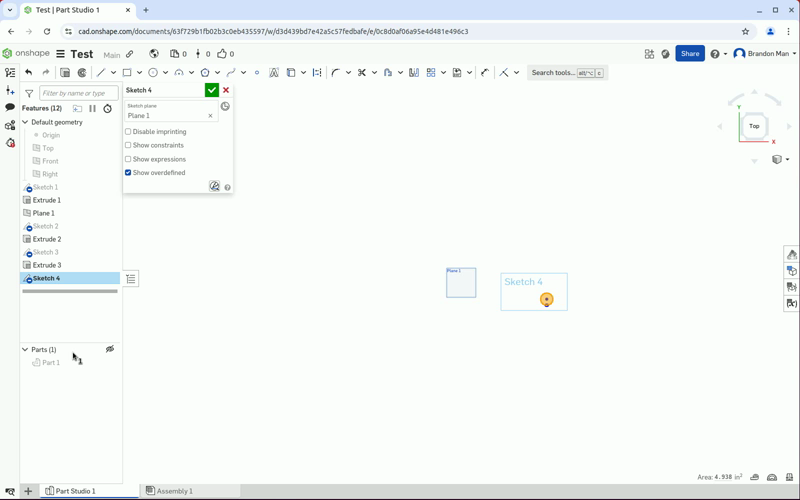
key(shift+y)
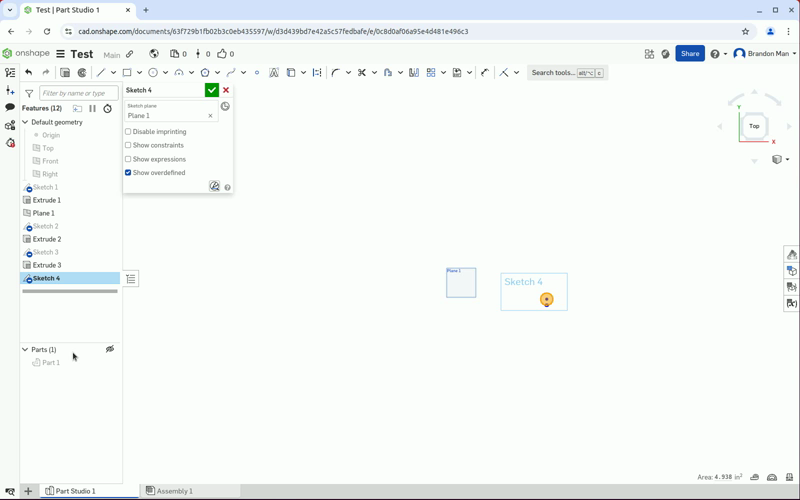
key(shift+e)
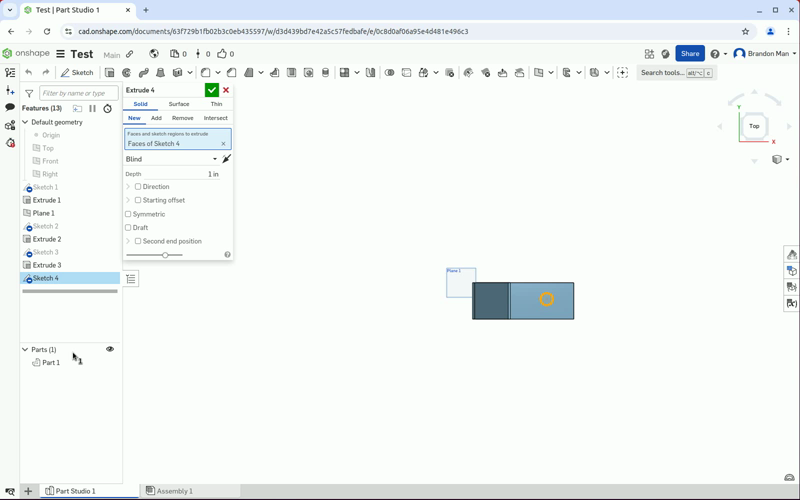
mouse_move(143, 106)
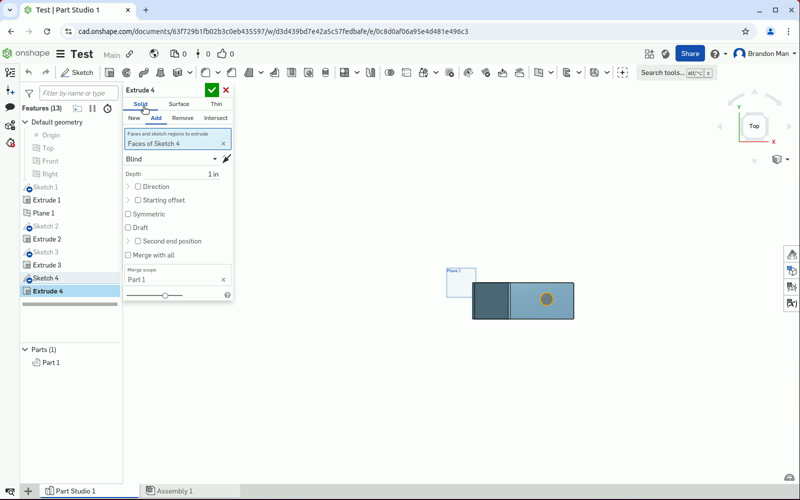
click(143, 106)
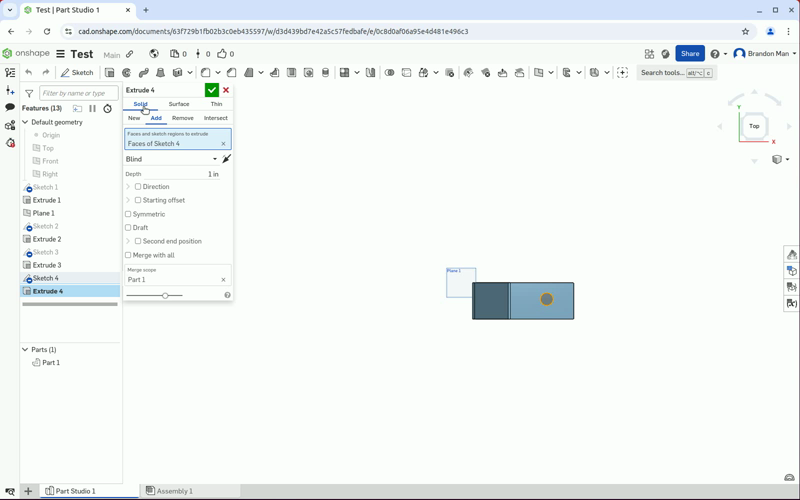
mouse_move(186, 120)
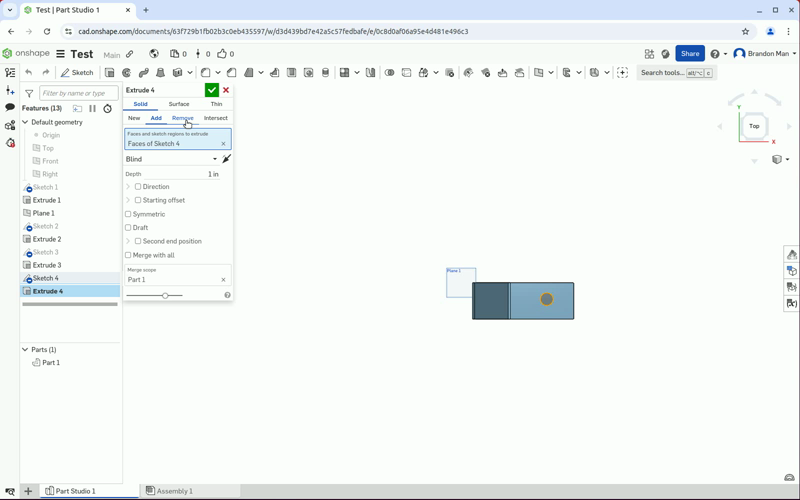
click(186, 120)
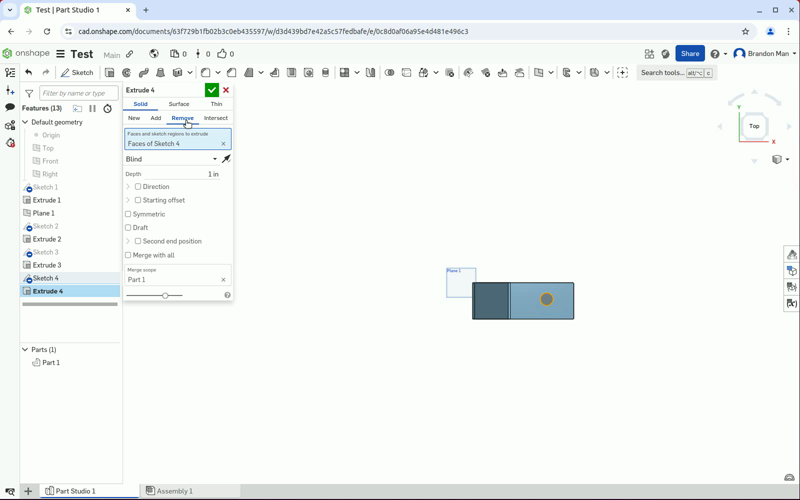
key(tab, 4)
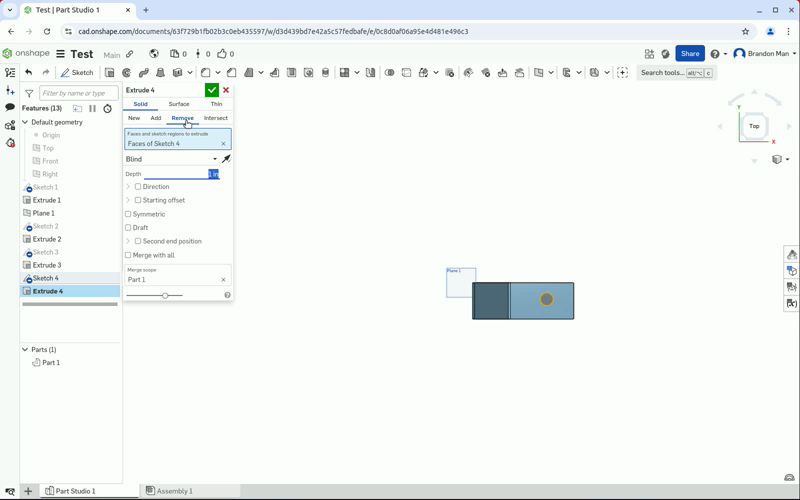
text(7.943)
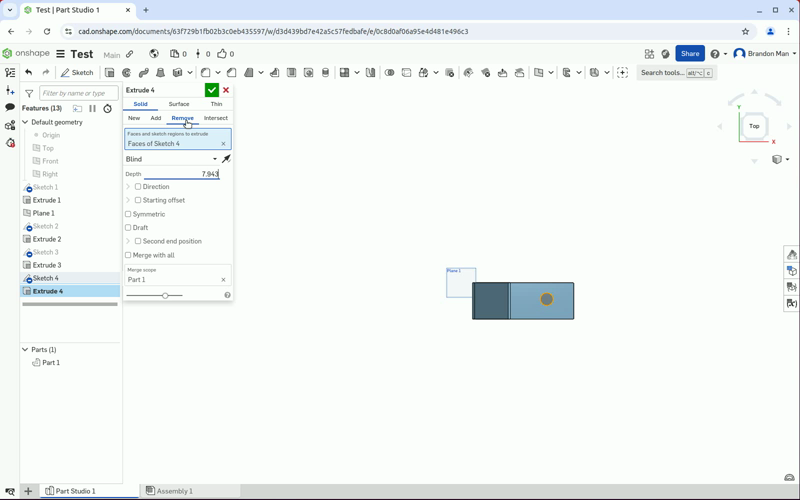
key(tab, 6)
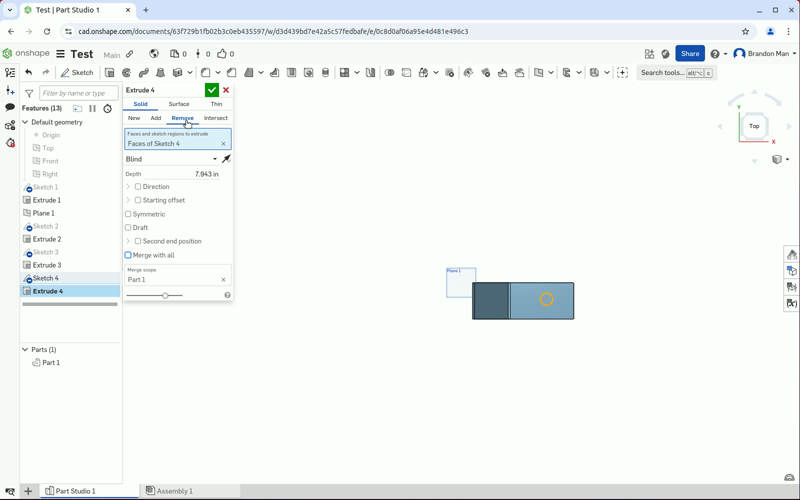
key(space)
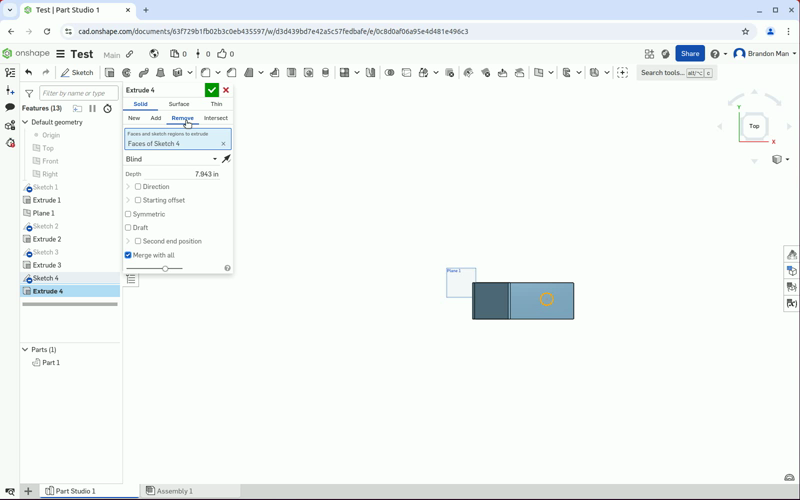
key(enter)
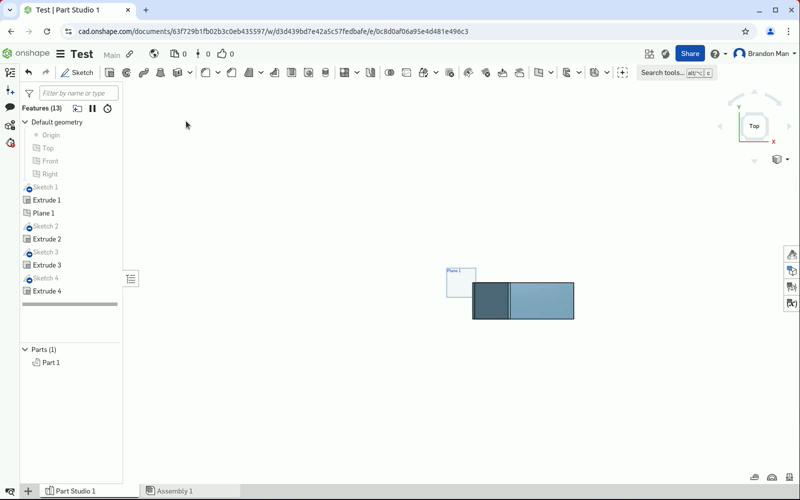
key(shift+h)
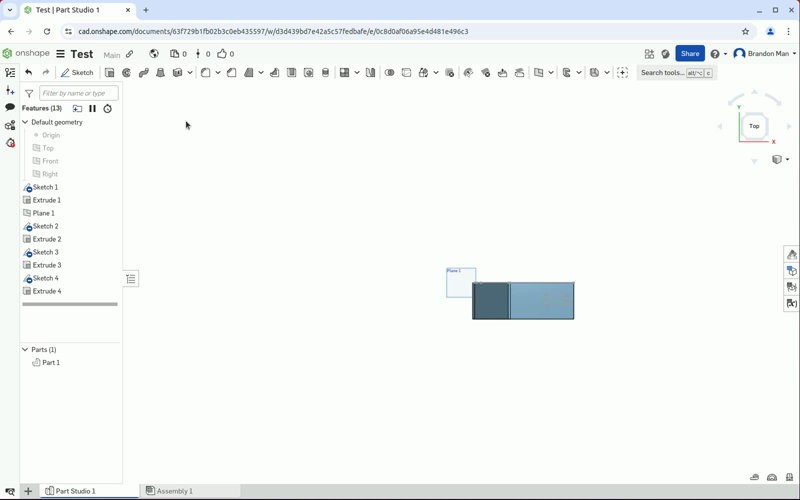
key(shift+h)
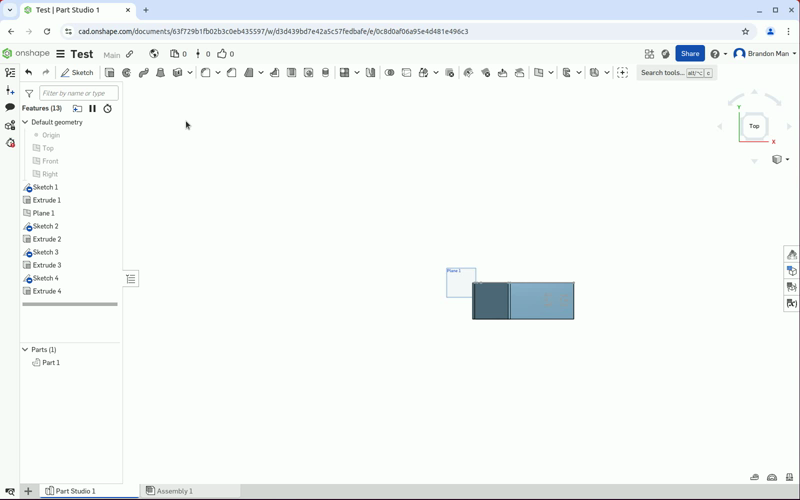
key(shift+7)
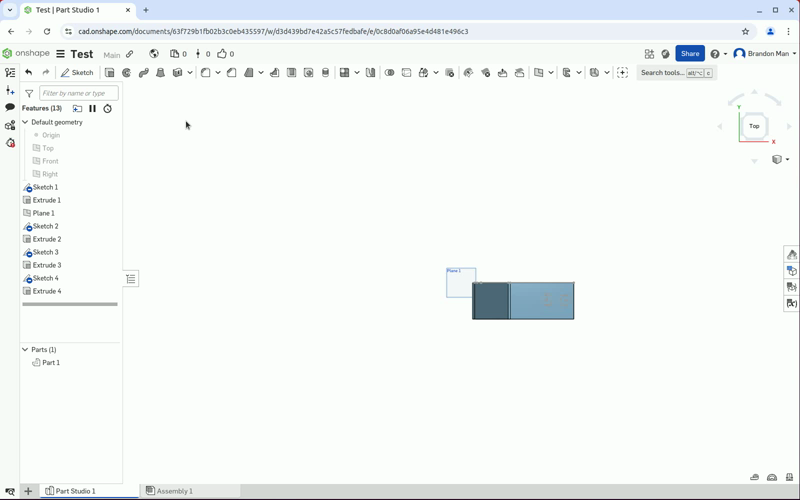
key(up, 3)
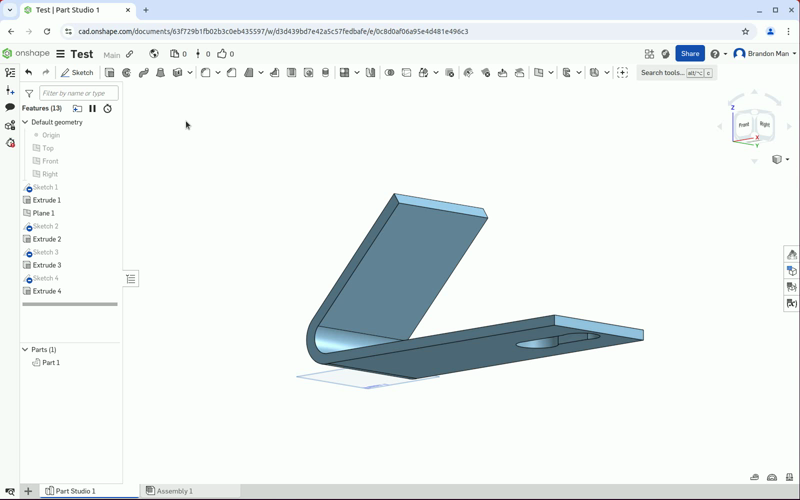
key(left, 3)
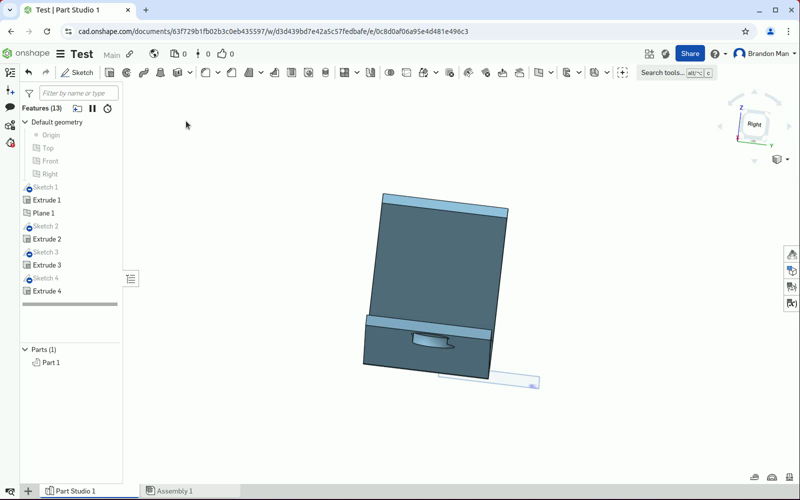
key(right, 3)
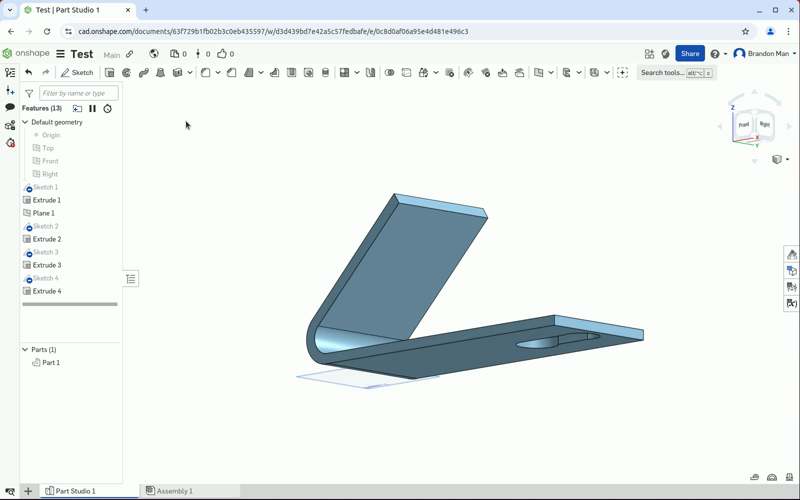
key(down, 3)
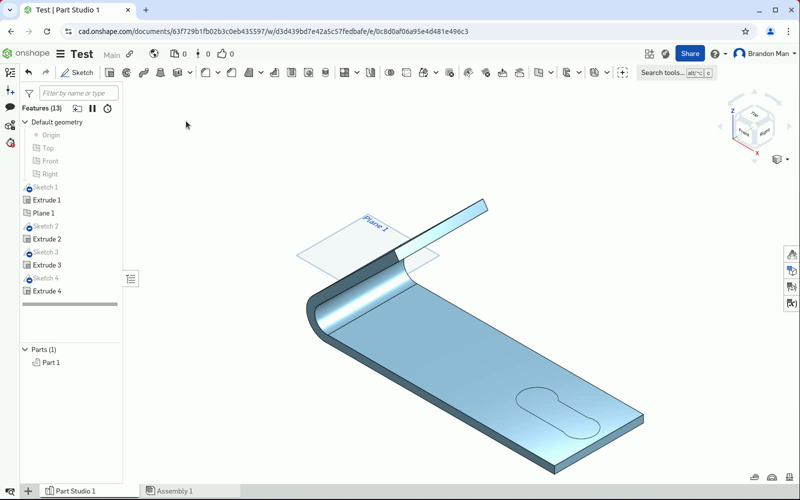
mouse_move(73, 189)
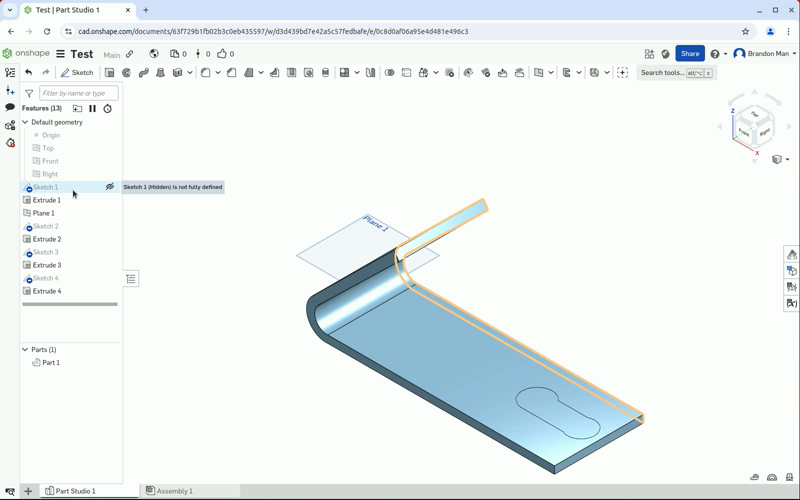
click(73, 189)